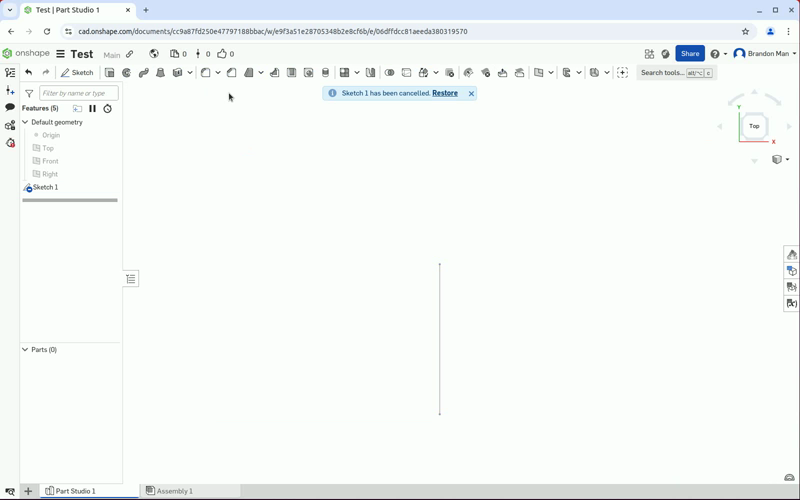
key(shift+h)
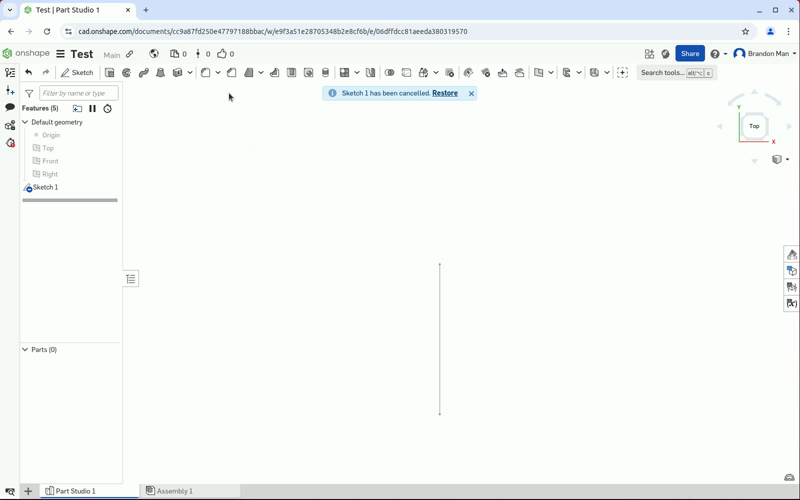
key(shift+s)
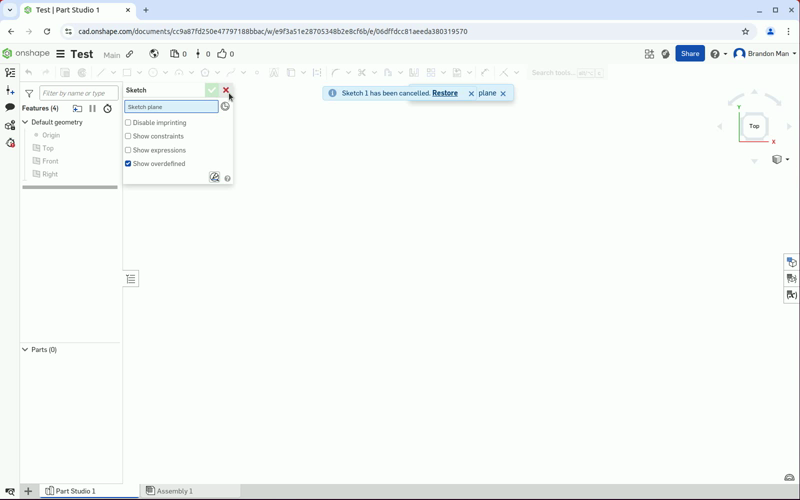
mouse_move(73, 150)
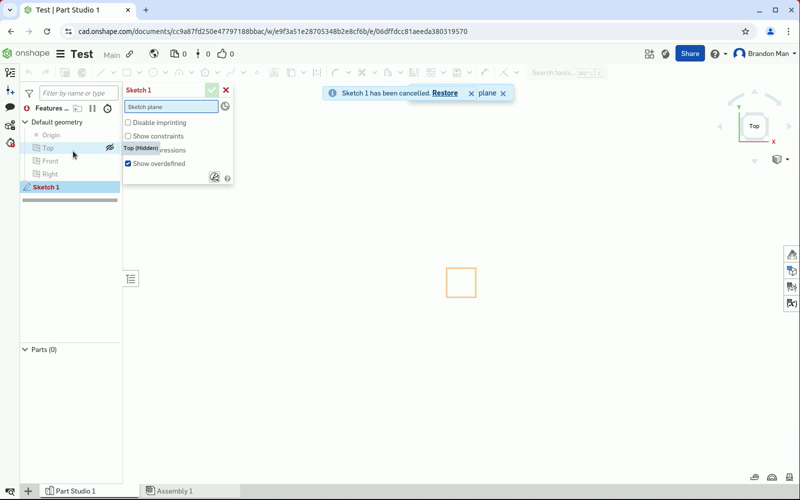
click(73, 150)
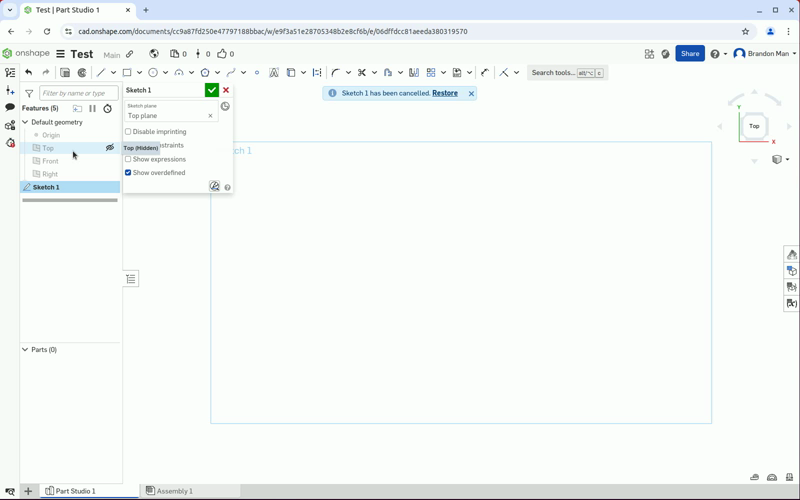
mouse_move(73, 352)
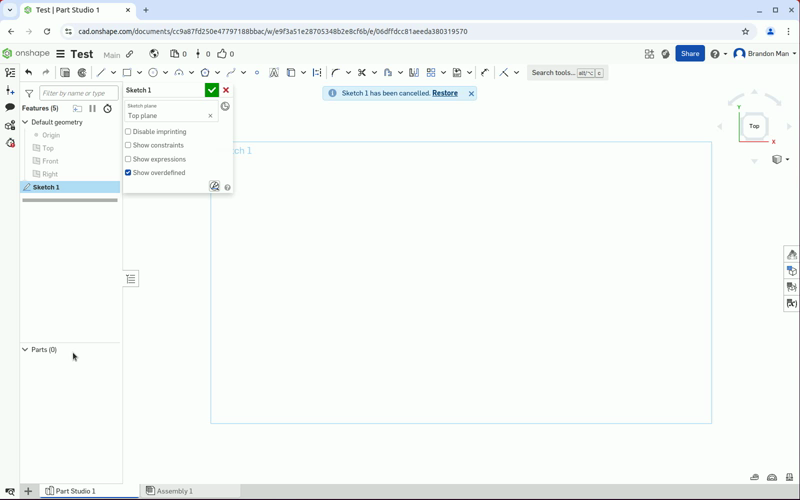
key(y)
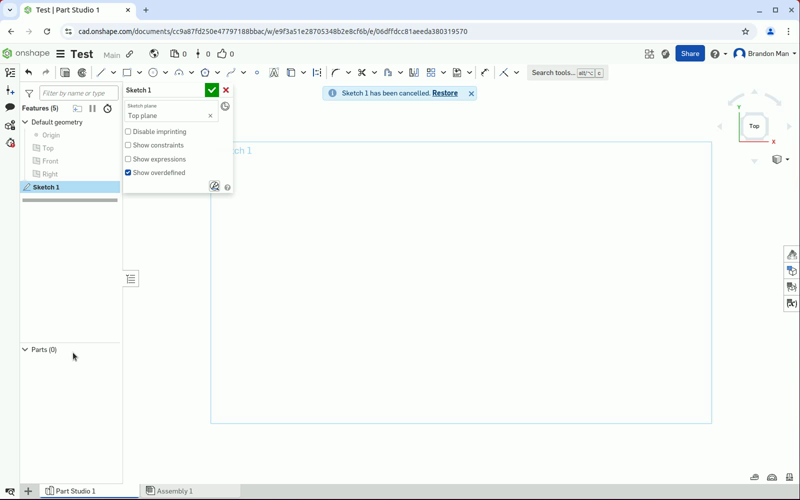
key(l)
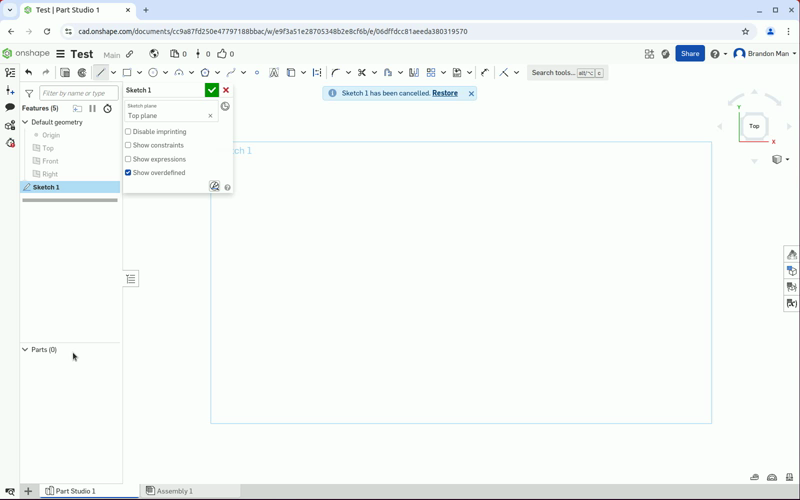
key_down(shift)
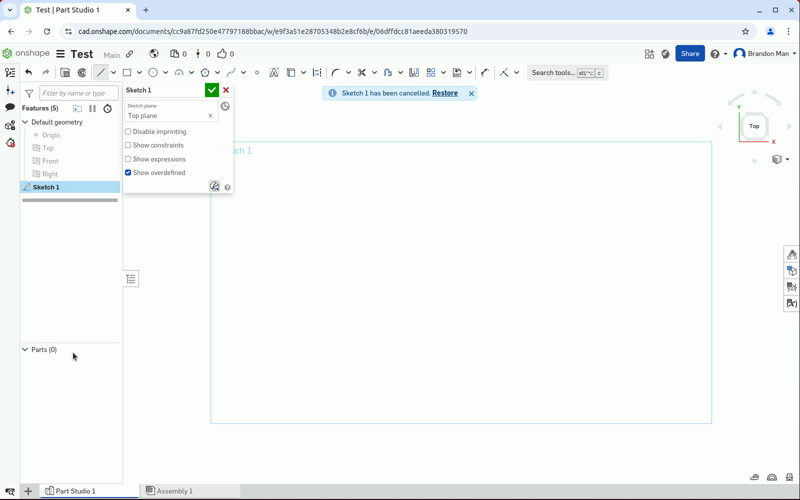
mouse_move(380, 330)
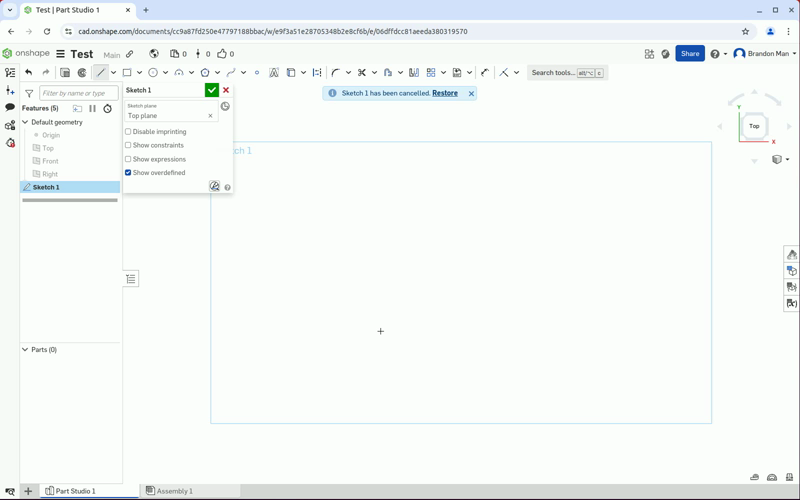
click(380, 330)
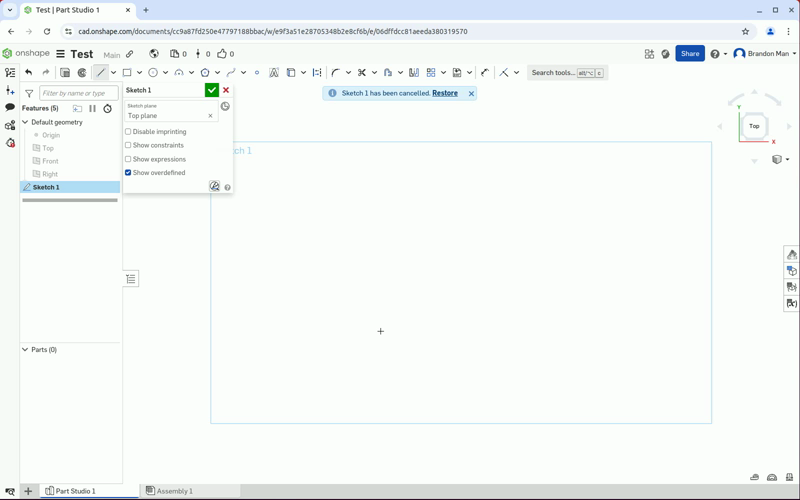
key_up(shift)
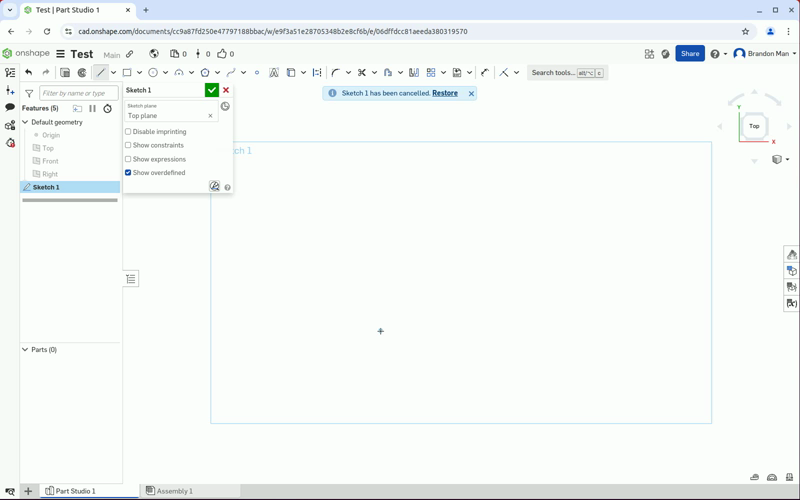
key_down(shift)
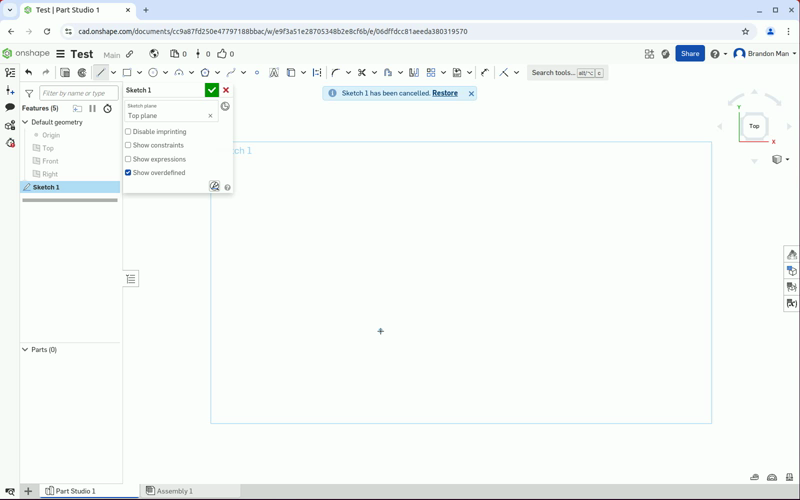
mouse_move(410, 330)
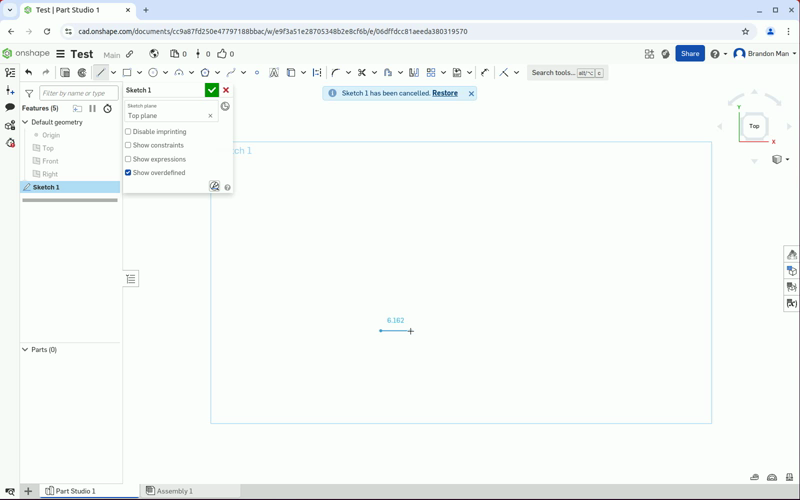
mouse_move(384, 330)
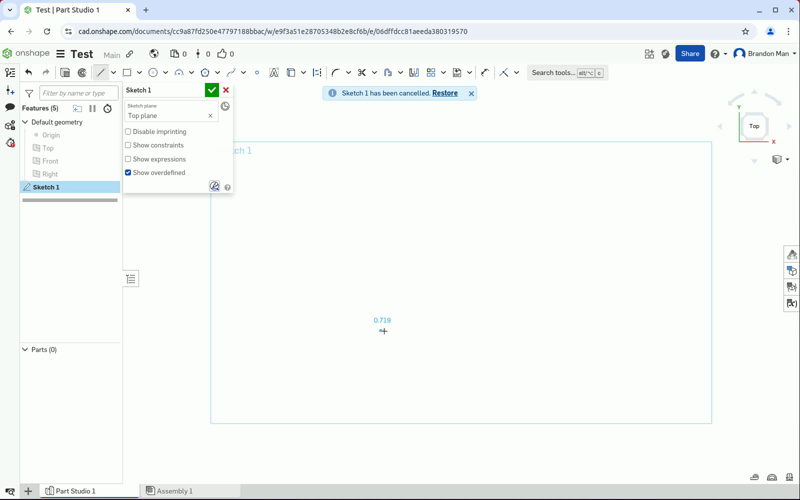
scroll(6)
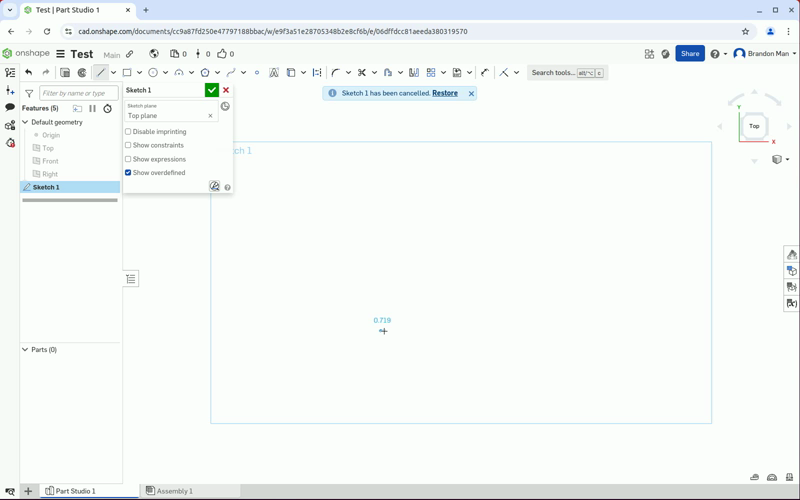
scroll(6)
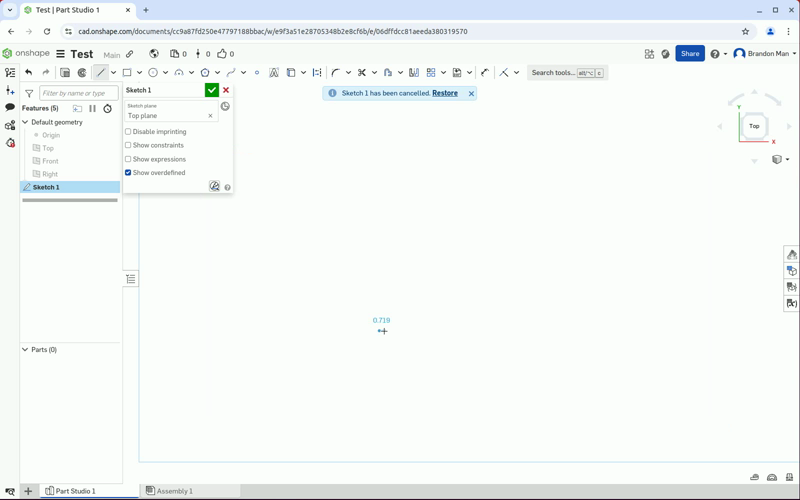
scroll(6)
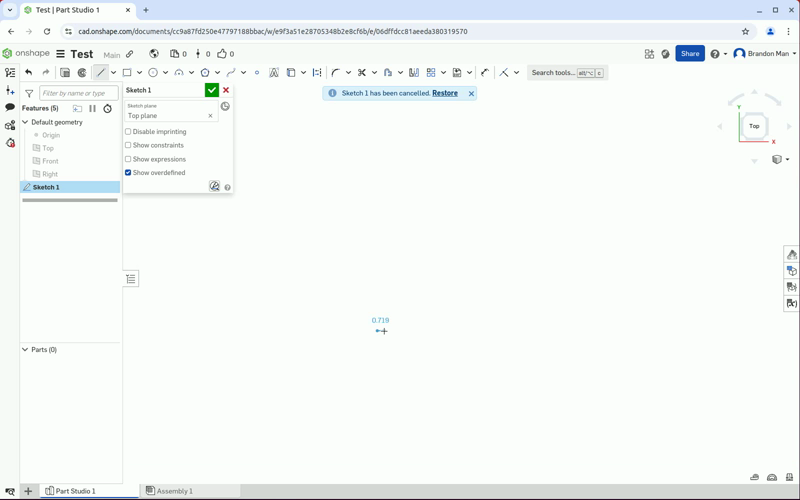
scroll(6)
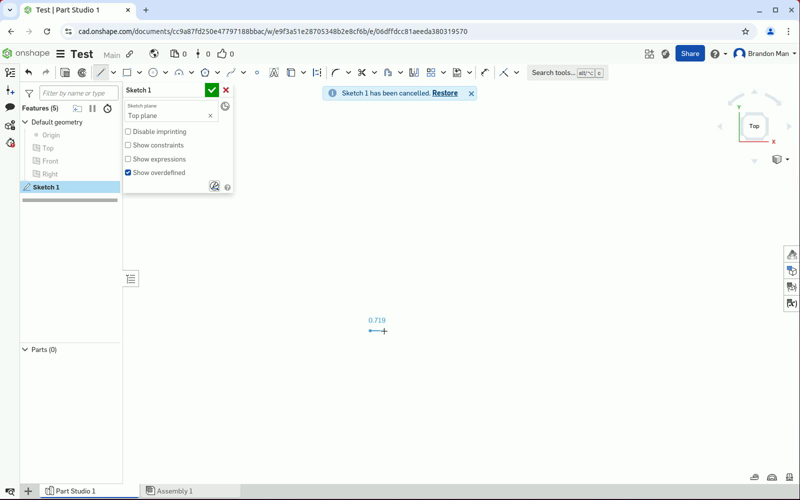
scroll(6)
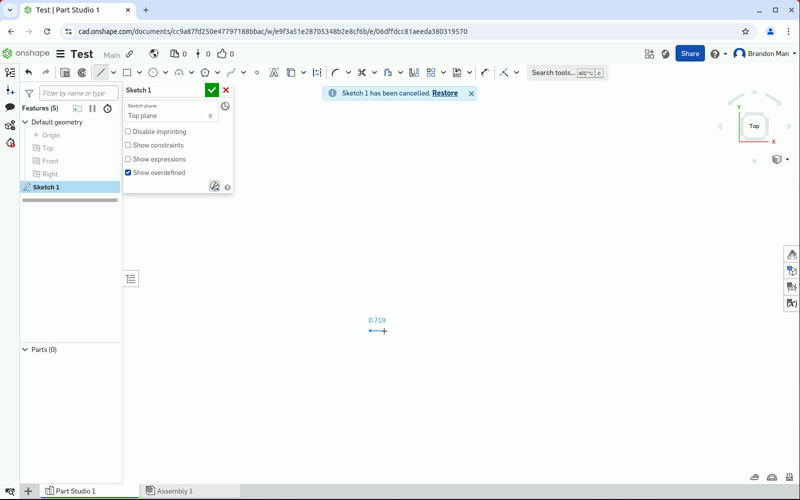
scroll(6)
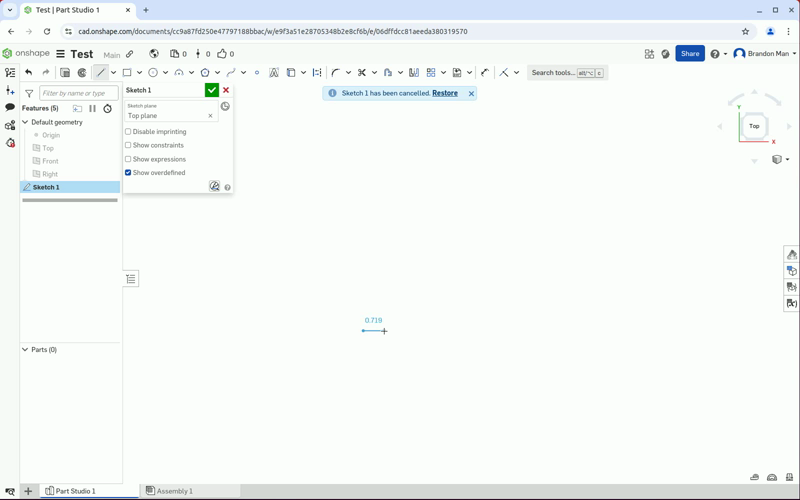
scroll(6)
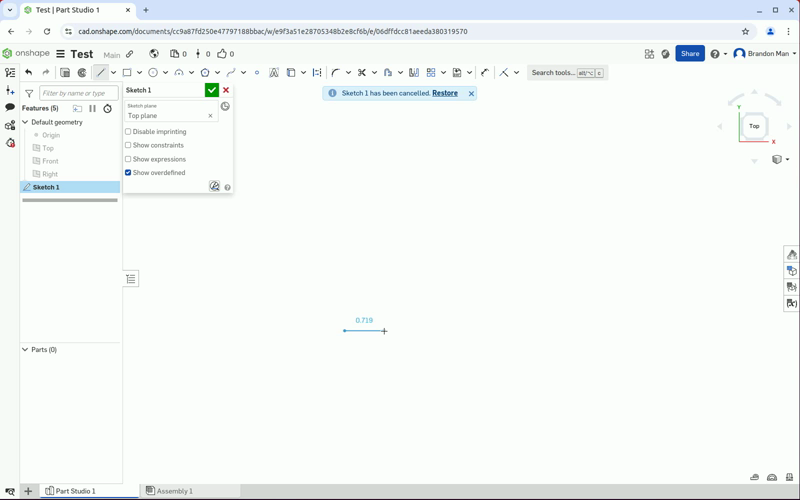
click(384, 330)
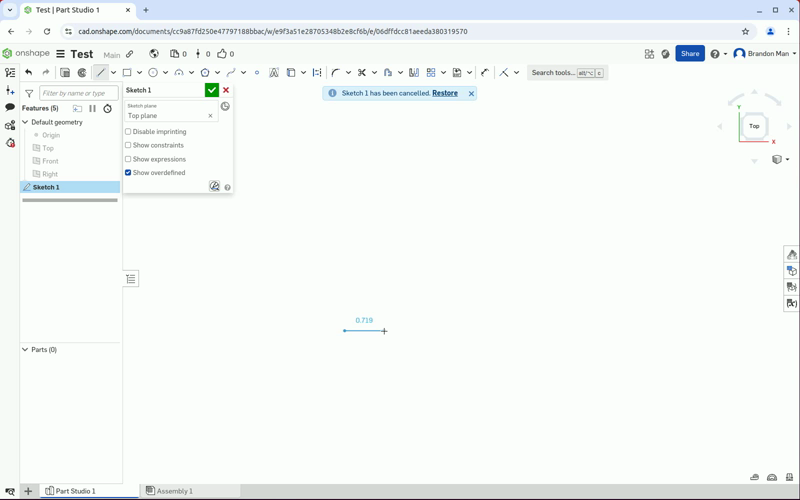
scroll(-6)
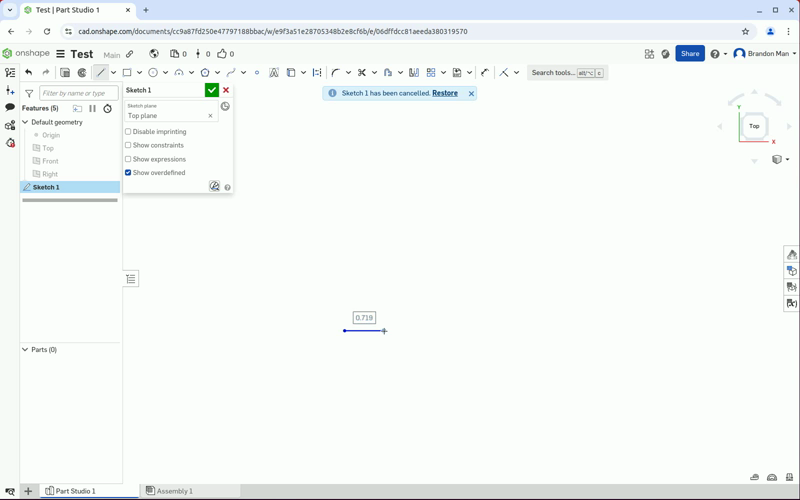
scroll(-6)
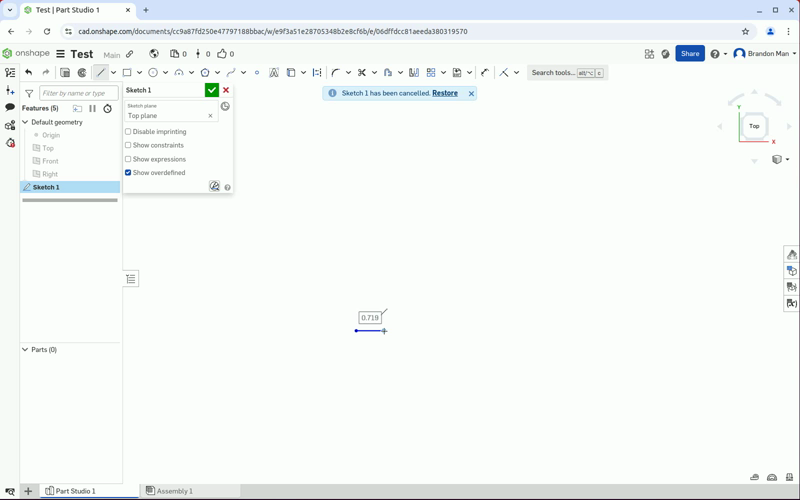
scroll(-6)
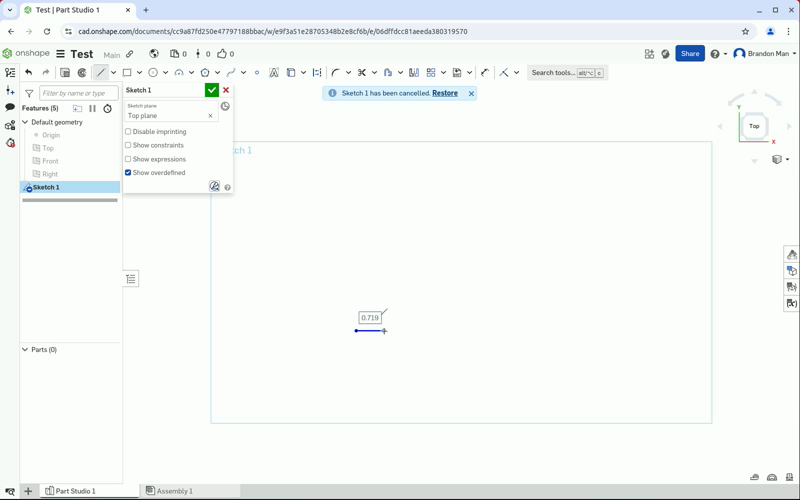
scroll(-6)
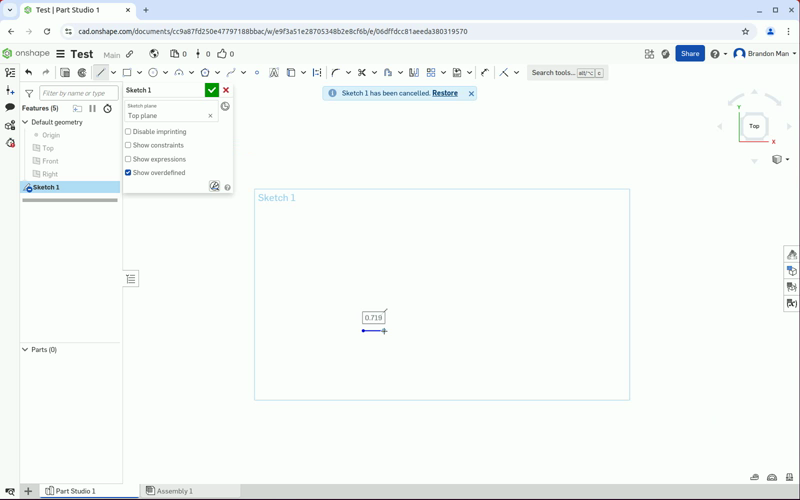
scroll(-6)
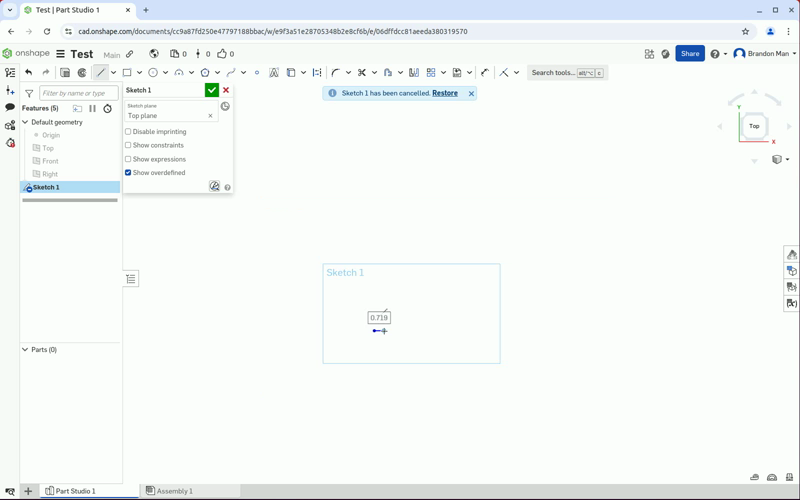
scroll(-6)
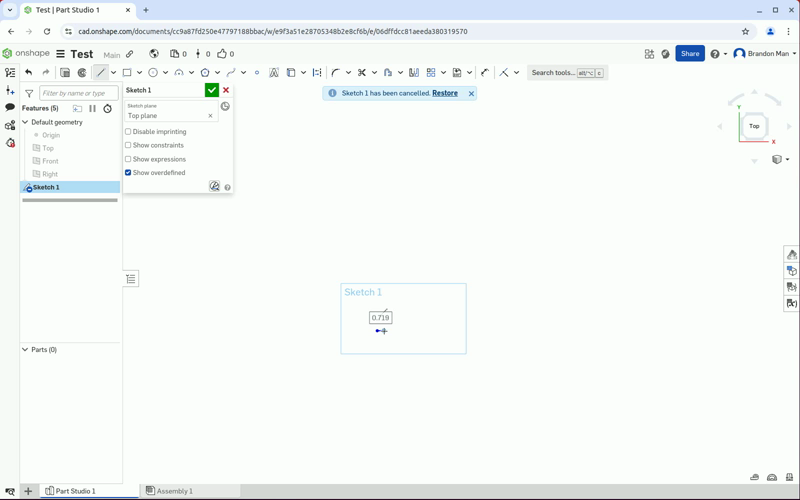
scroll(-6)
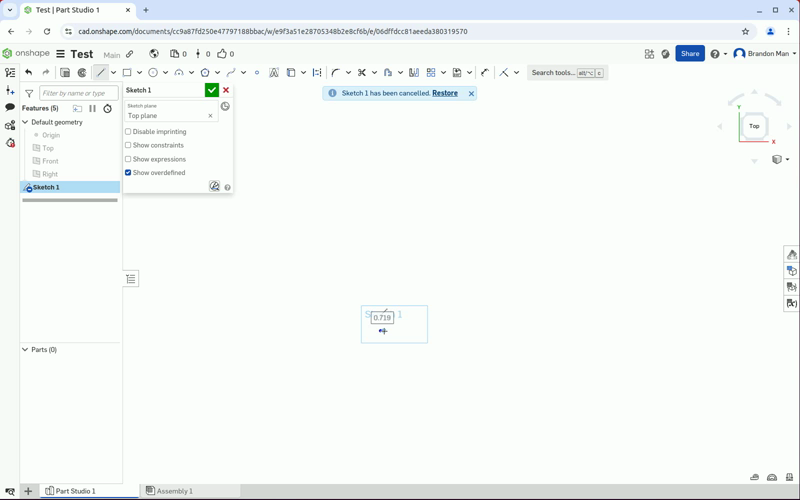
key_up(shift)
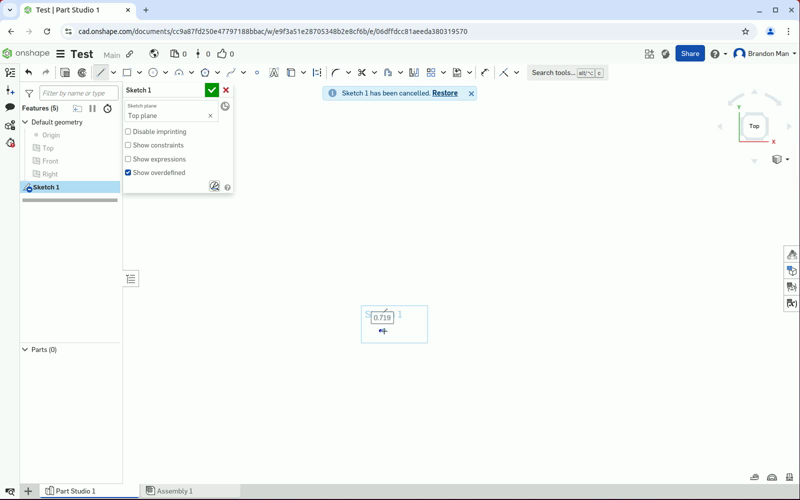
key_down(shift)
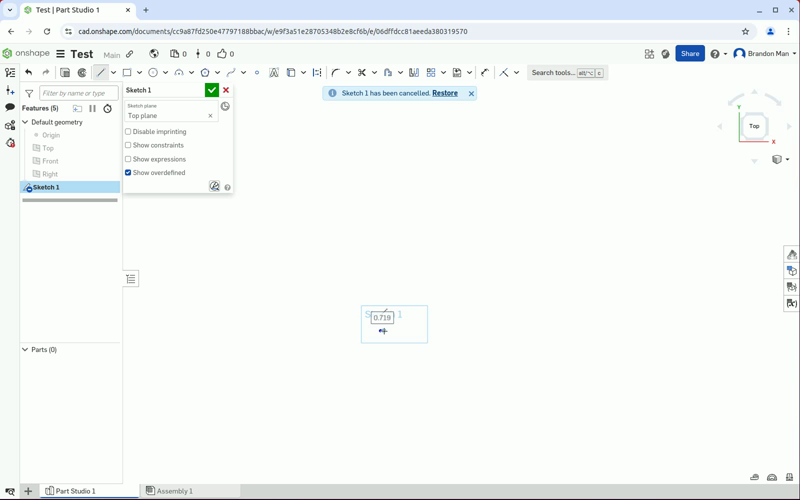
mouse_move(414, 330)
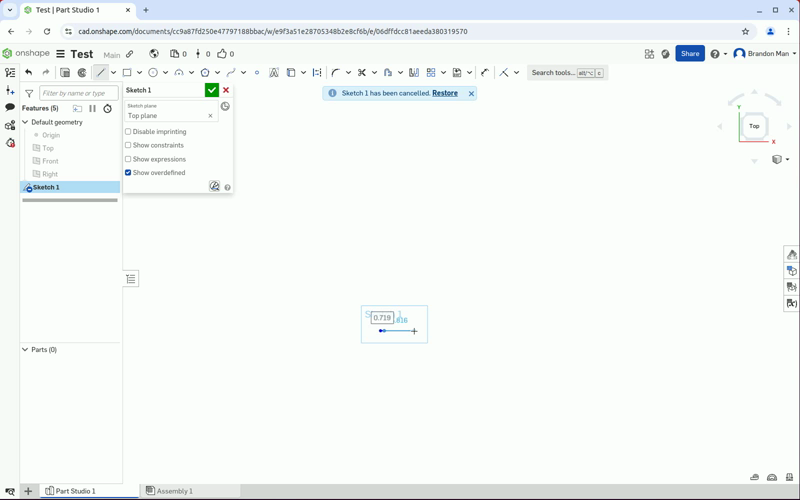
mouse_move(384, 282)
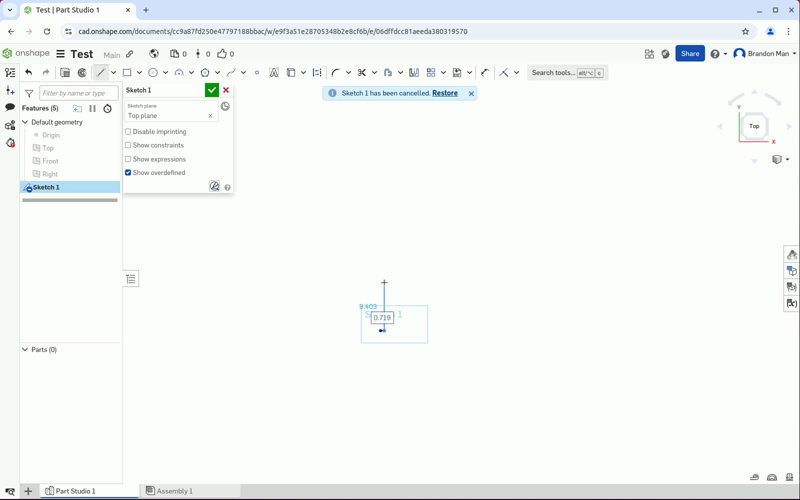
click(384, 282)
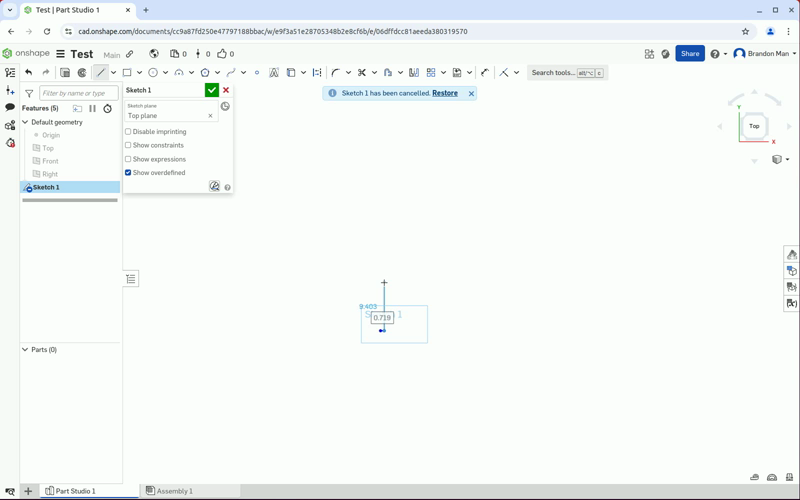
key_up(shift)
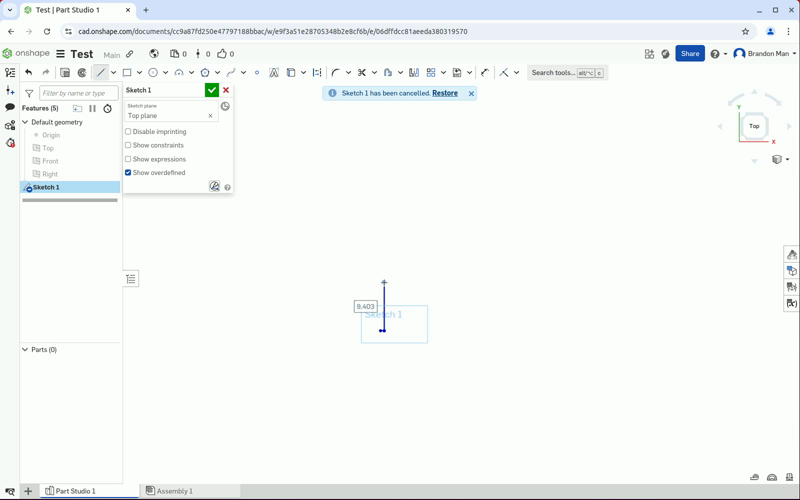
key_down(shift)
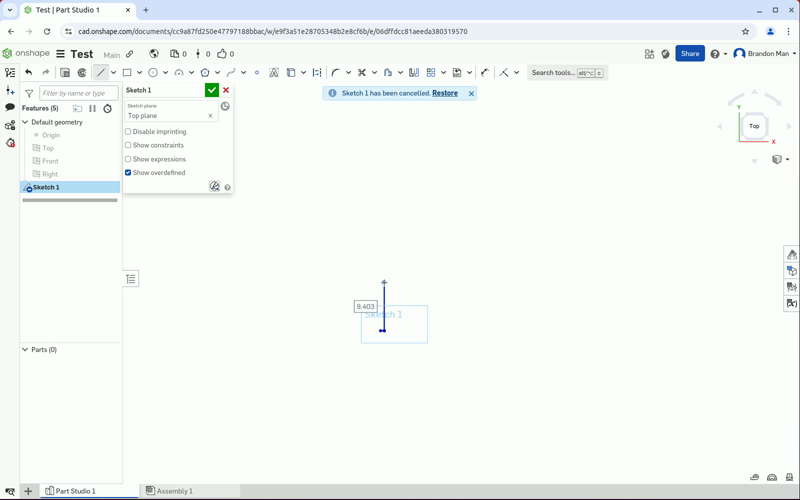
mouse_move(414, 282)
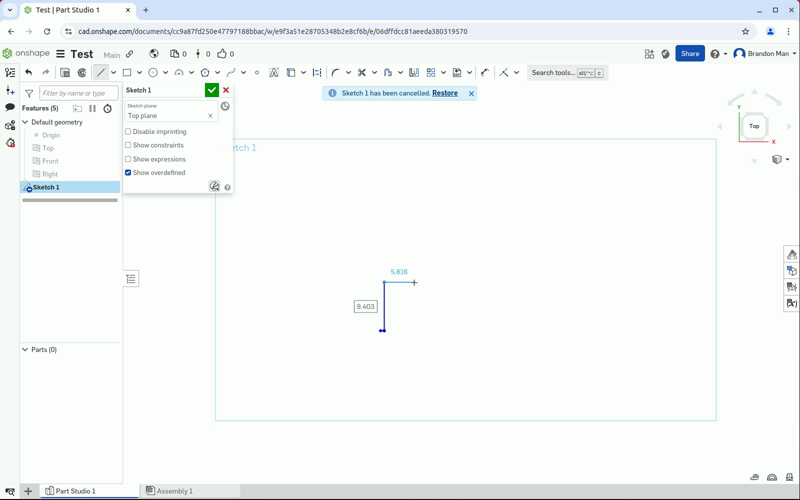
mouse_move(380, 282)
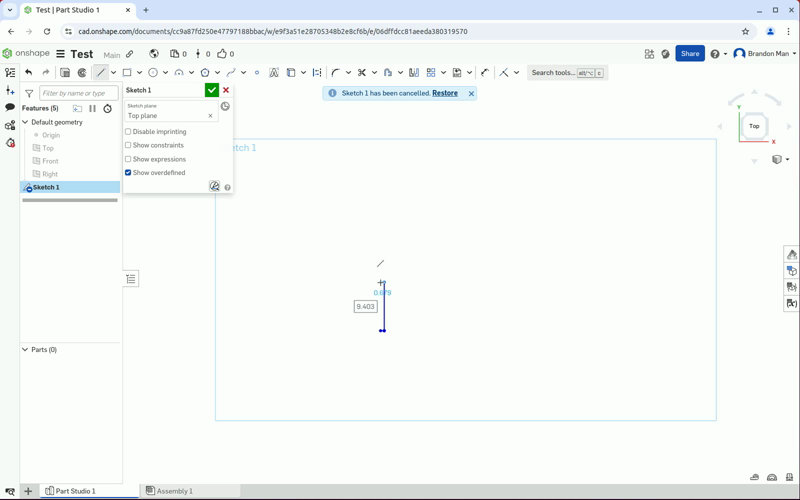
scroll(6)
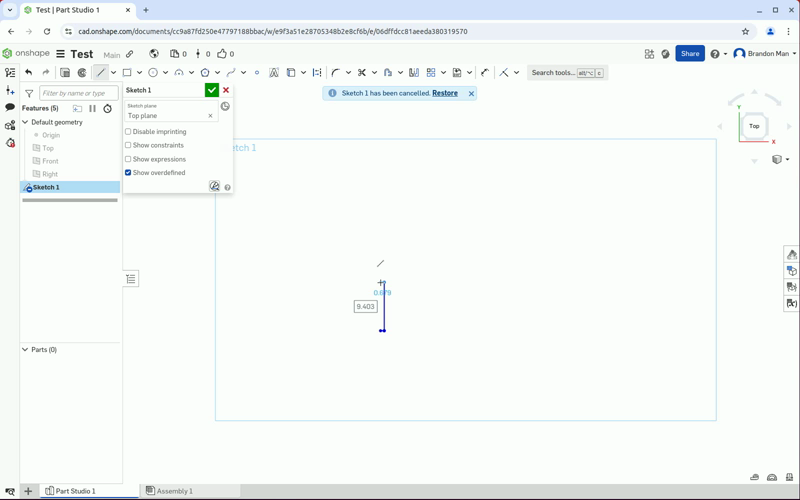
scroll(6)
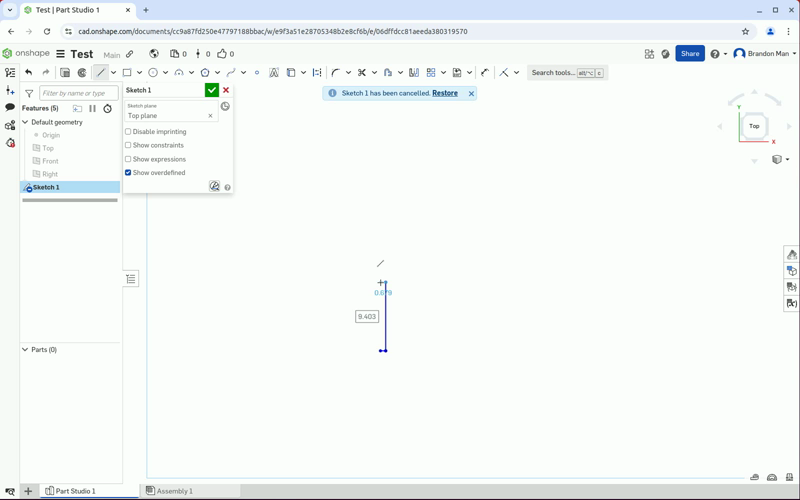
scroll(6)
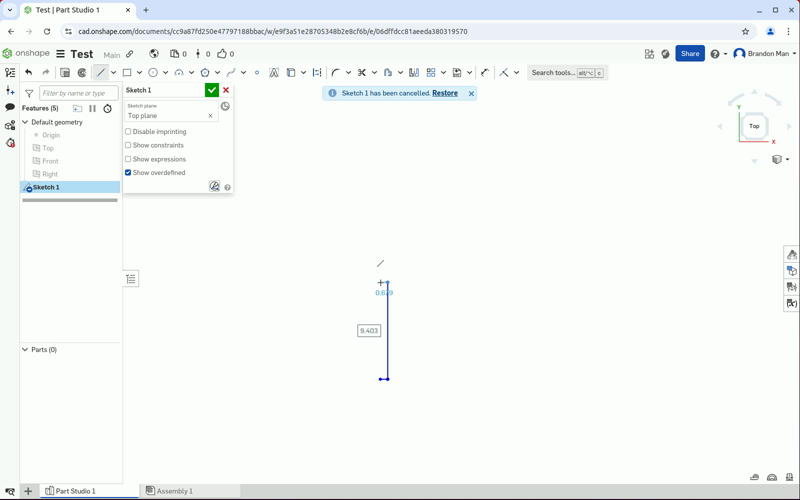
scroll(6)
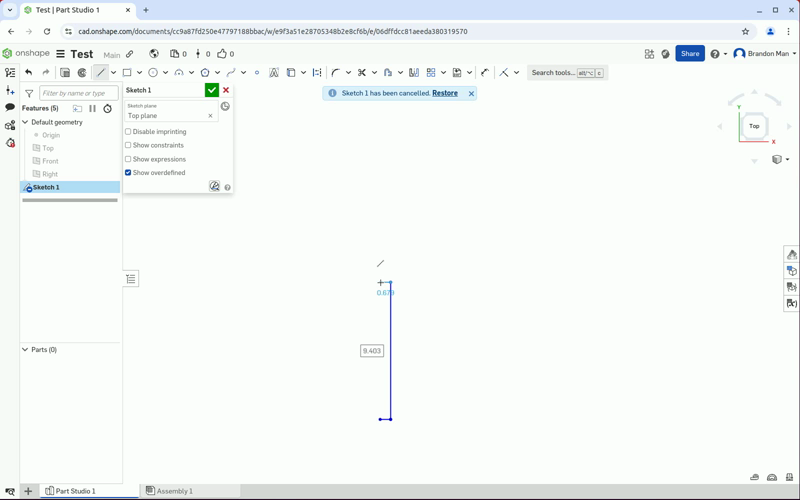
scroll(6)
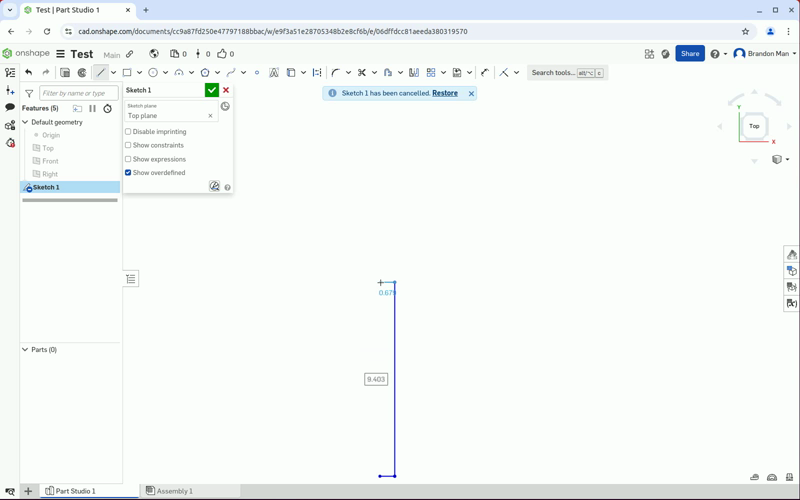
scroll(6)
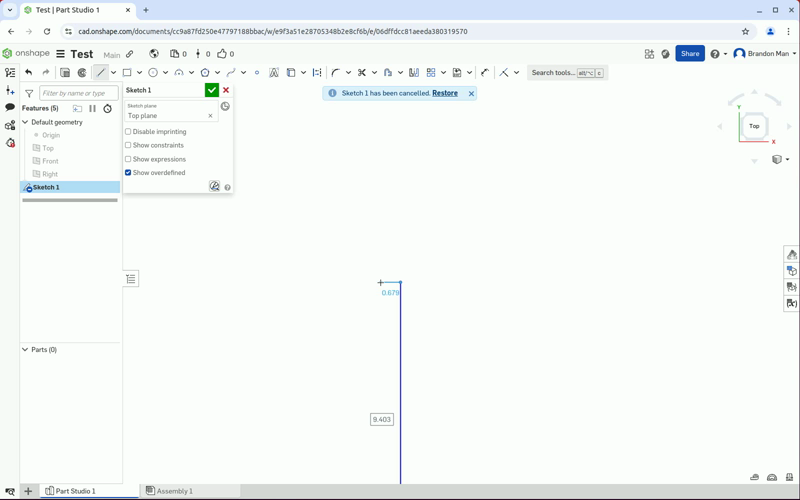
scroll(6)
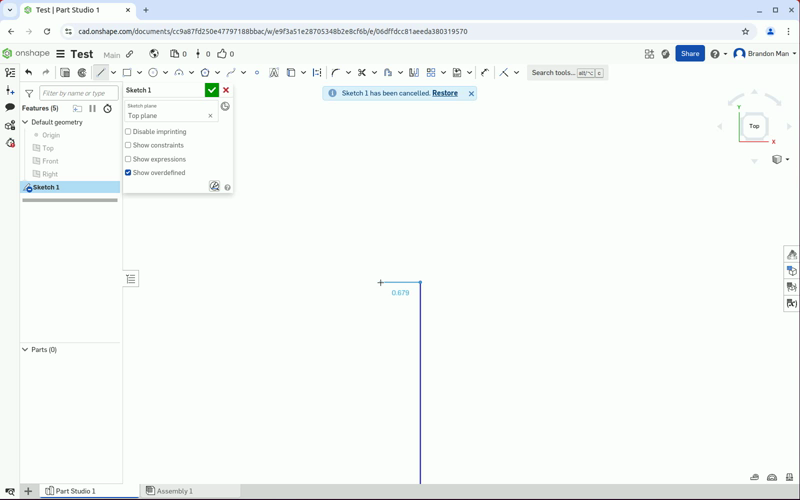
click(380, 282)
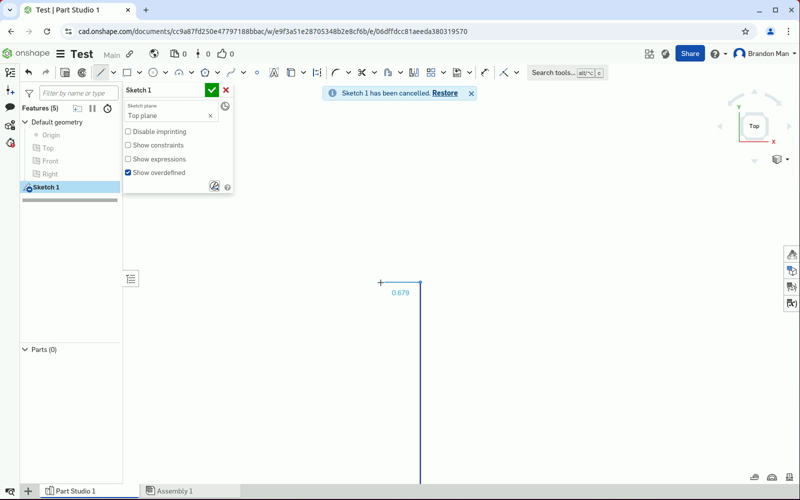
scroll(-6)
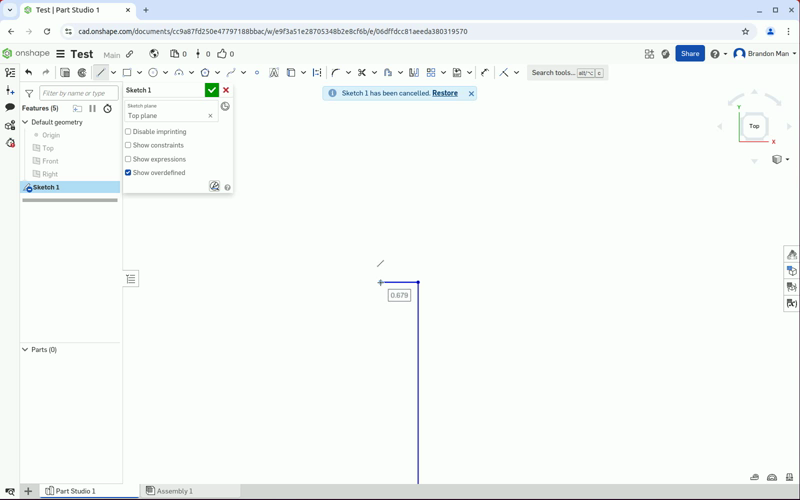
scroll(-6)
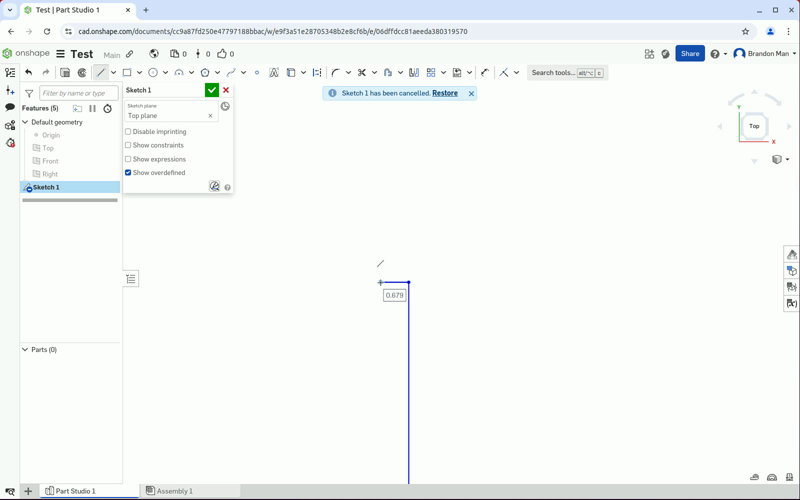
scroll(-6)
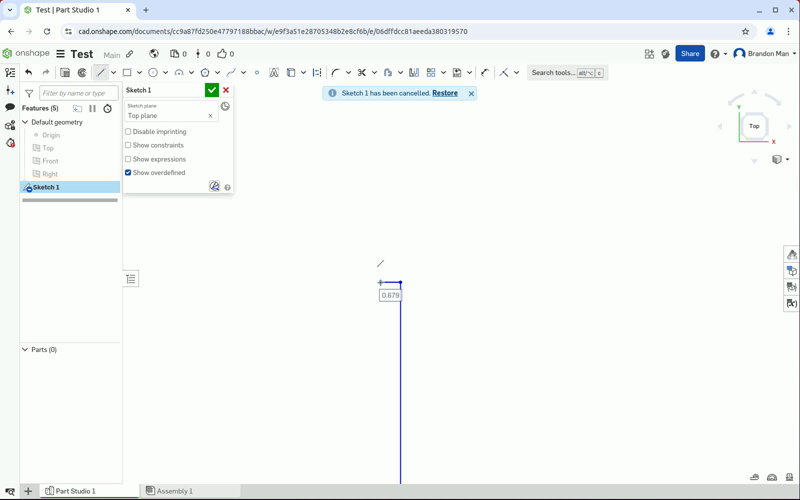
scroll(-6)
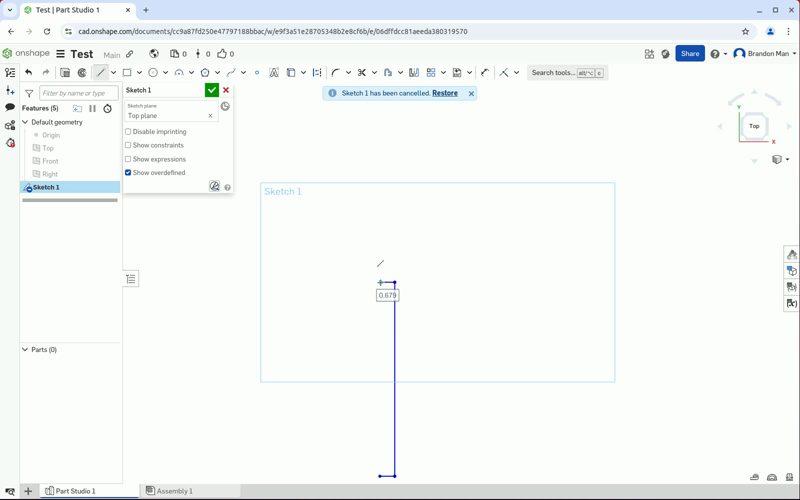
scroll(-6)
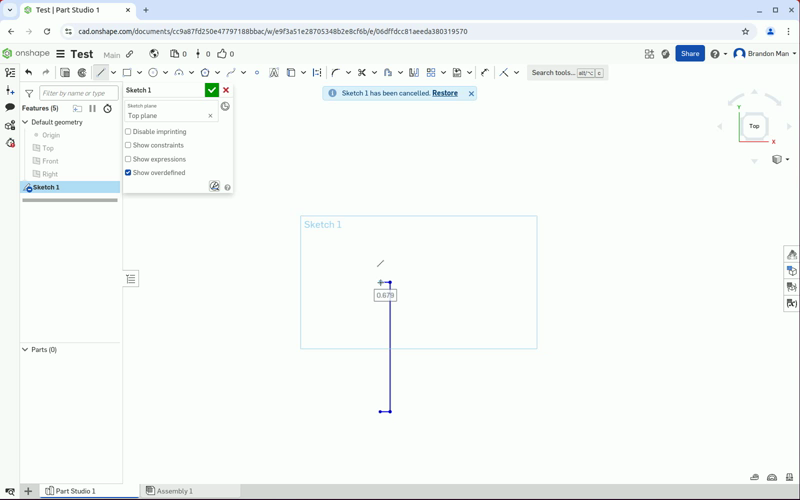
scroll(-6)
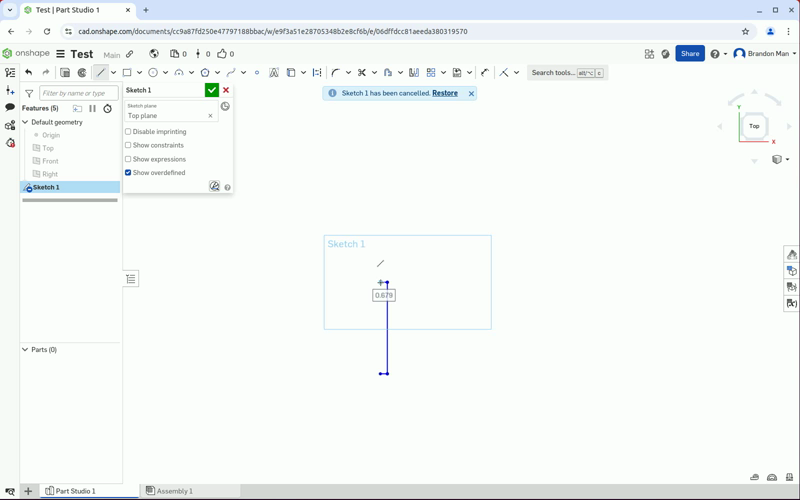
scroll(-6)
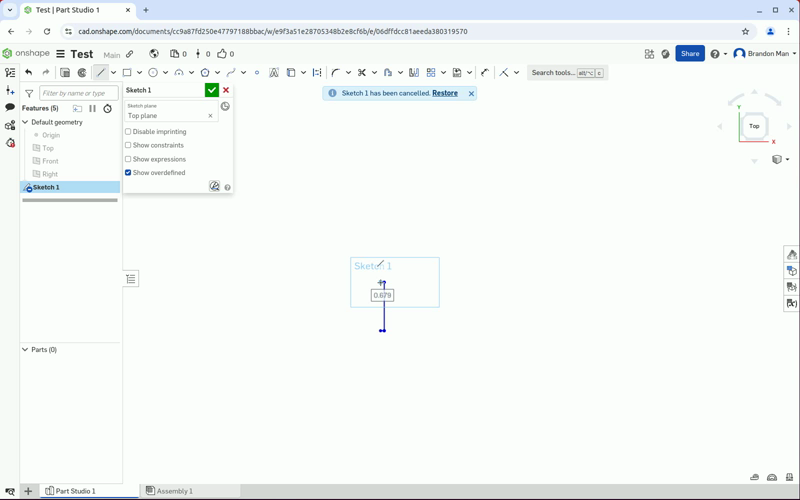
key_up(shift)
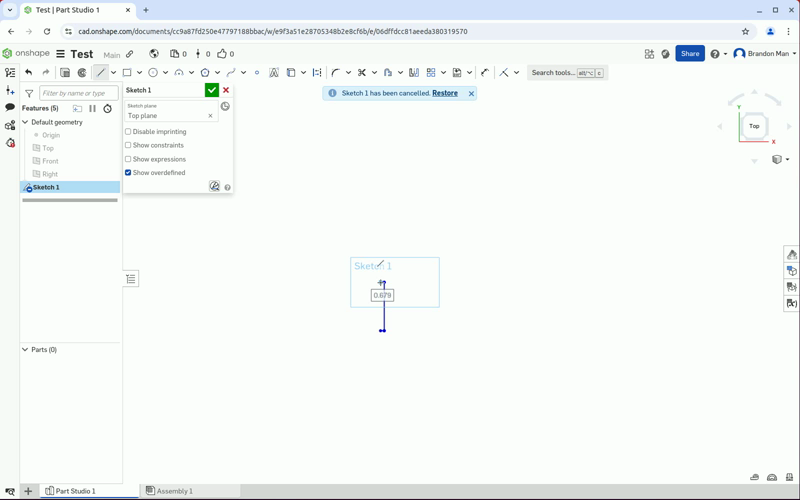
mouse_move(410, 282)
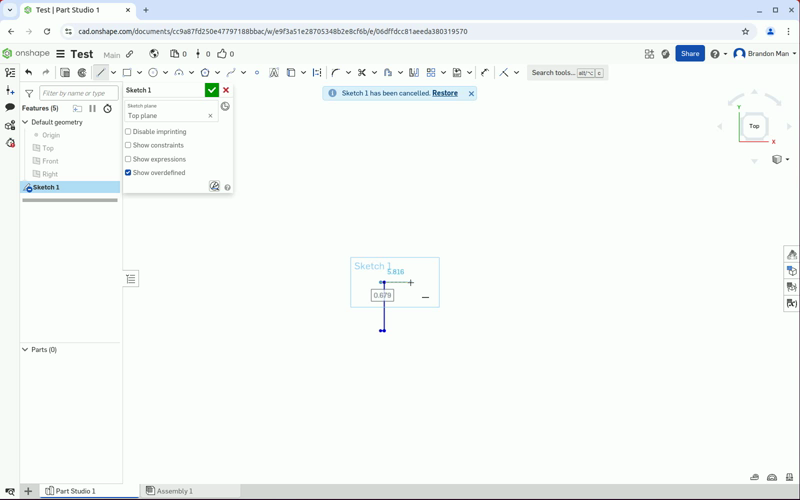
key_down(shift)
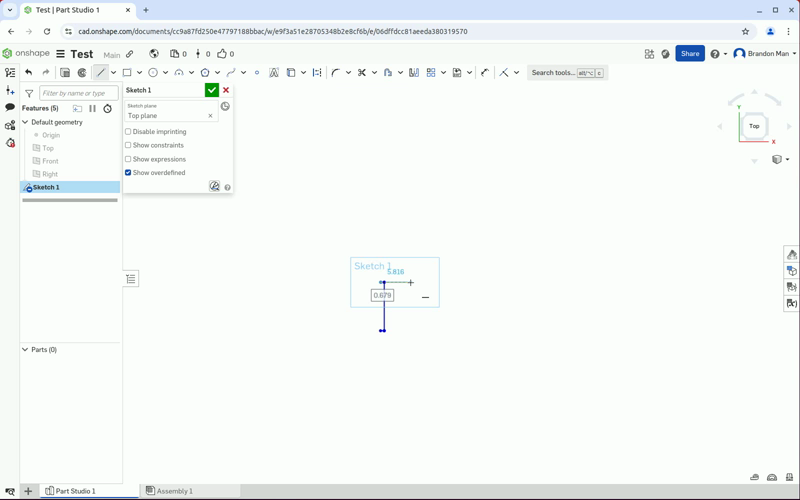
mouse_move(380, 330)
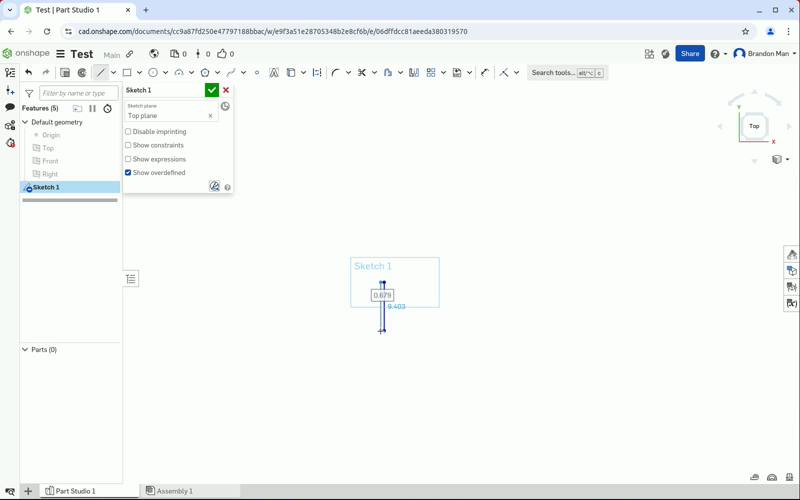
scroll(6)
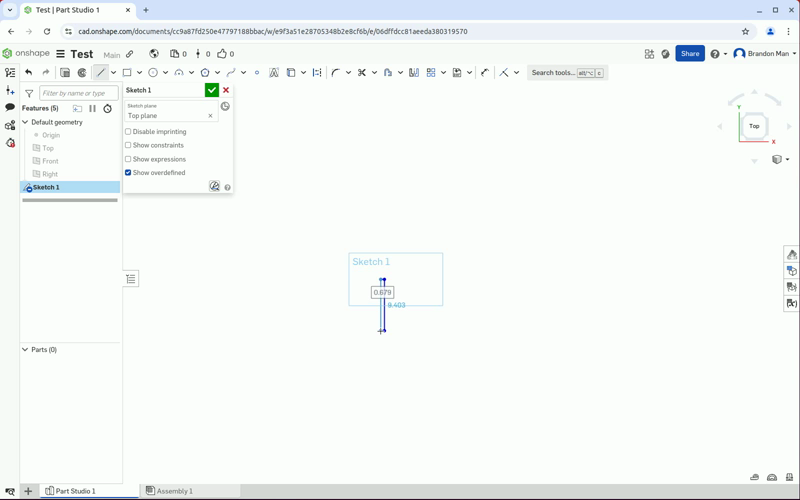
scroll(6)
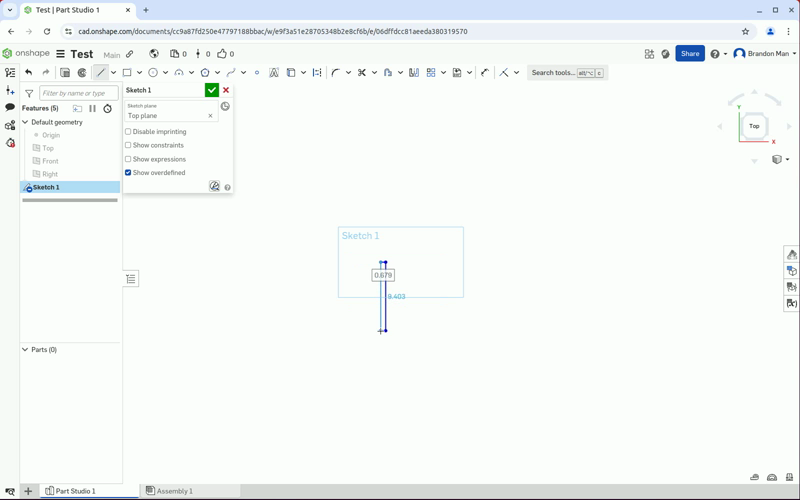
scroll(6)
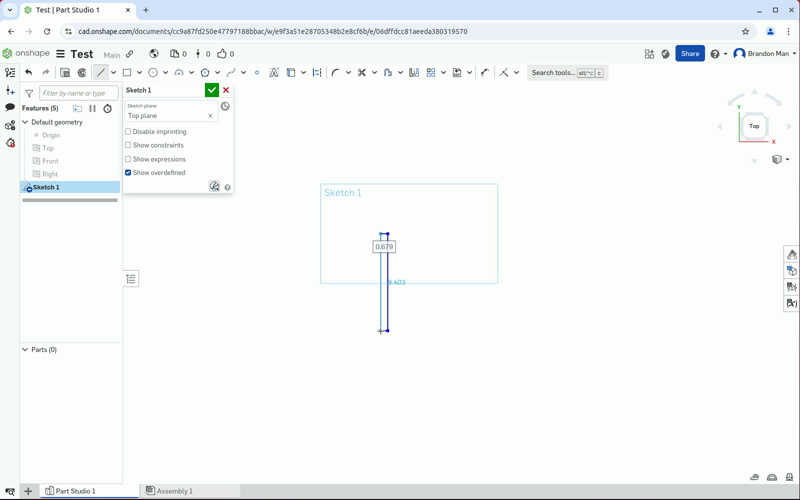
scroll(6)
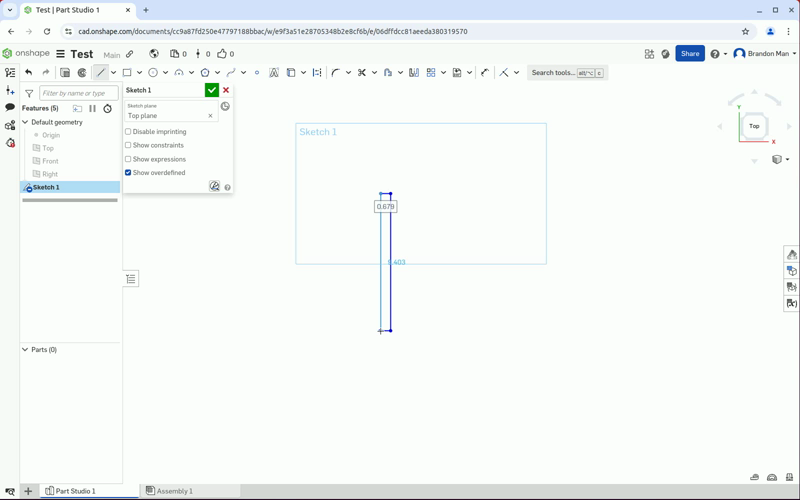
scroll(6)
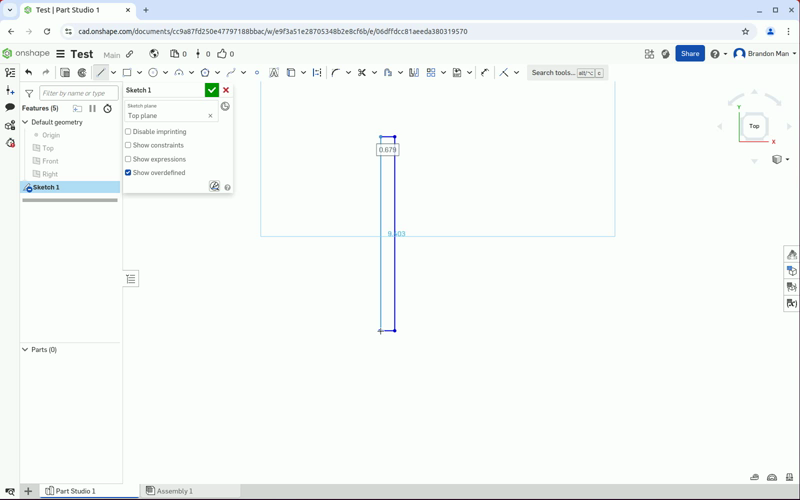
scroll(6)
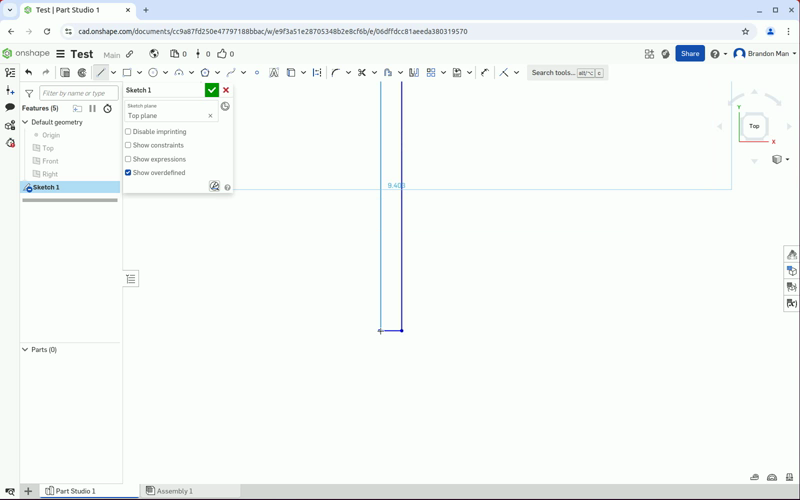
scroll(6)
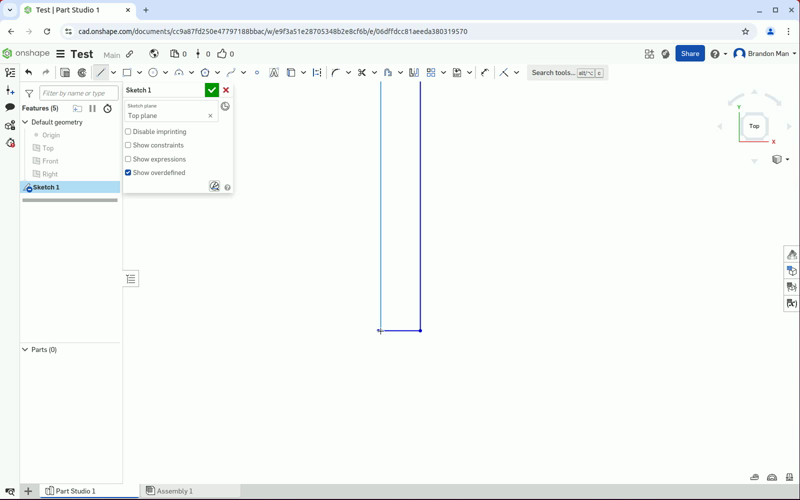
key_up(shift)
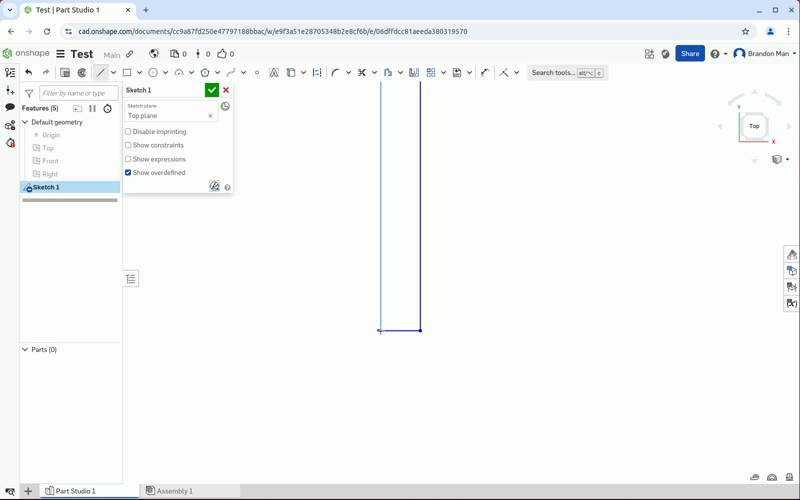
click(380, 330)
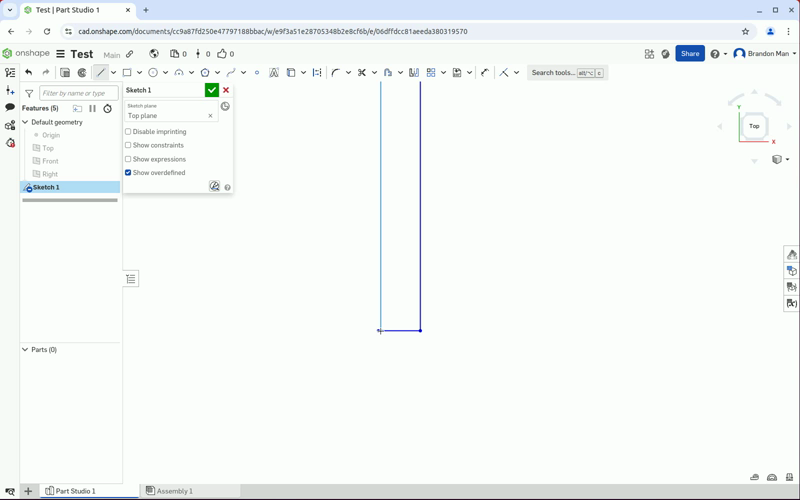
scroll(-6)
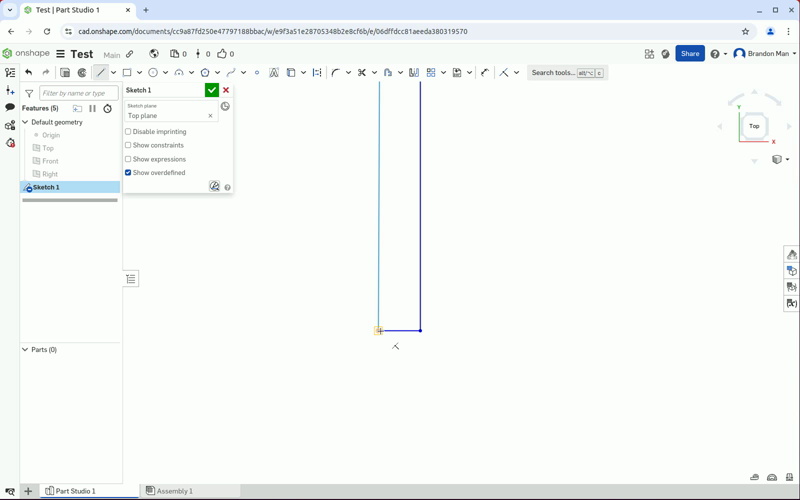
scroll(-6)
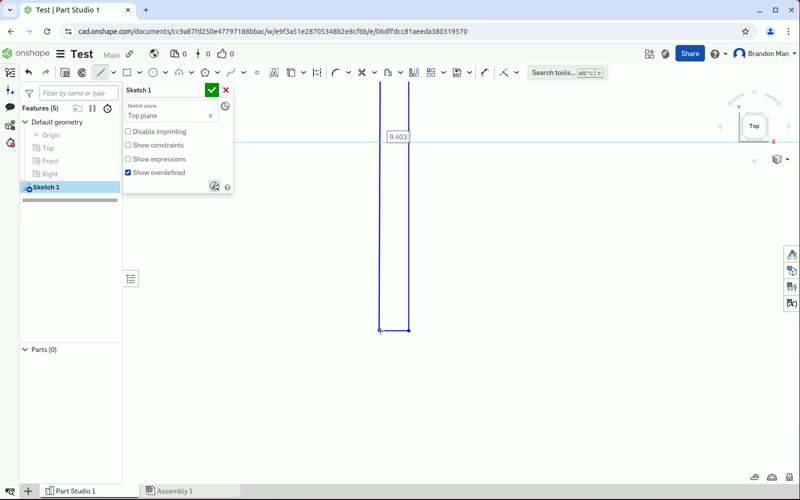
scroll(-6)
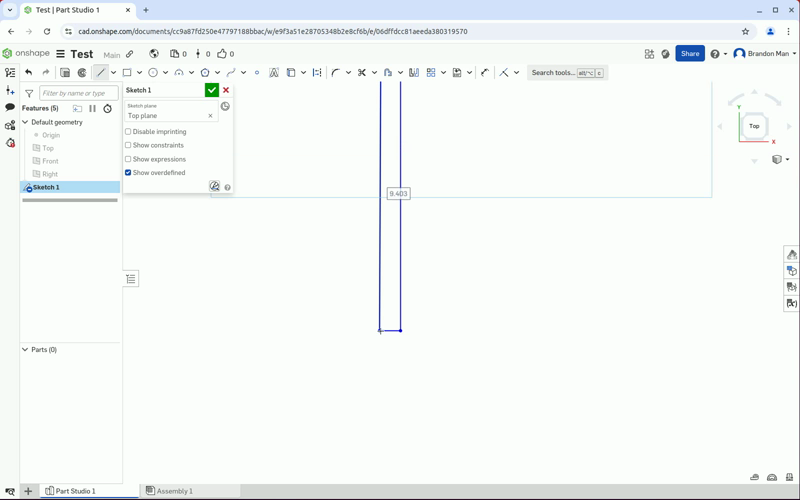
scroll(-6)
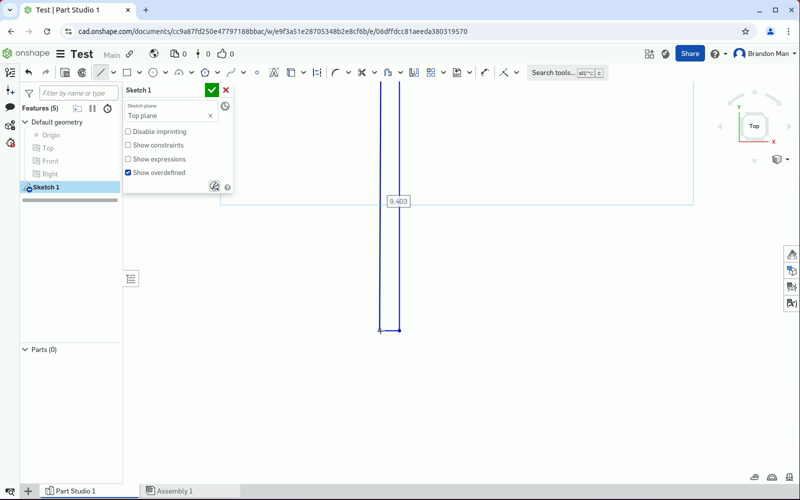
scroll(-6)
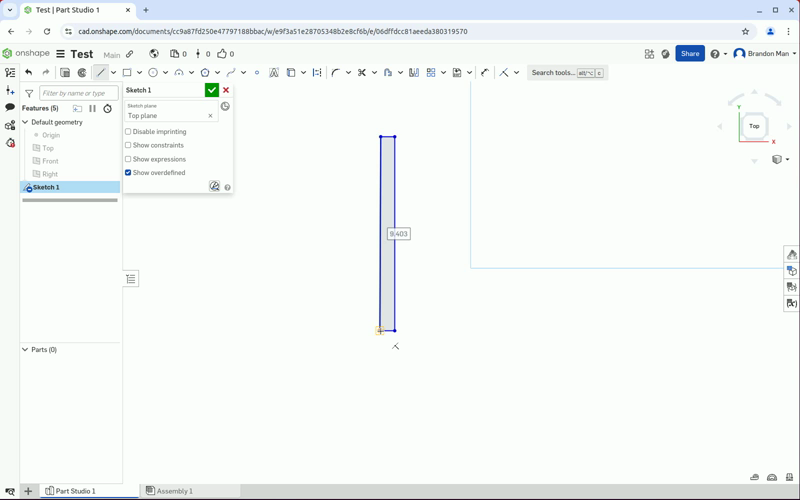
scroll(-6)
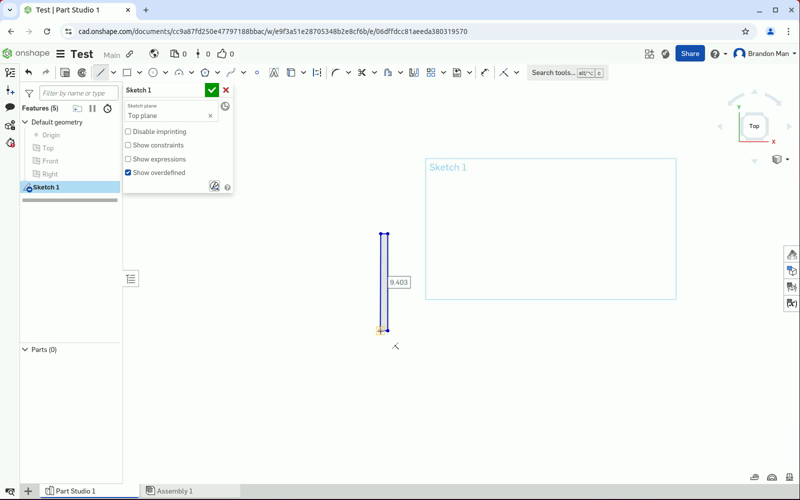
scroll(-6)
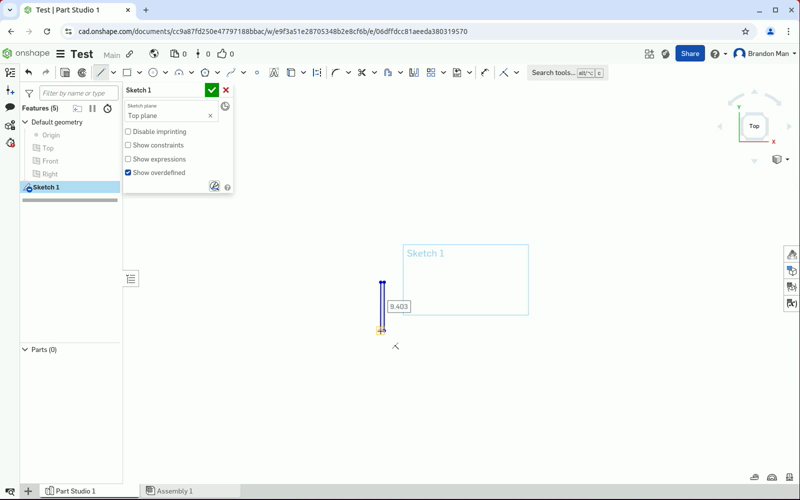
key(esc)
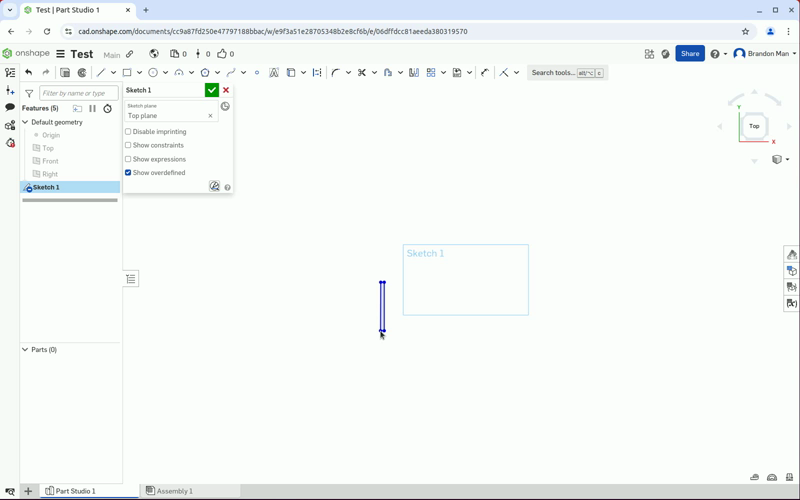
mouse_move(381, 312)
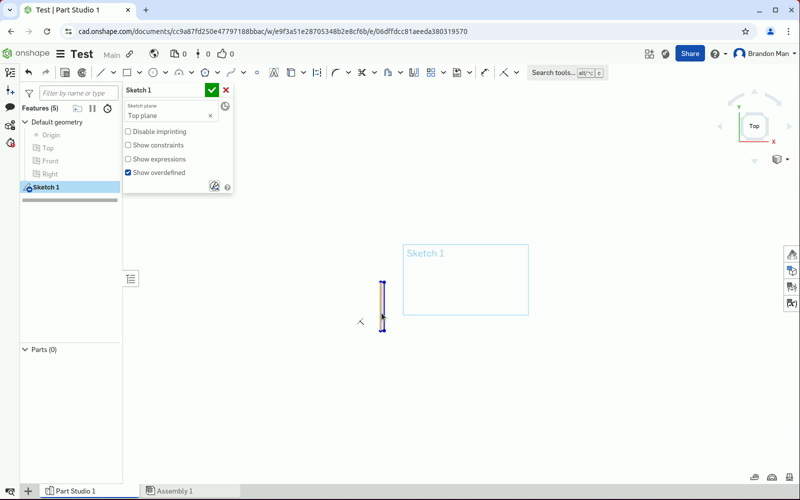
scroll(6)
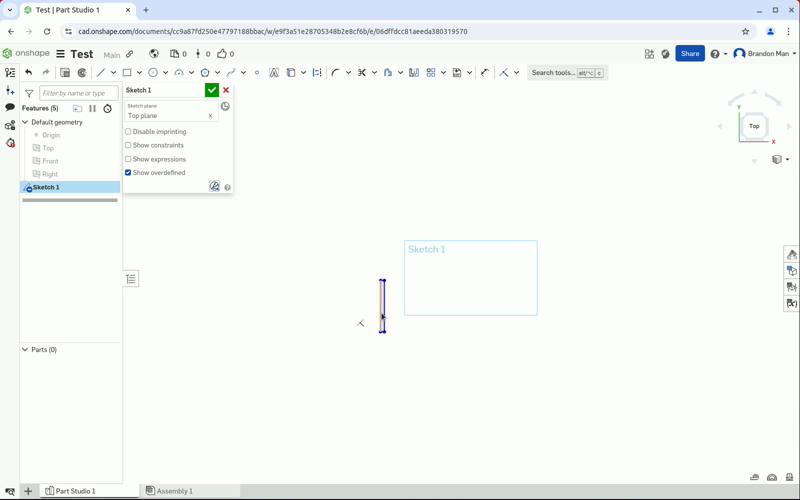
scroll(6)
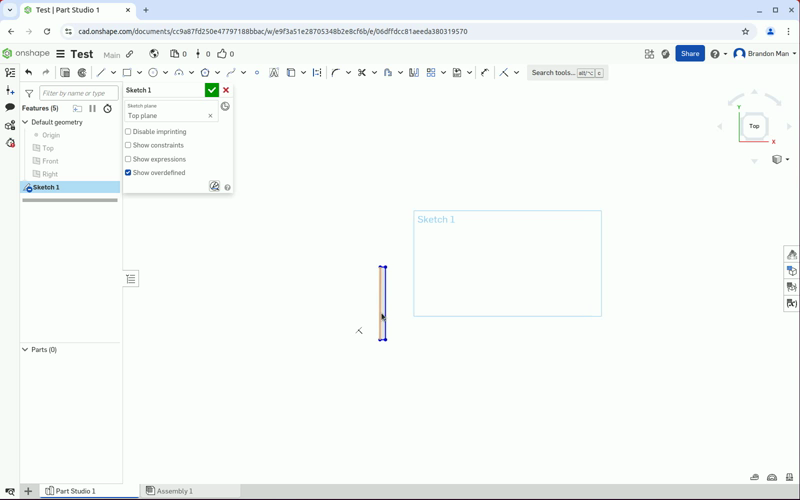
scroll(6)
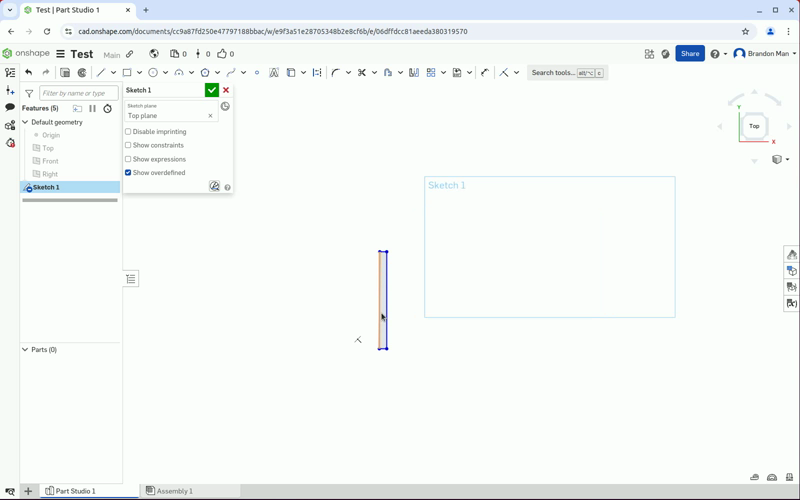
scroll(6)
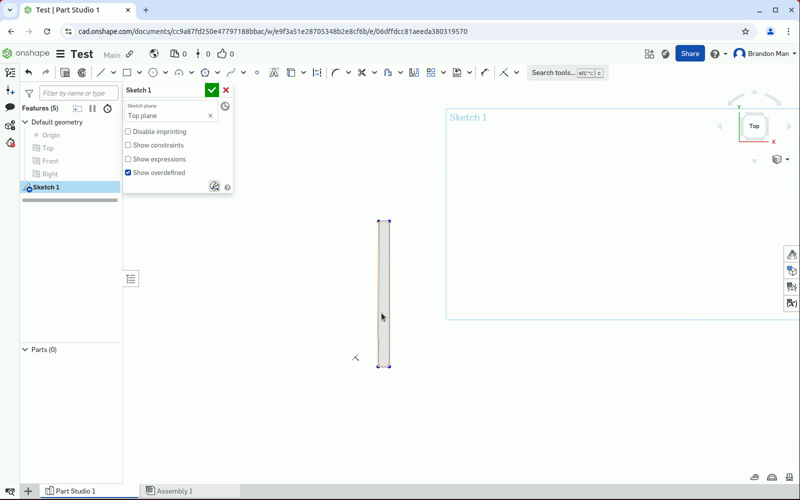
scroll(6)
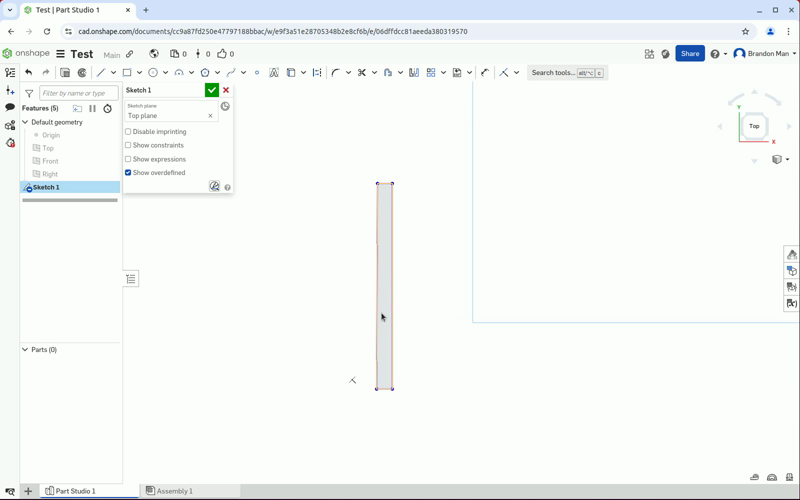
scroll(6)
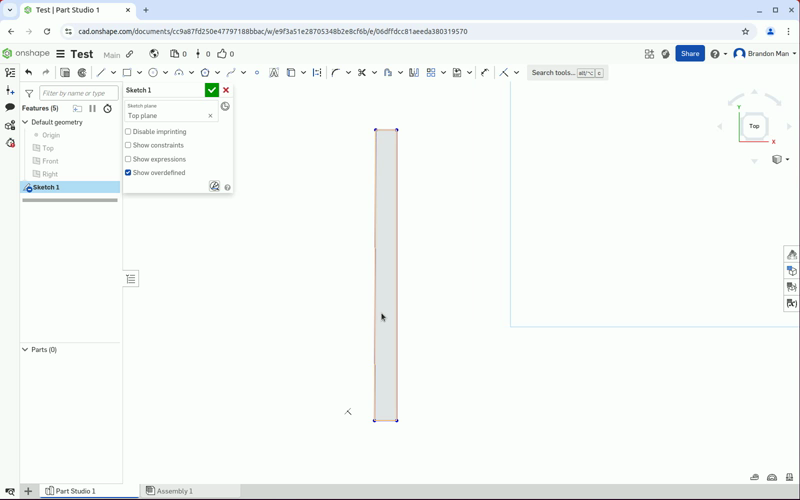
scroll(6)
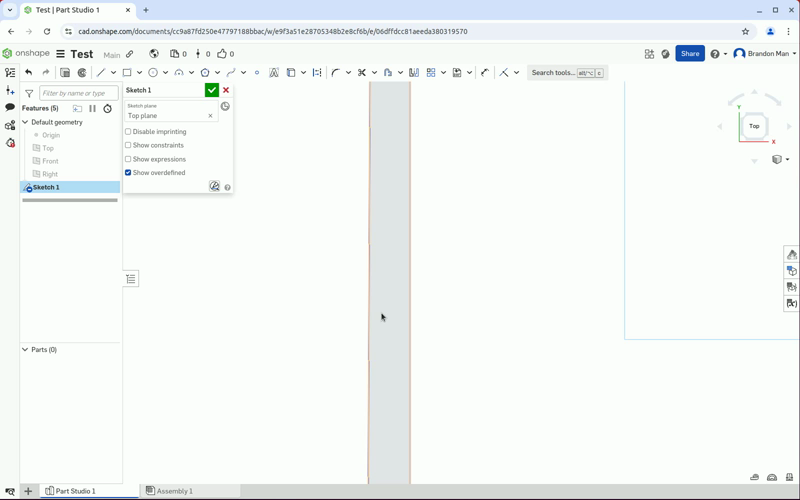
click(381, 312)
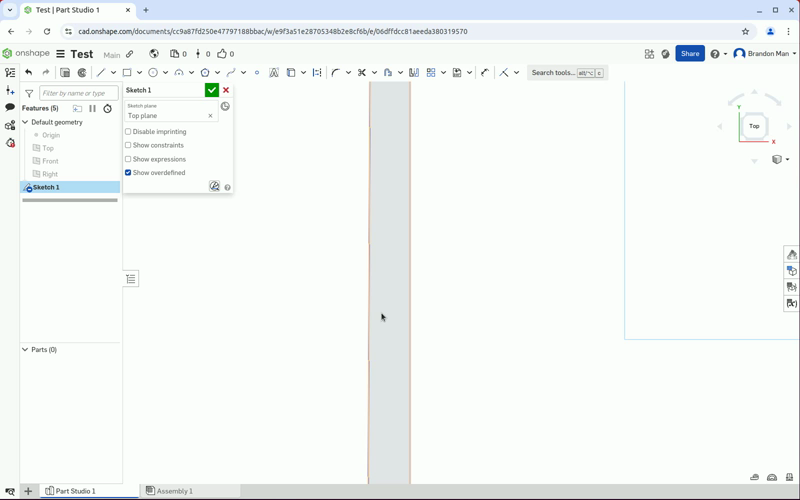
scroll(-6)
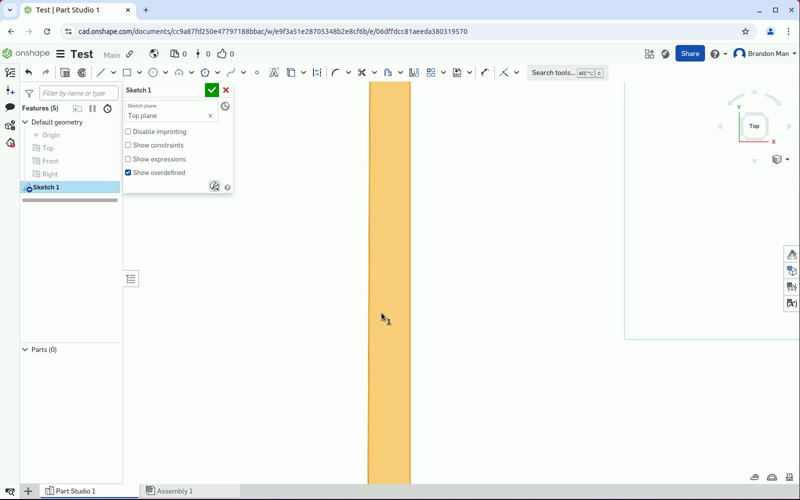
scroll(-6)
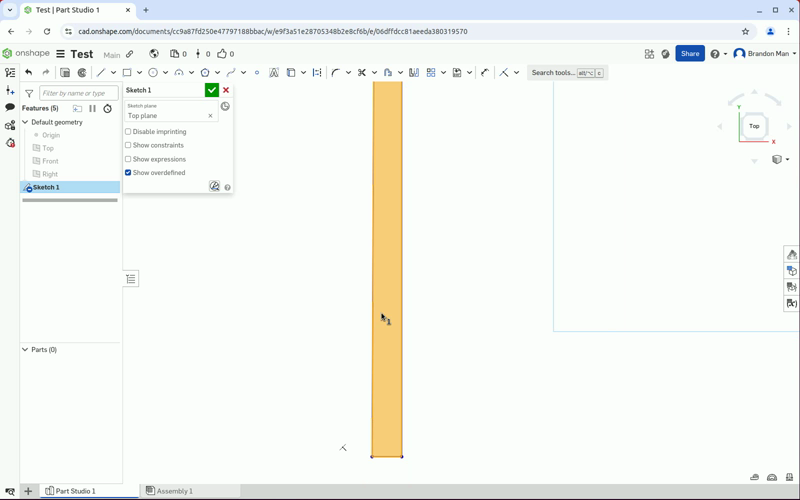
scroll(-6)
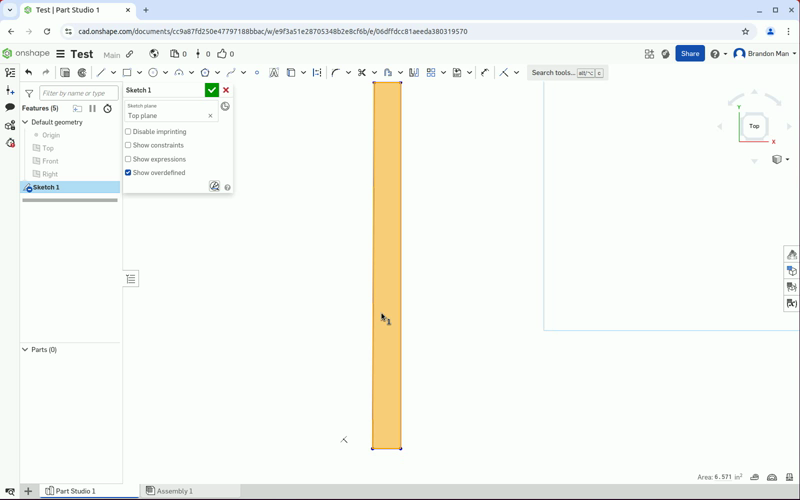
scroll(-6)
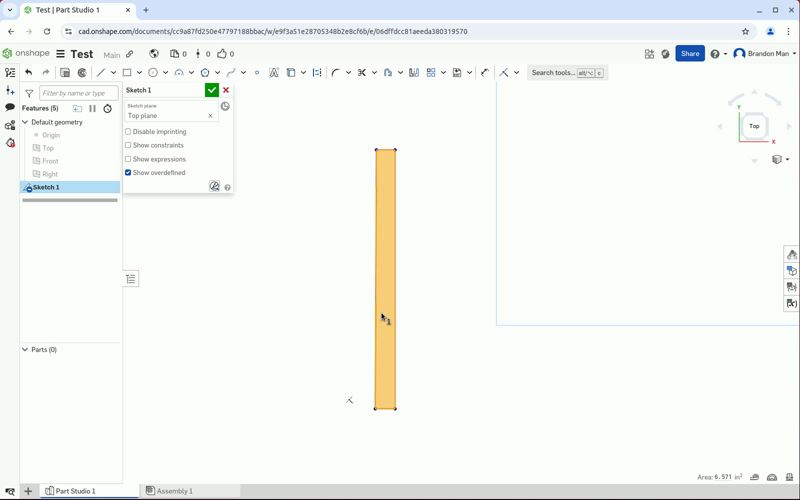
scroll(-6)
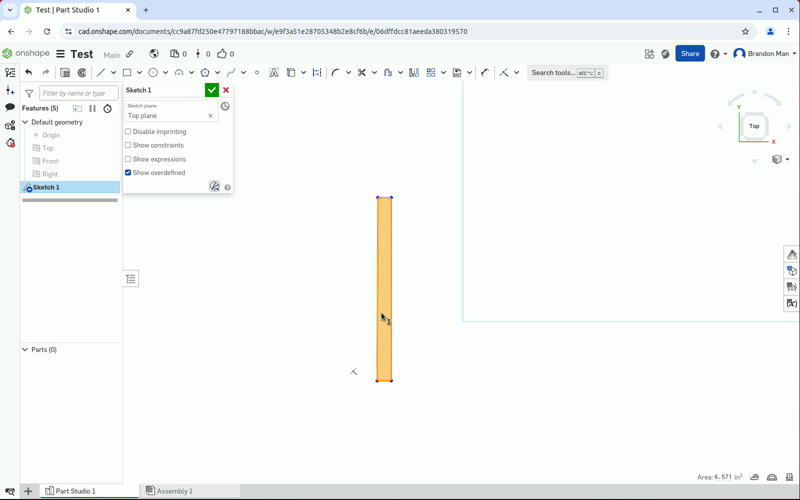
scroll(-6)
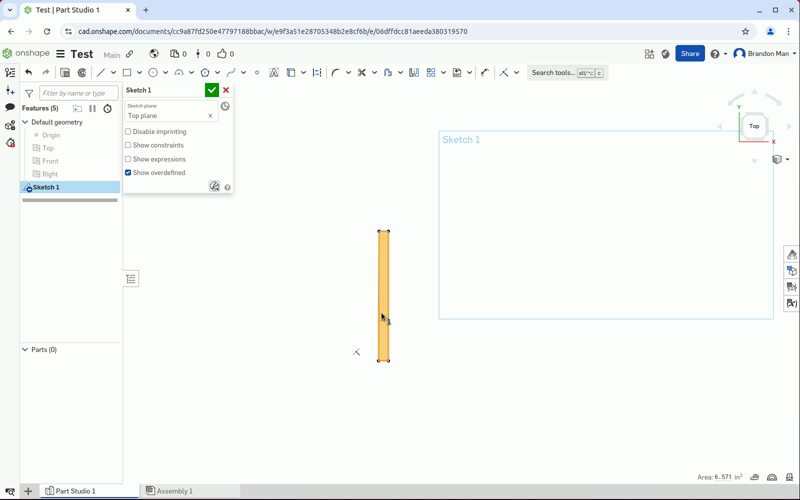
scroll(-6)
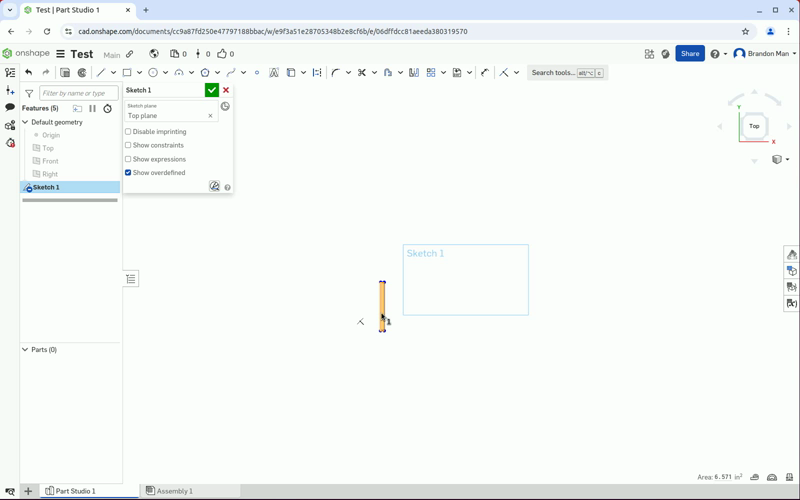
mouse_move(73, 352)
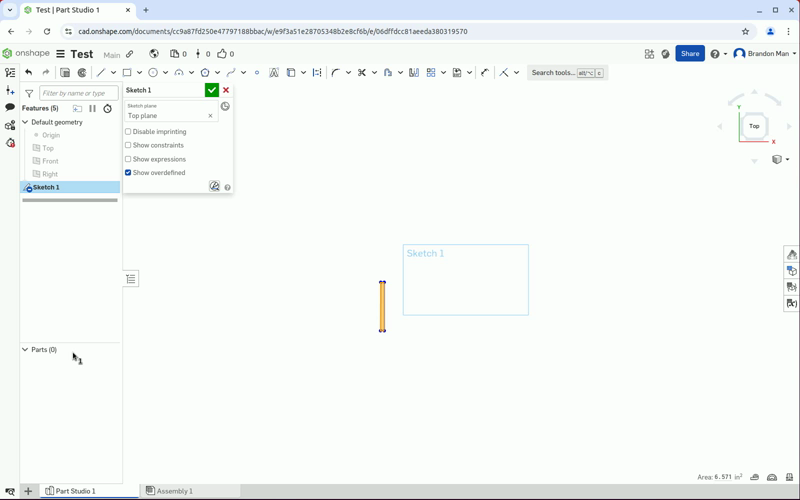
key(shift+y)
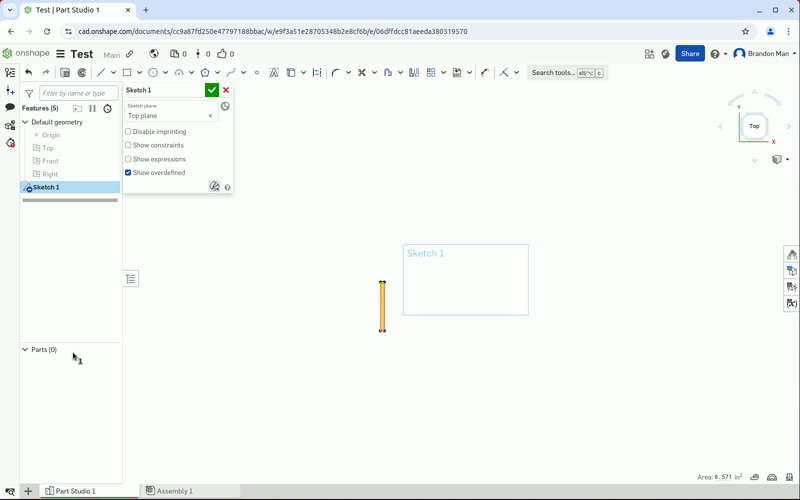
key(shift+e)
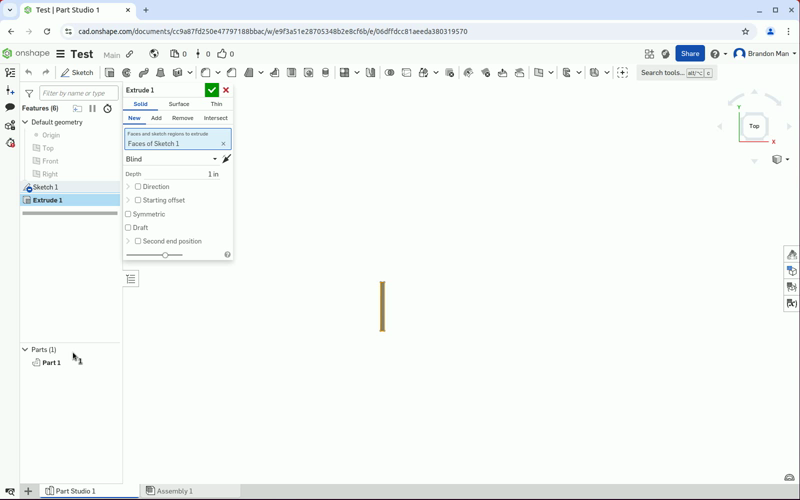
mouse_move(143, 106)
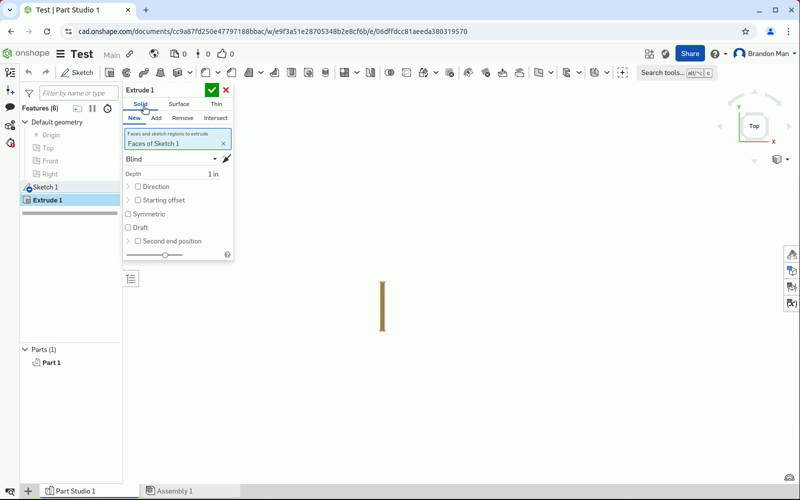
click(143, 106)
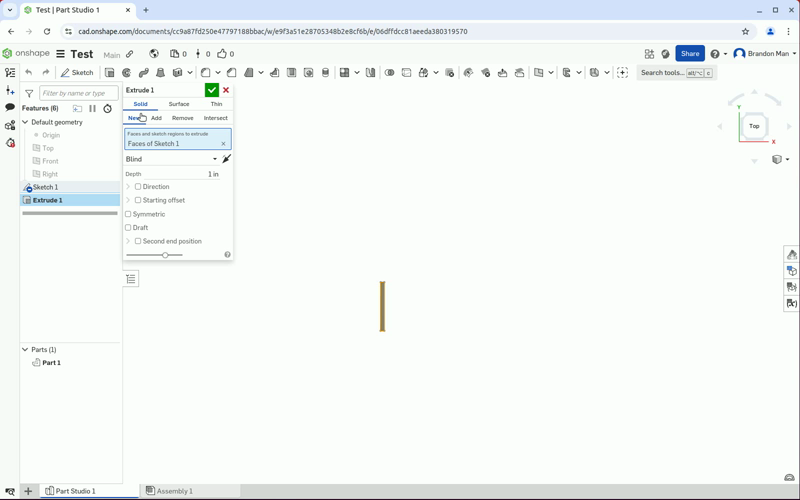
mouse_move(137, 120)
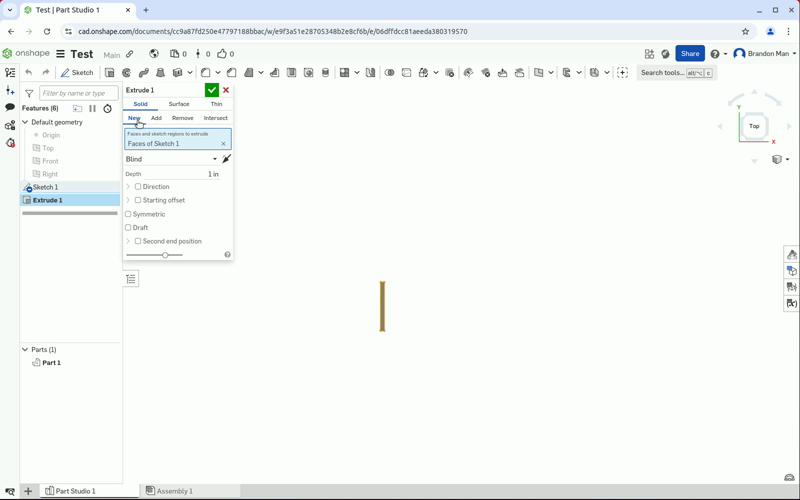
click(137, 120)
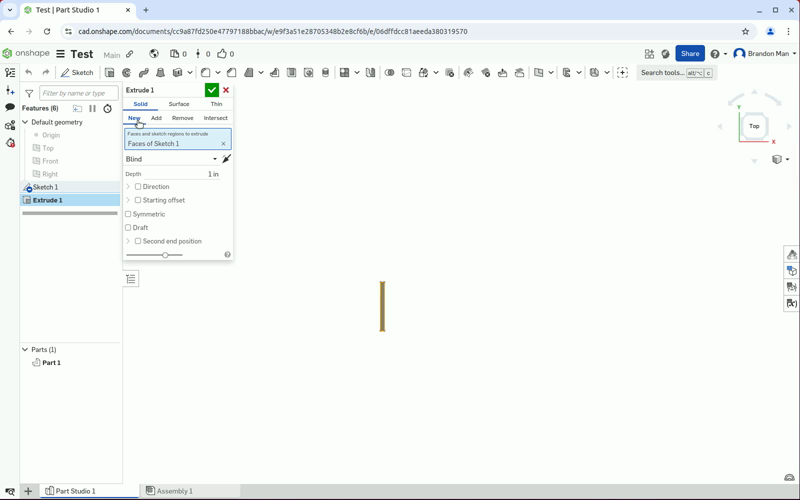
key(tab, 4)
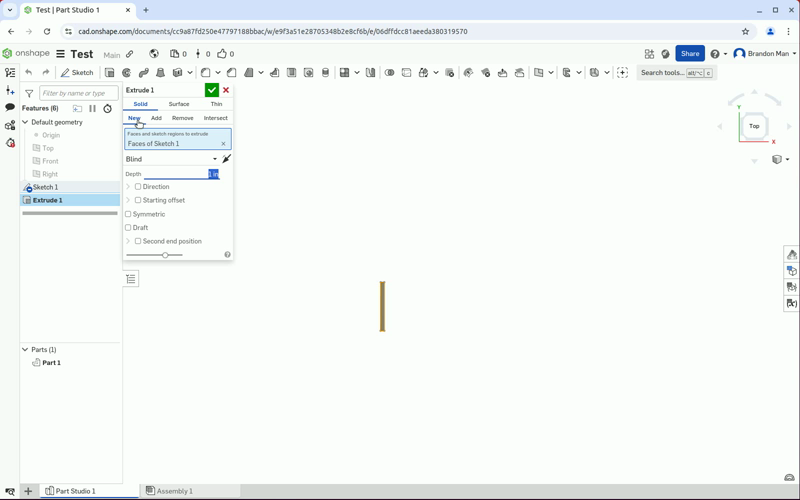
text(0.722)
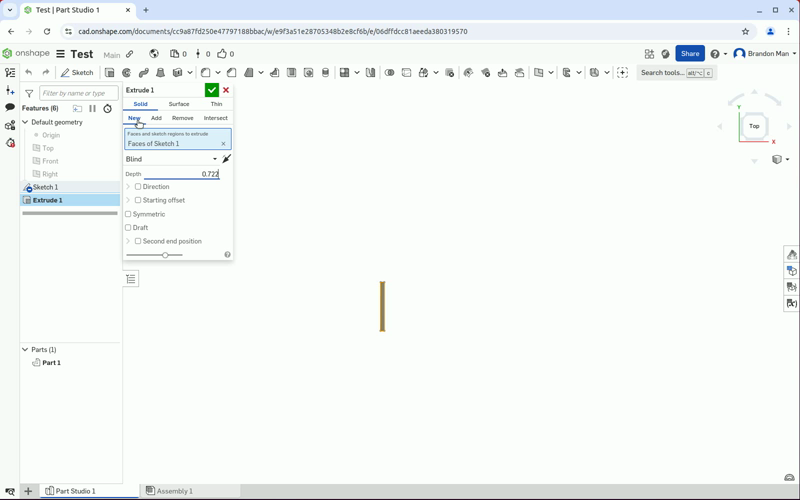
key(enter)
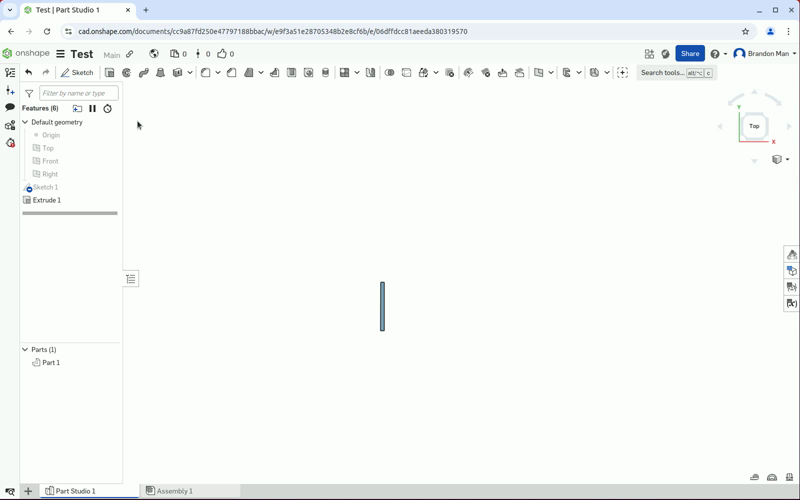
key(shift+h)
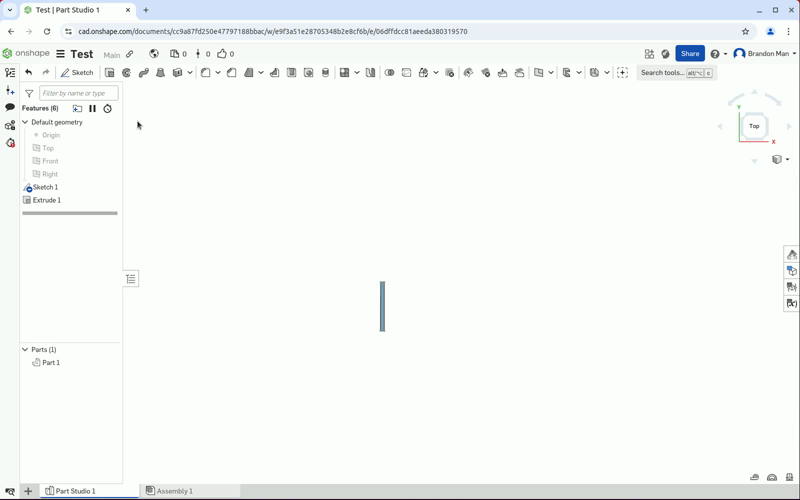
key(shift+h)
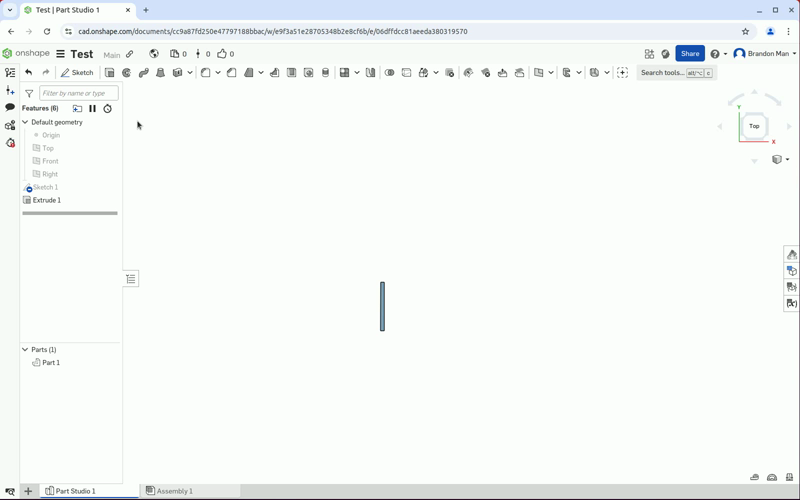
mouse_move(73, 189)
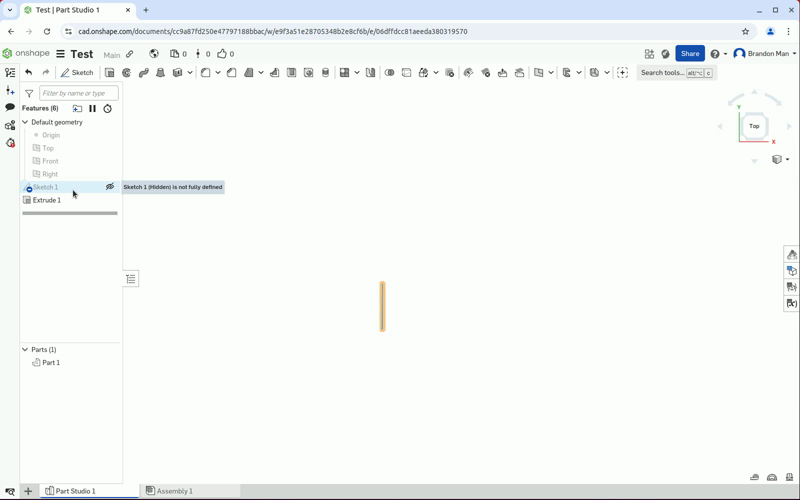
click(73, 189)
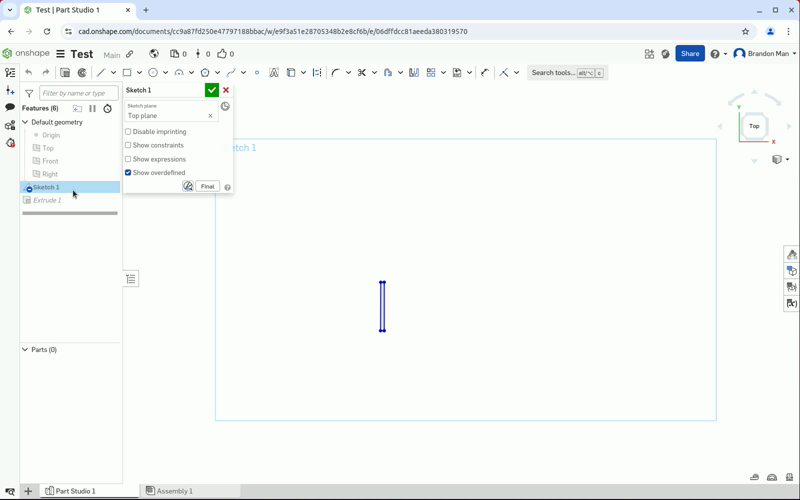
mouse_move(229, 92)
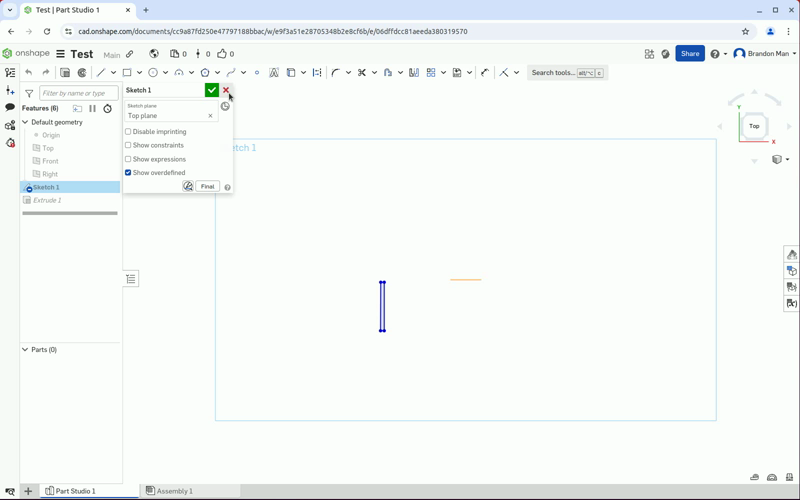
click(229, 92)
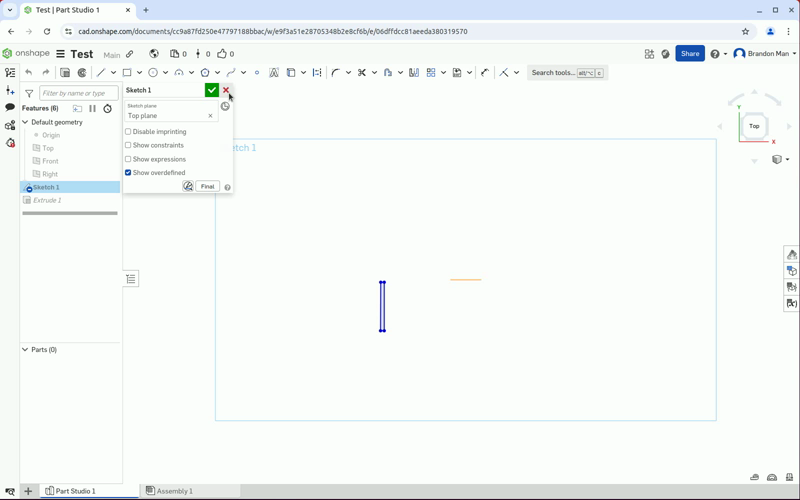
key(shift+s)
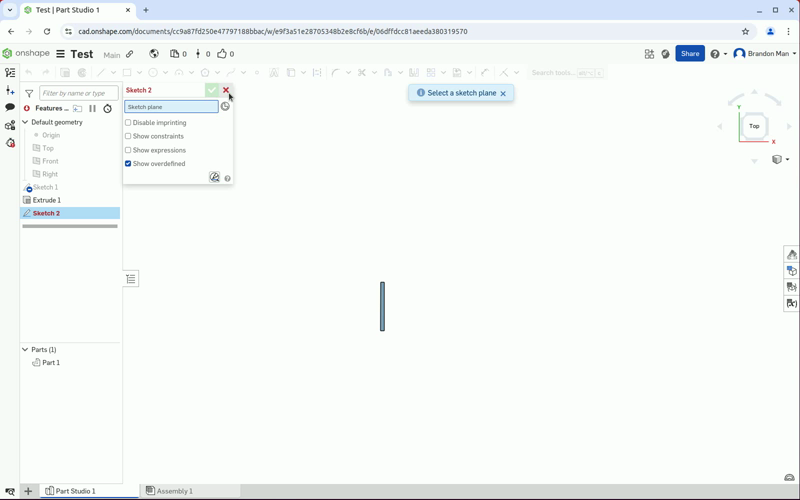
mouse_move(73, 150)
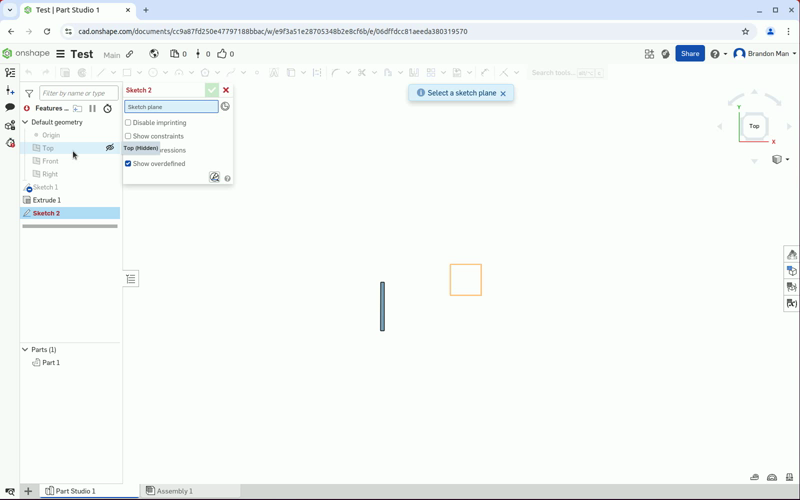
click(73, 150)
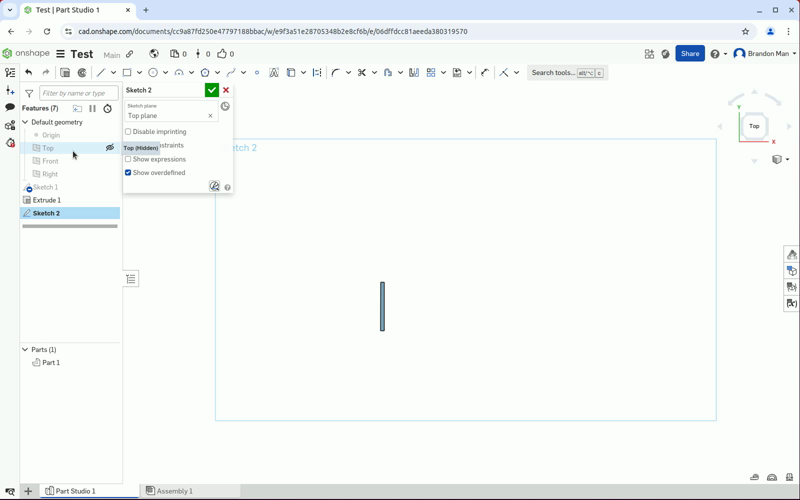
mouse_move(73, 352)
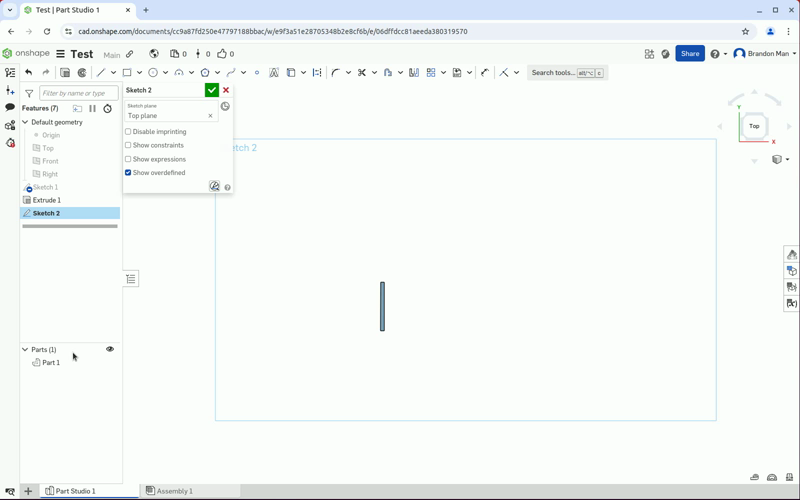
key(y)
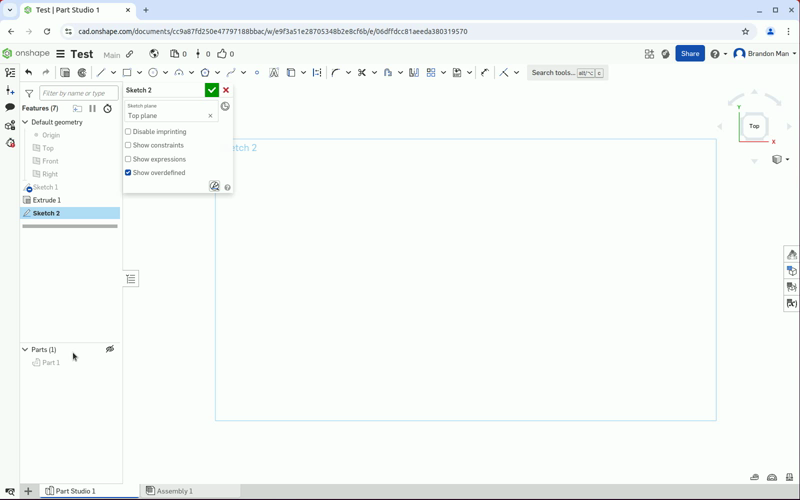
key(l)
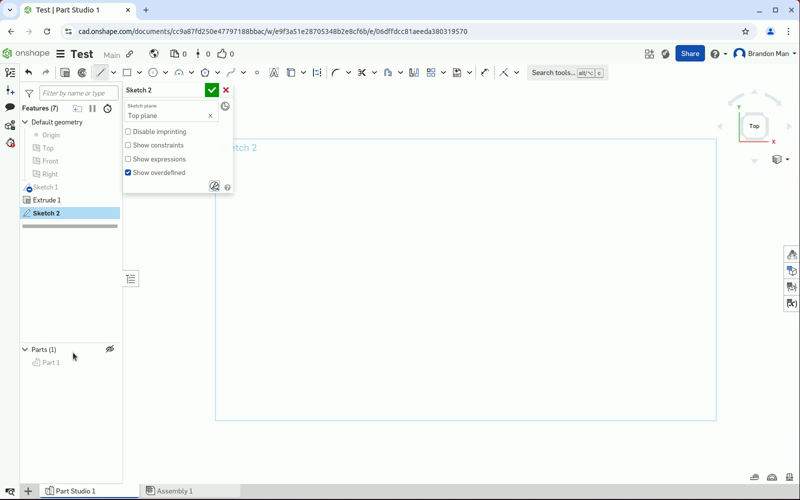
key_down(shift)
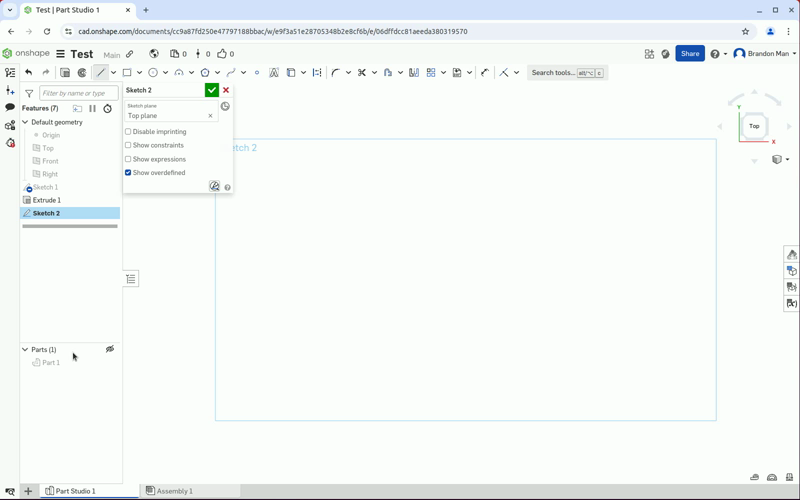
mouse_move(498, 330)
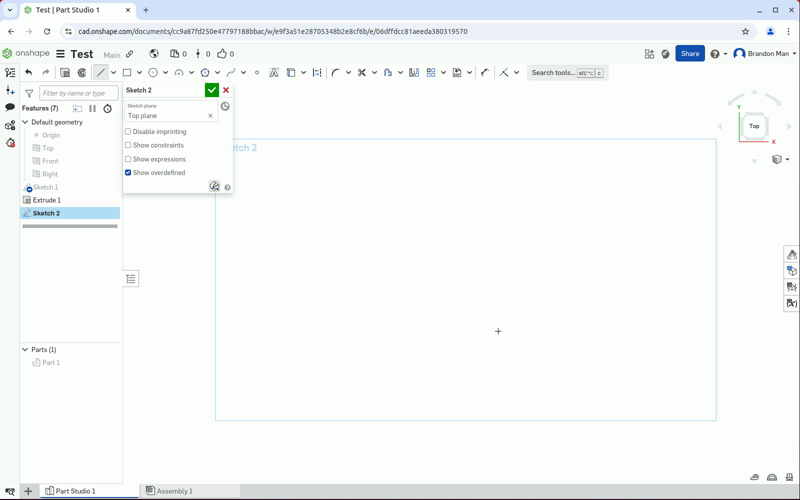
click(498, 330)
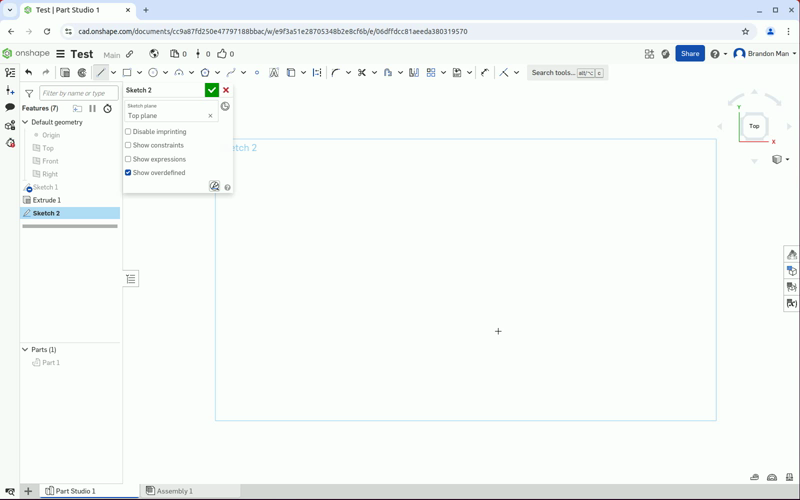
key_up(shift)
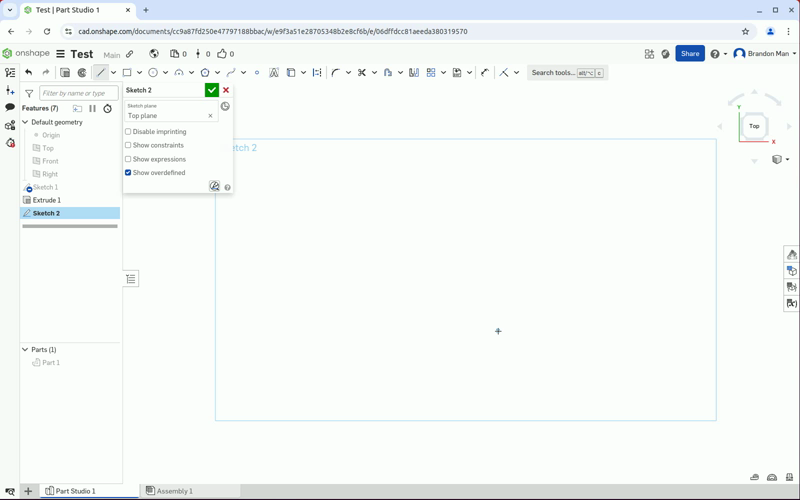
key_down(shift)
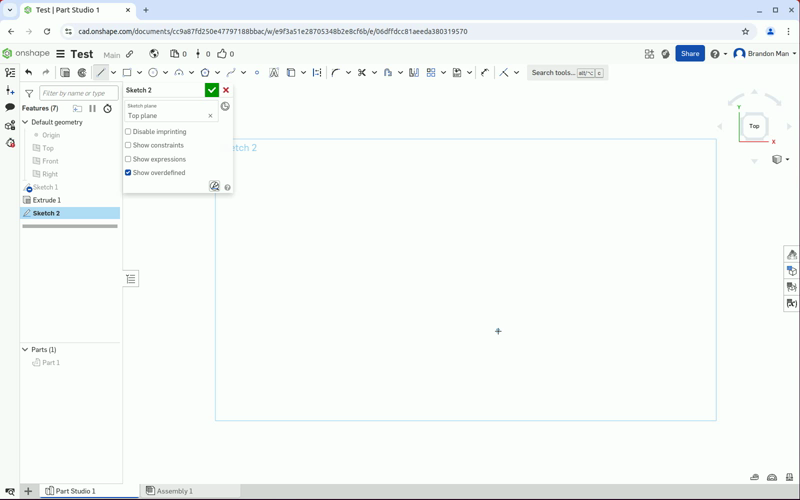
mouse_move(528, 330)
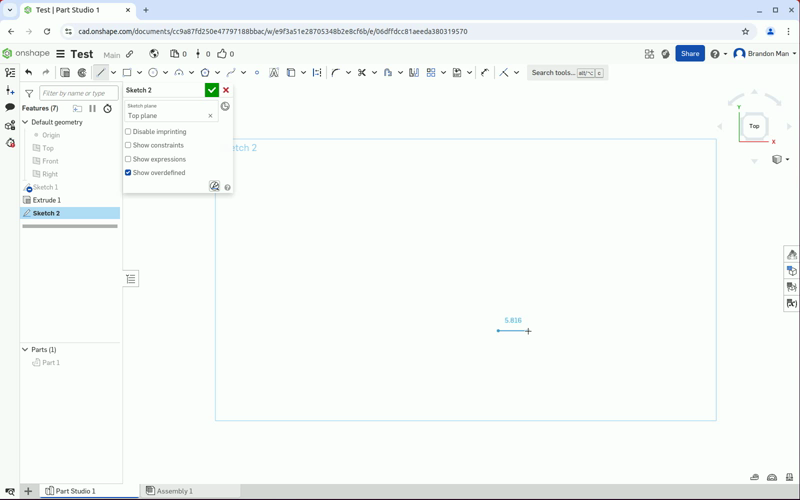
mouse_move(501, 330)
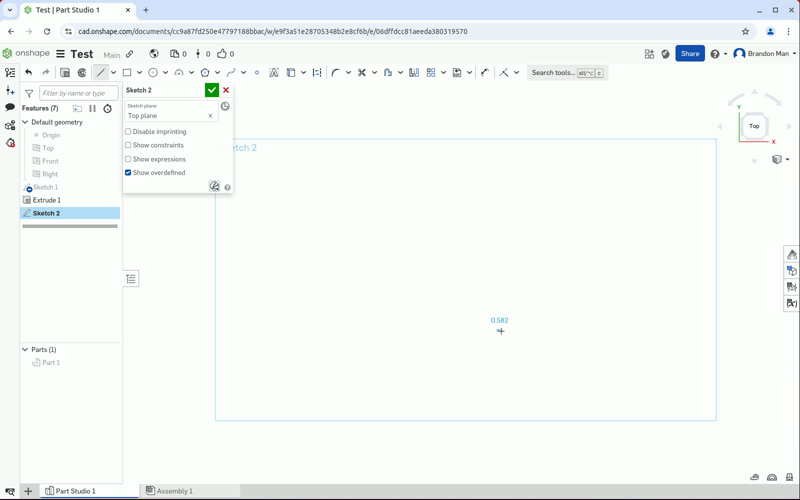
scroll(6)
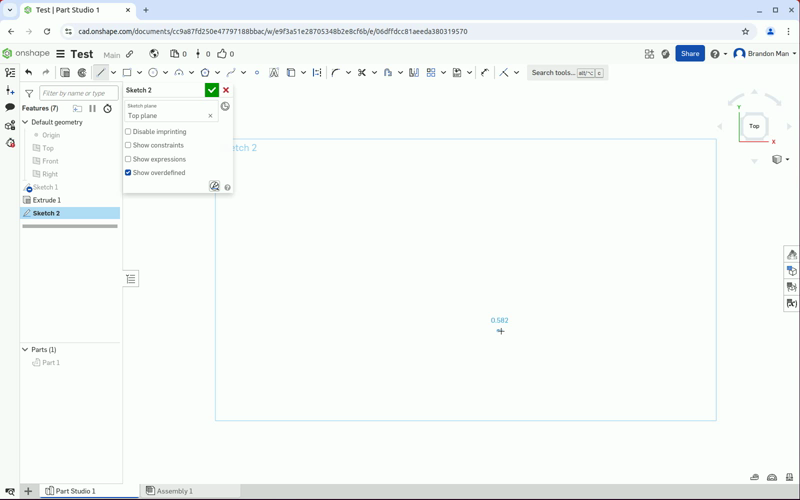
scroll(6)
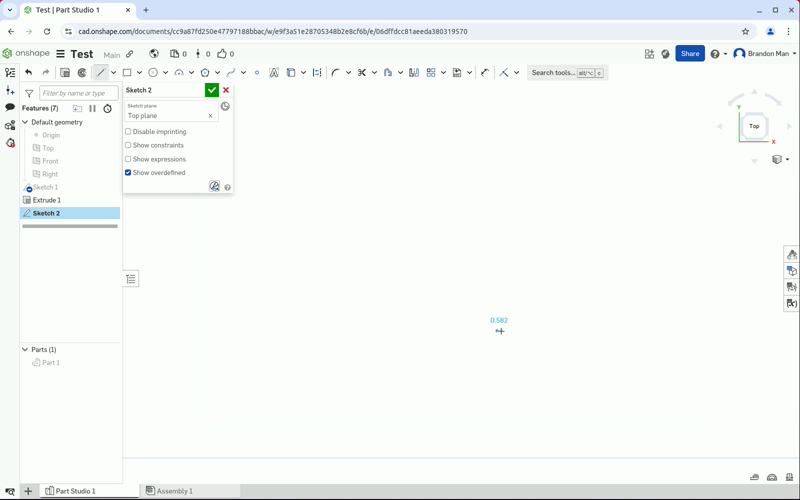
scroll(6)
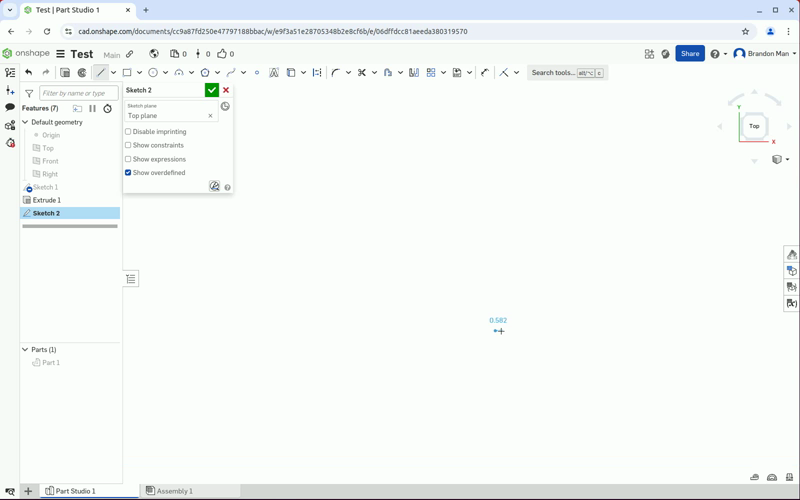
scroll(6)
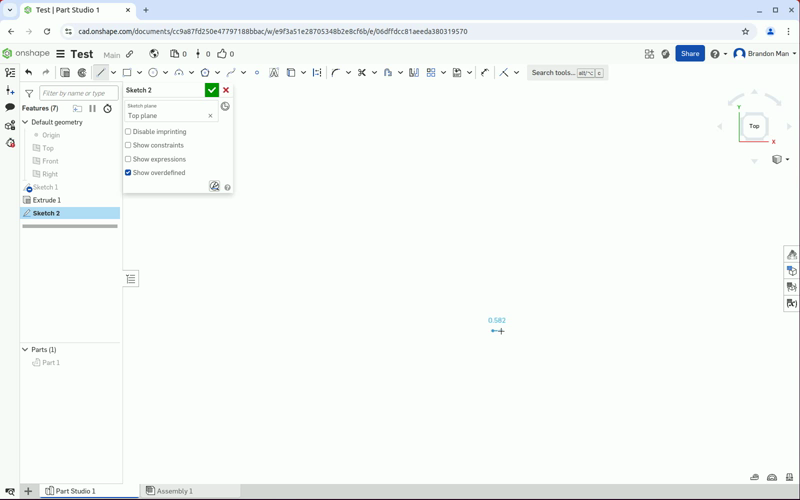
scroll(6)
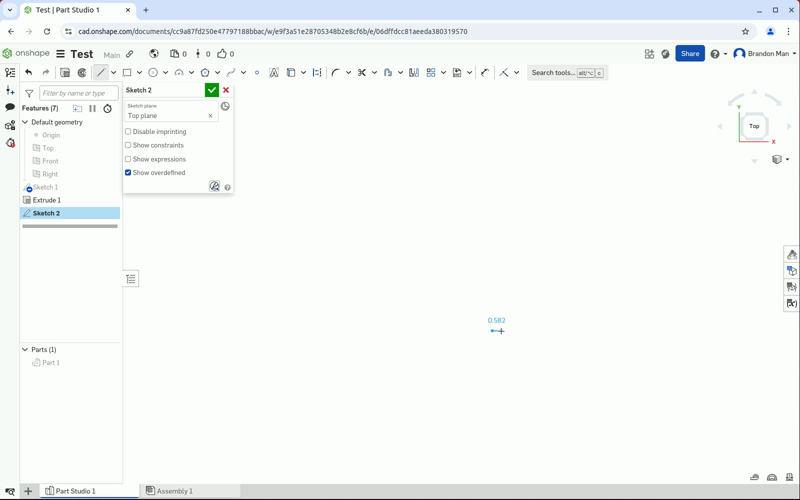
scroll(6)
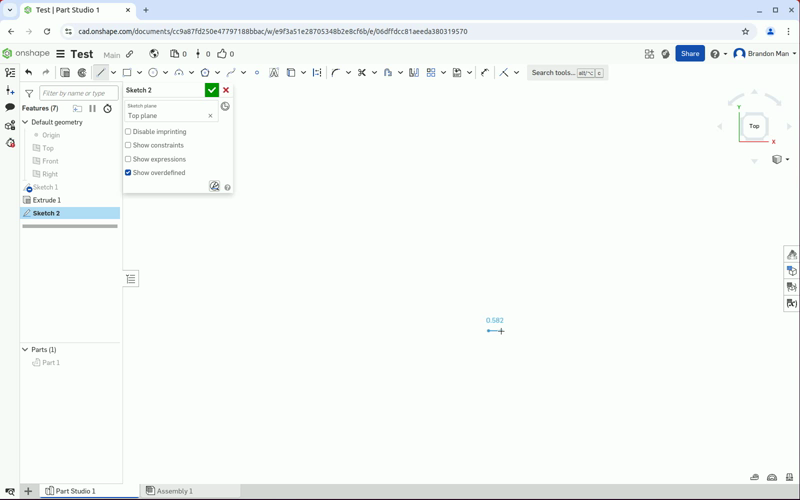
scroll(6)
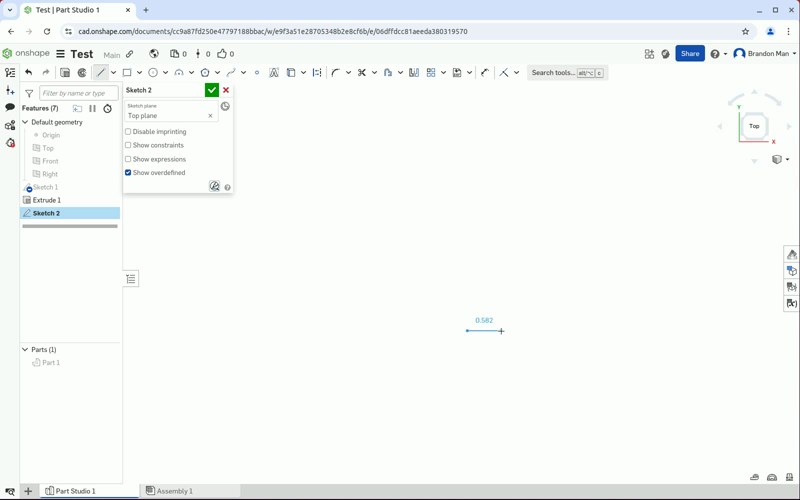
click(501, 330)
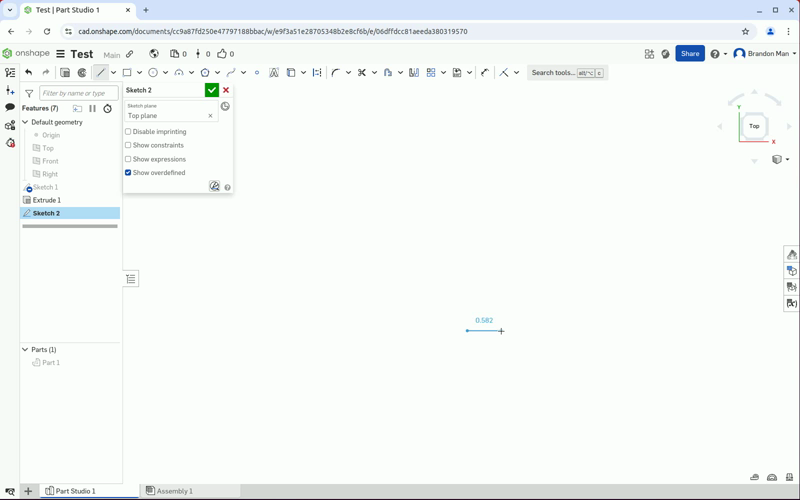
scroll(-6)
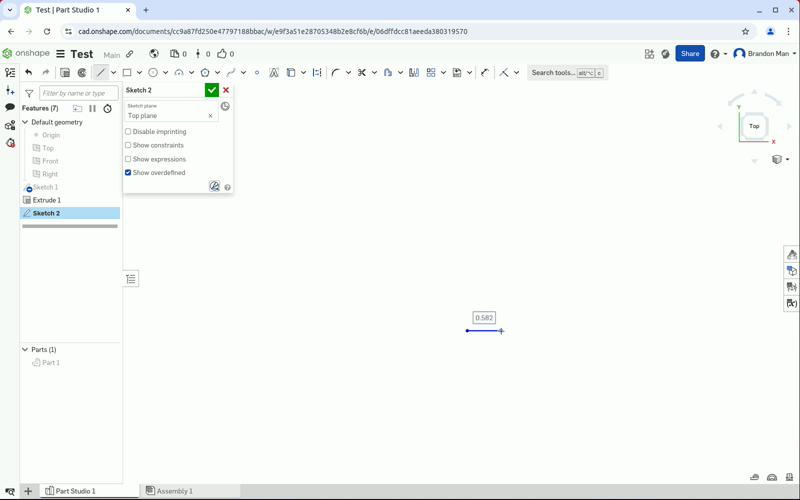
scroll(-6)
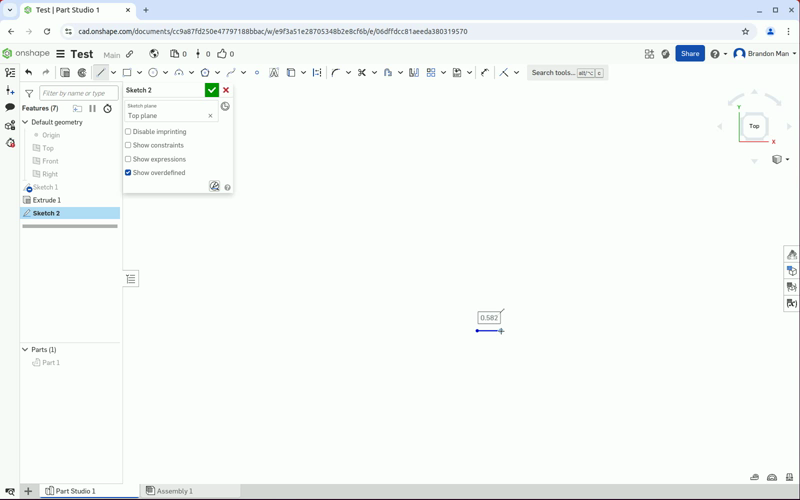
scroll(-6)
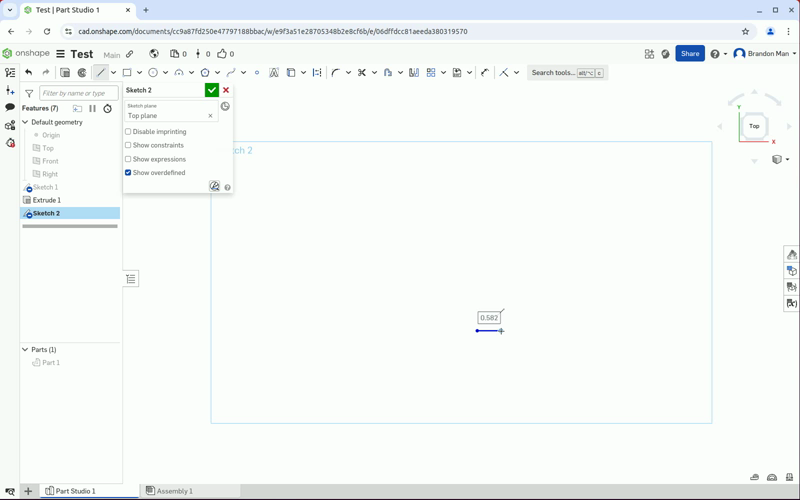
scroll(-6)
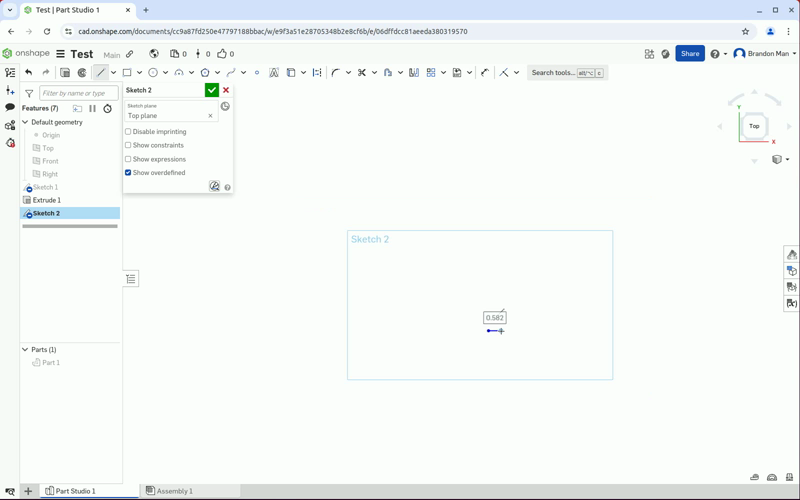
scroll(-6)
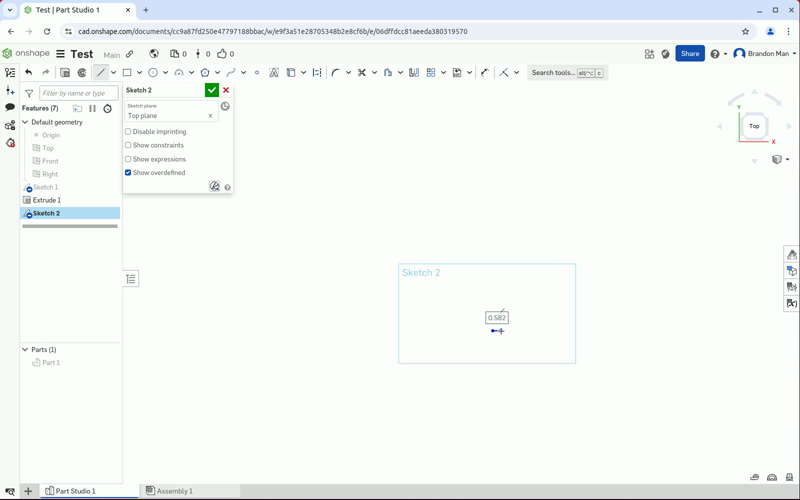
scroll(-6)
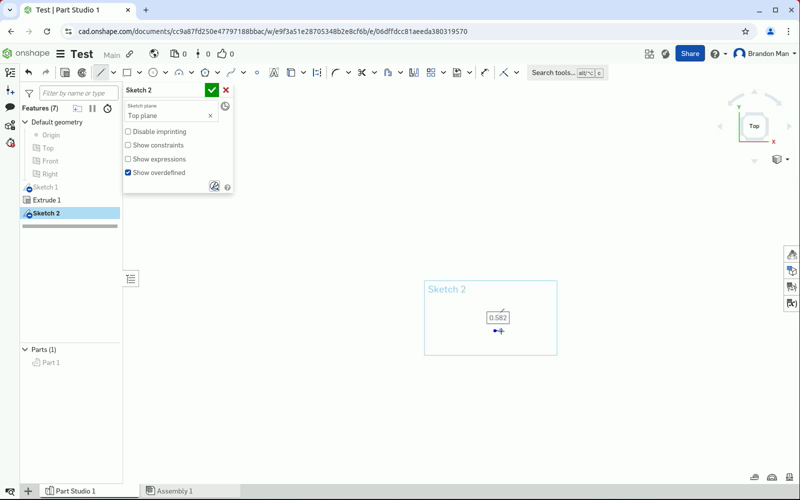
scroll(-6)
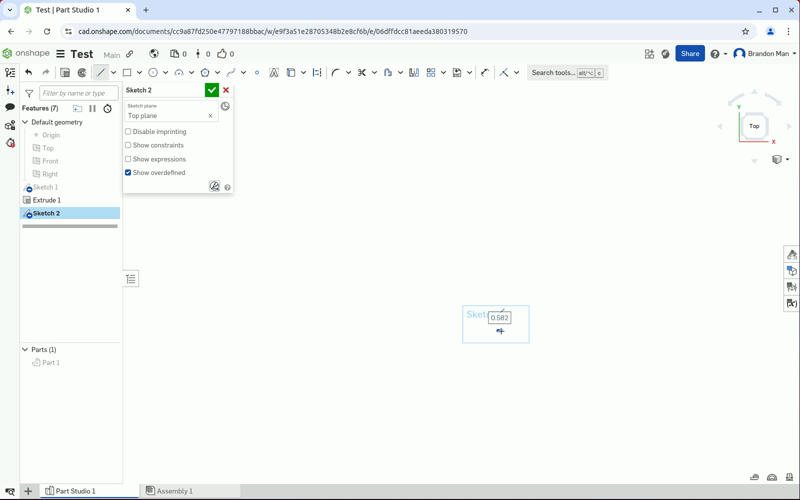
key_up(shift)
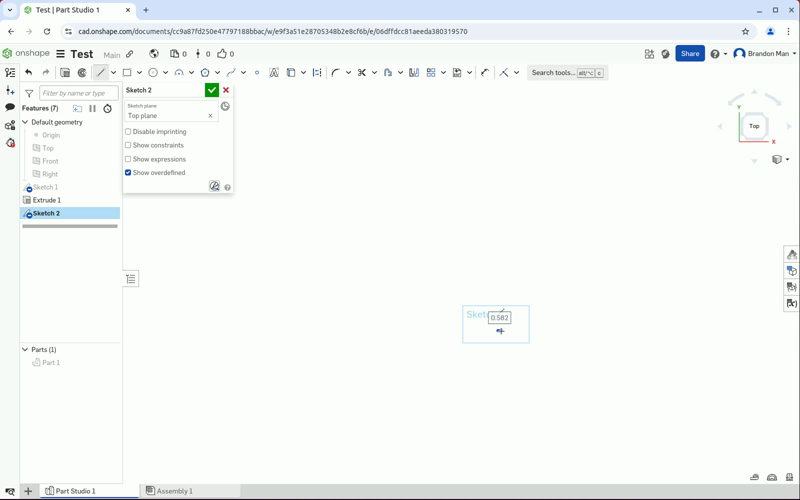
key_down(shift)
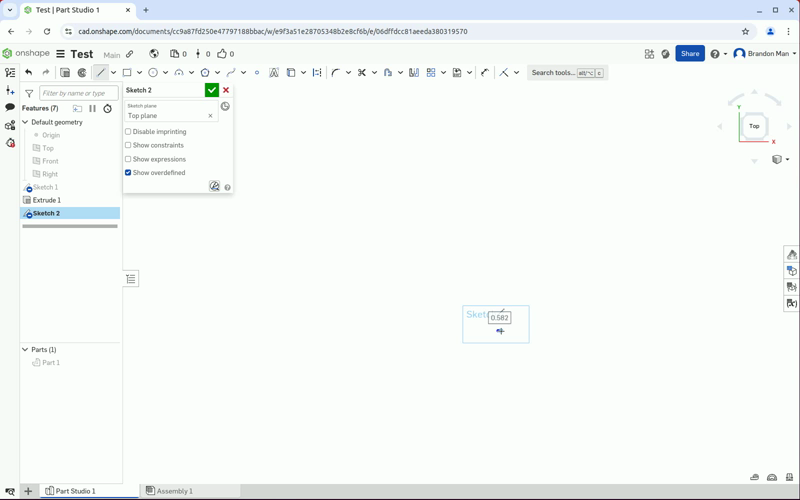
mouse_move(531, 330)
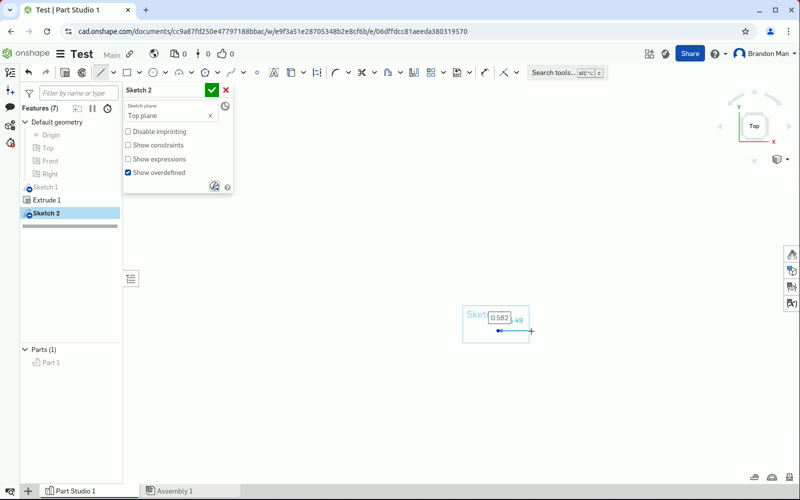
mouse_move(501, 282)
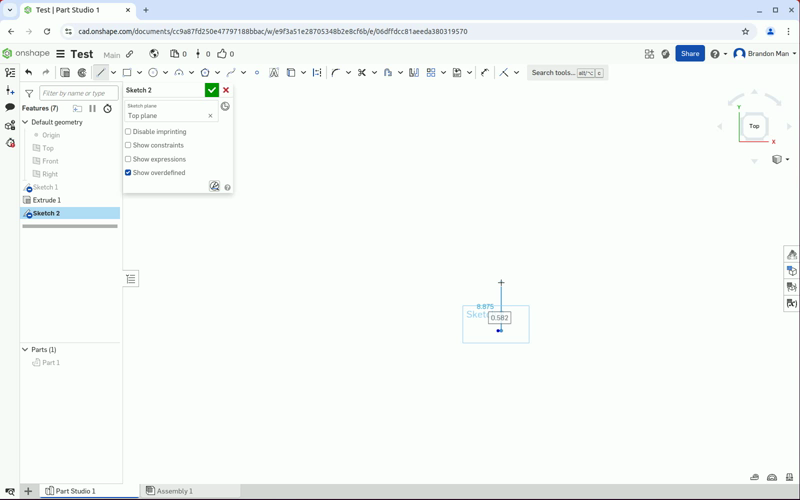
click(501, 282)
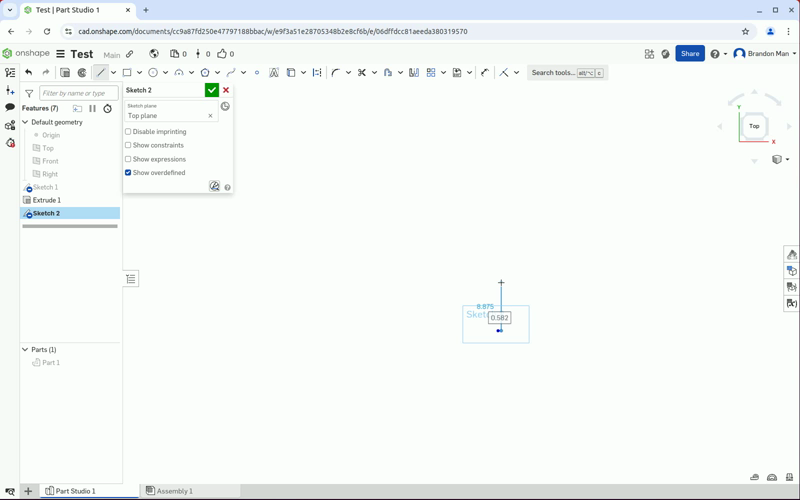
key_up(shift)
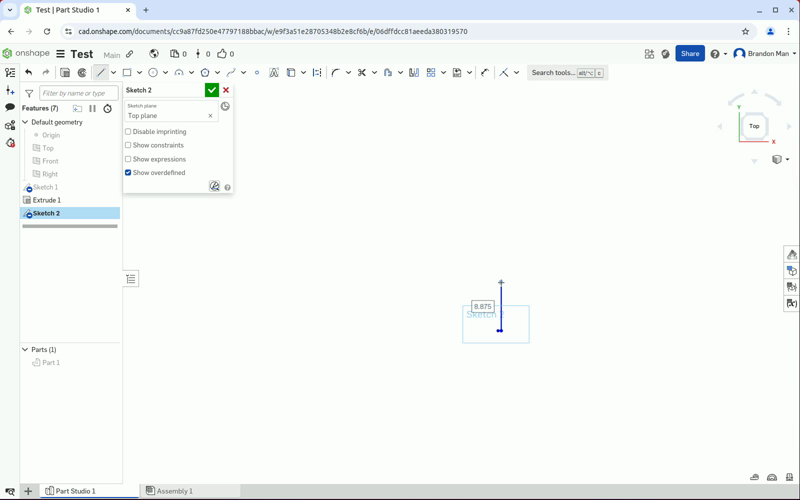
key_down(shift)
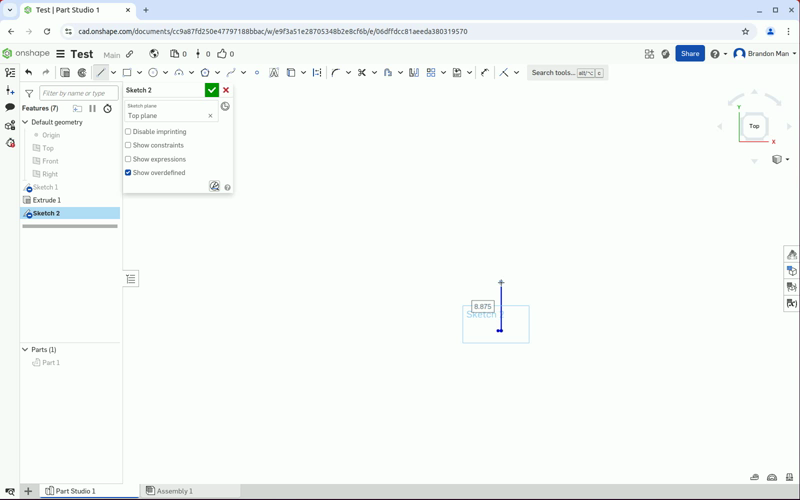
mouse_move(531, 282)
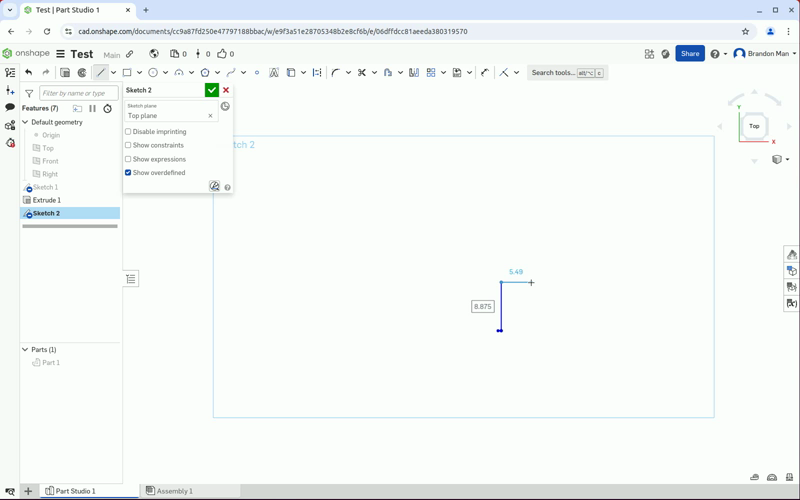
mouse_move(498, 282)
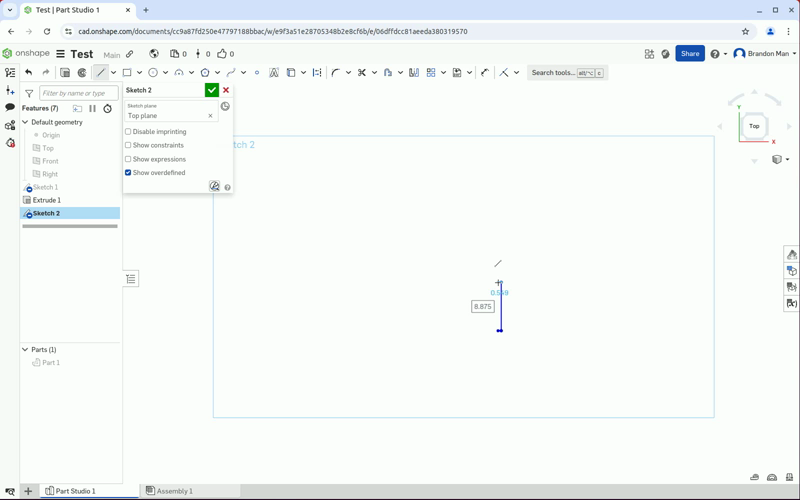
scroll(6)
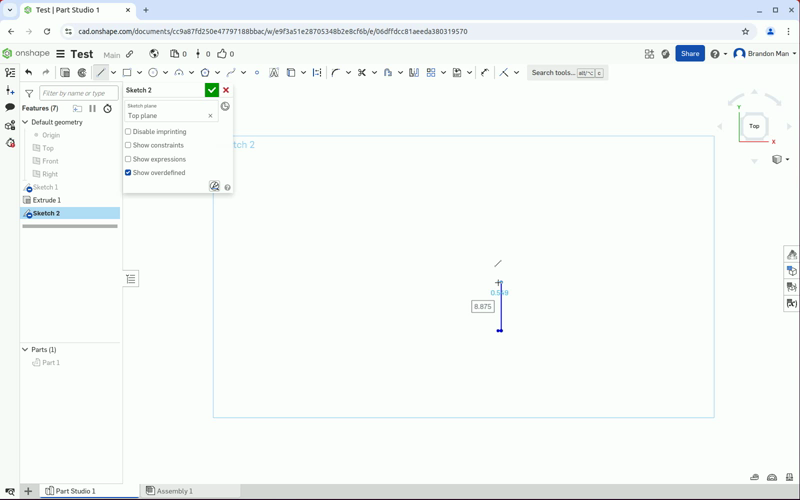
scroll(6)
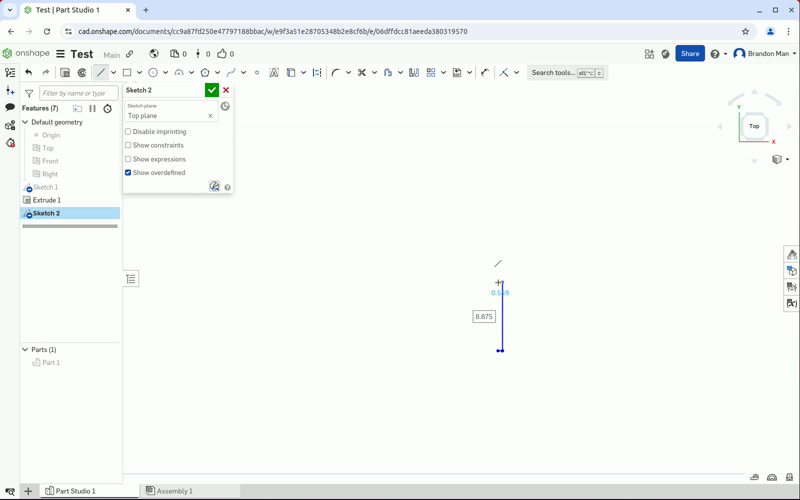
scroll(6)
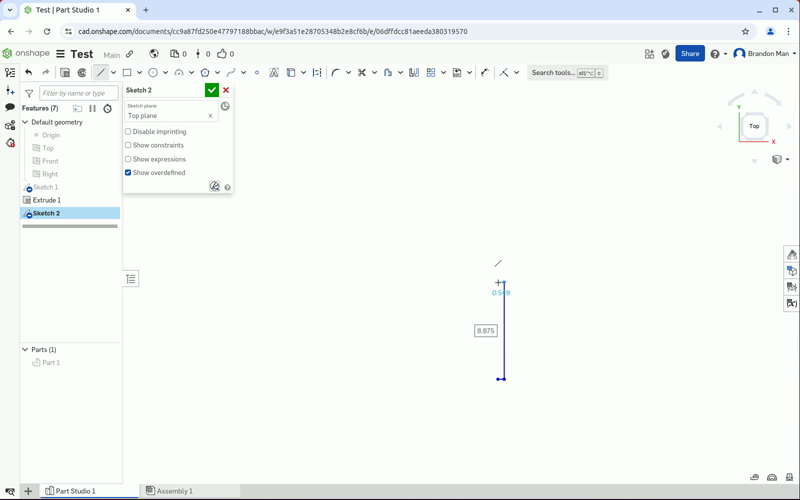
scroll(6)
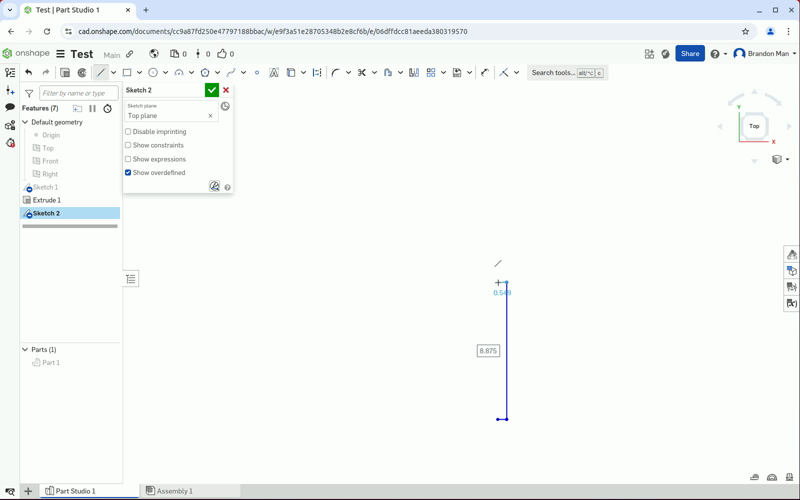
scroll(6)
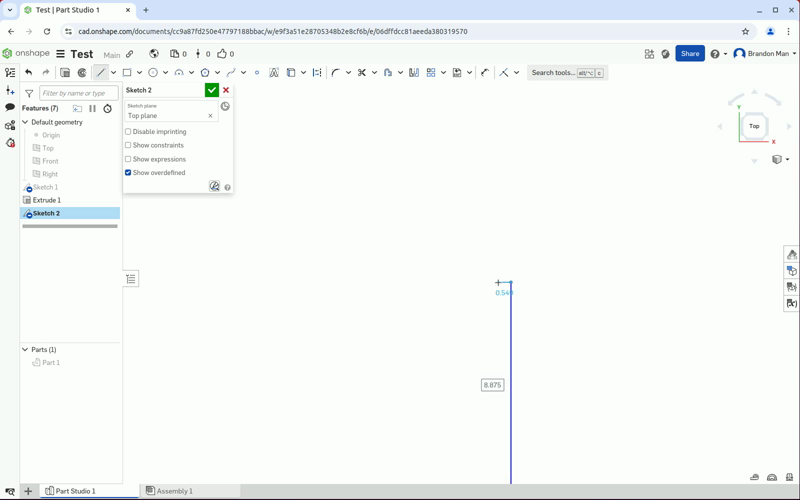
scroll(6)
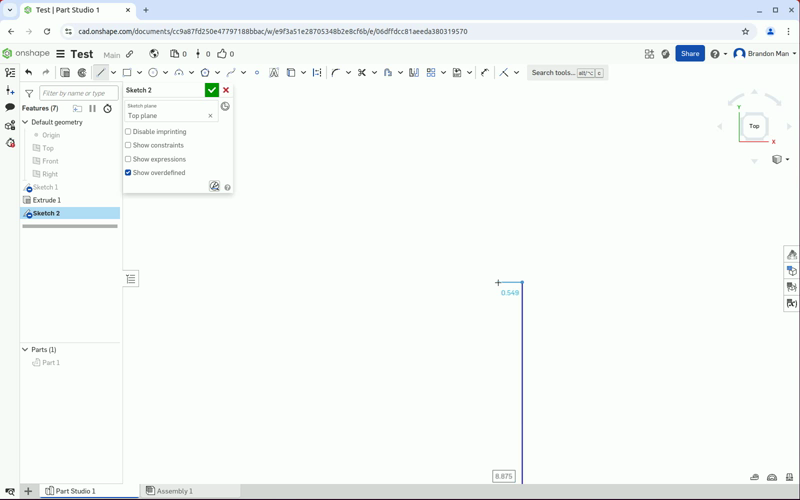
scroll(6)
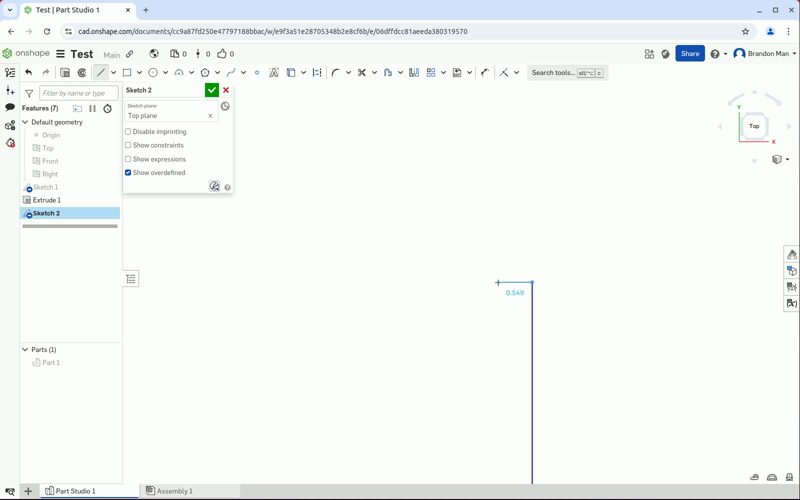
click(498, 282)
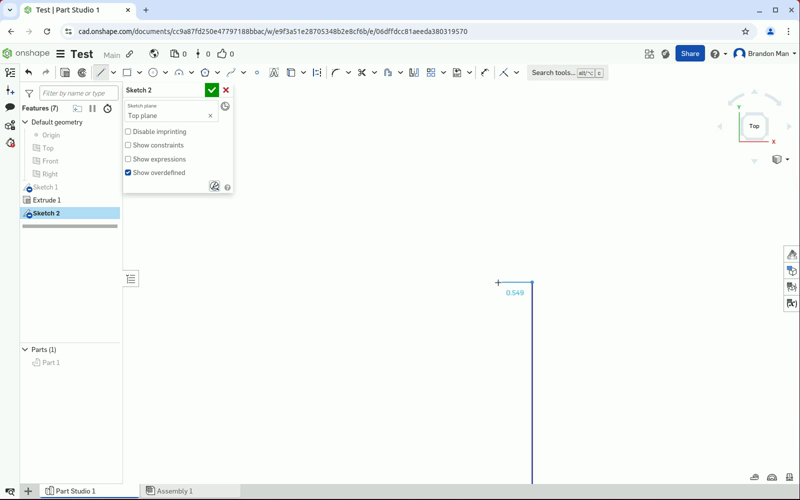
scroll(-6)
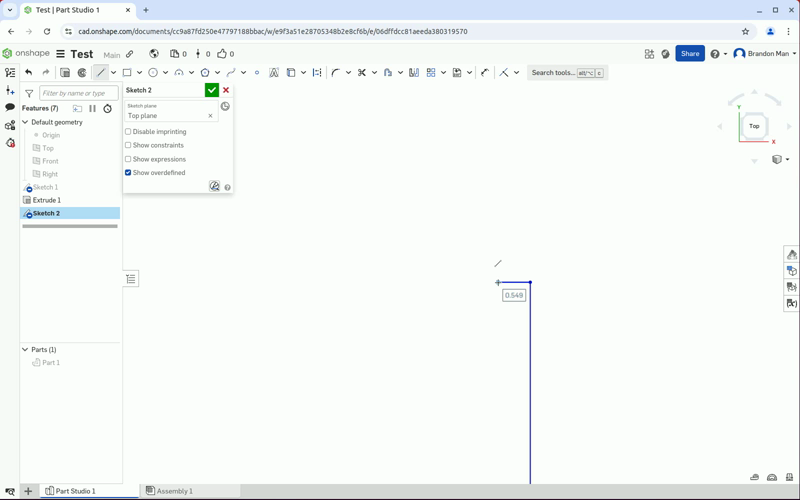
scroll(-6)
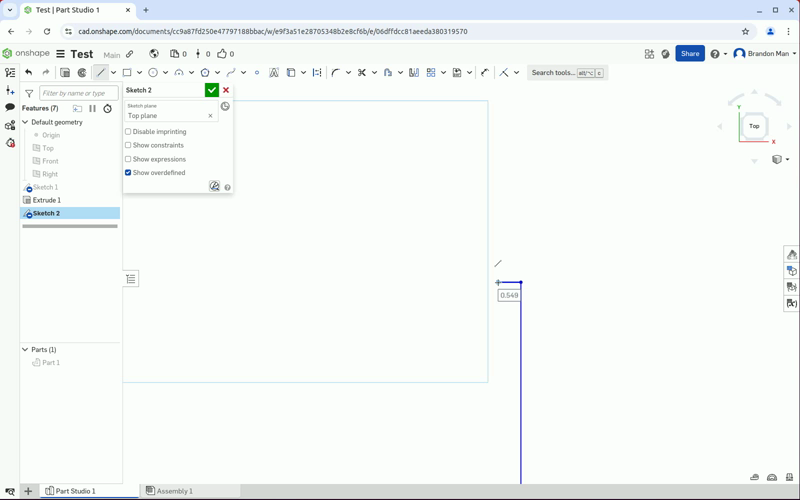
scroll(-6)
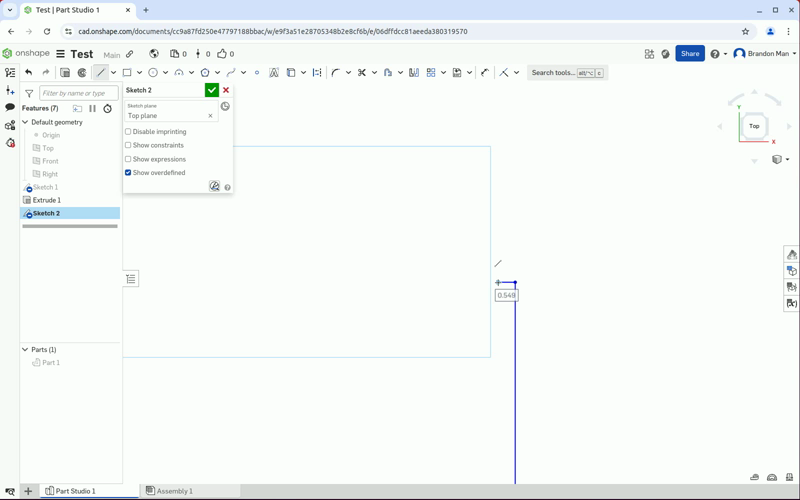
scroll(-6)
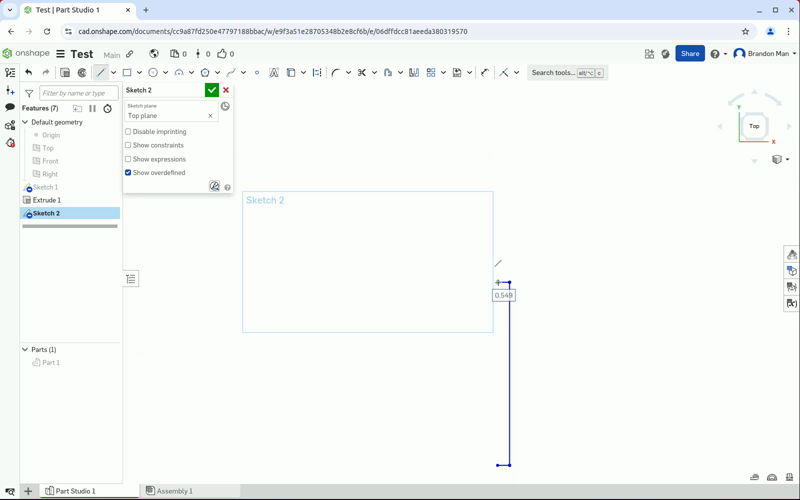
scroll(-6)
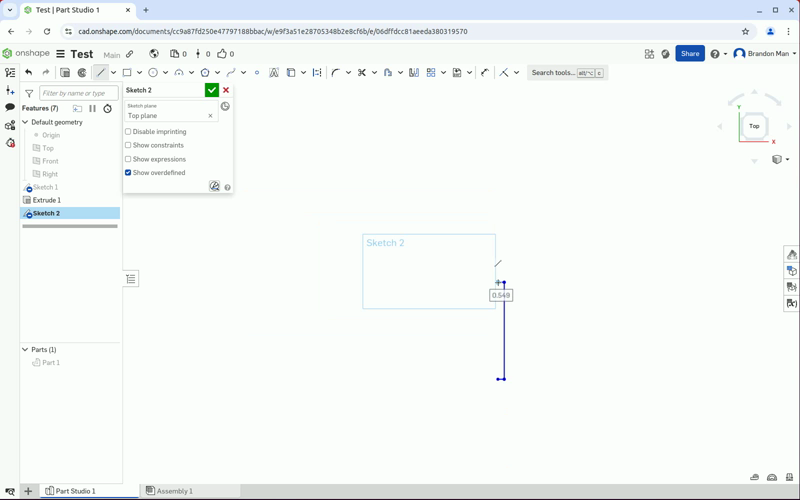
scroll(-6)
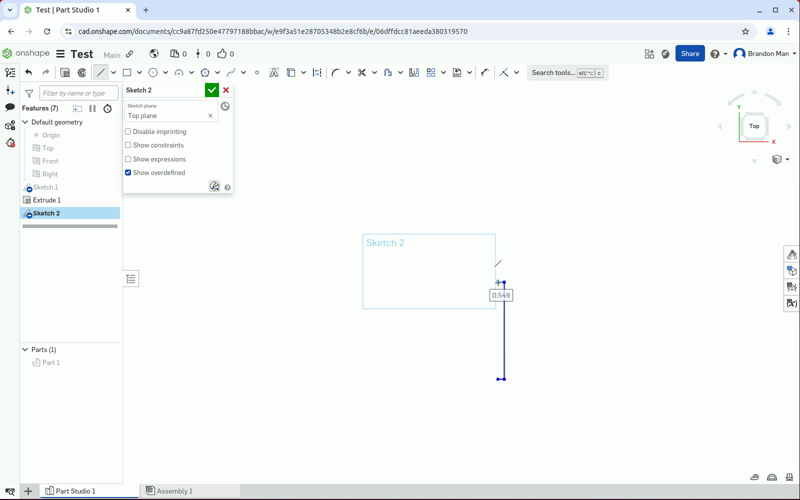
scroll(-6)
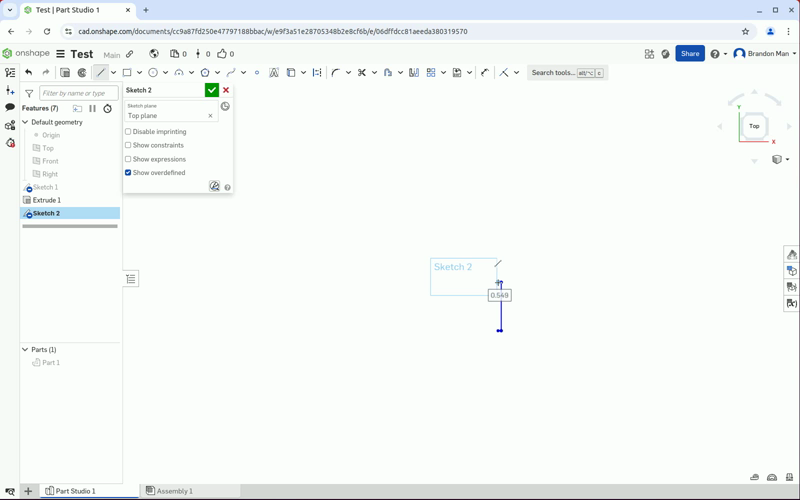
key_up(shift)
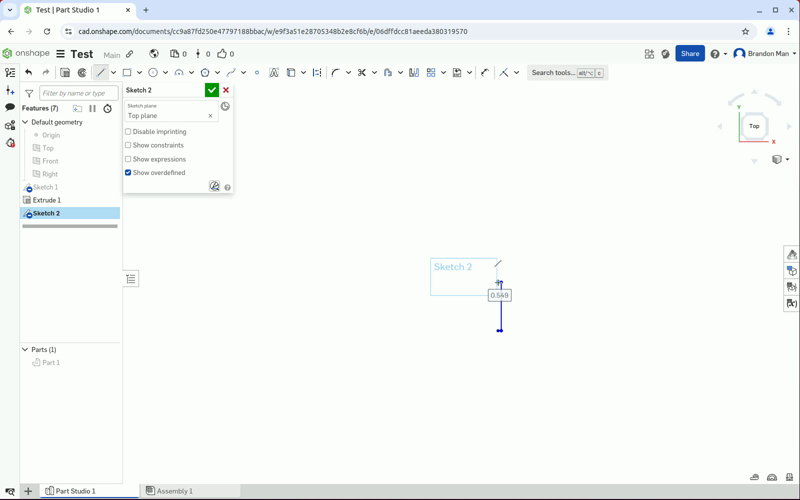
mouse_move(528, 282)
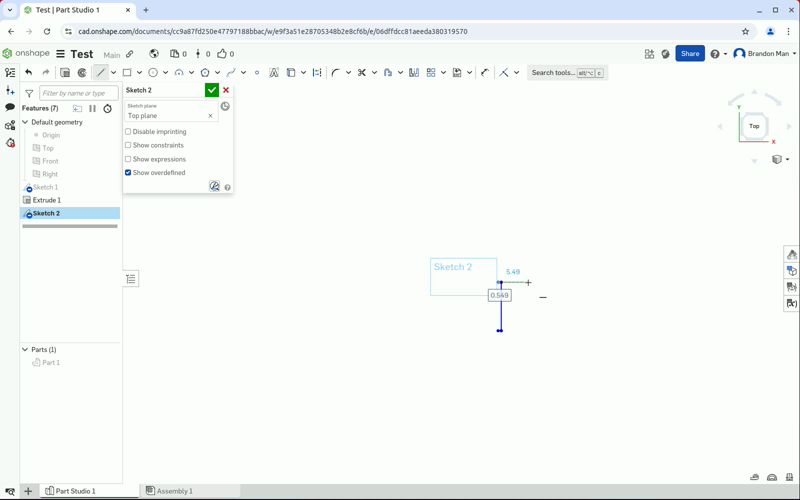
key_down(shift)
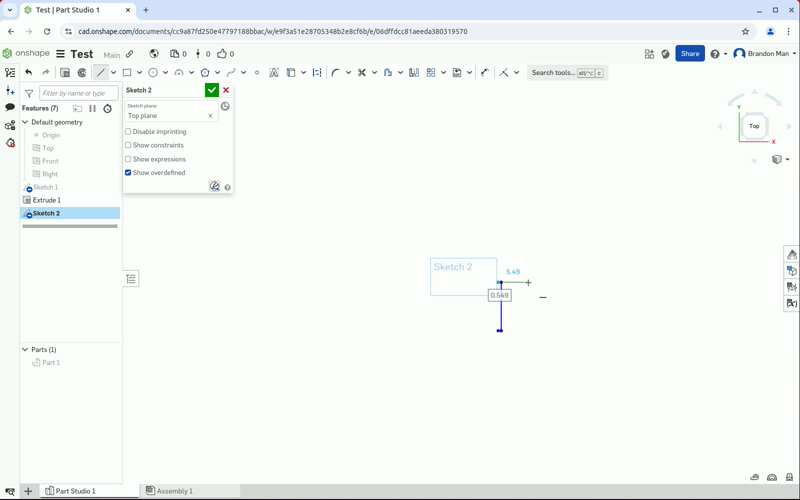
mouse_move(498, 330)
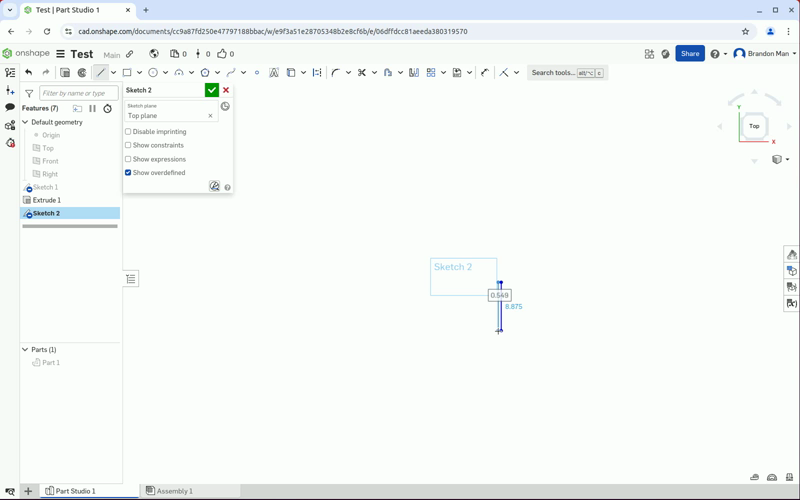
scroll(6)
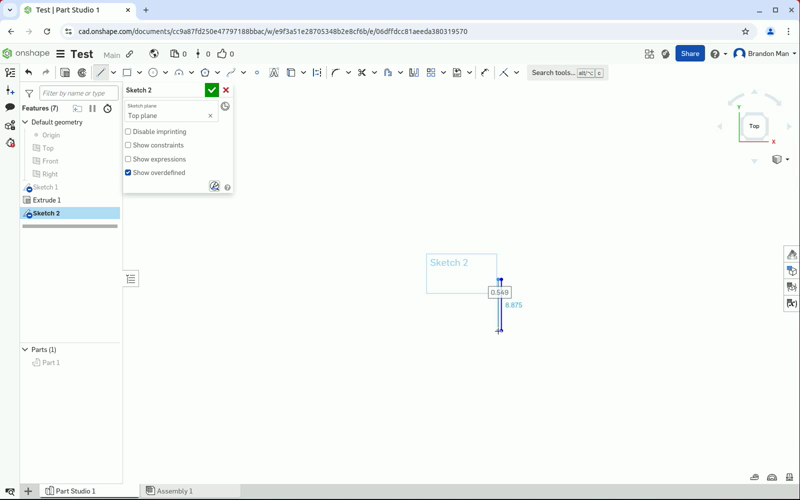
scroll(6)
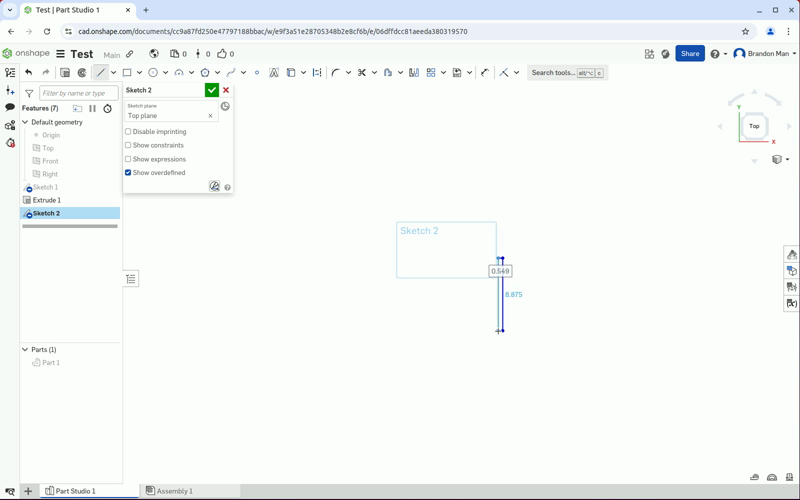
scroll(6)
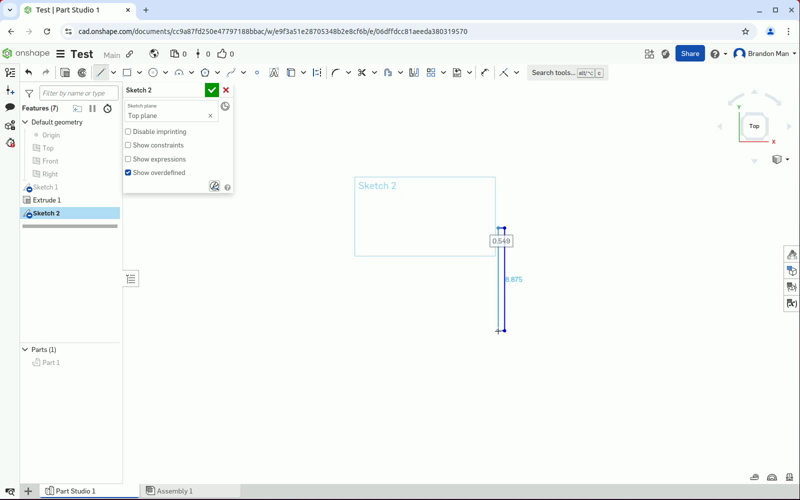
scroll(6)
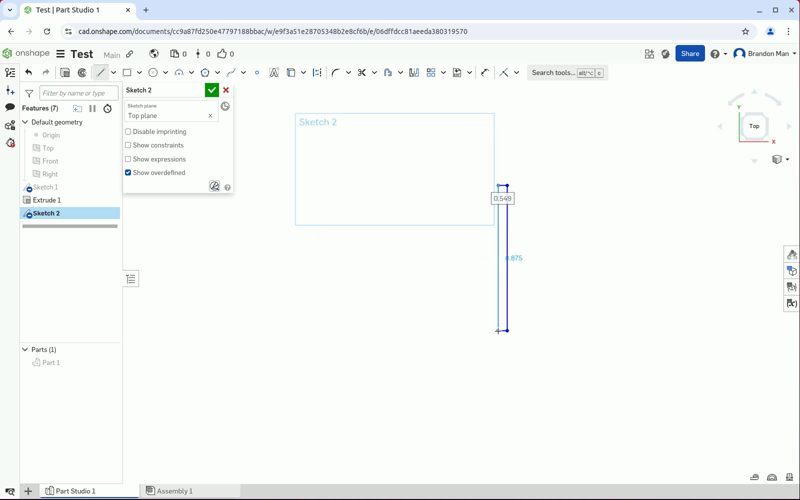
scroll(6)
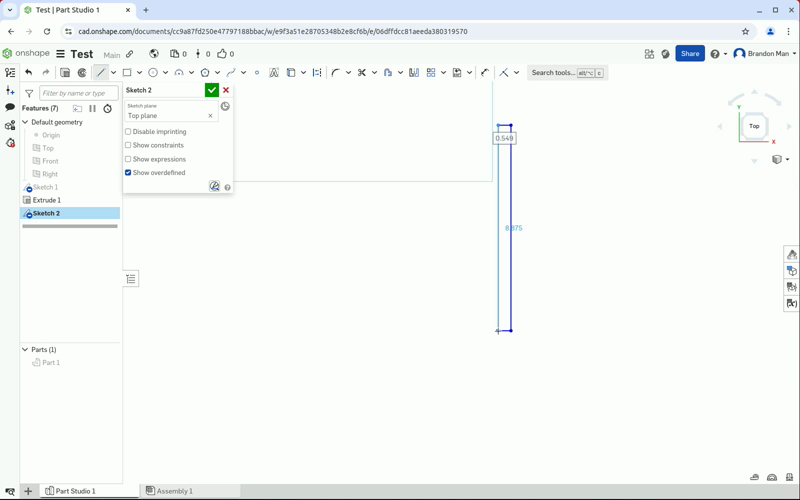
scroll(6)
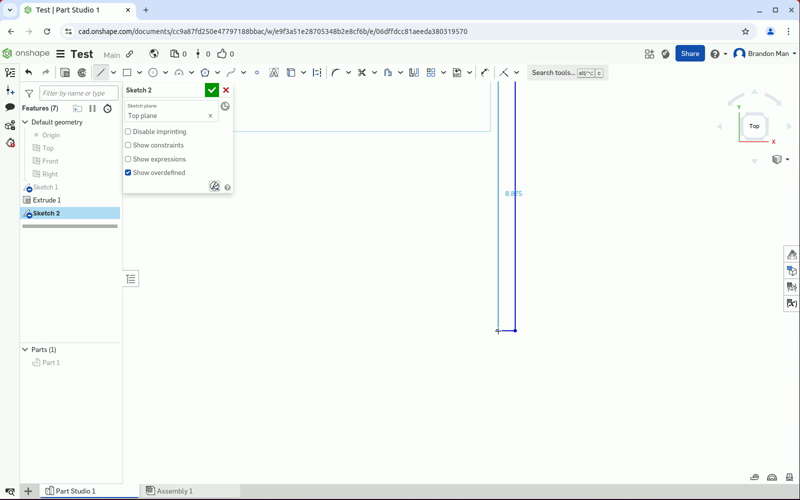
scroll(6)
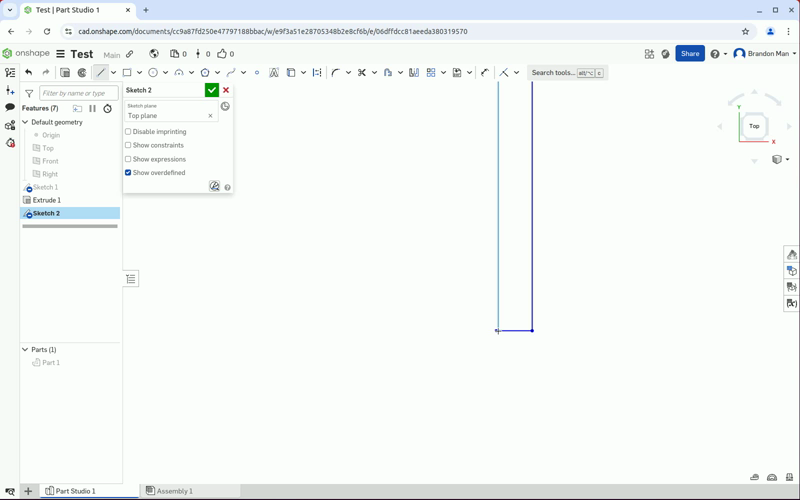
key_up(shift)
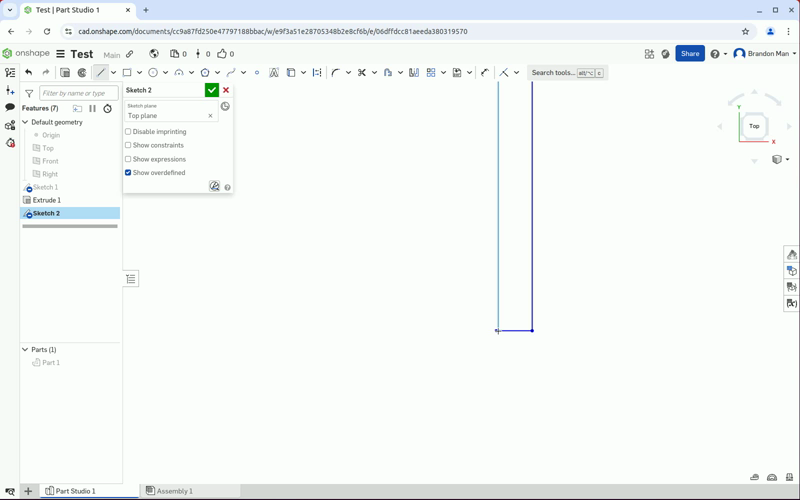
click(498, 330)
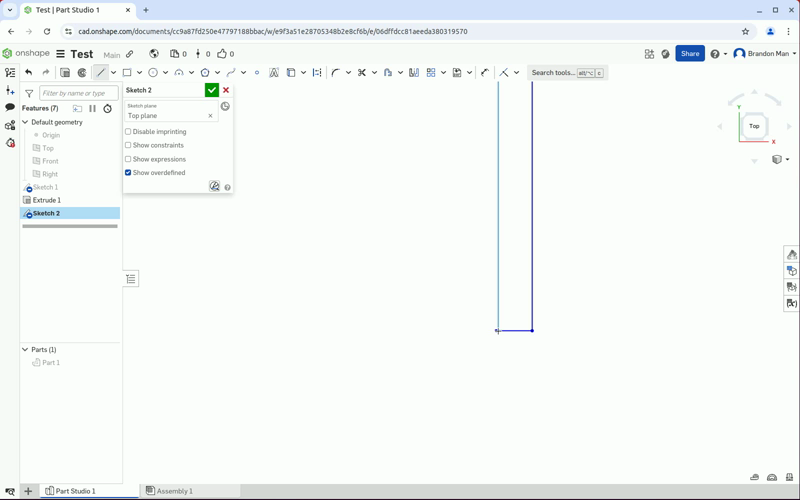
scroll(-6)
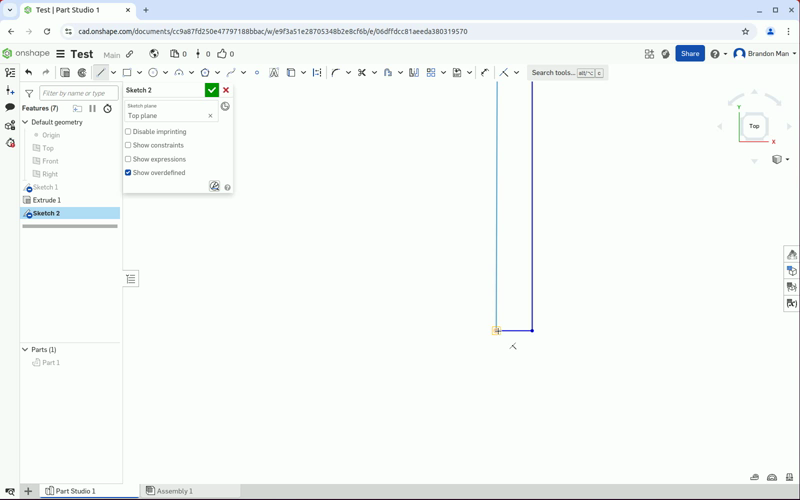
scroll(-6)
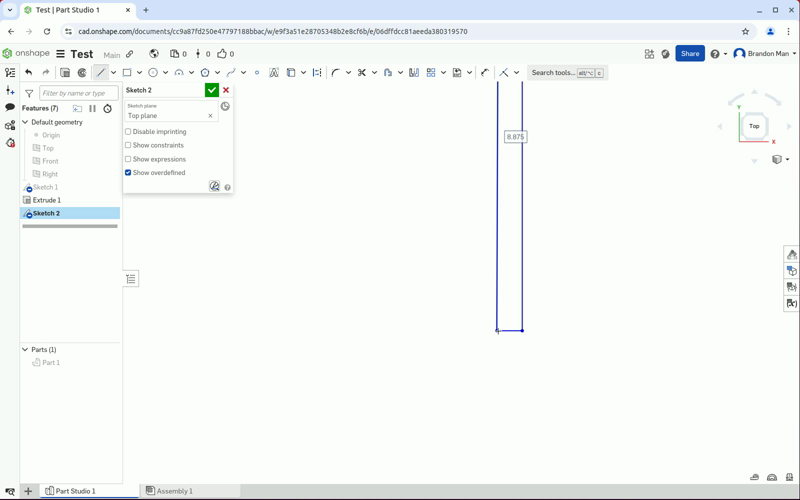
scroll(-6)
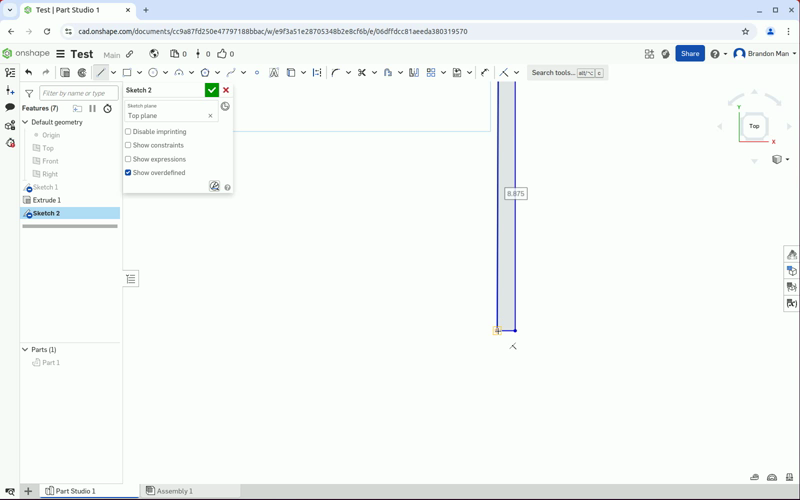
scroll(-6)
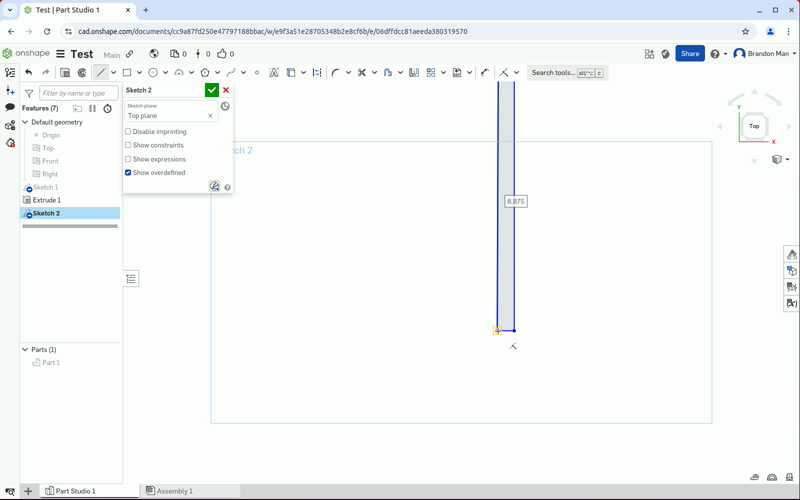
scroll(-6)
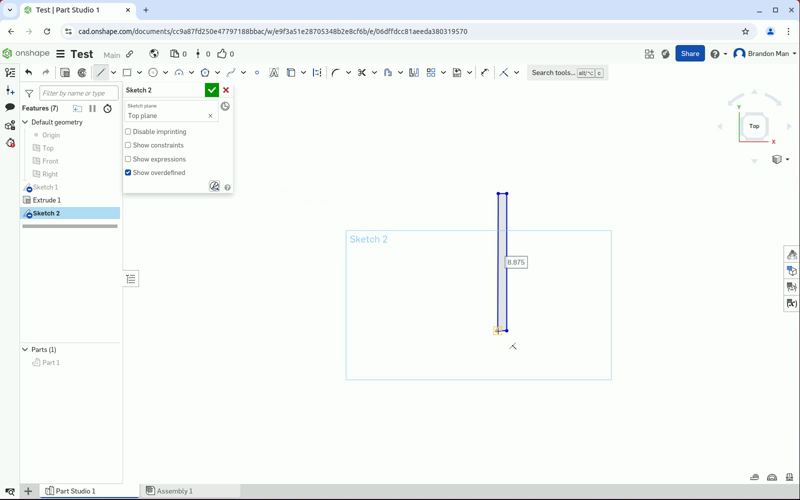
scroll(-6)
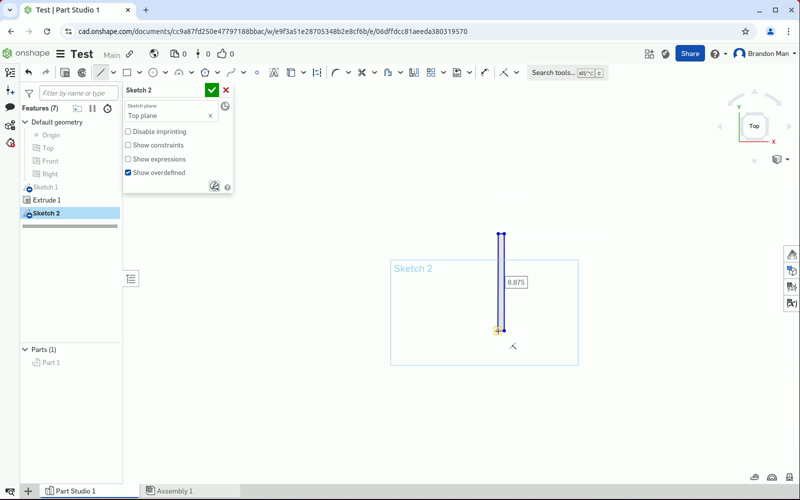
scroll(-6)
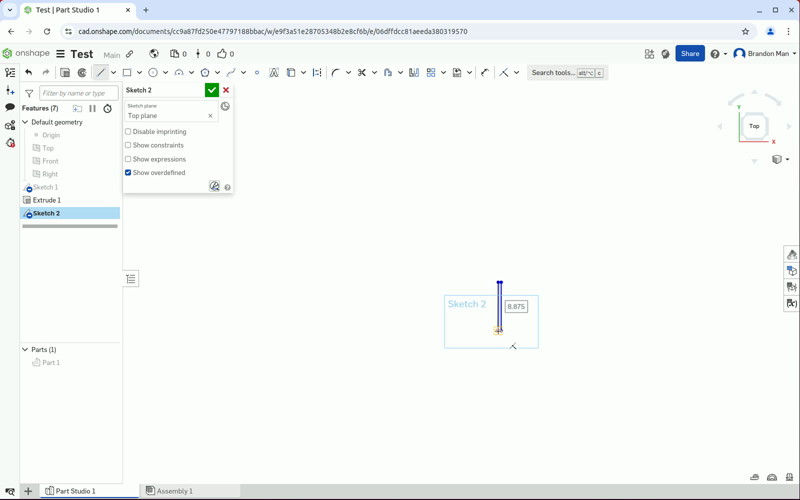
key(esc)
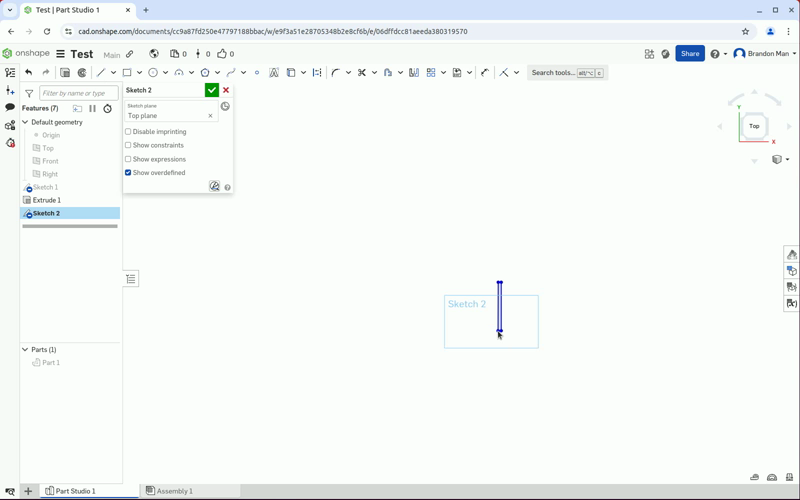
mouse_move(500, 329)
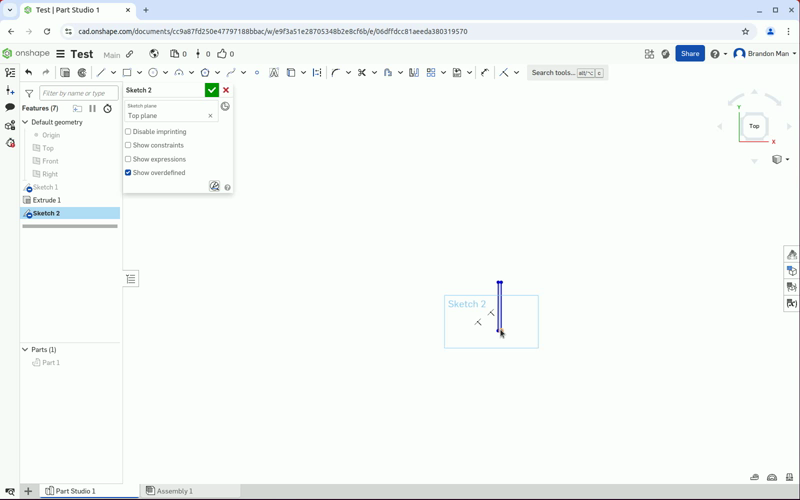
scroll(6)
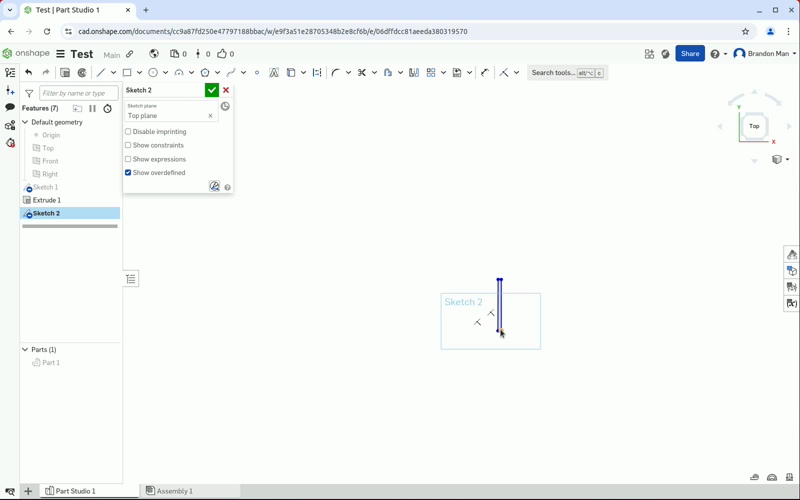
scroll(6)
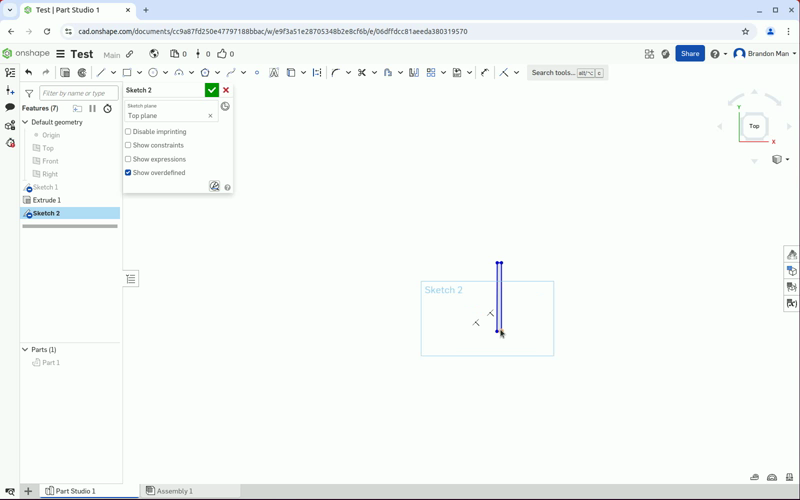
scroll(6)
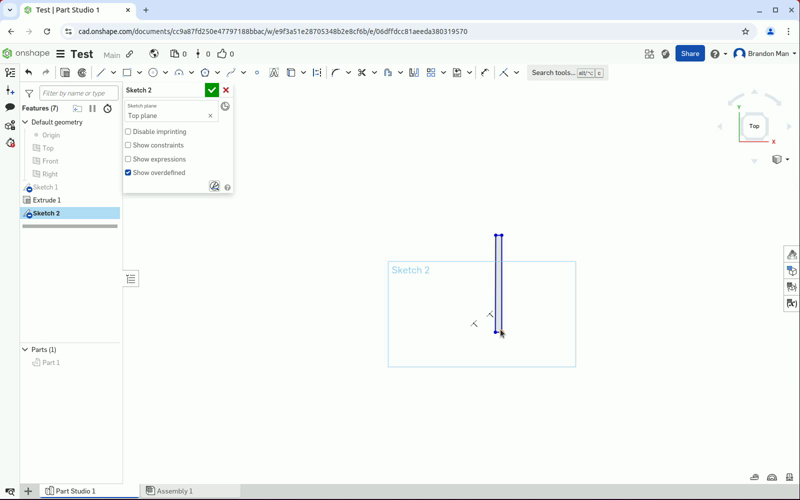
scroll(6)
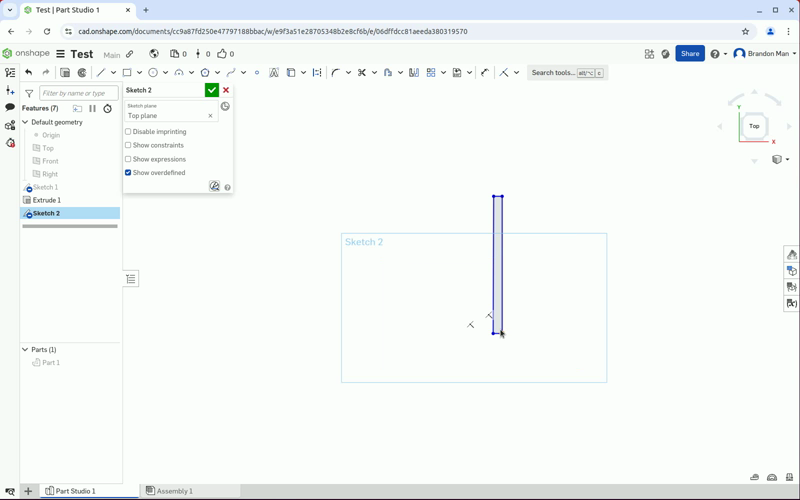
scroll(6)
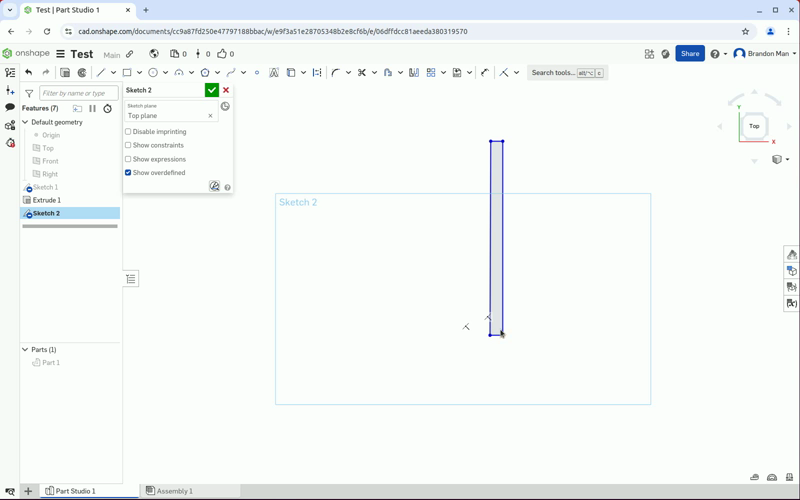
scroll(6)
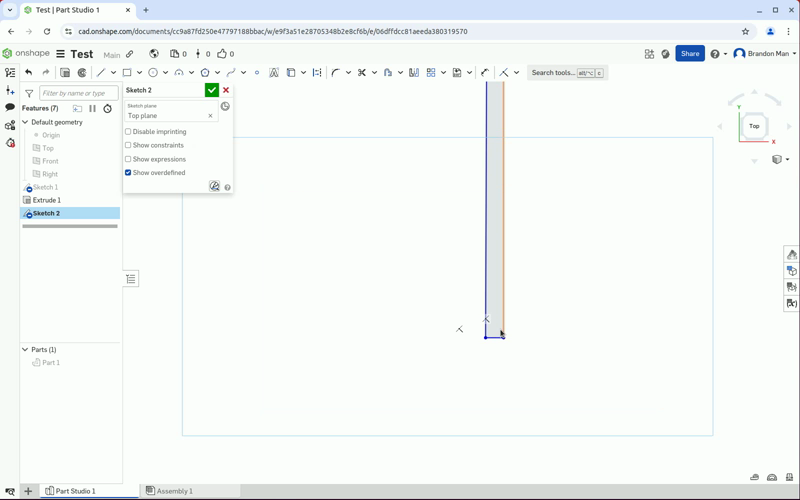
scroll(6)
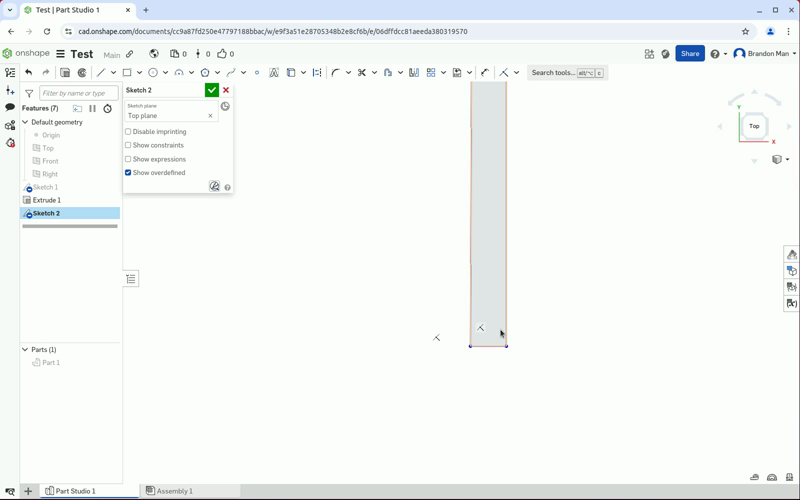
click(500, 329)
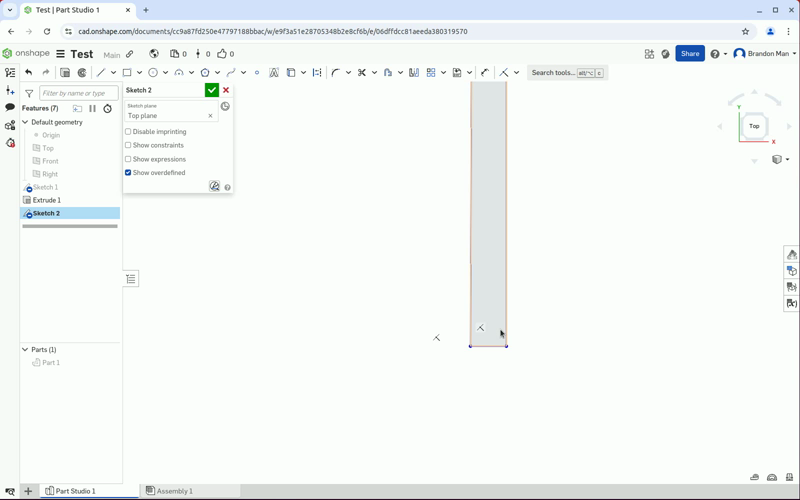
scroll(-6)
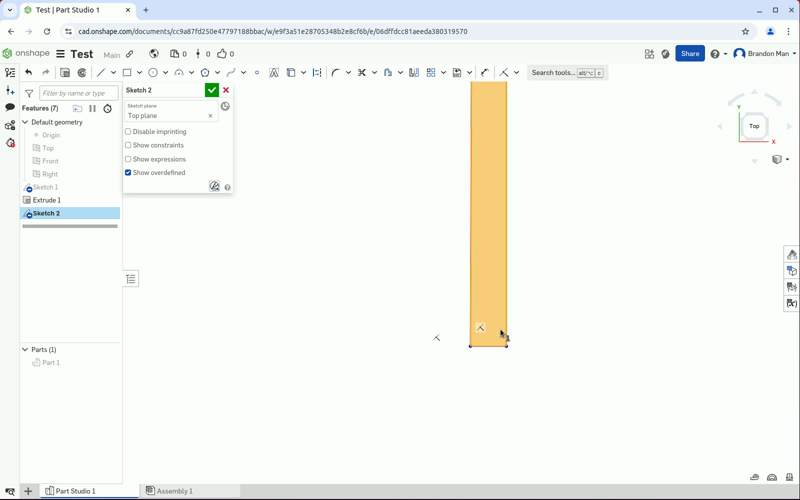
scroll(-6)
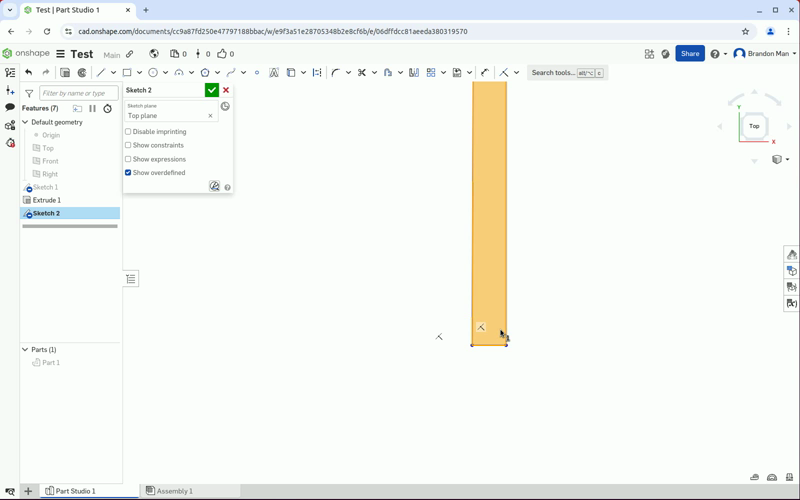
scroll(-6)
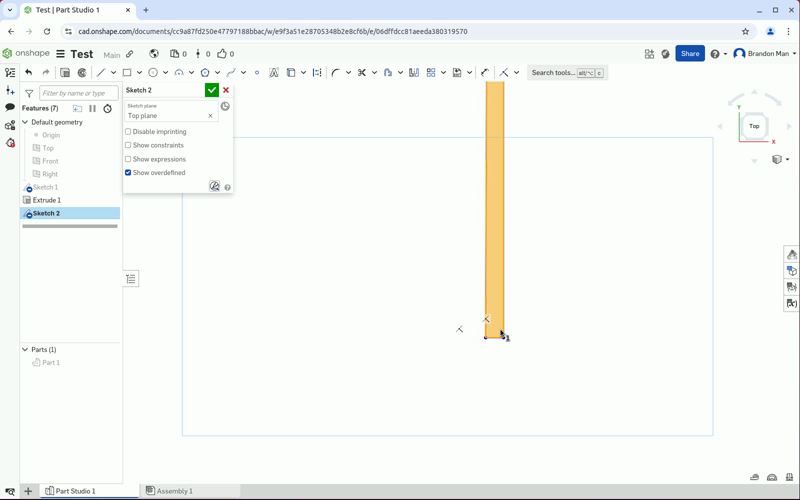
scroll(-6)
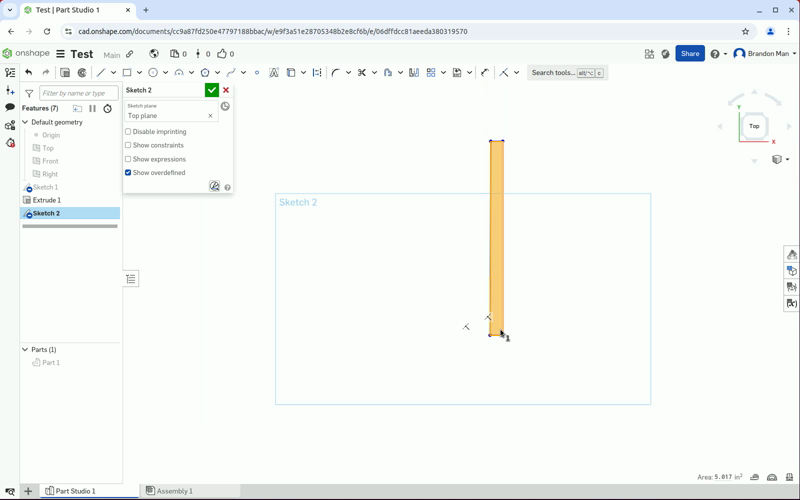
scroll(-6)
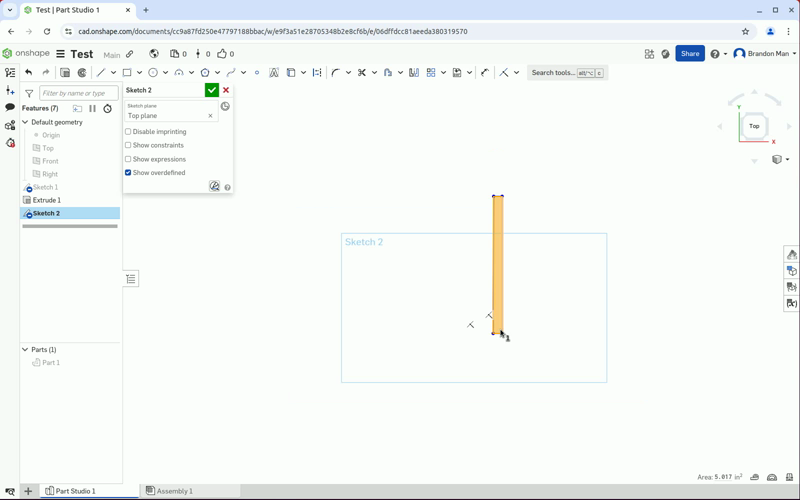
scroll(-6)
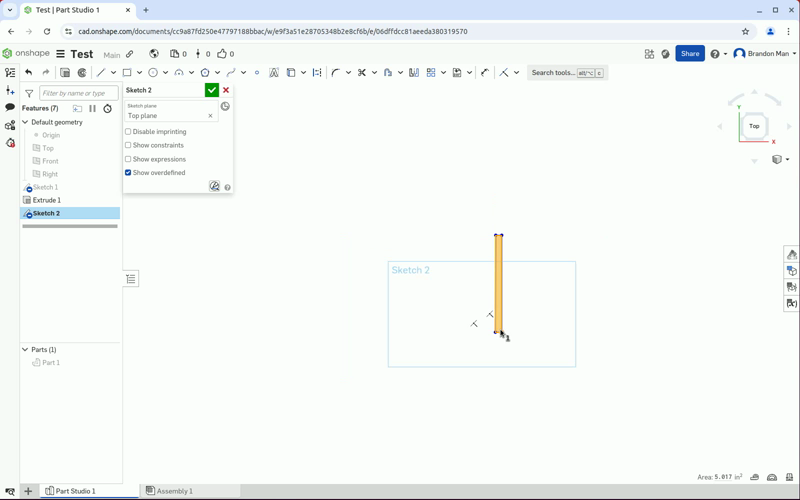
scroll(-6)
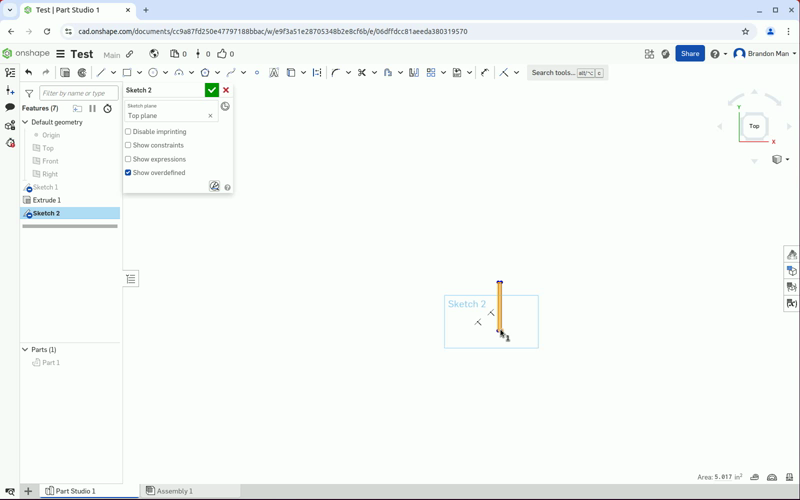
mouse_move(73, 352)
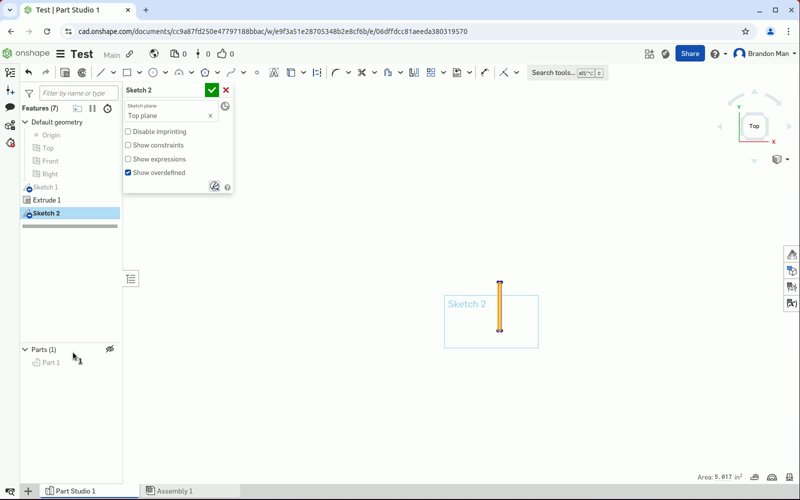
key(shift+y)
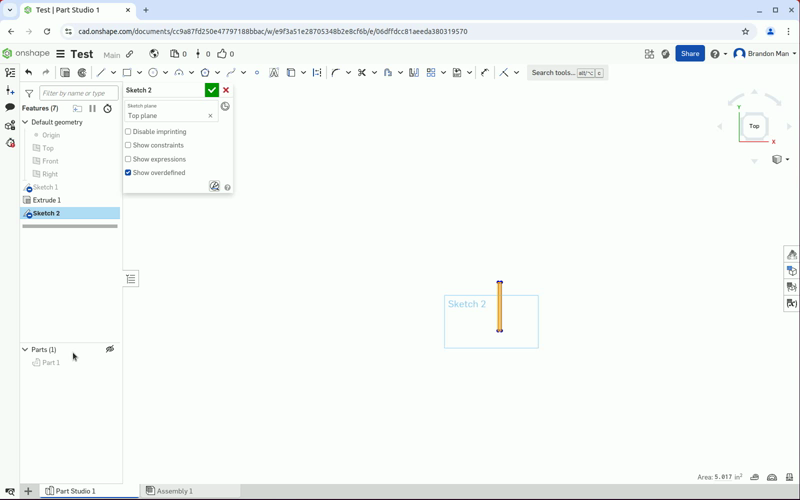
key(shift+e)
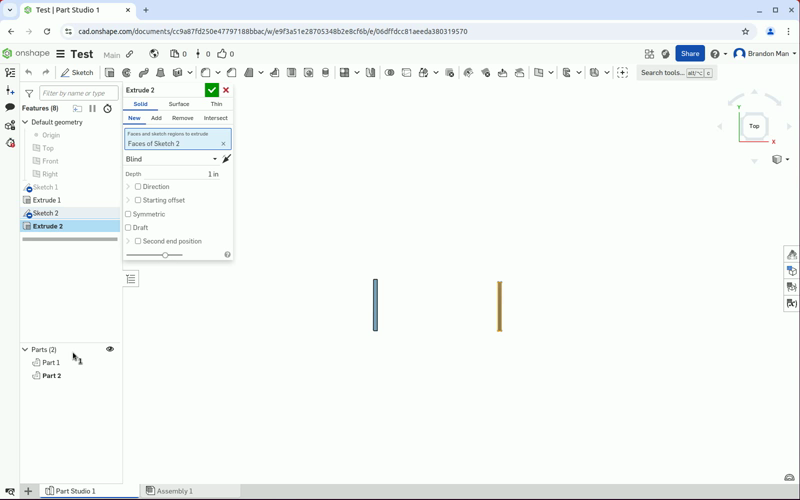
mouse_move(143, 106)
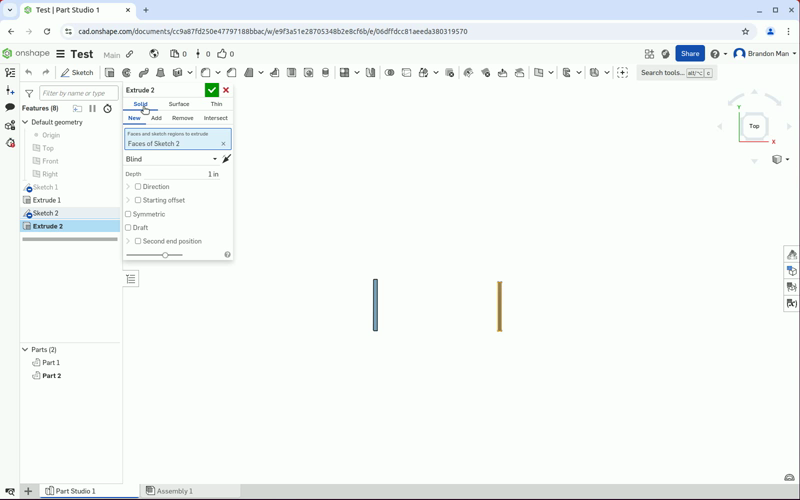
click(143, 106)
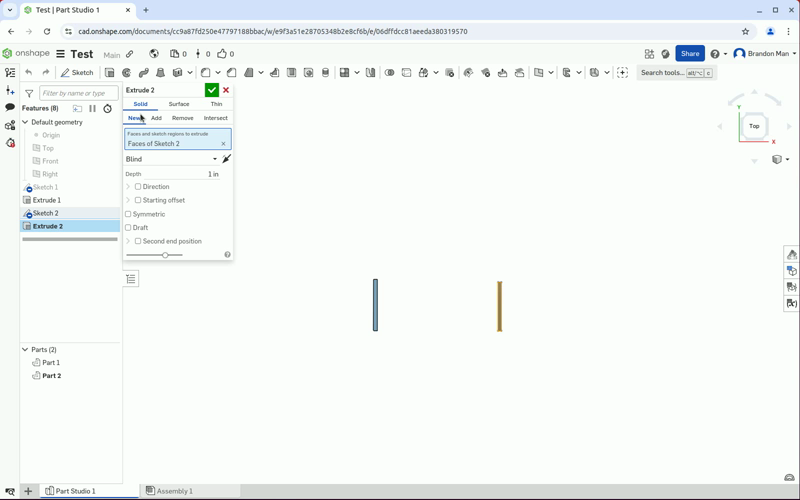
mouse_move(137, 120)
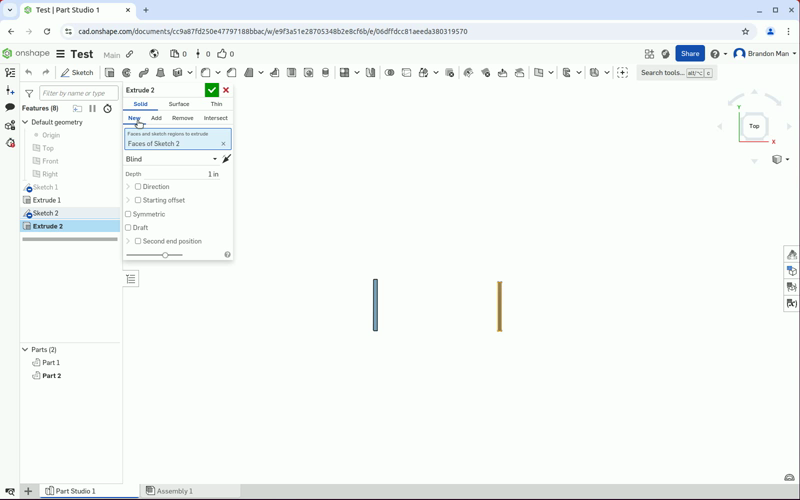
click(137, 120)
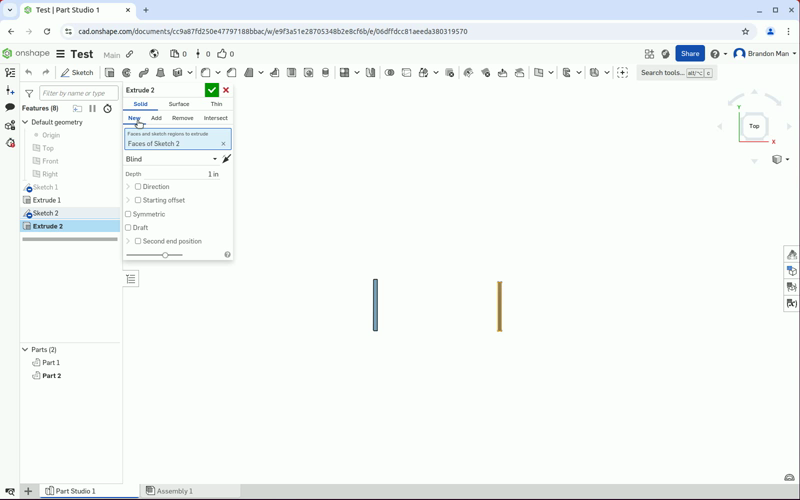
key(tab, 4)
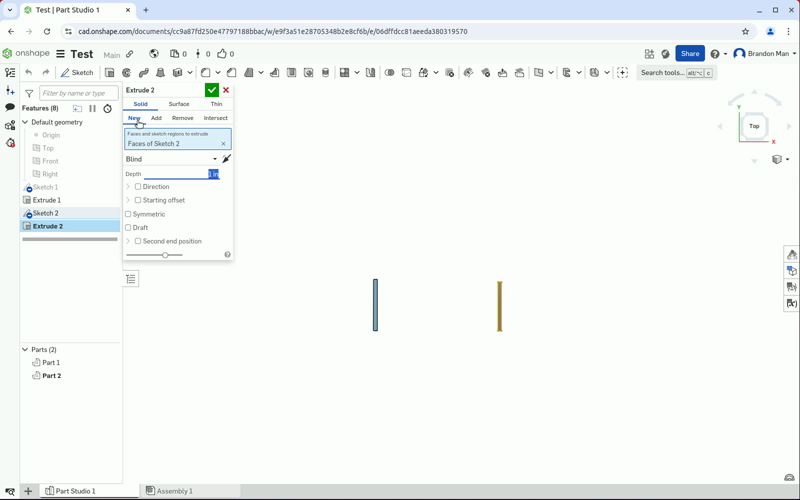
text(0.722)
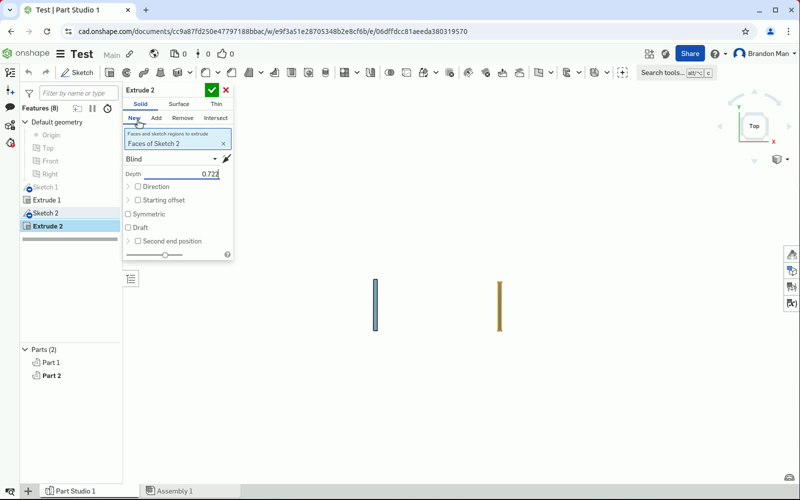
key(enter)
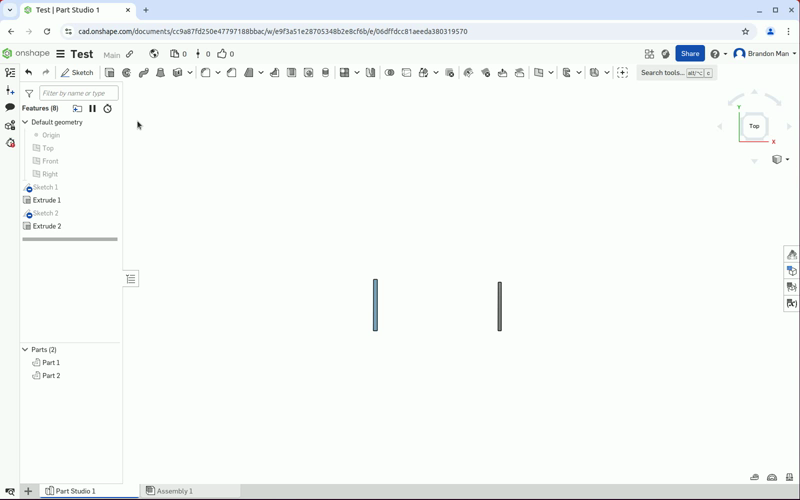
key(shift+h)
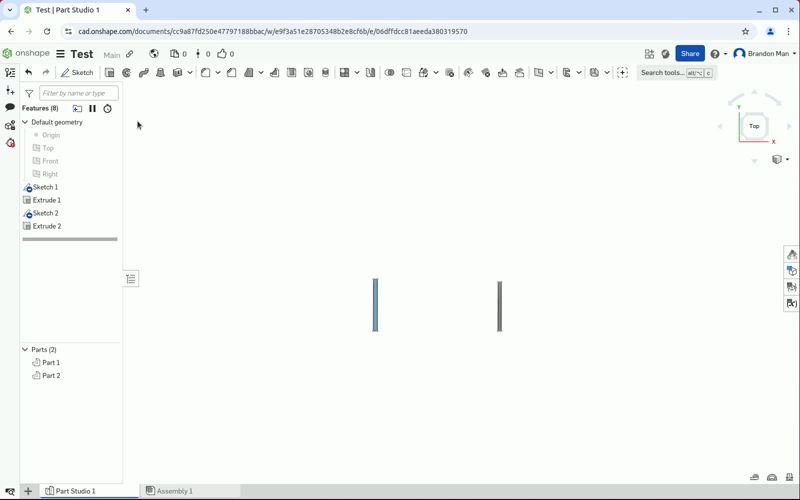
key(shift+h)
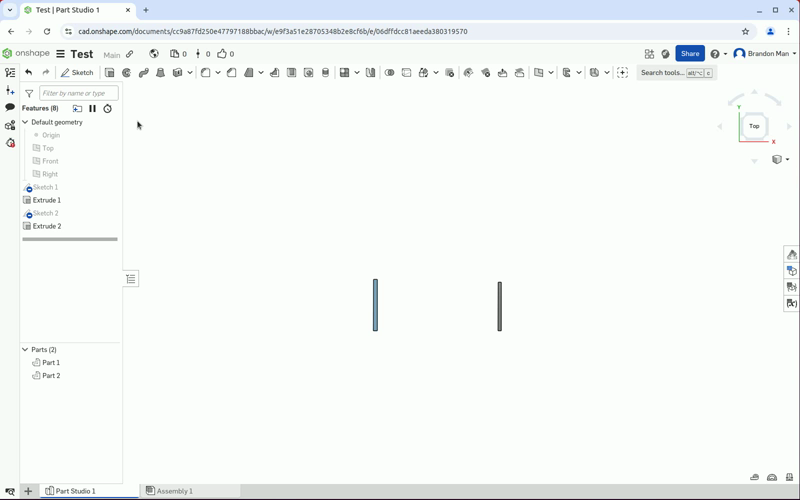
mouse_move(73, 189)
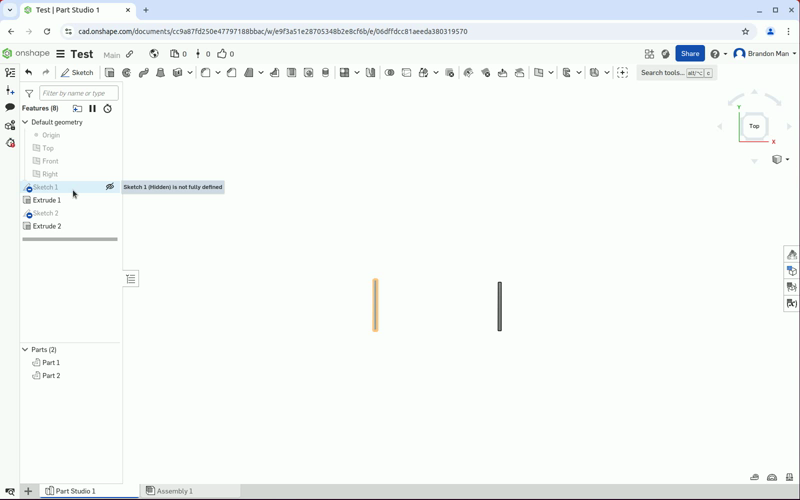
click(73, 189)
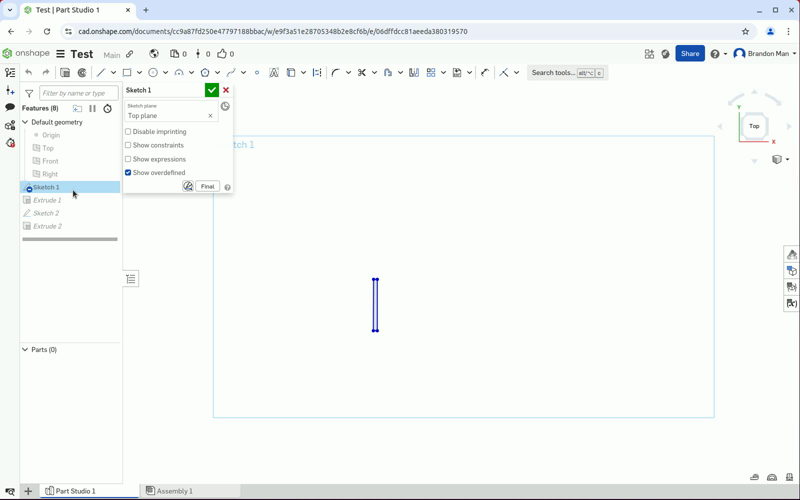
mouse_move(229, 92)
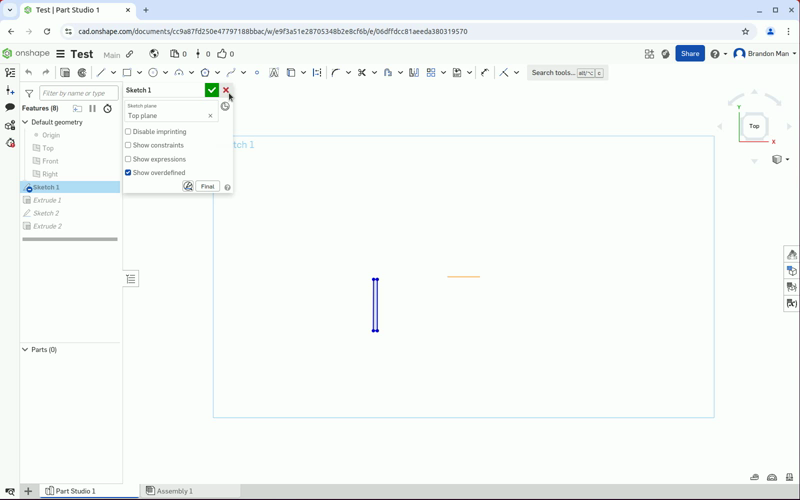
click(229, 92)
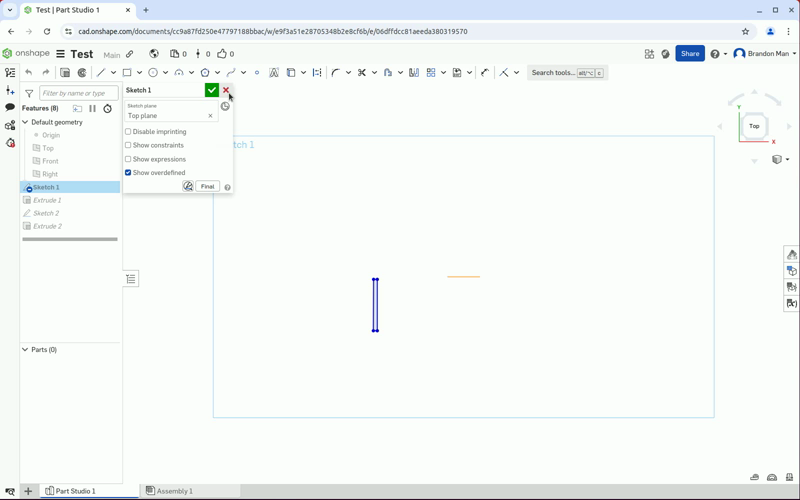
key(shift+s)
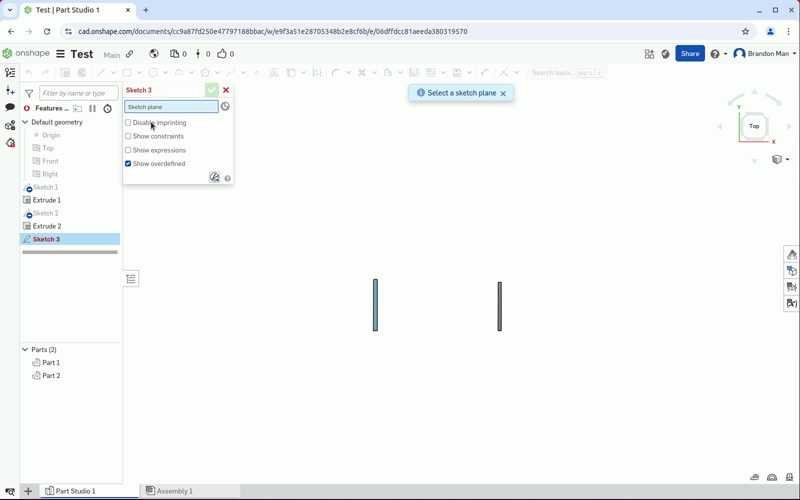
mouse_move(73, 150)
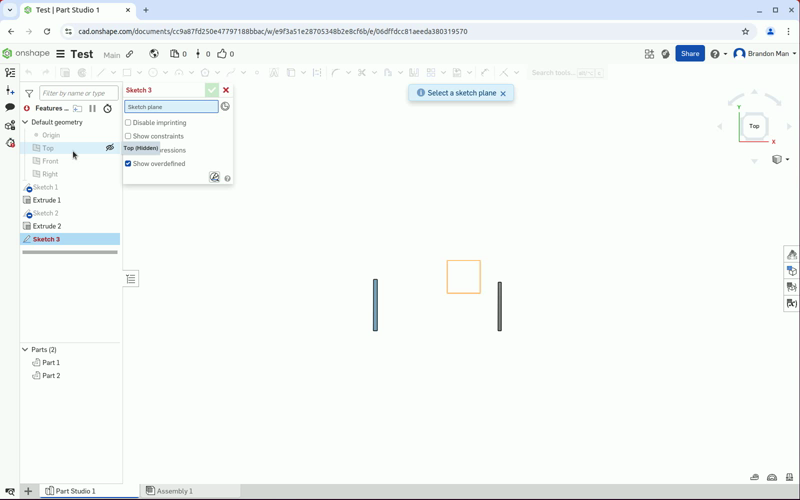
click(73, 150)
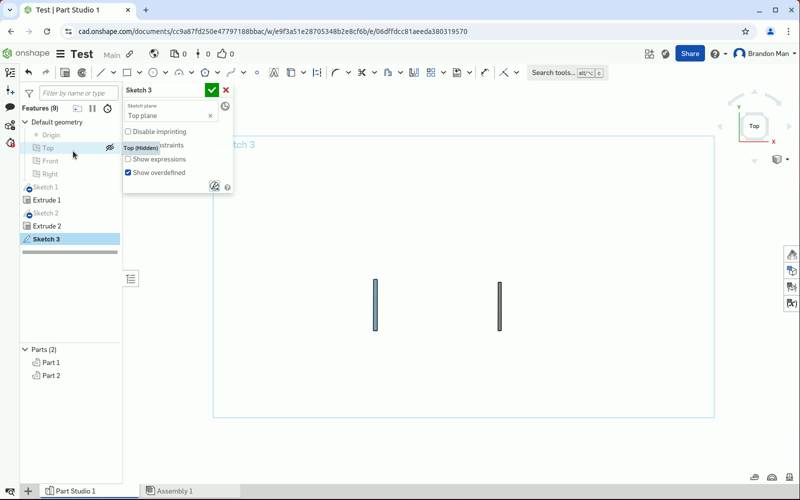
mouse_move(73, 352)
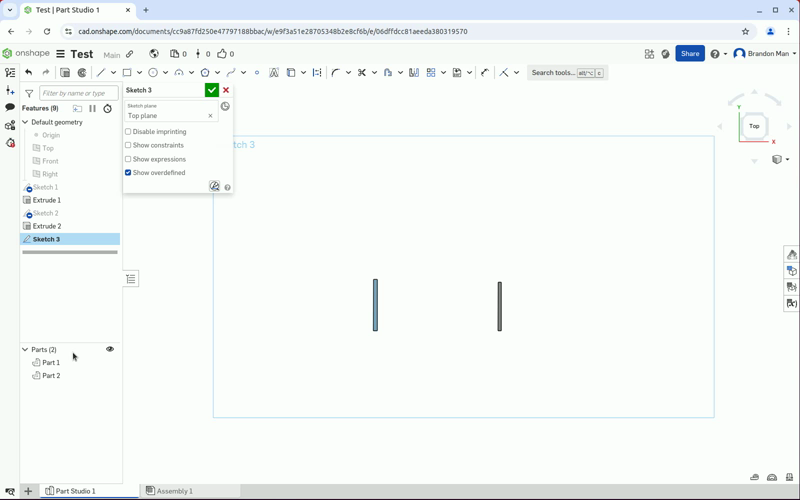
key(y)
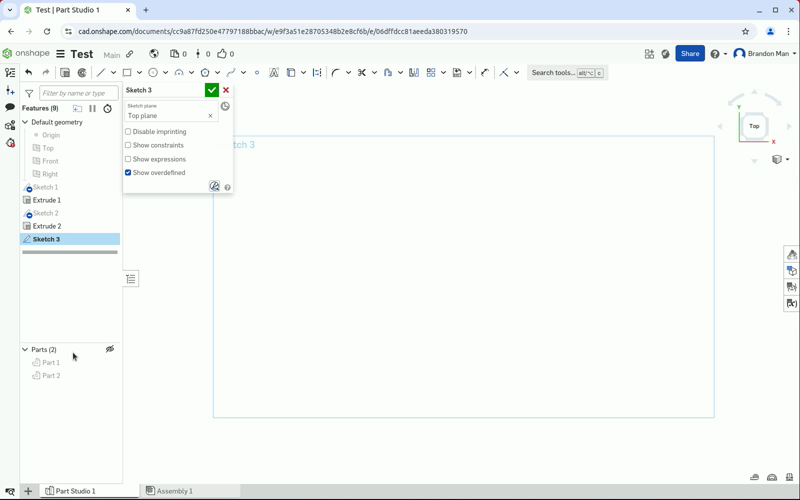
key(l)
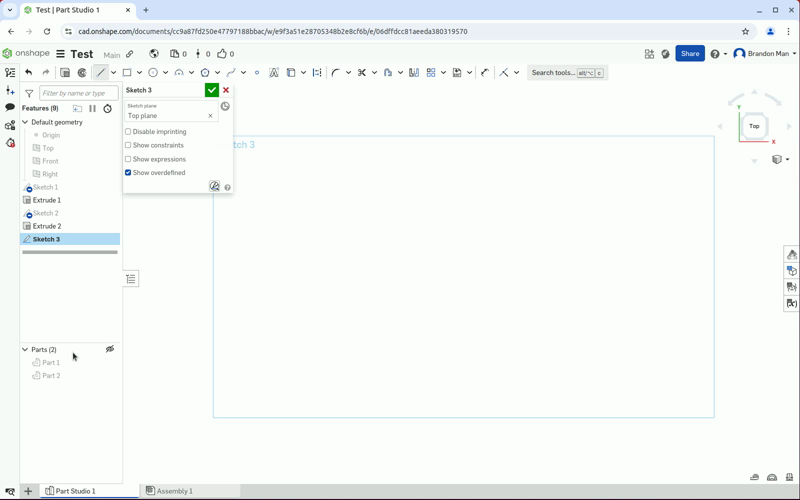
key_down(shift)
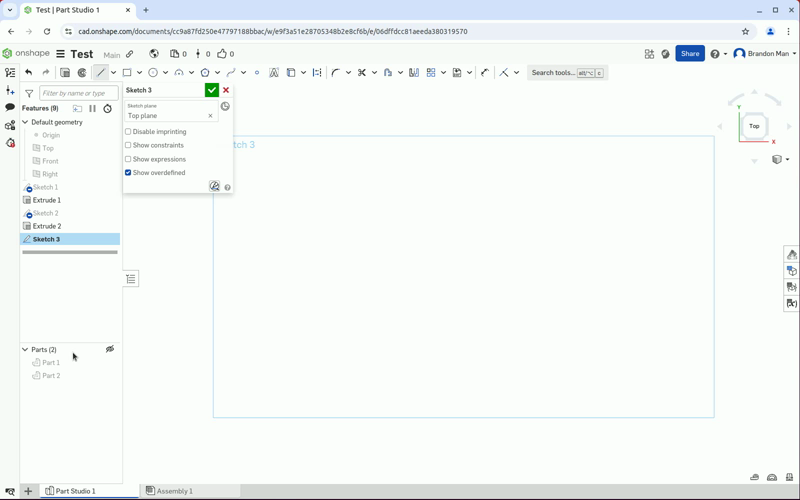
mouse_move(401, 241)
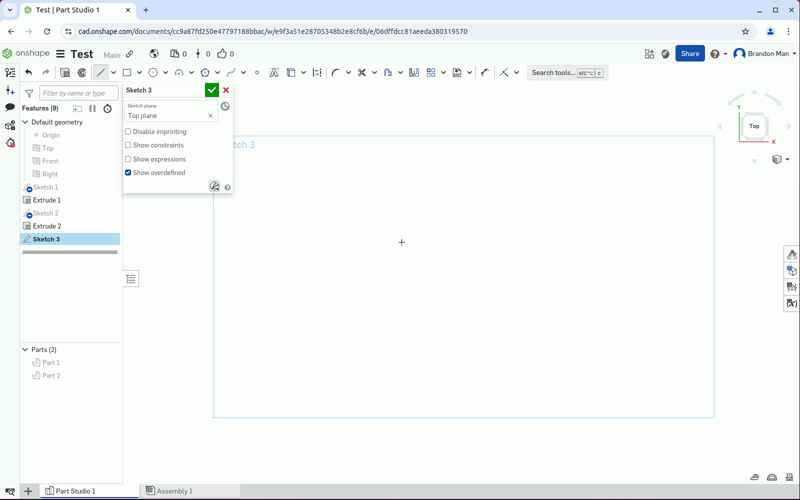
click(401, 241)
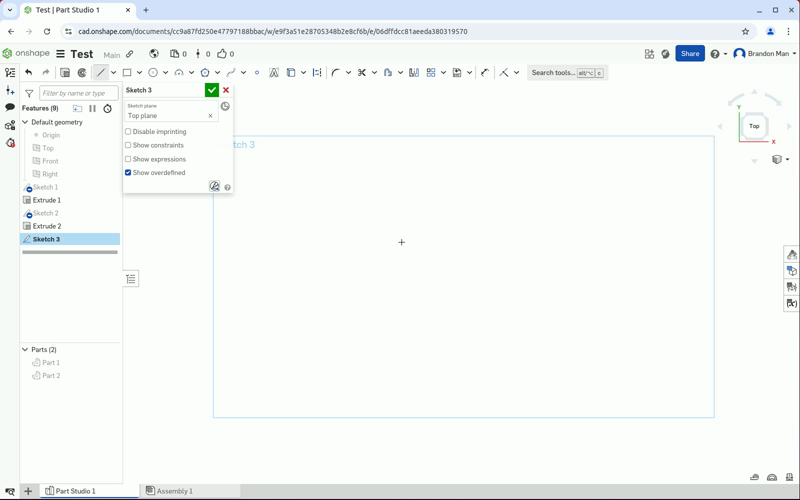
key_up(shift)
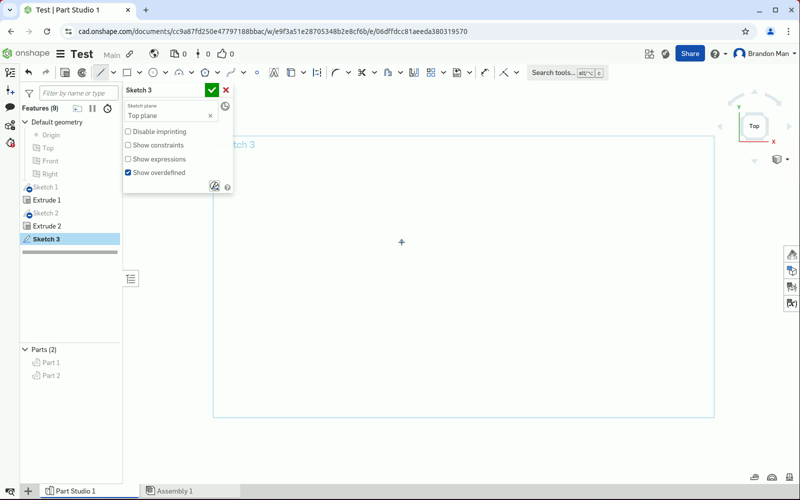
key_down(shift)
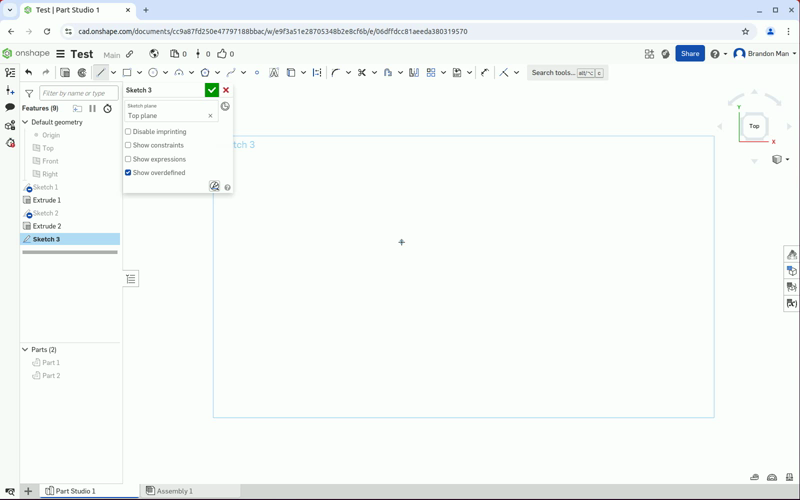
mouse_move(431, 241)
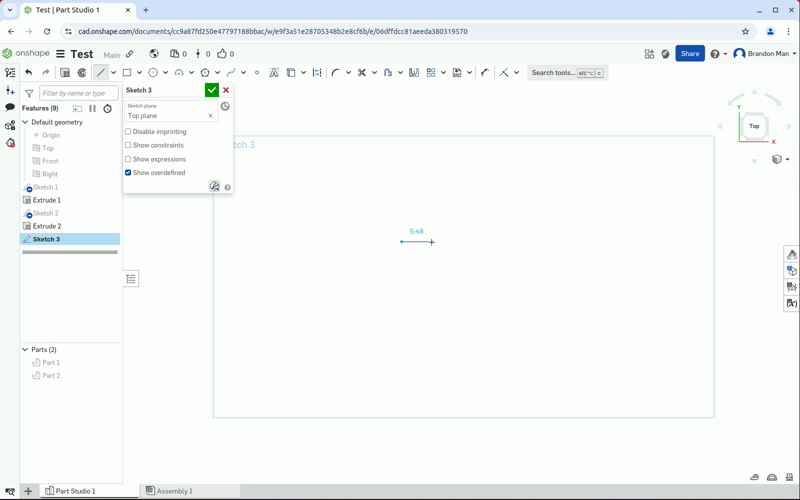
mouse_move(442, 241)
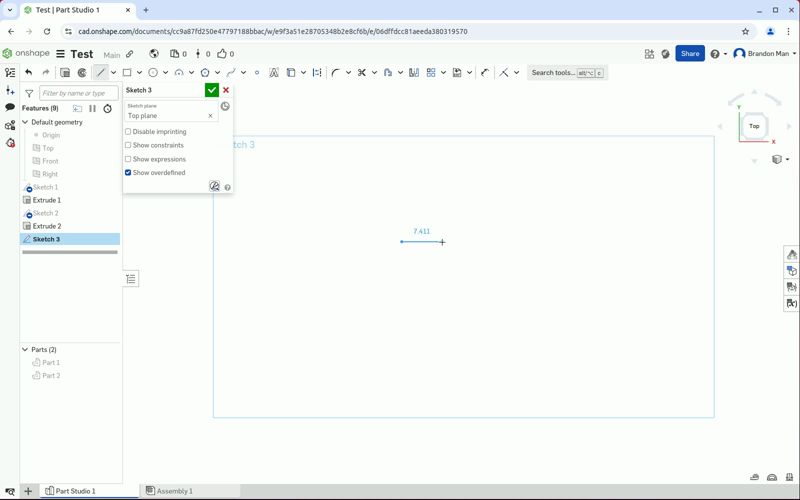
click(442, 241)
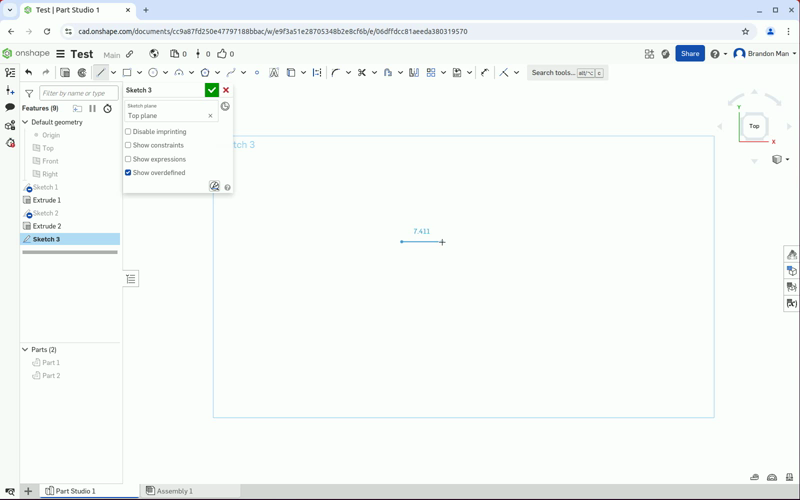
key_up(shift)
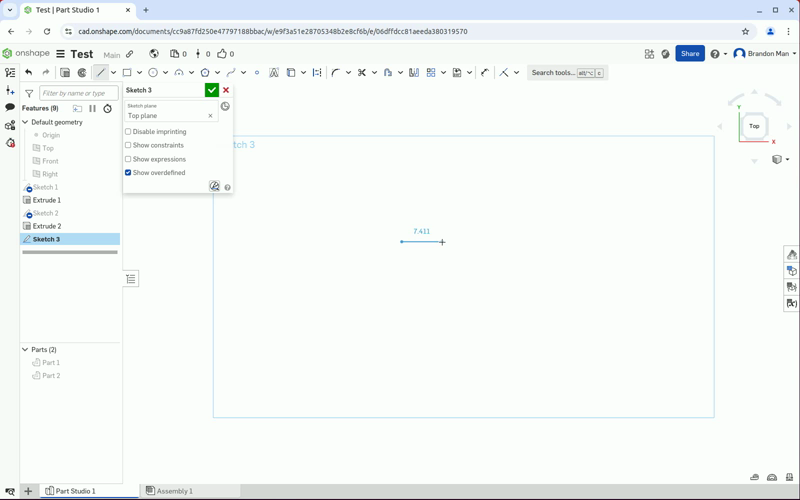
key_down(shift)
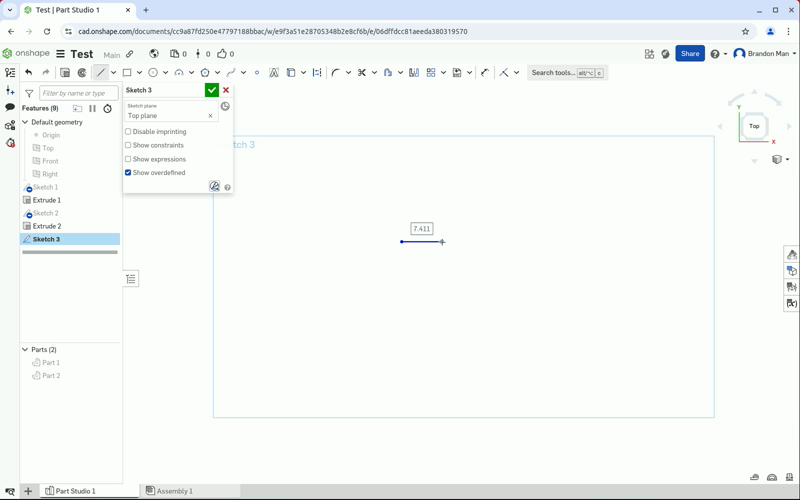
mouse_move(442, 170)
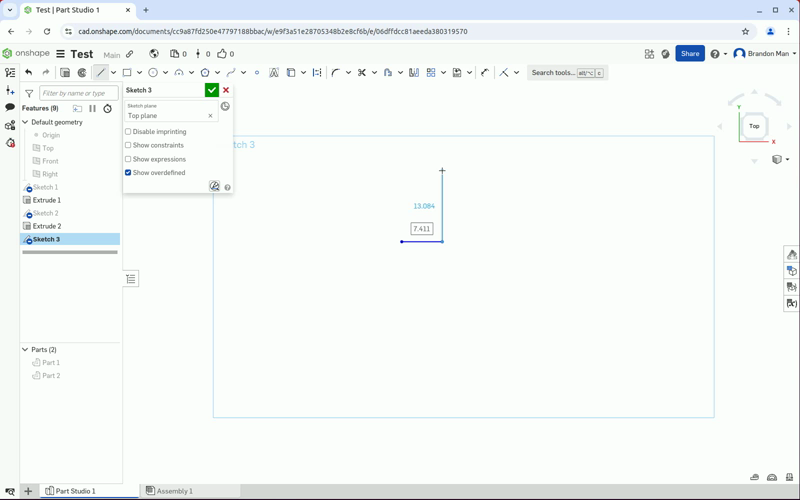
click(442, 170)
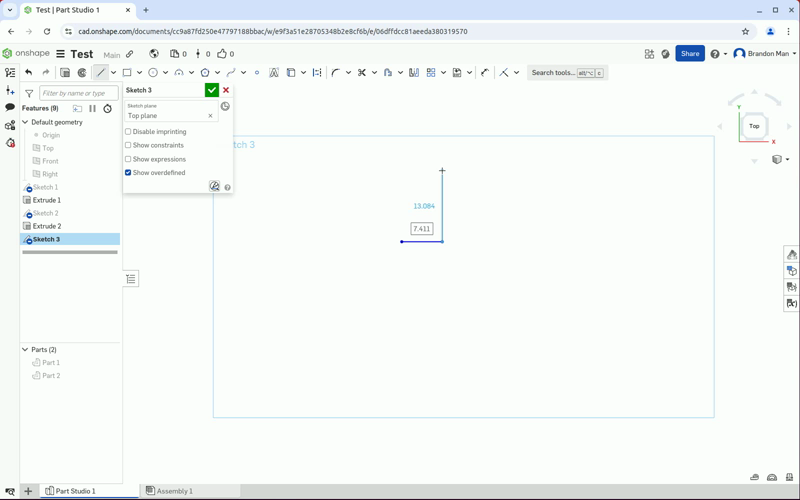
key_up(shift)
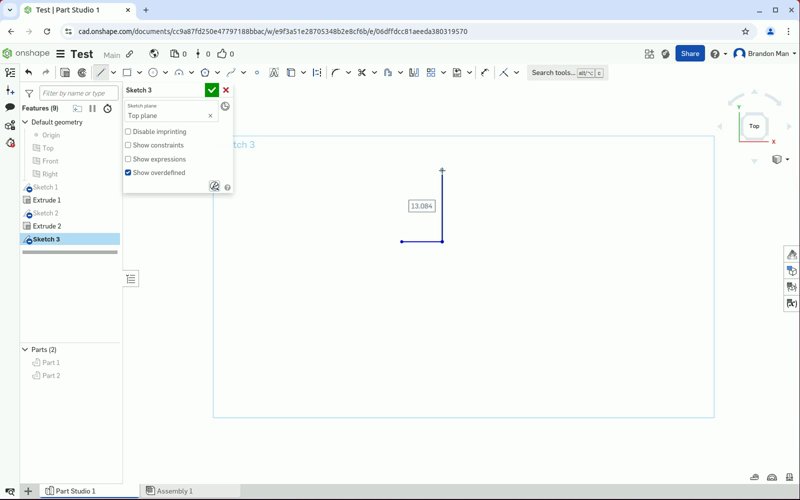
key_down(shift)
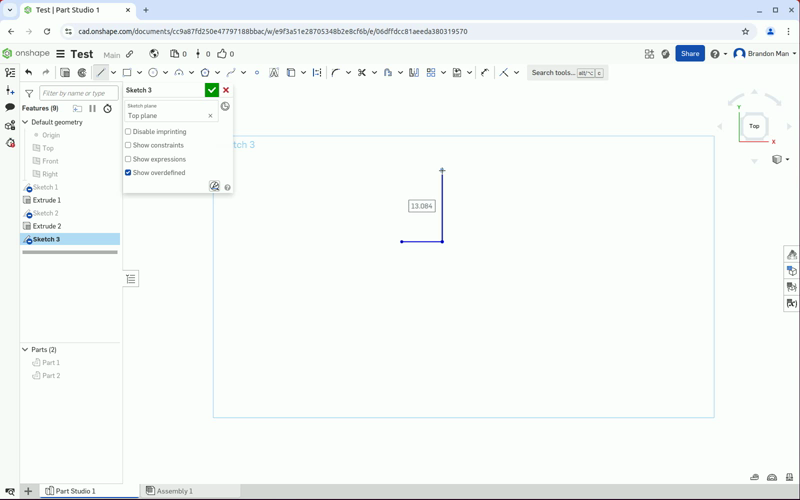
mouse_move(472, 170)
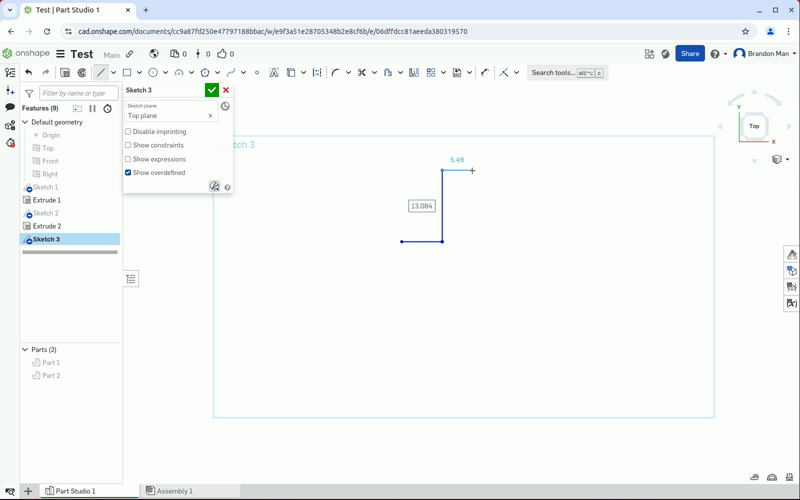
mouse_move(414, 170)
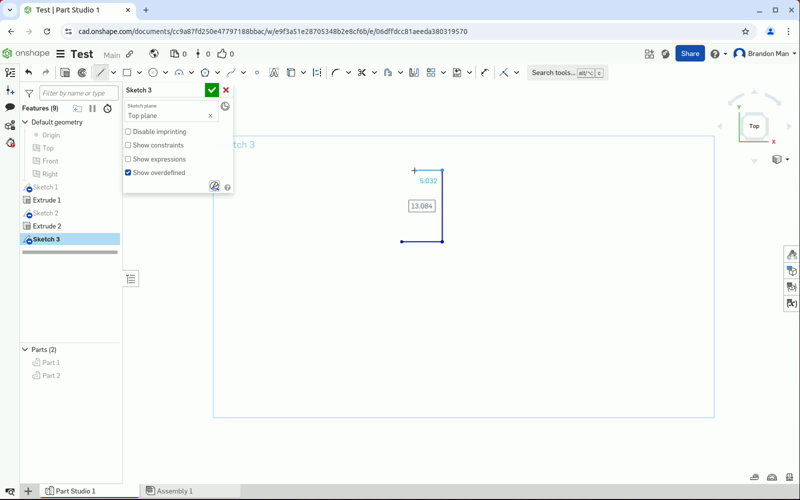
click(414, 170)
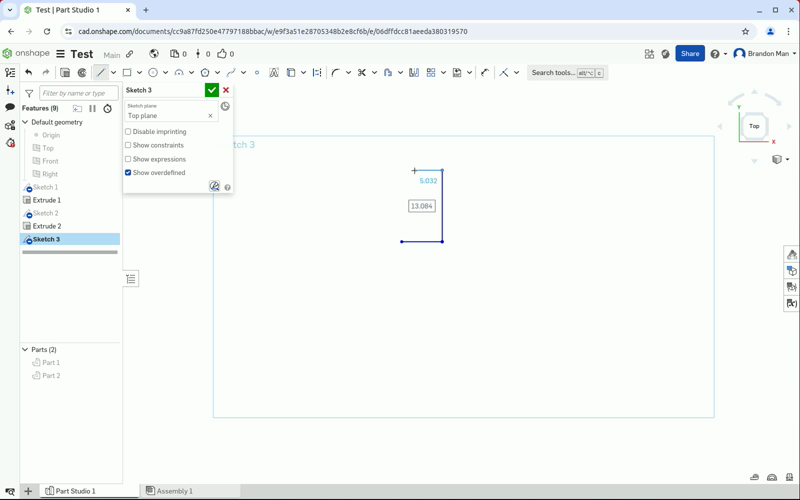
key_up(shift)
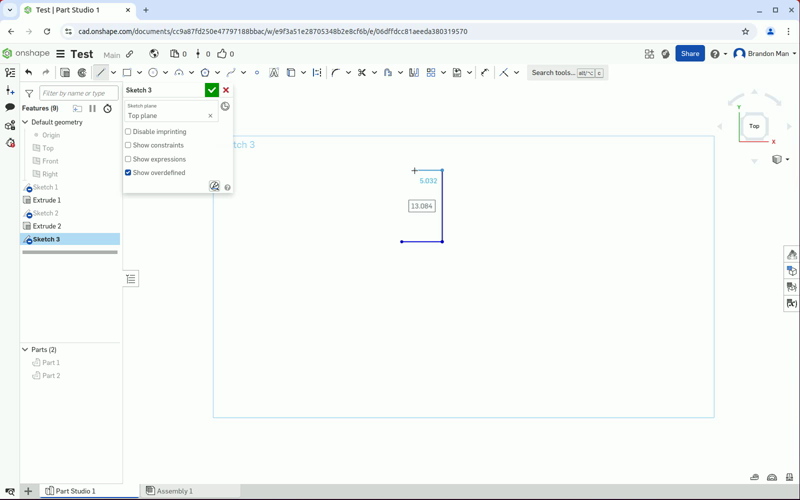
key_down(shift)
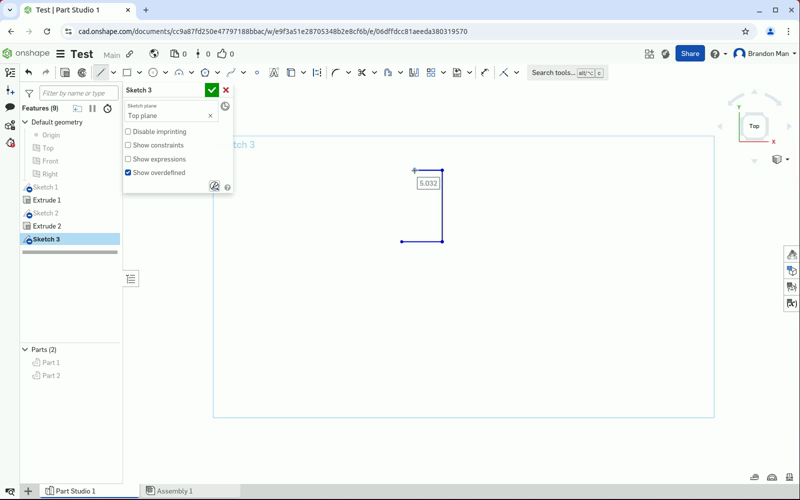
mouse_move(401, 241)
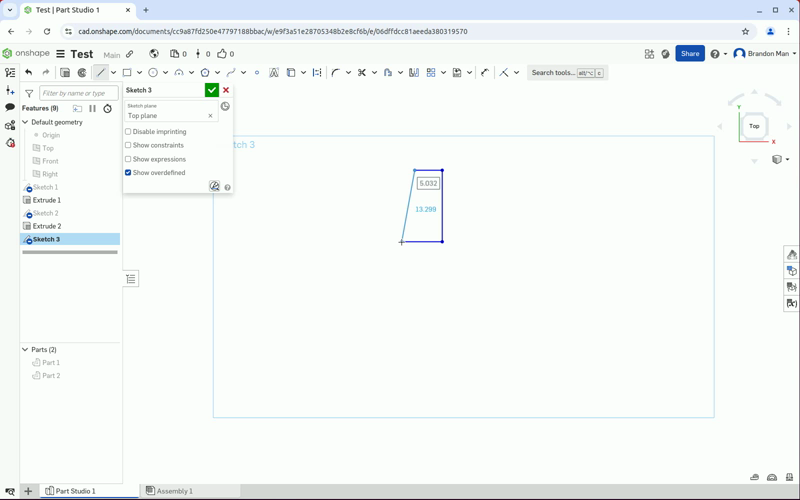
key_up(shift)
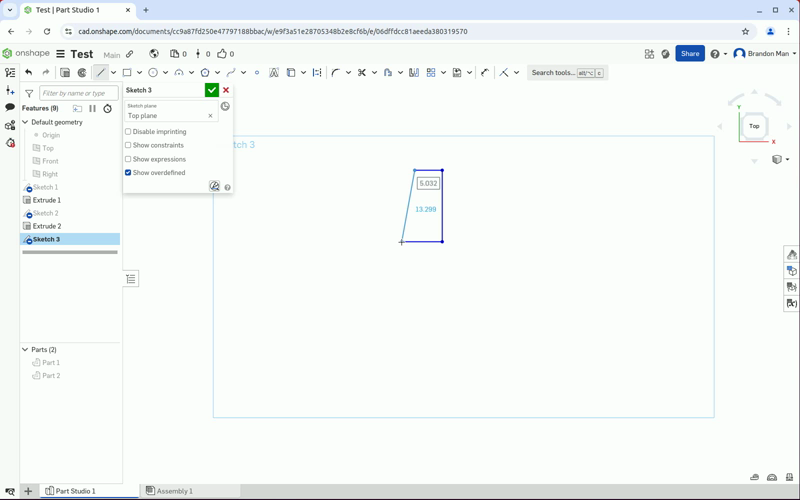
click(401, 241)
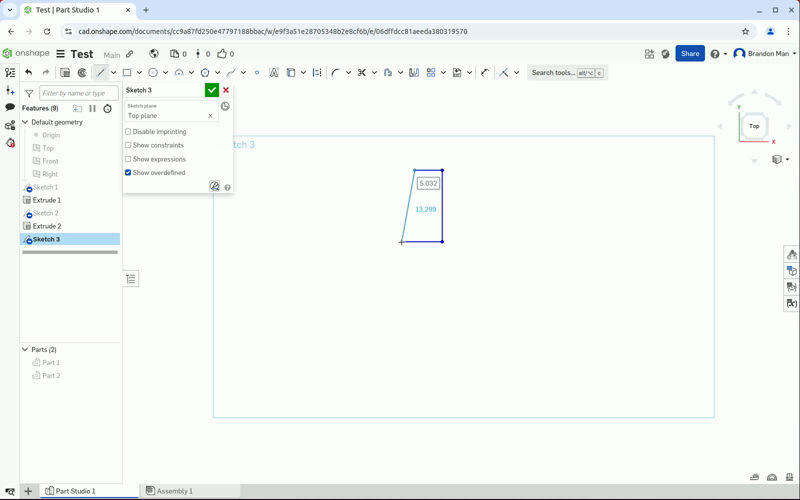
key(esc)
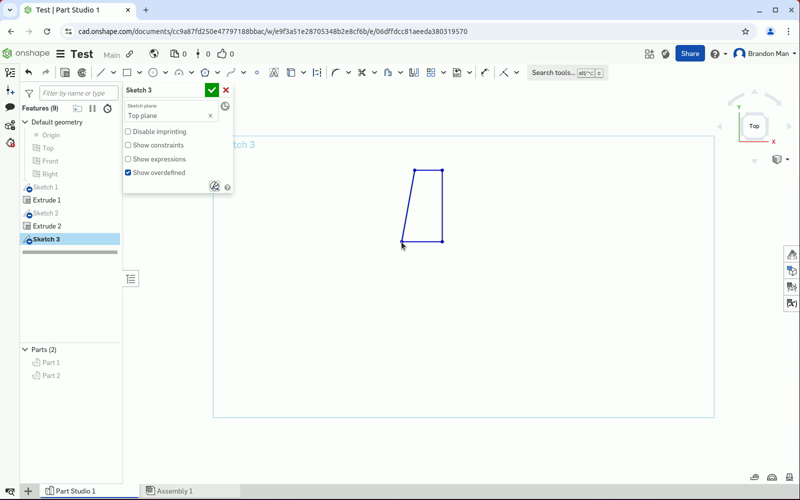
mouse_move(437, 236)
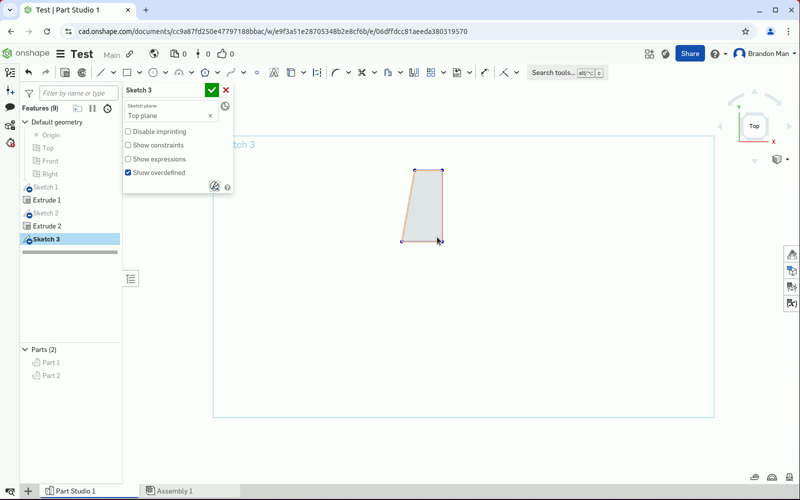
click(437, 236)
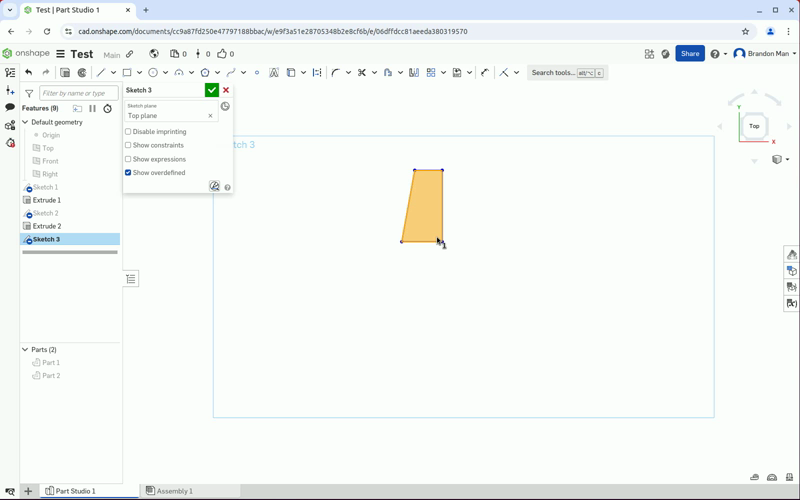
mouse_move(73, 352)
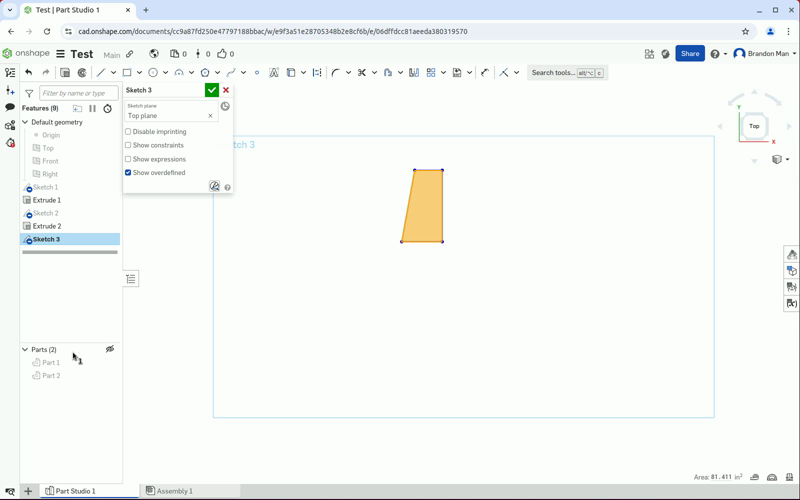
key(shift+y)
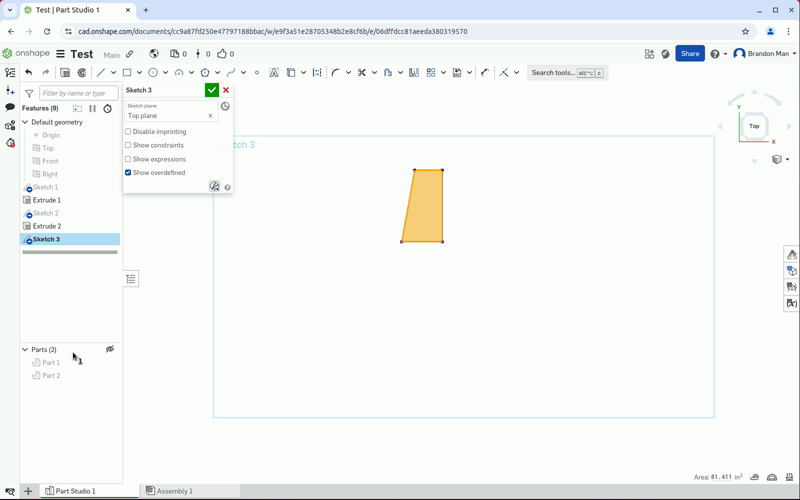
key(shift+e)
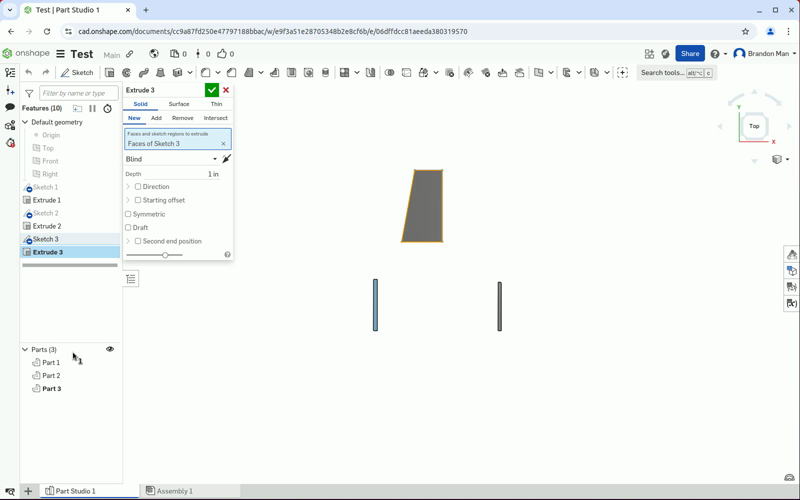
mouse_move(143, 106)
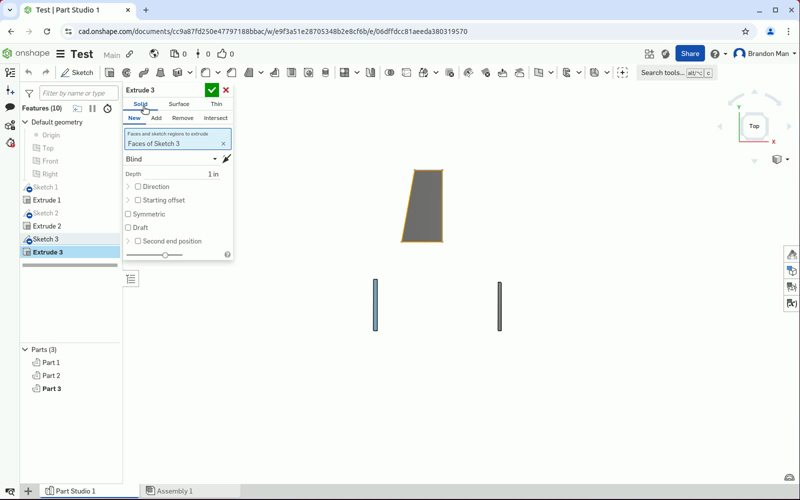
click(143, 106)
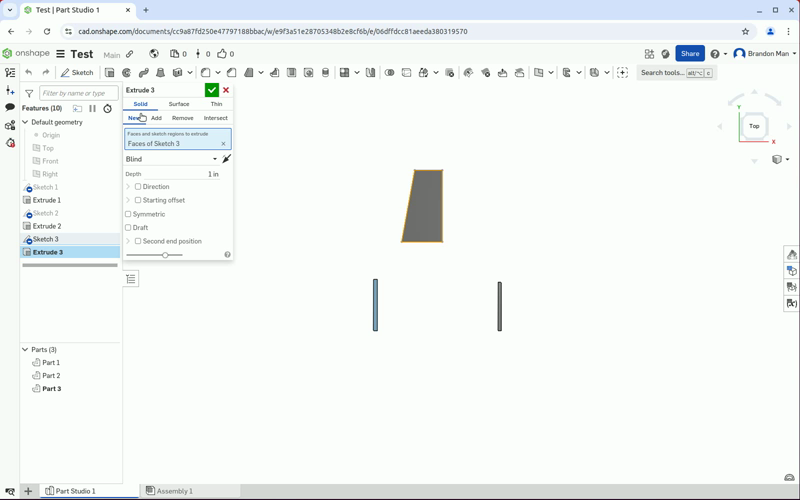
mouse_move(137, 120)
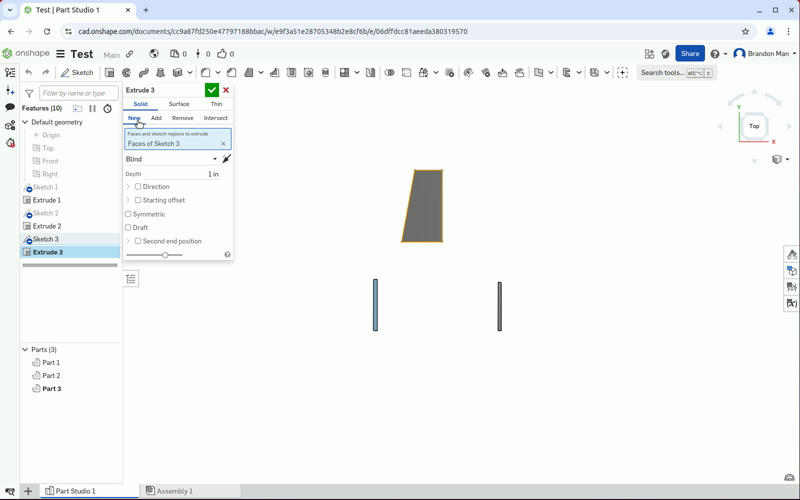
click(137, 120)
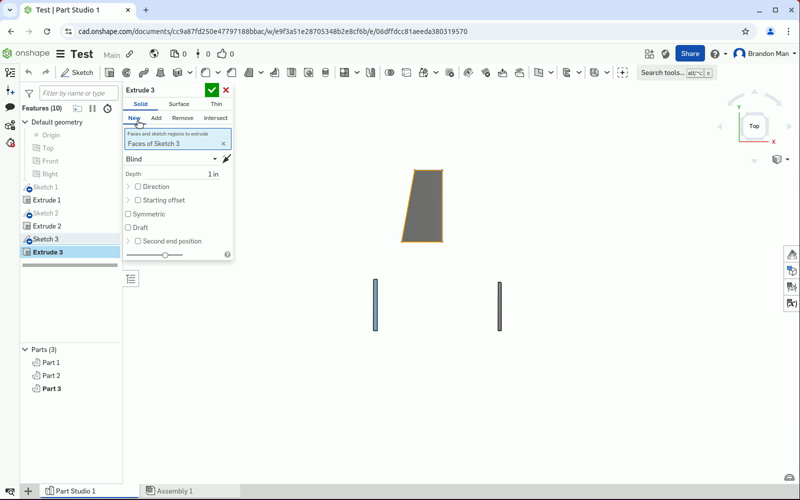
key(tab, 4)
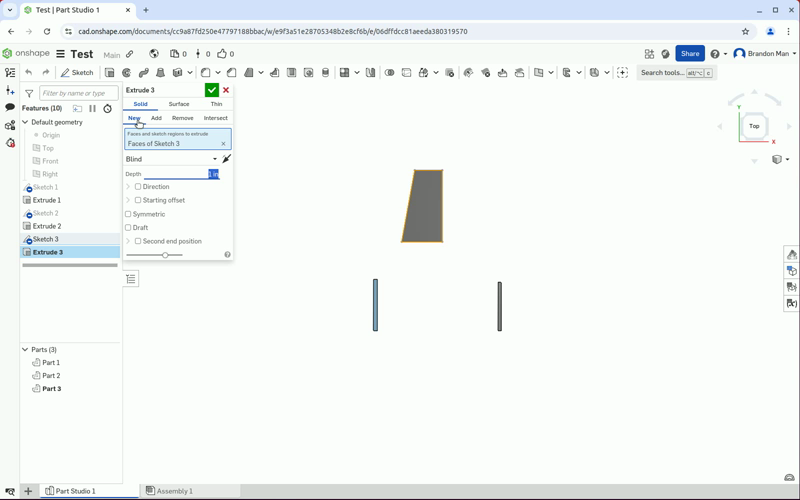
text(0.722)
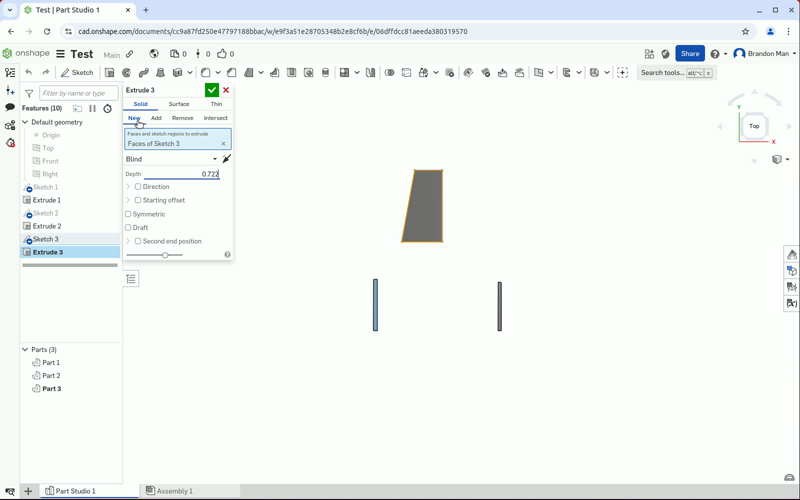
key(enter)
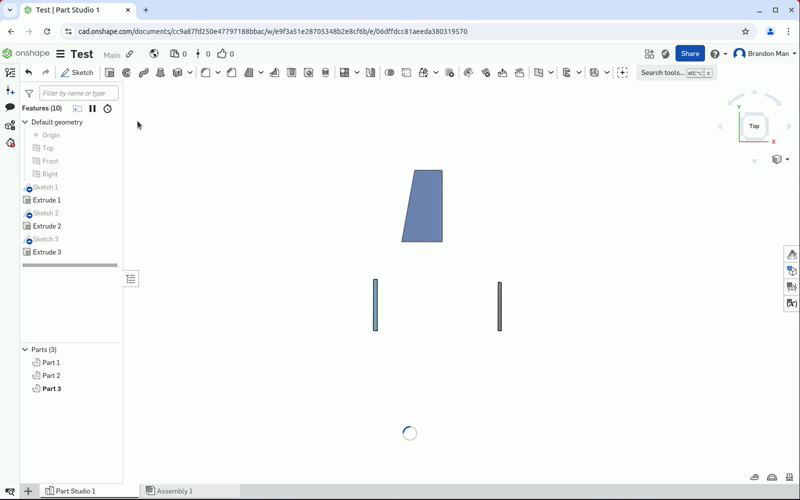
key(shift+h)
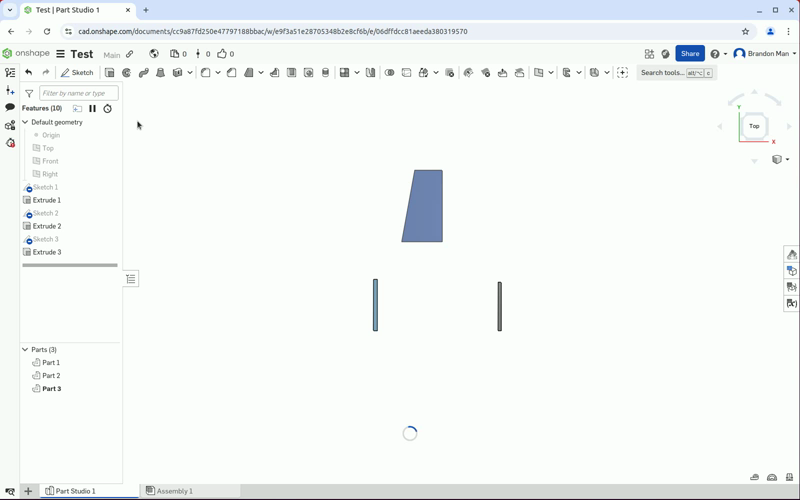
key(shift+h)
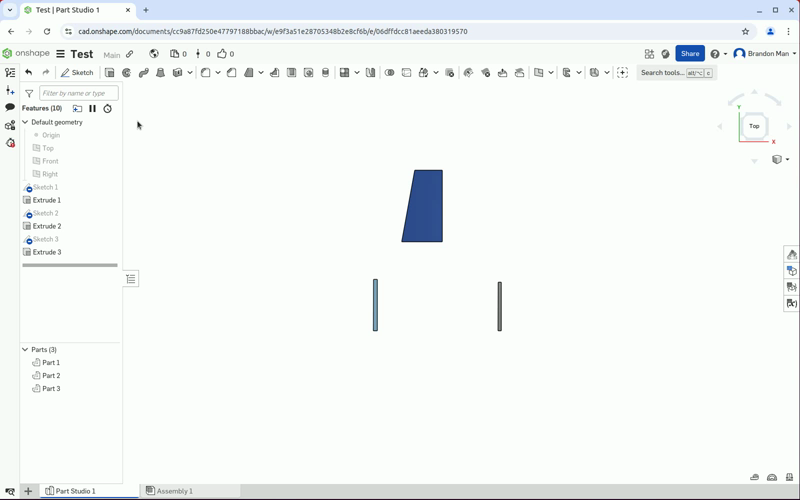
mouse_move(73, 189)
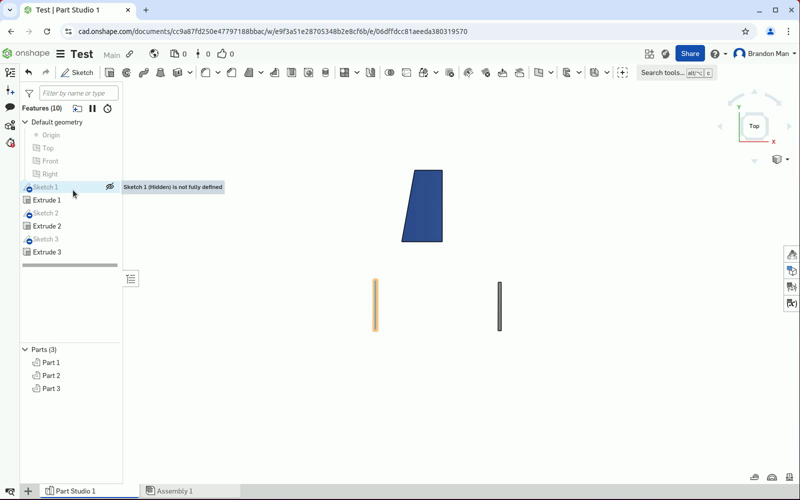
click(73, 189)
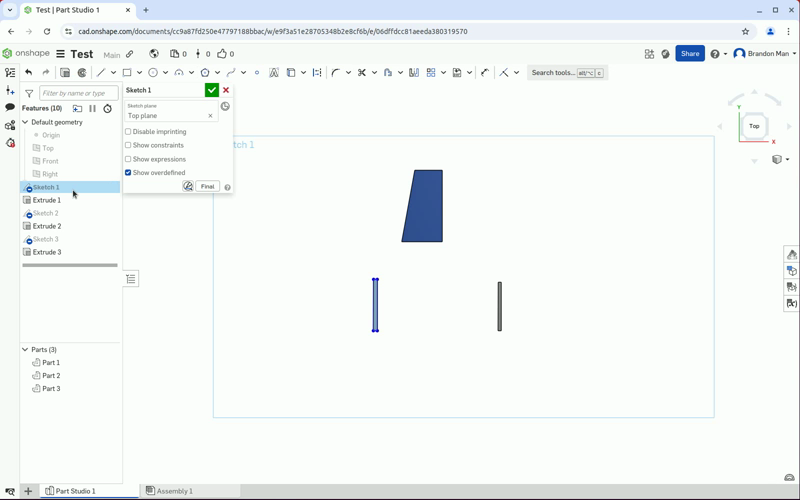
mouse_move(229, 92)
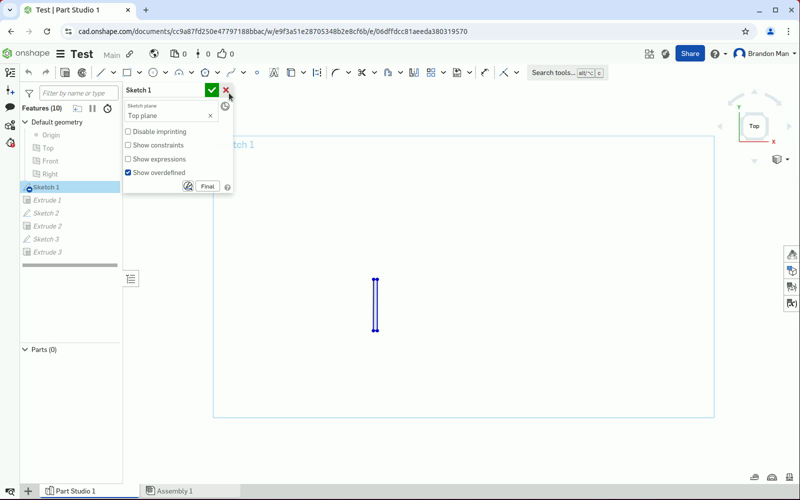
click(229, 92)
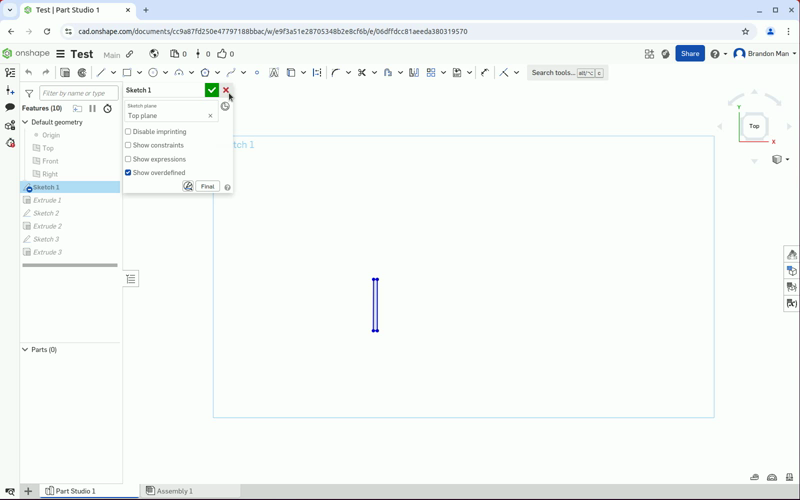
key(shift+s)
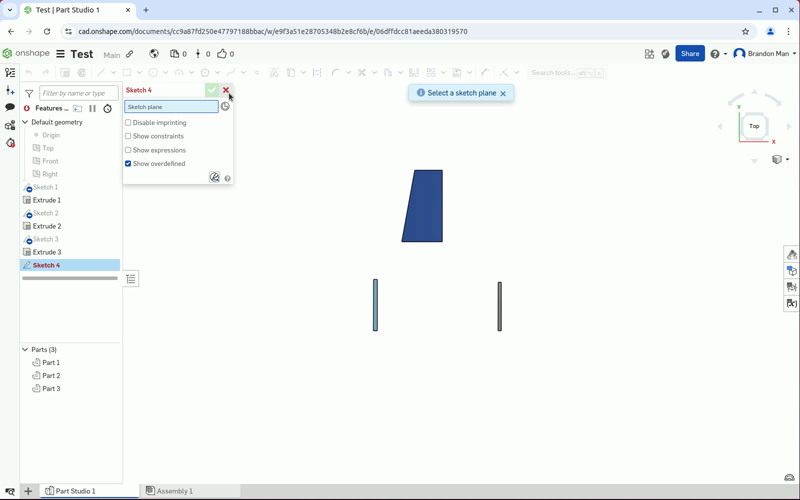
mouse_move(73, 150)
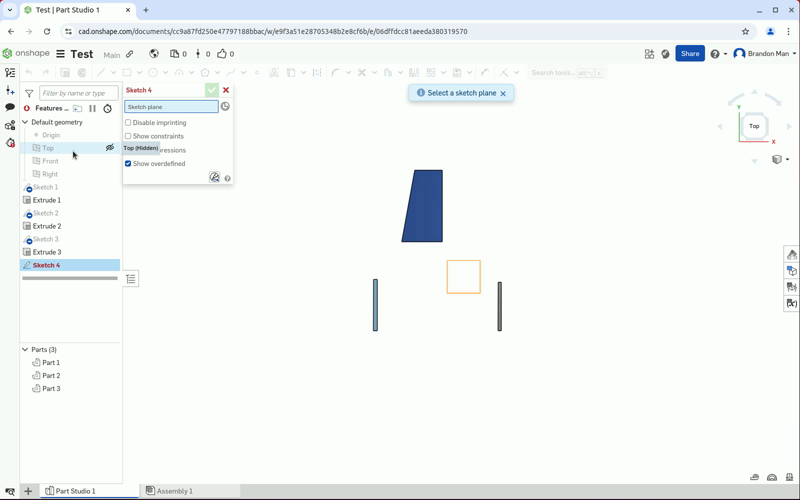
click(73, 150)
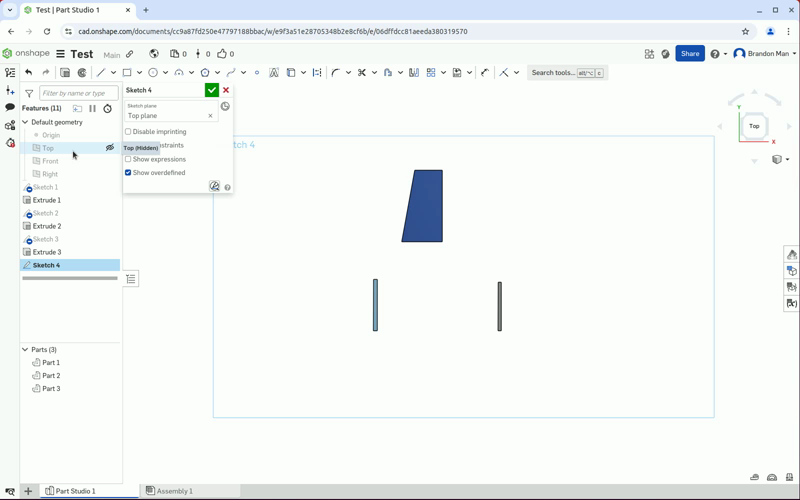
mouse_move(73, 352)
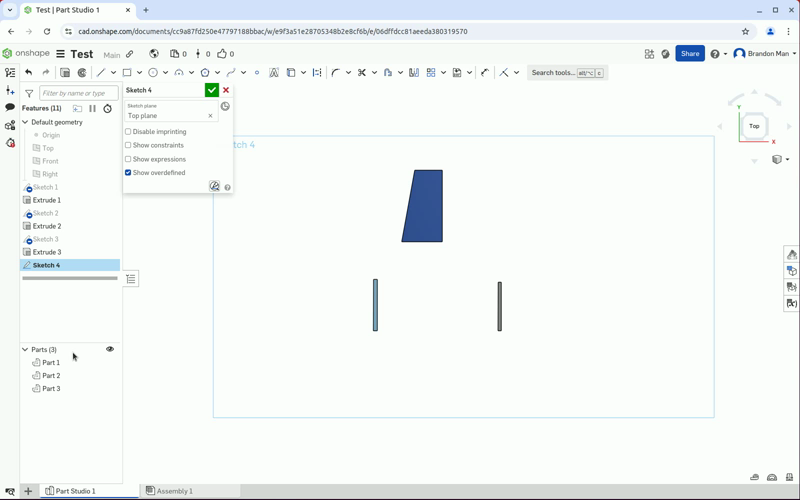
key(y)
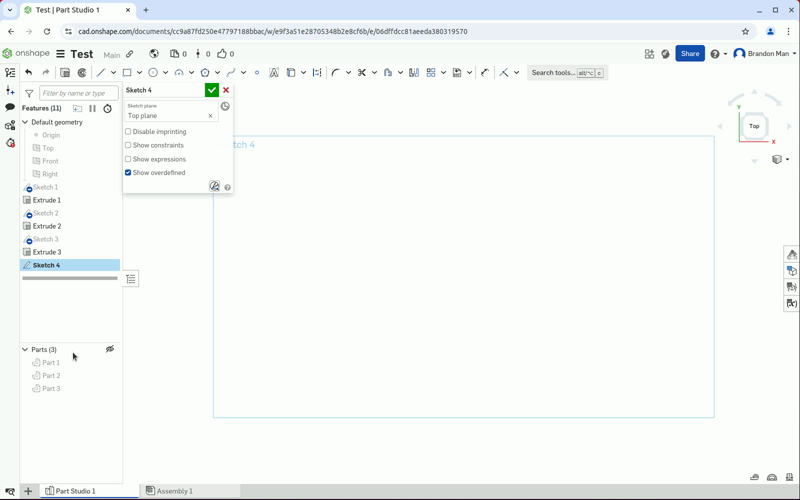
key(l)
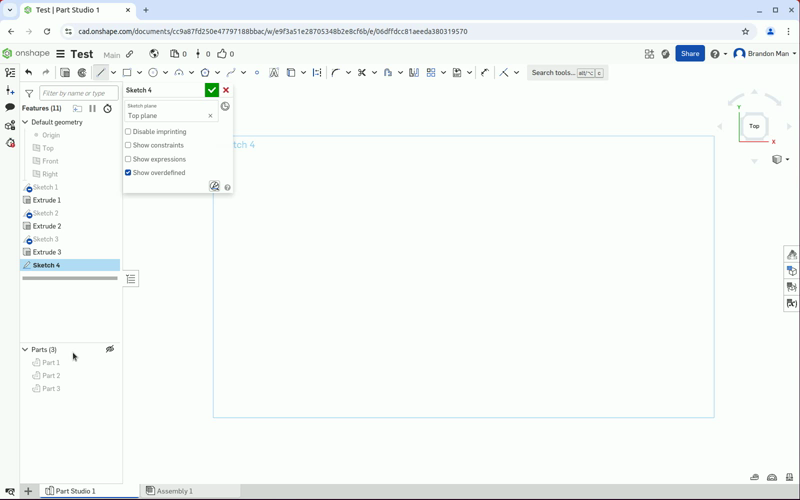
key_down(shift)
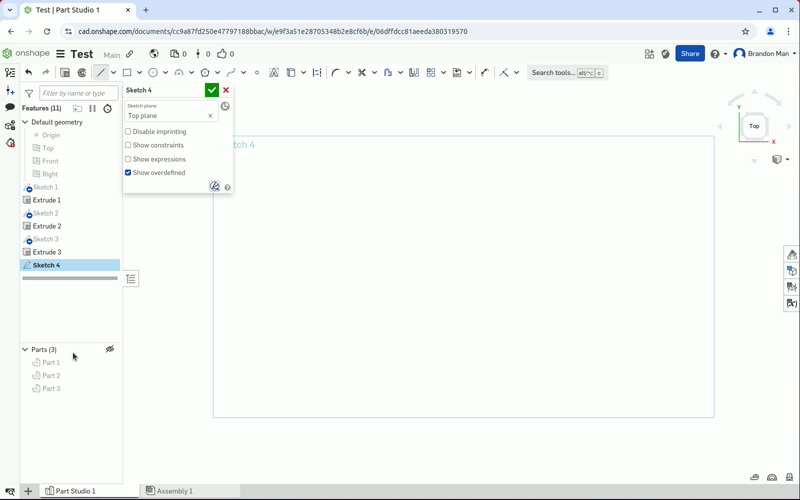
mouse_move(440, 241)
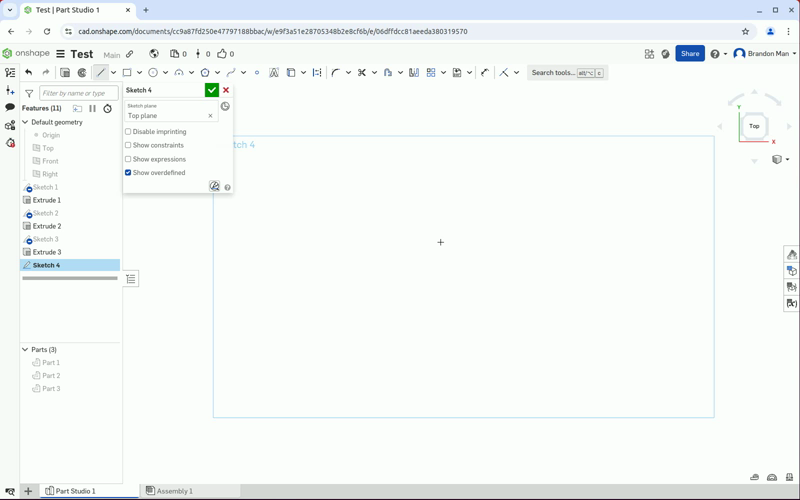
click(440, 241)
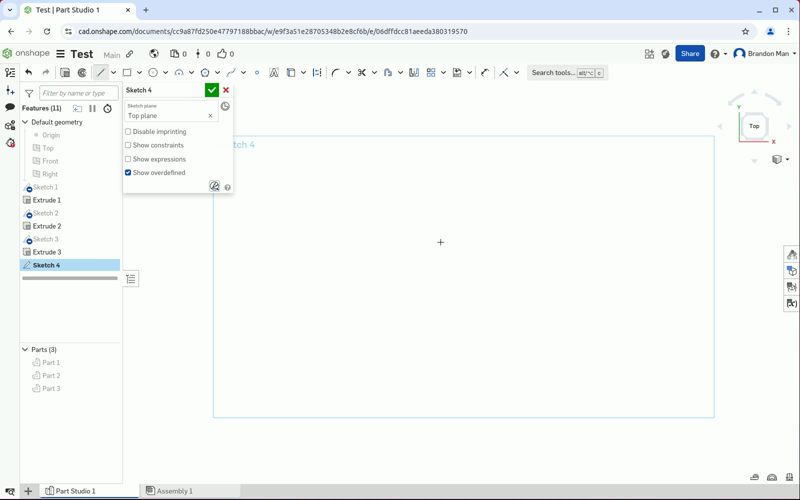
key_up(shift)
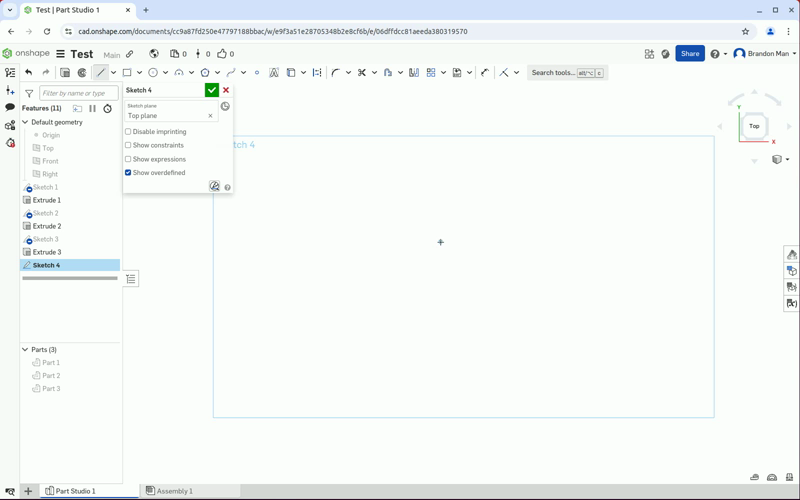
key_down(shift)
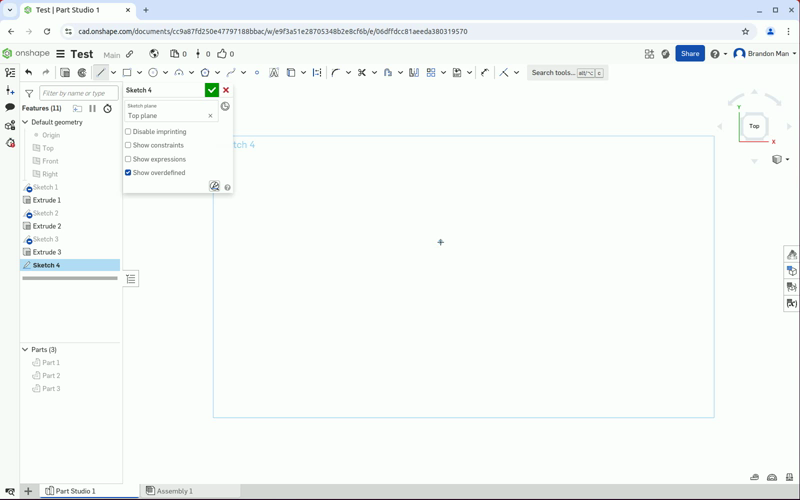
mouse_move(470, 241)
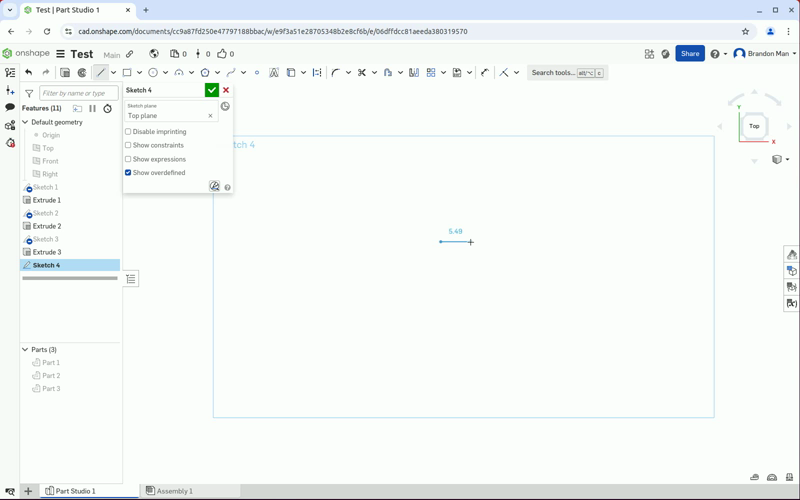
mouse_move(480, 241)
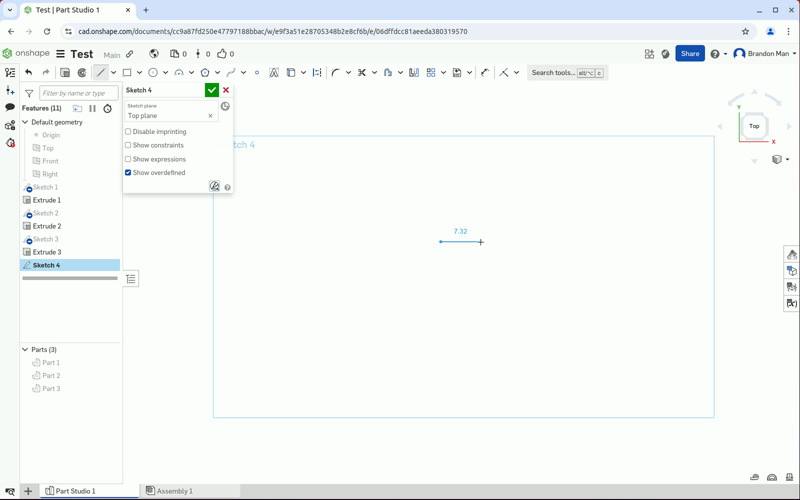
click(480, 241)
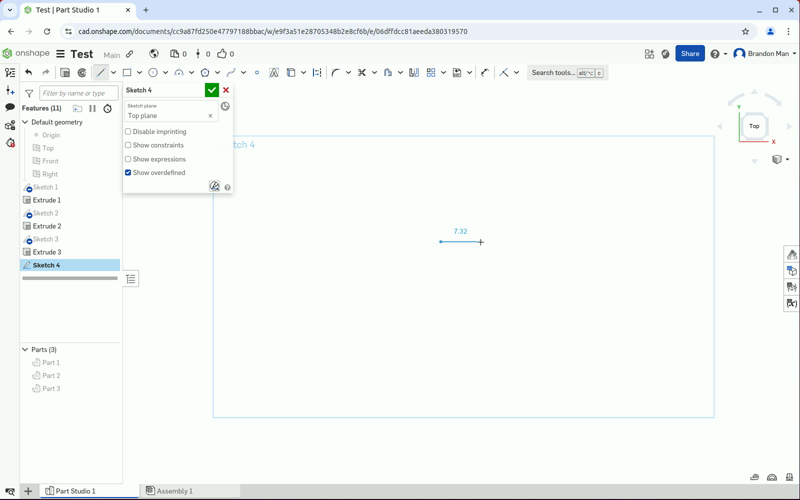
key_up(shift)
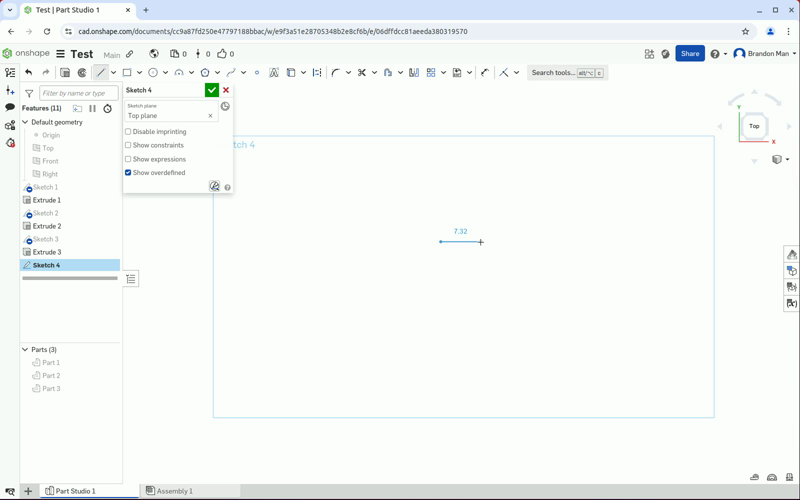
key_down(shift)
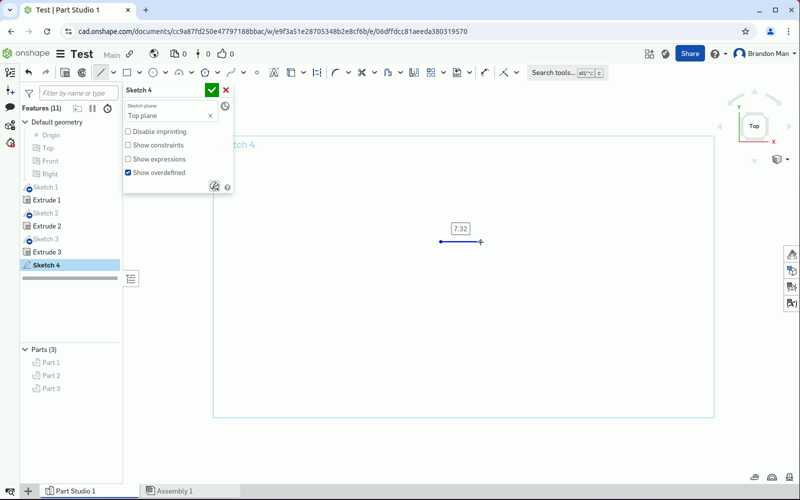
mouse_move(467, 170)
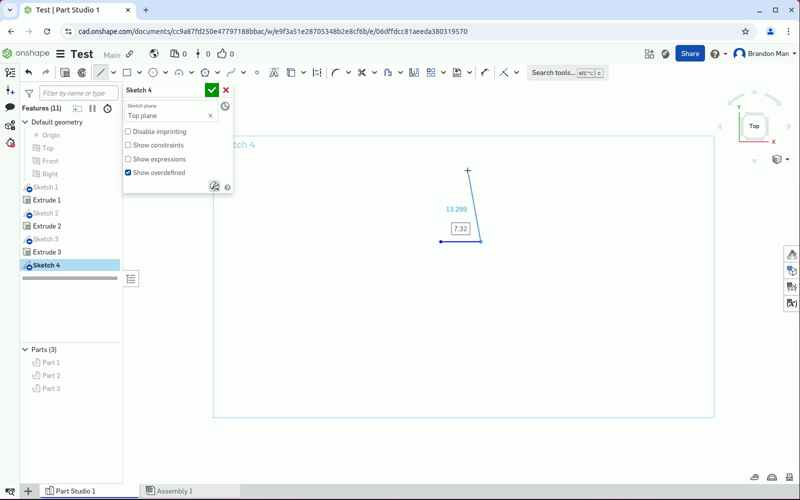
click(467, 170)
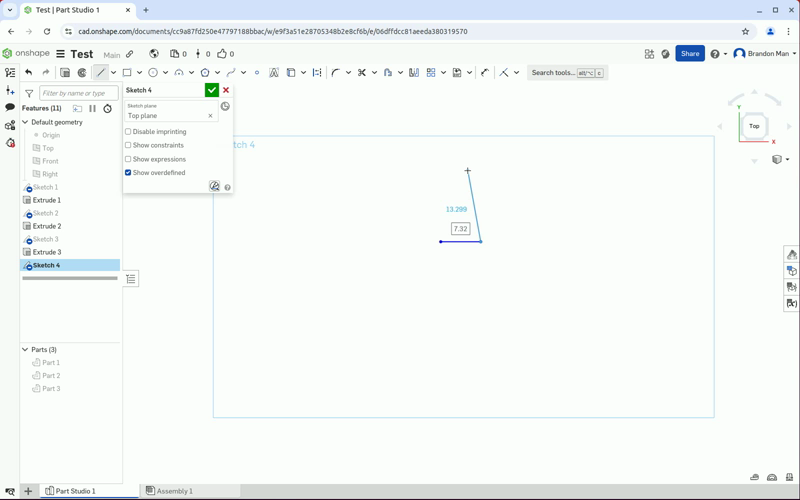
key_up(shift)
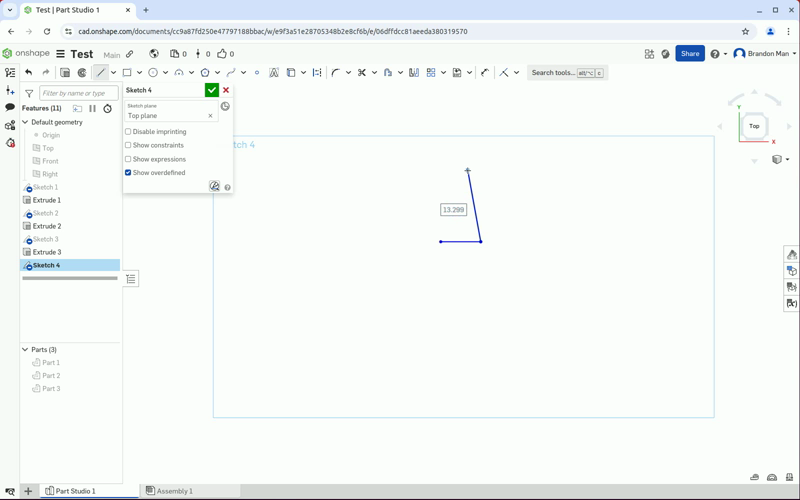
key_down(shift)
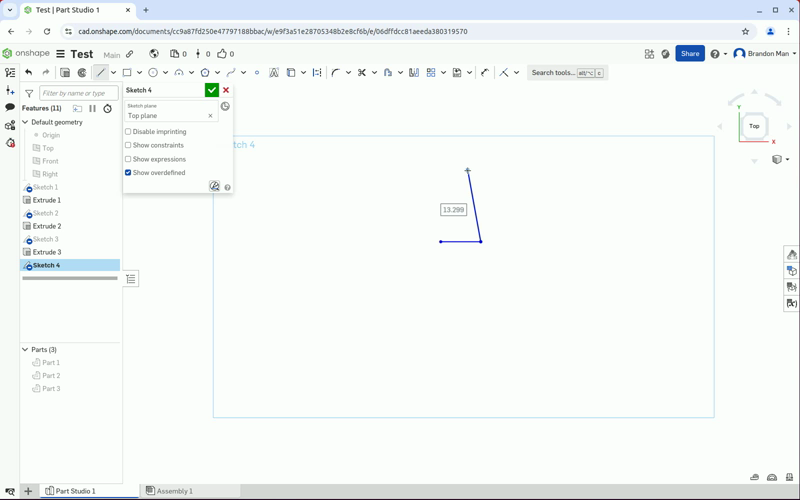
mouse_move(498, 170)
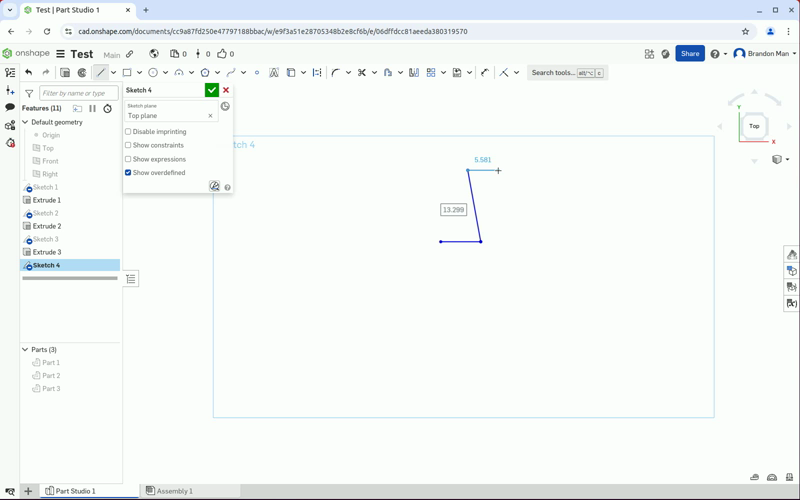
mouse_move(440, 170)
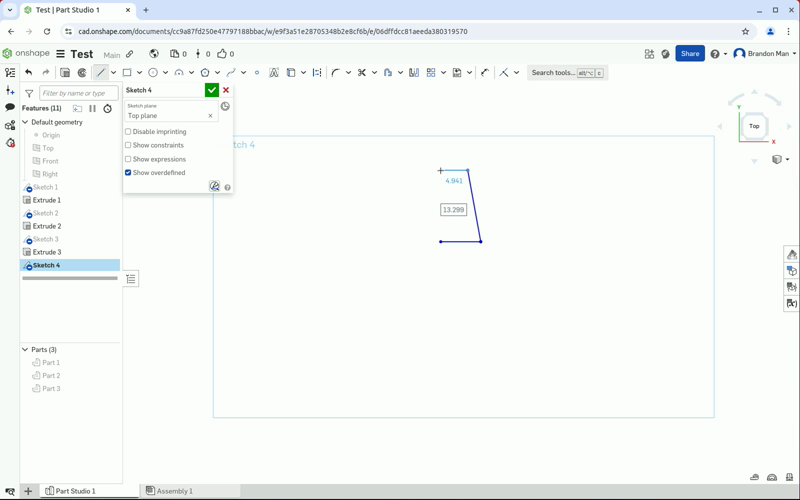
click(440, 170)
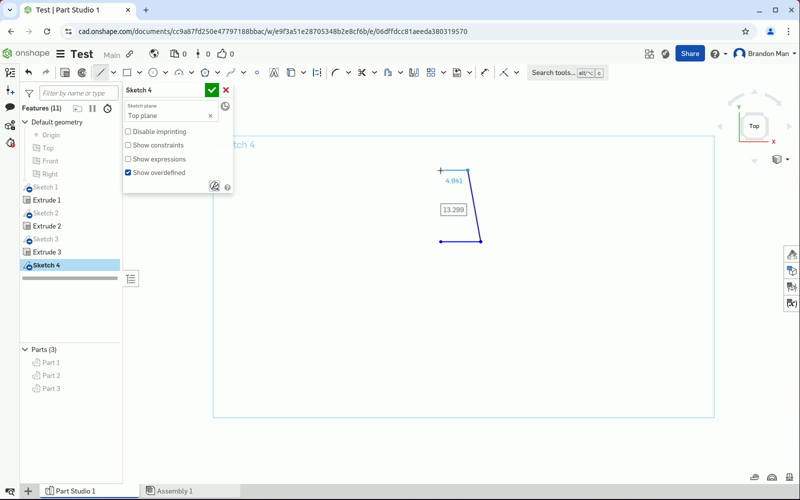
key_up(shift)
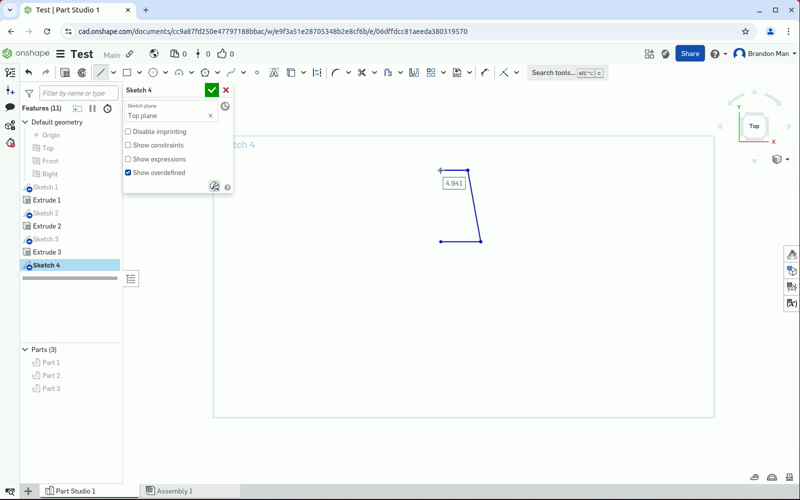
key_down(shift)
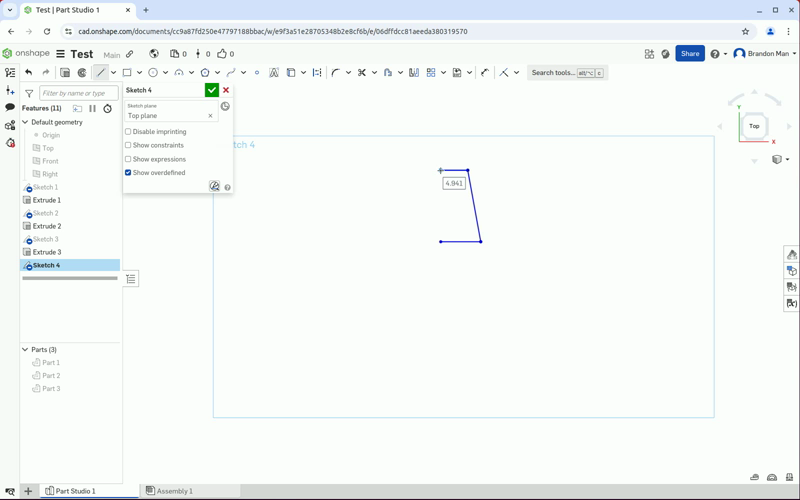
mouse_move(440, 241)
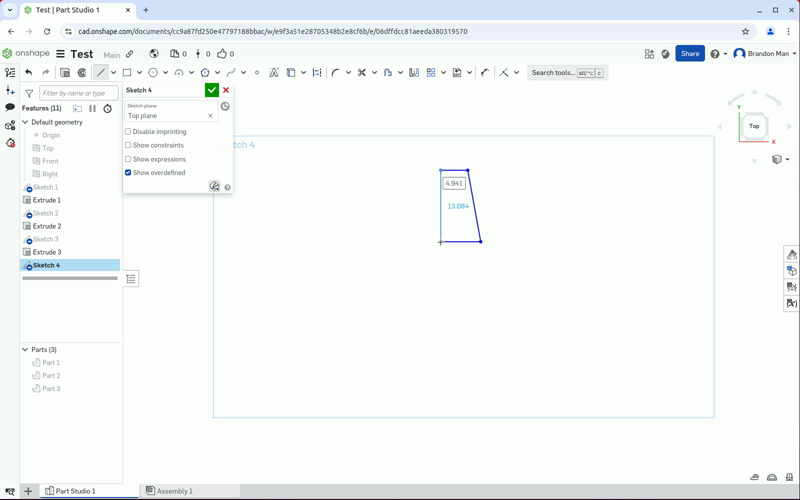
key_up(shift)
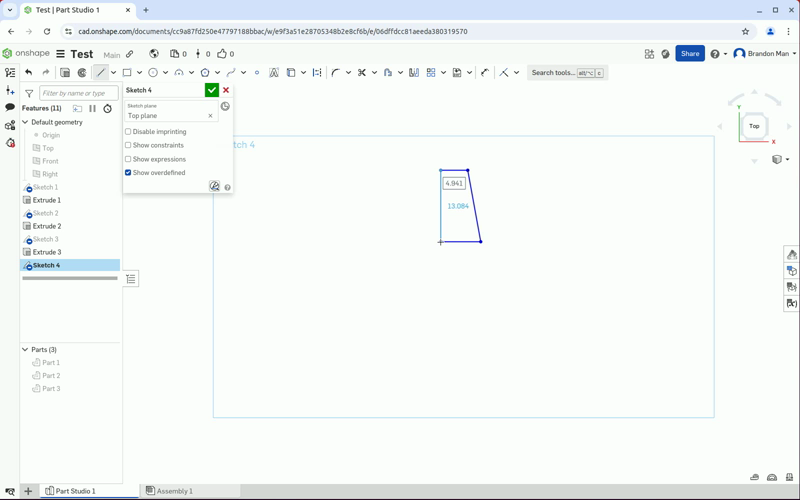
click(440, 241)
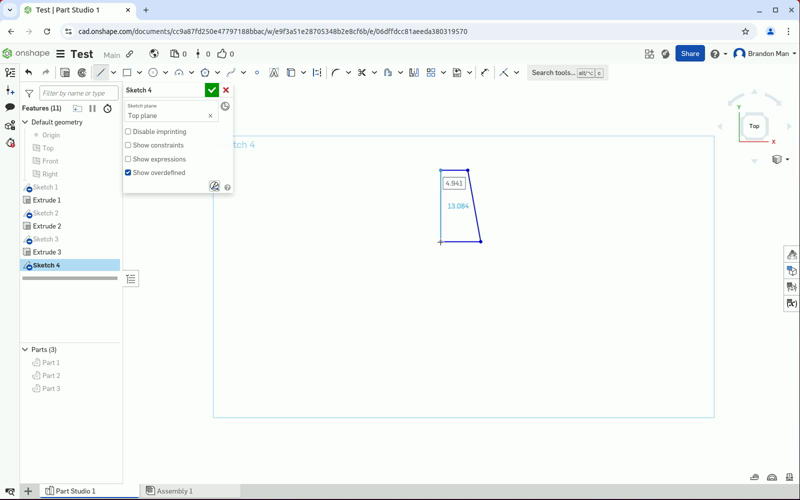
key(esc)
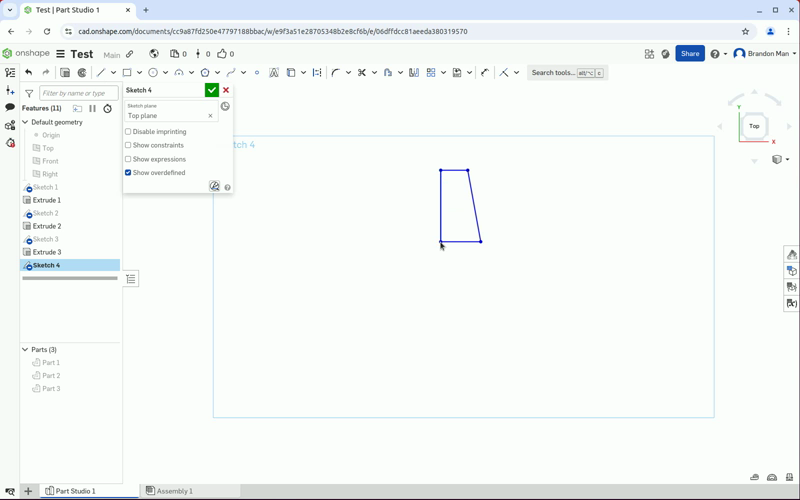
mouse_move(469, 198)
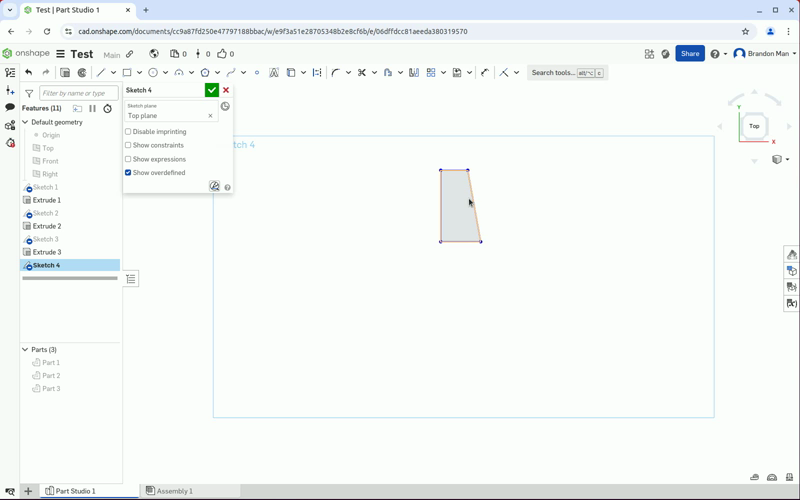
click(469, 198)
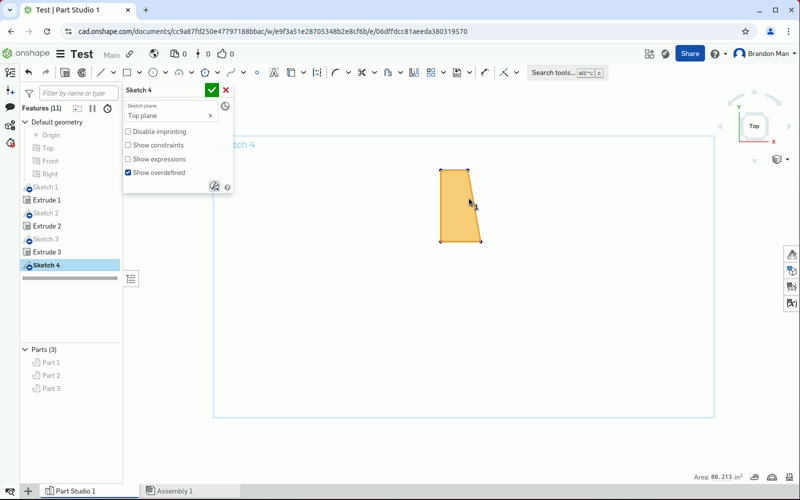
mouse_move(73, 352)
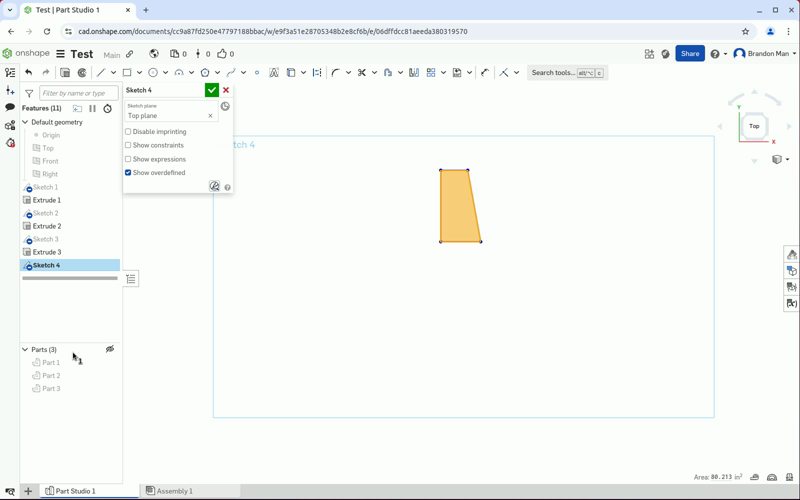
key(shift+y)
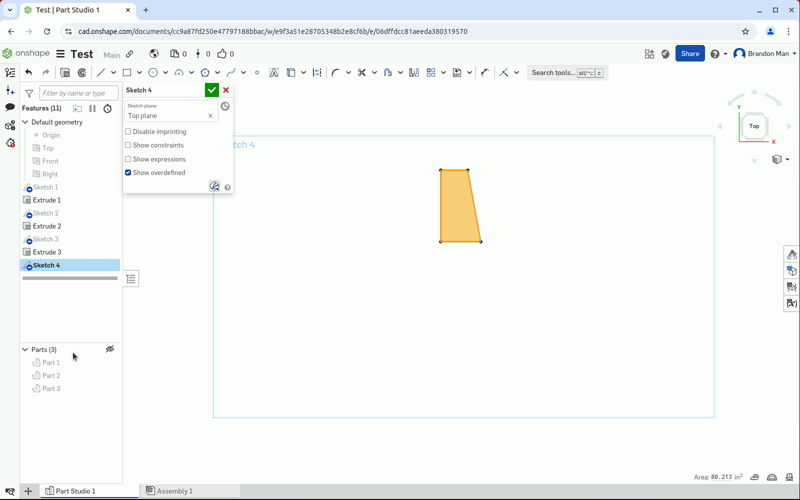
key(shift+e)
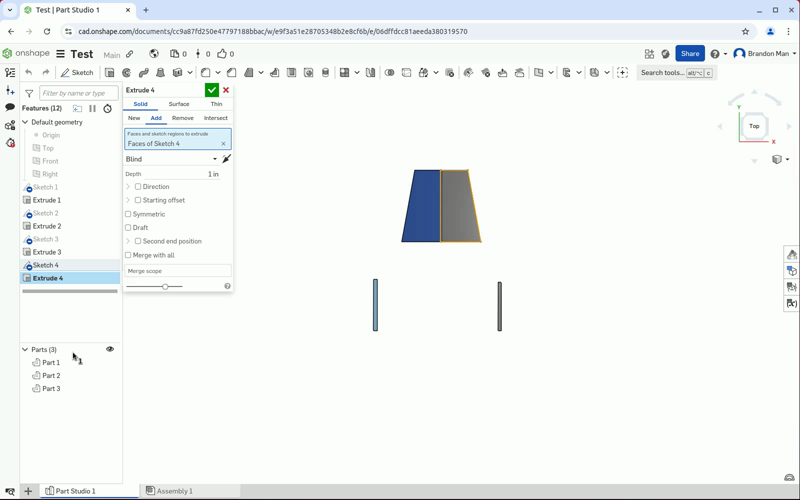
mouse_move(143, 106)
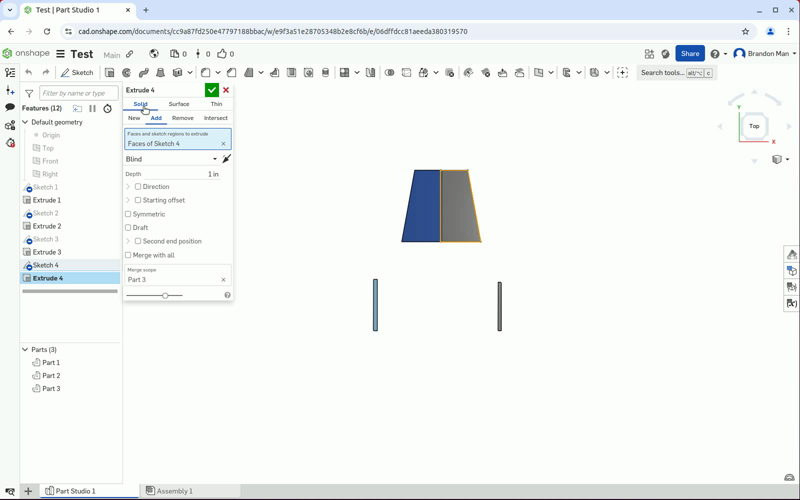
click(143, 106)
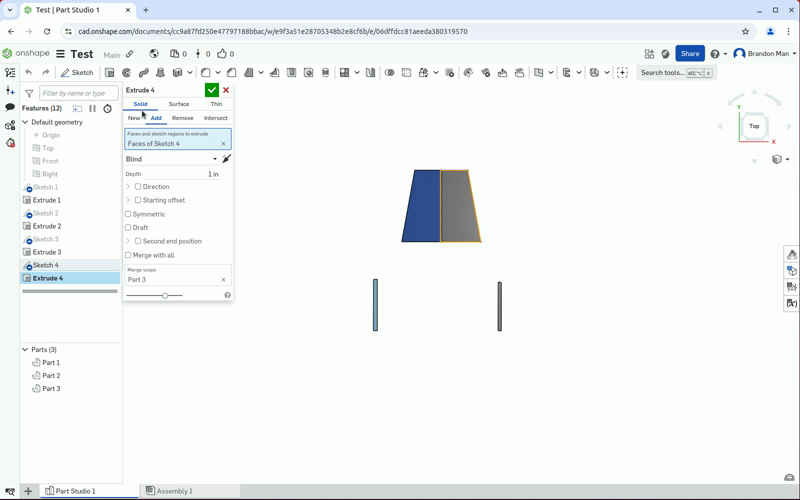
mouse_move(137, 120)
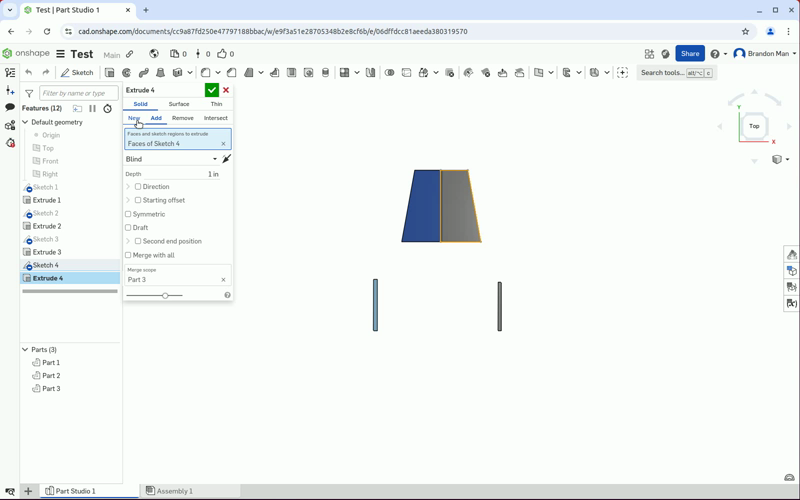
click(137, 120)
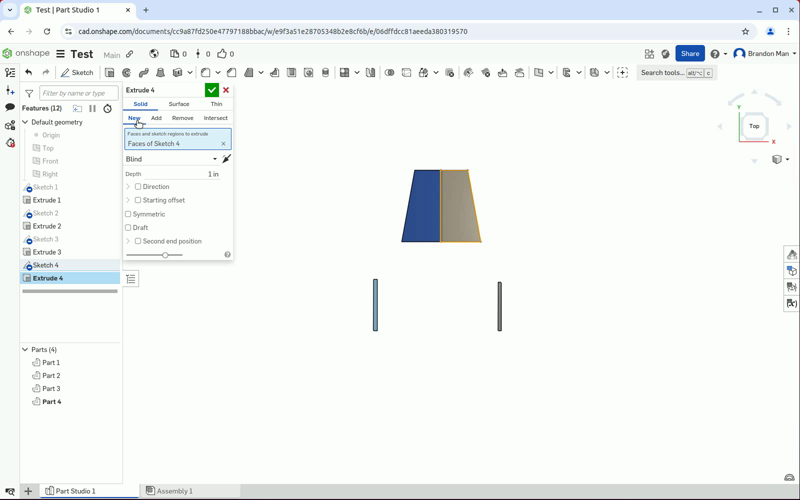
key(tab, 4)
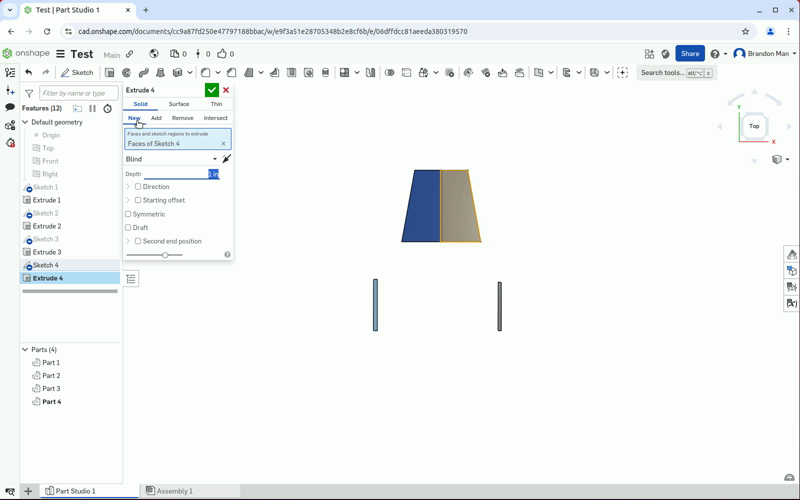
text(0.722)
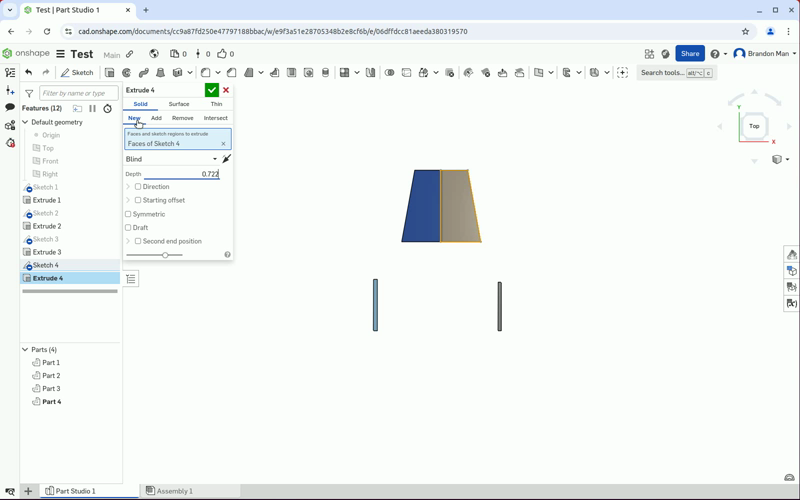
key(enter)
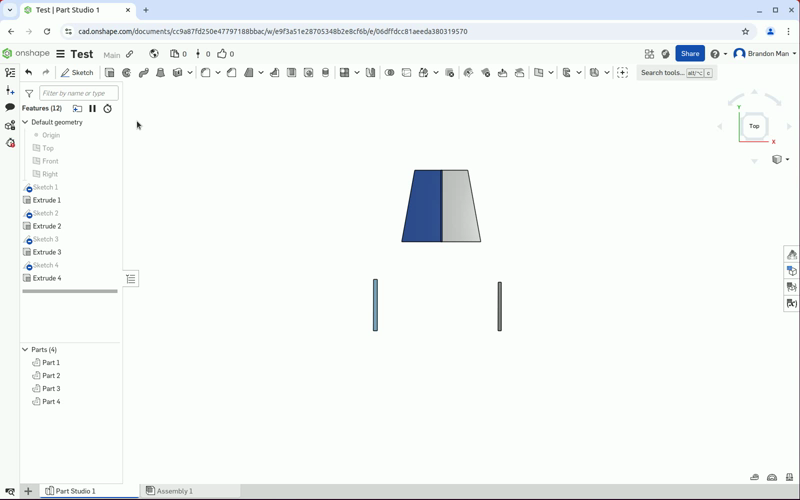
key(shift+h)
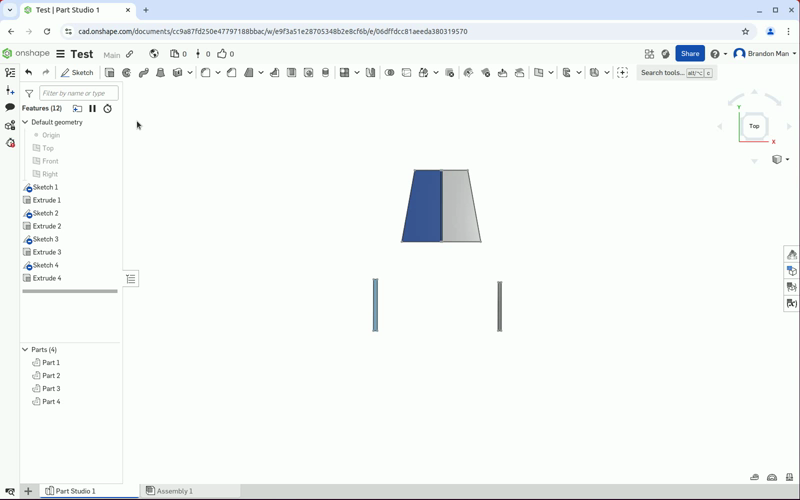
key(shift+h)
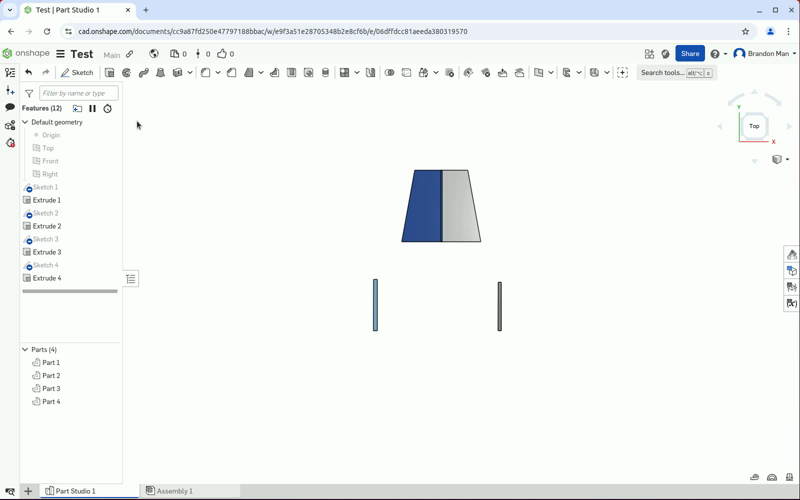
mouse_move(73, 189)
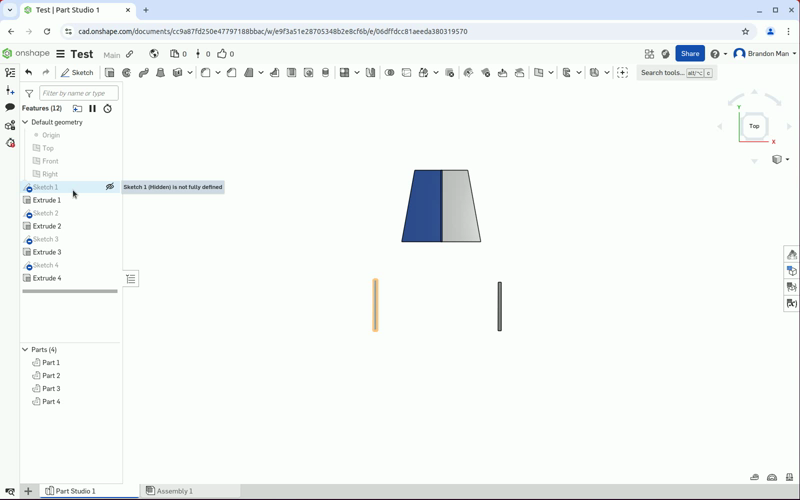
click(73, 189)
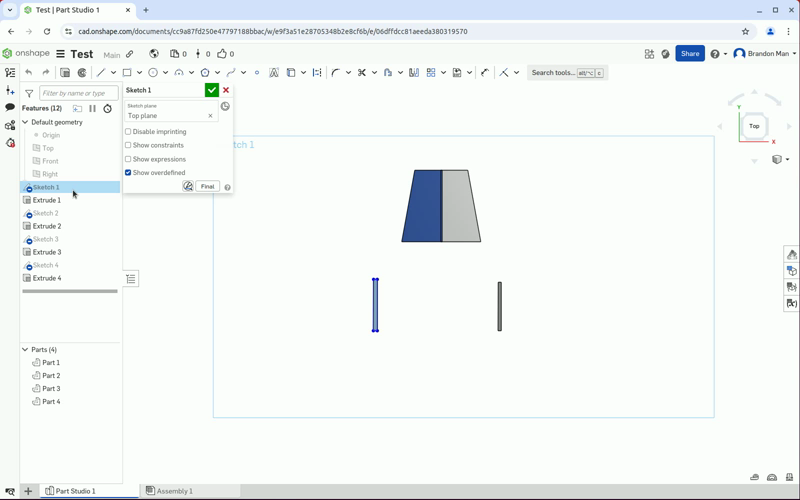
mouse_move(229, 92)
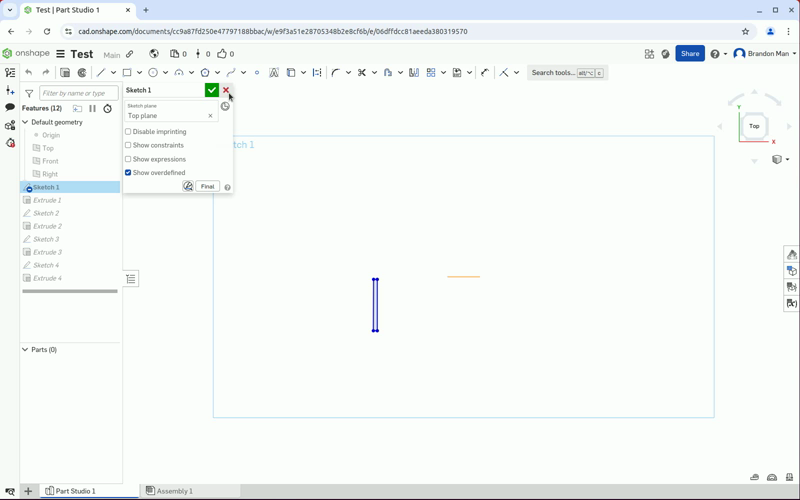
click(229, 92)
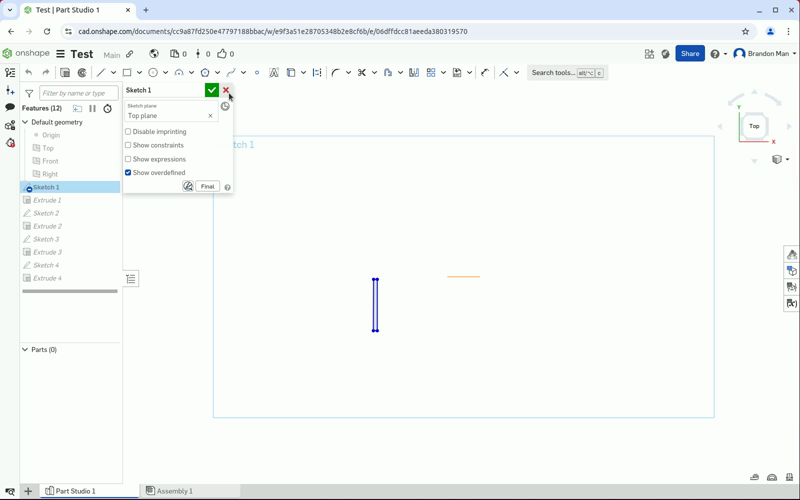
key(shift+s)
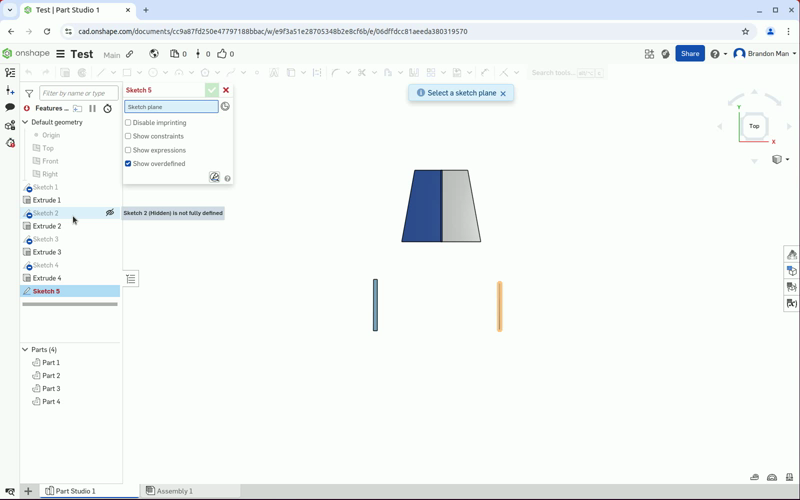
scroll(3)
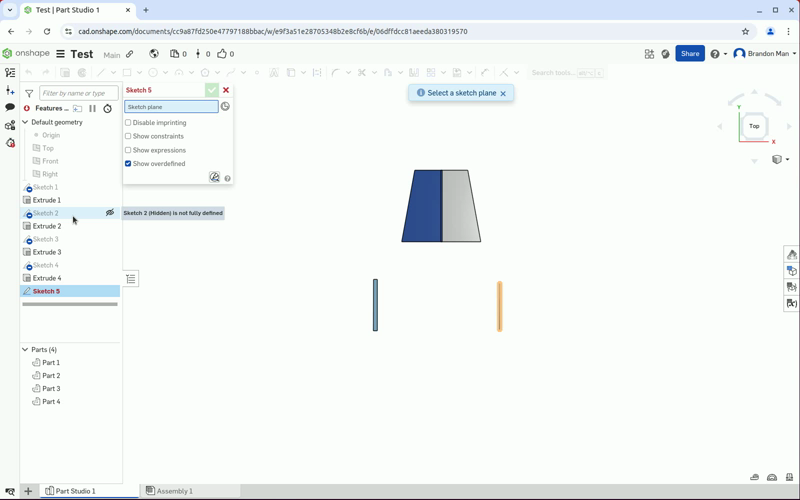
mouse_move(73, 150)
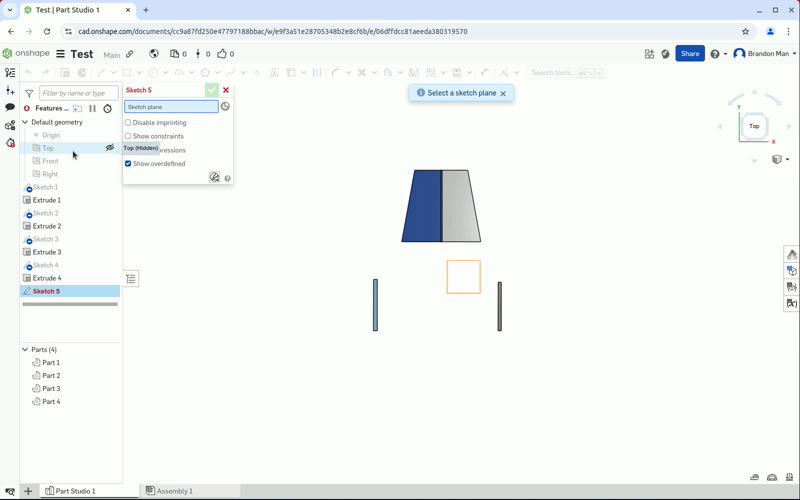
click(73, 150)
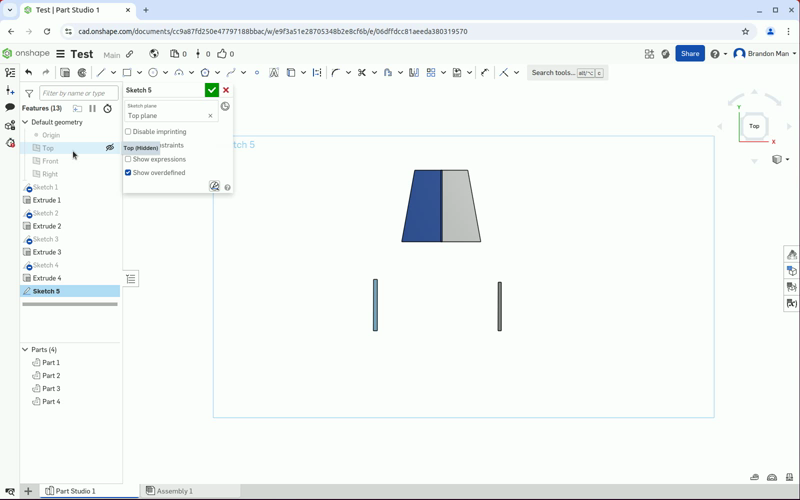
mouse_move(73, 352)
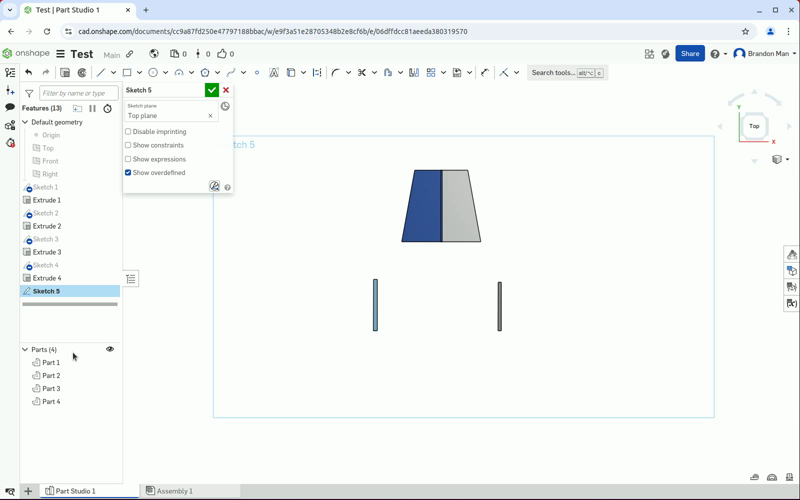
key(y)
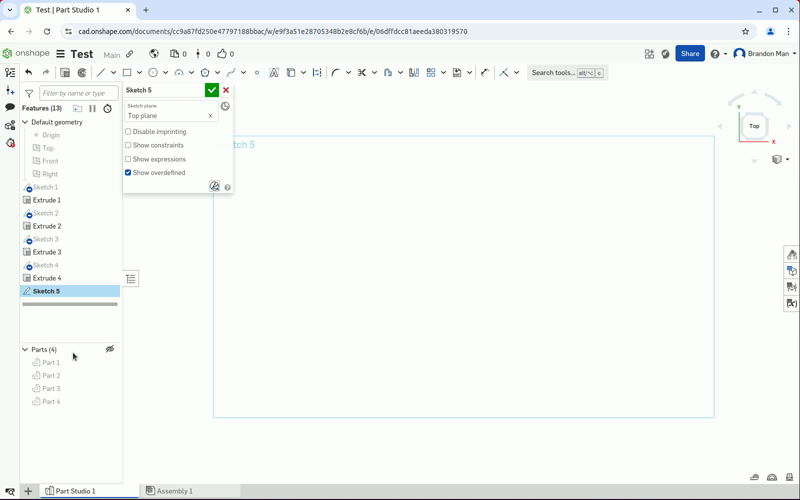
key(l)
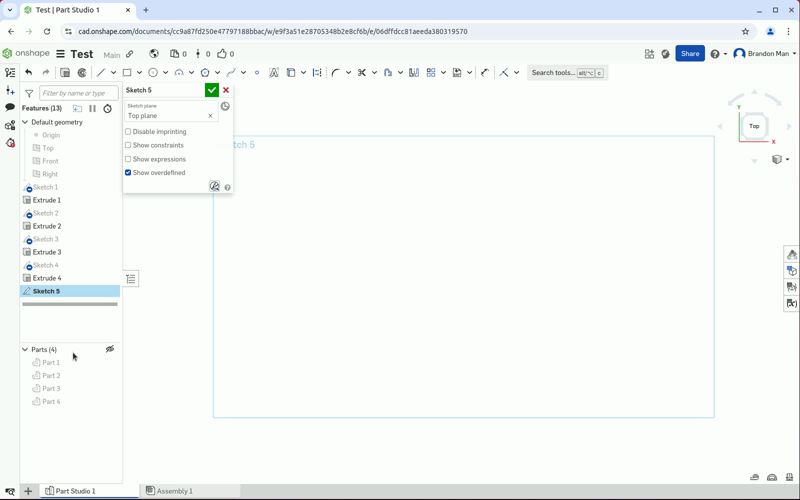
key_down(shift)
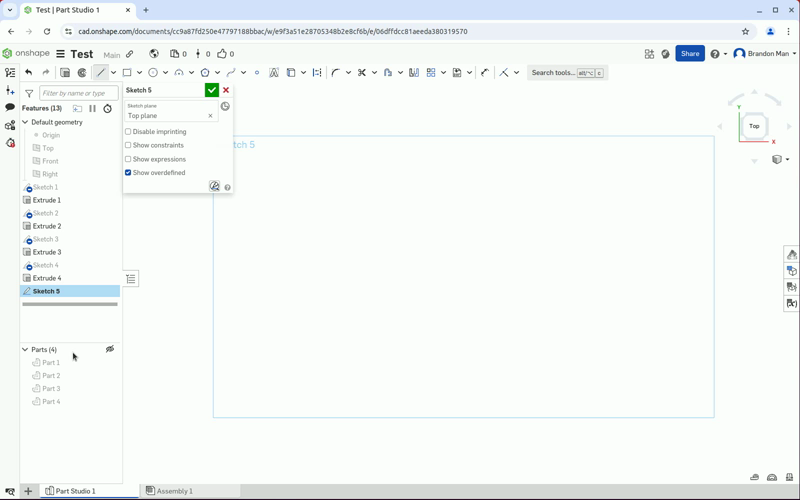
mouse_move(440, 342)
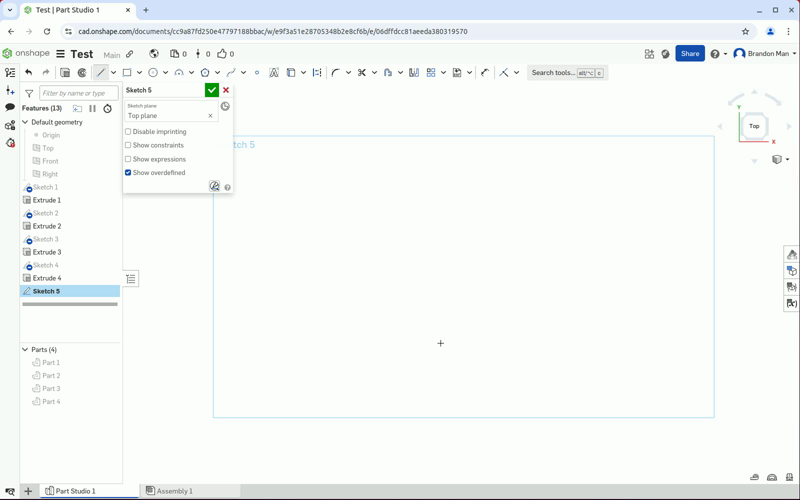
click(440, 342)
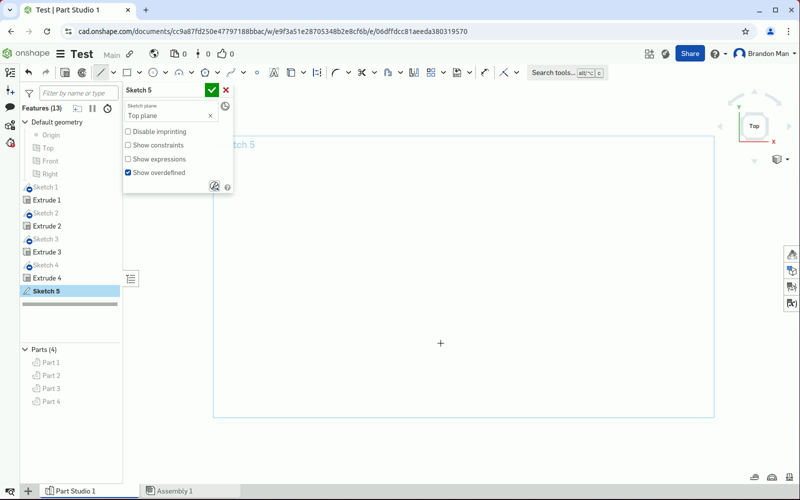
key_up(shift)
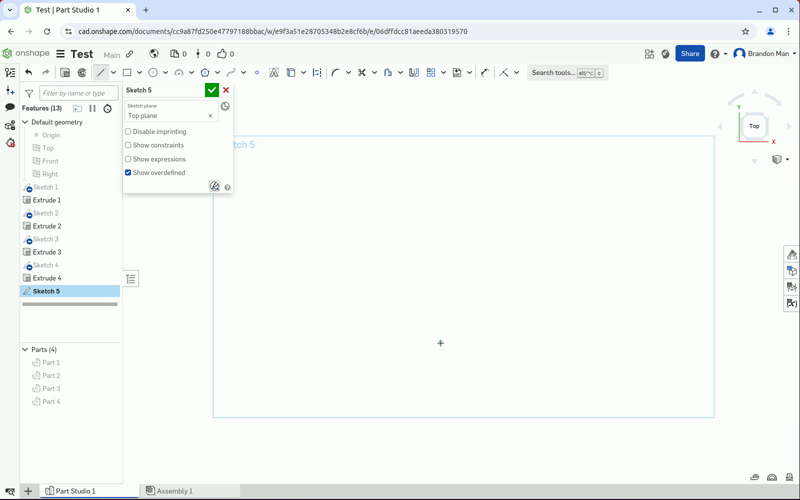
key_down(shift)
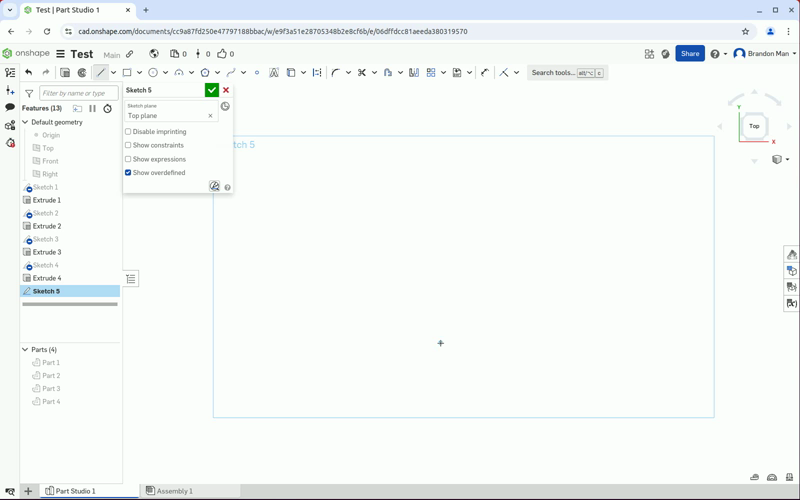
mouse_move(501, 342)
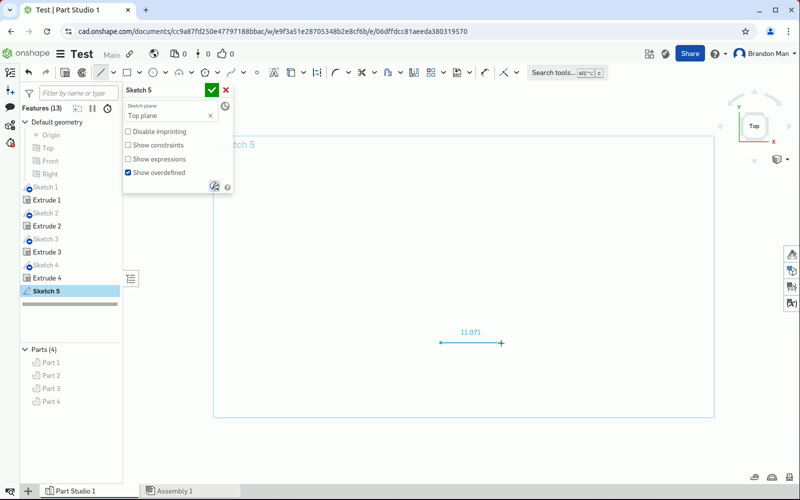
click(501, 342)
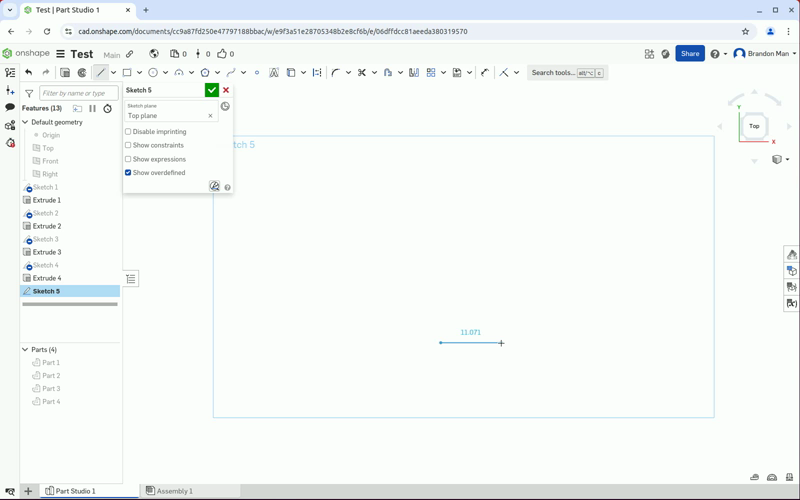
key_up(shift)
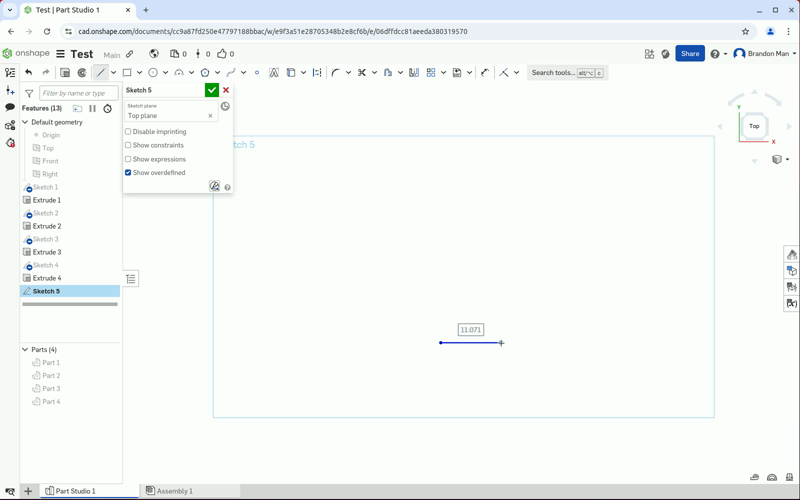
key_down(shift)
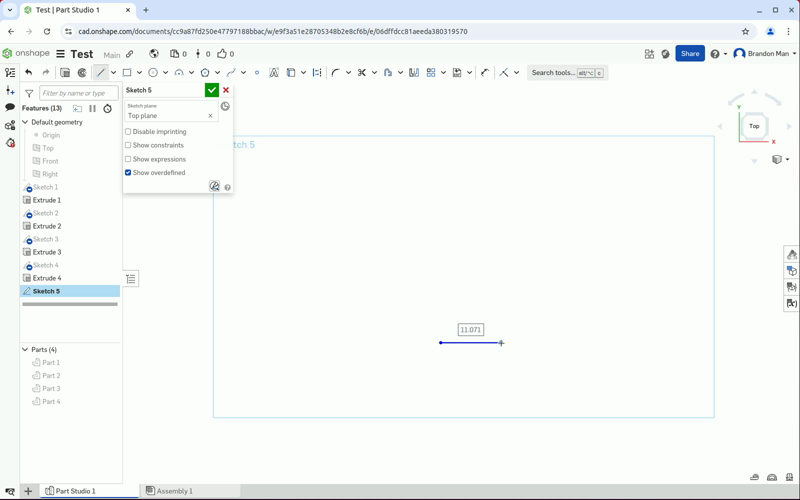
mouse_move(531, 342)
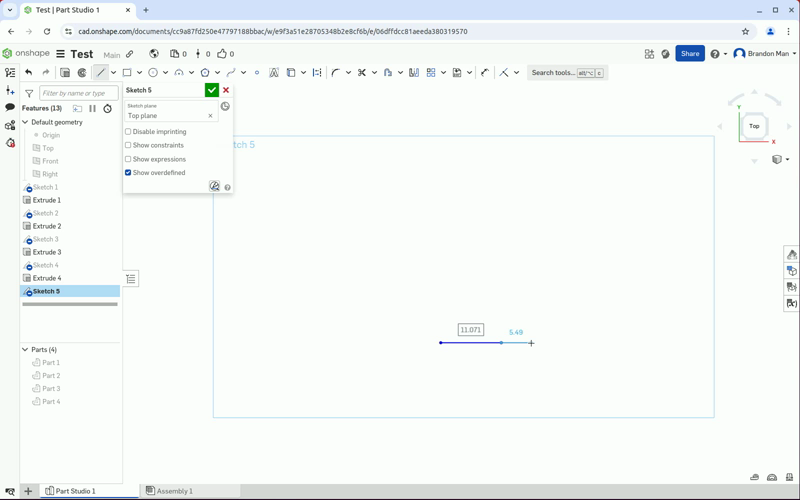
mouse_move(501, 330)
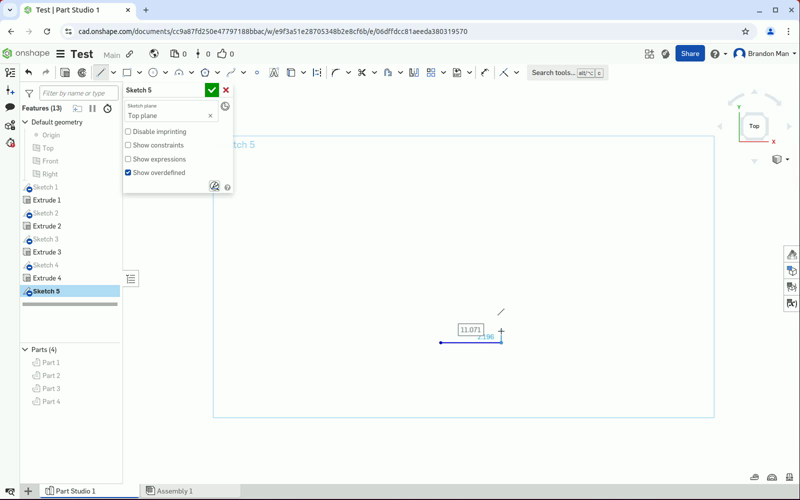
click(501, 330)
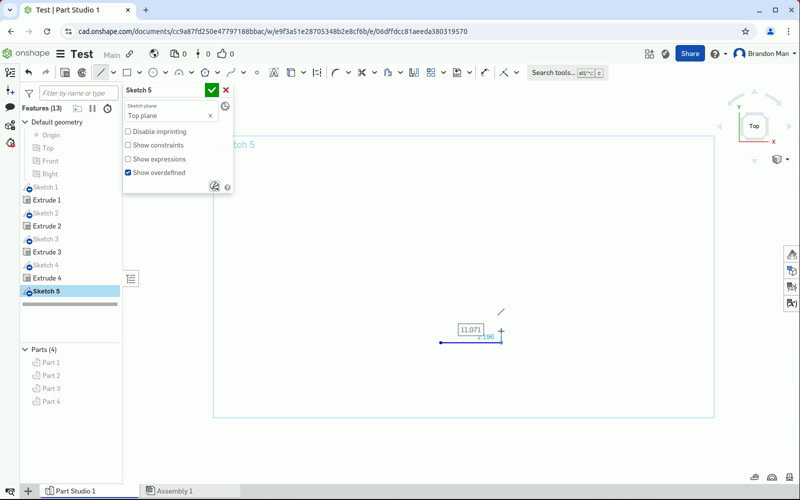
key_up(shift)
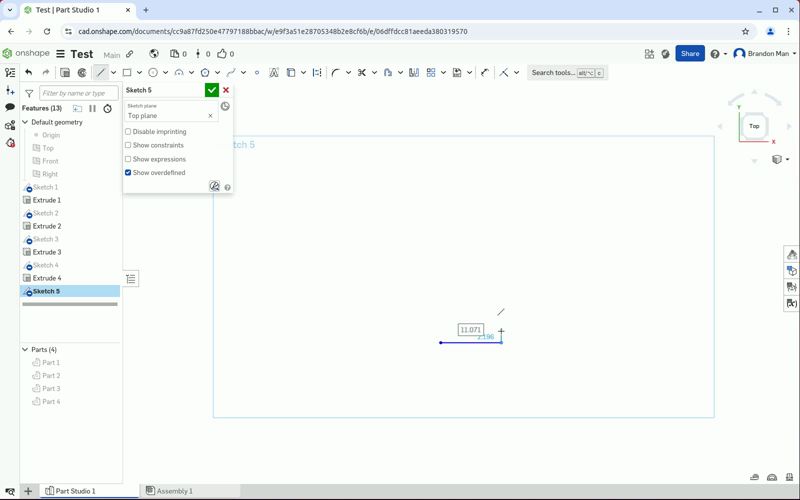
key_down(shift)
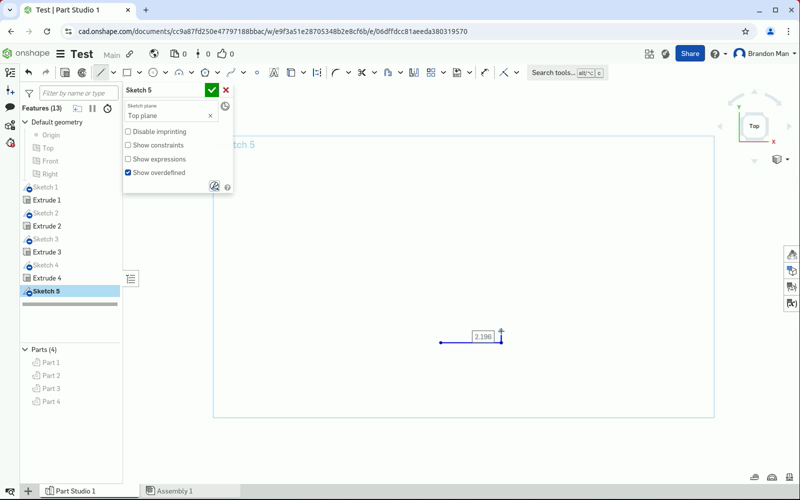
mouse_move(531, 330)
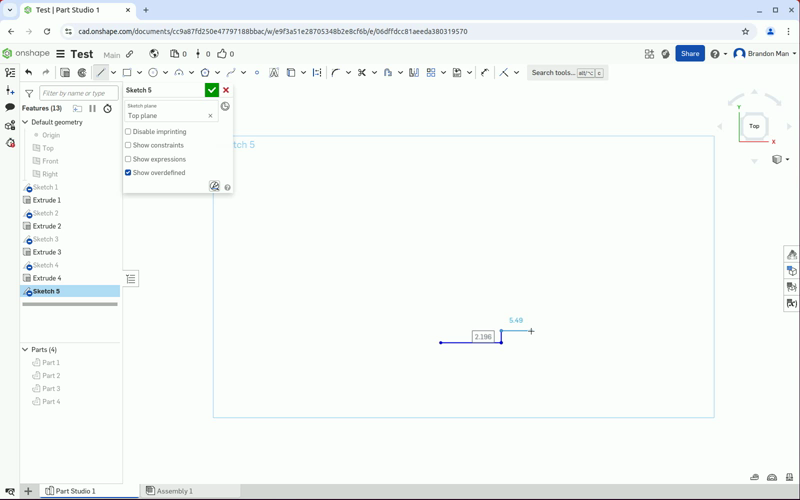
mouse_move(497, 330)
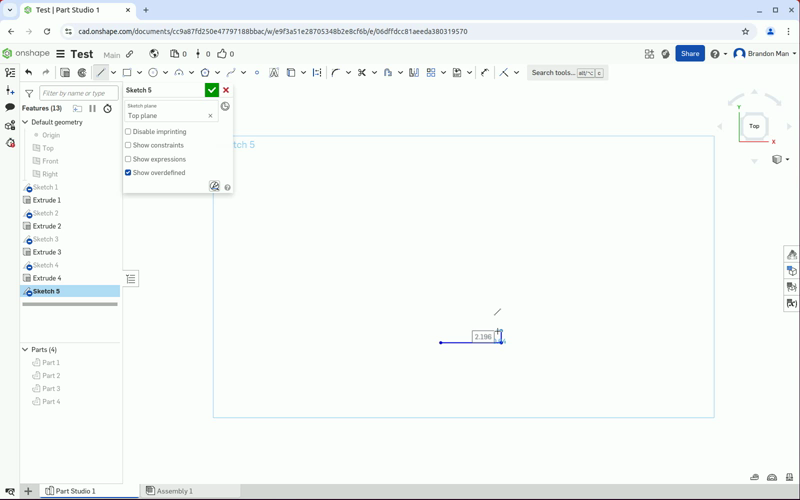
scroll(6)
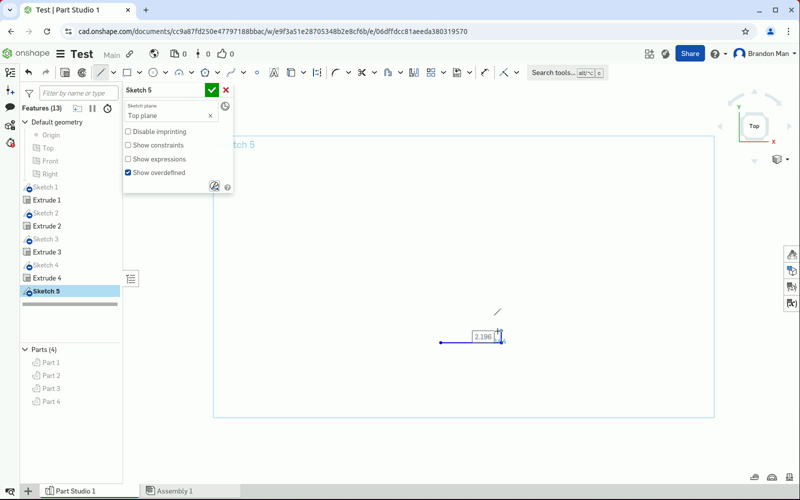
scroll(6)
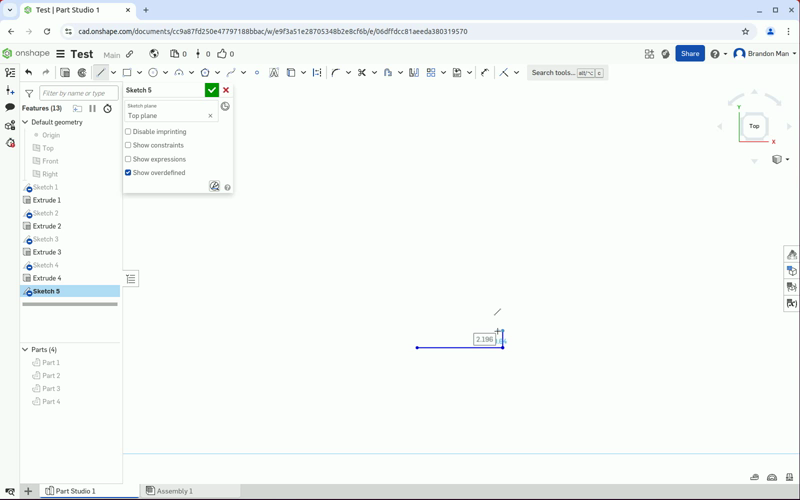
scroll(6)
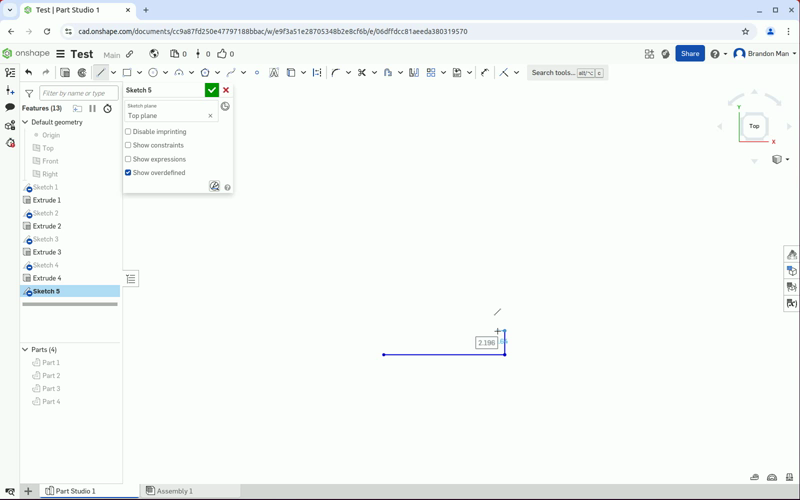
scroll(6)
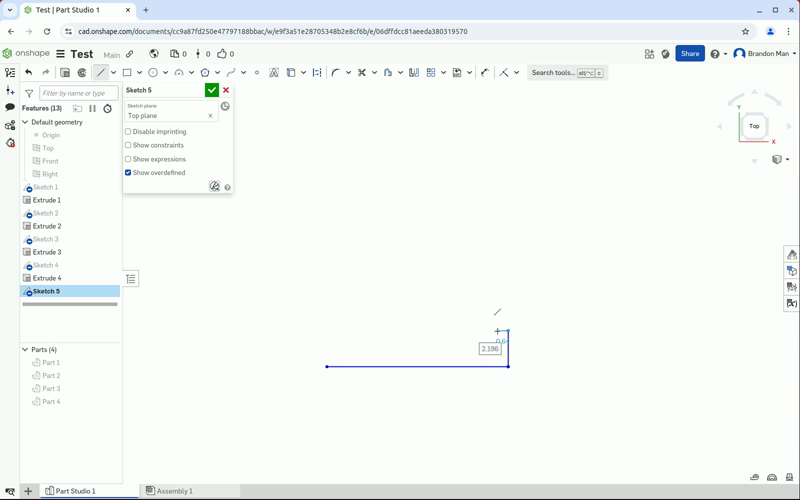
scroll(6)
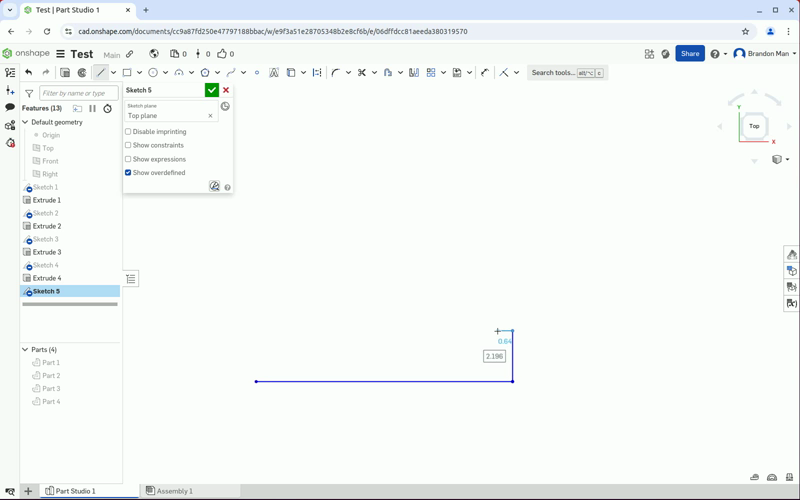
scroll(6)
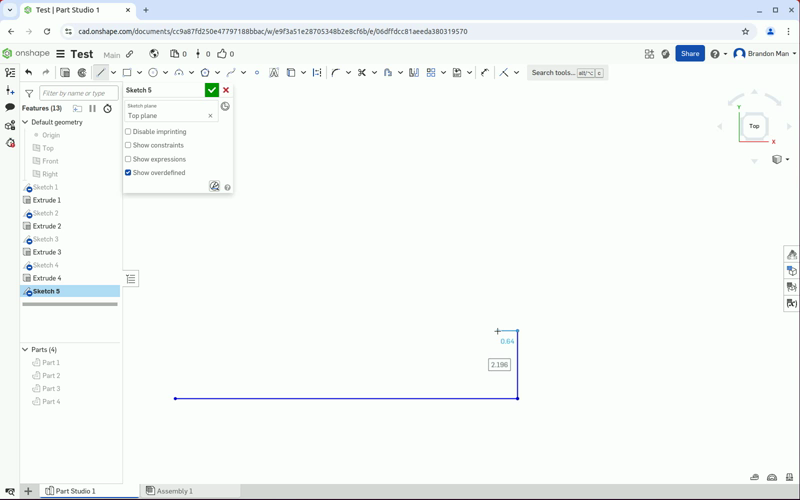
scroll(6)
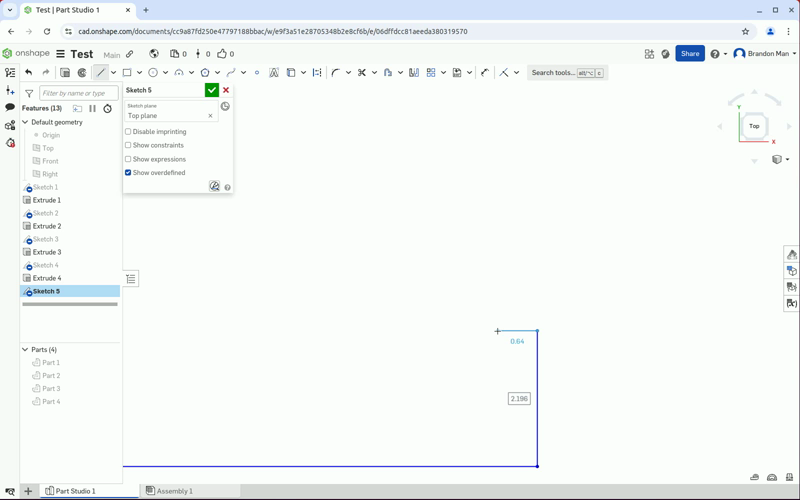
click(497, 330)
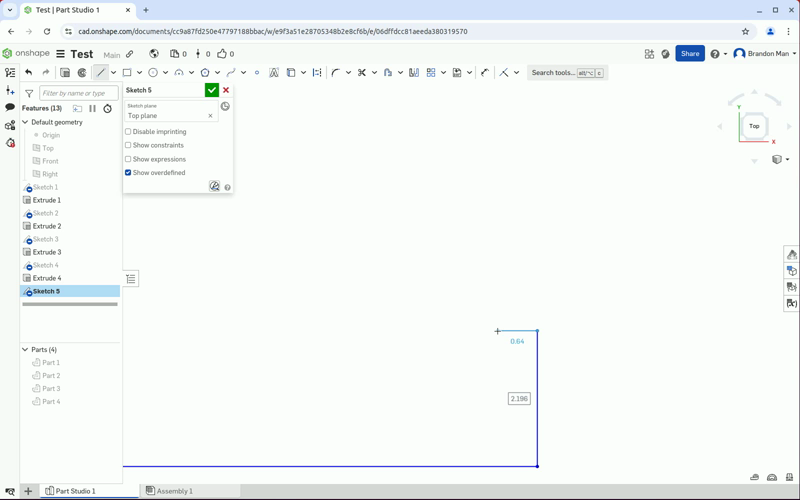
scroll(-6)
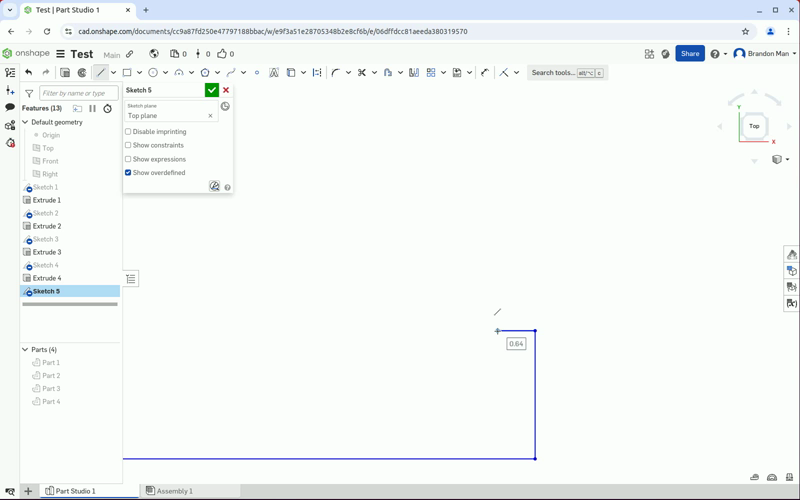
scroll(-6)
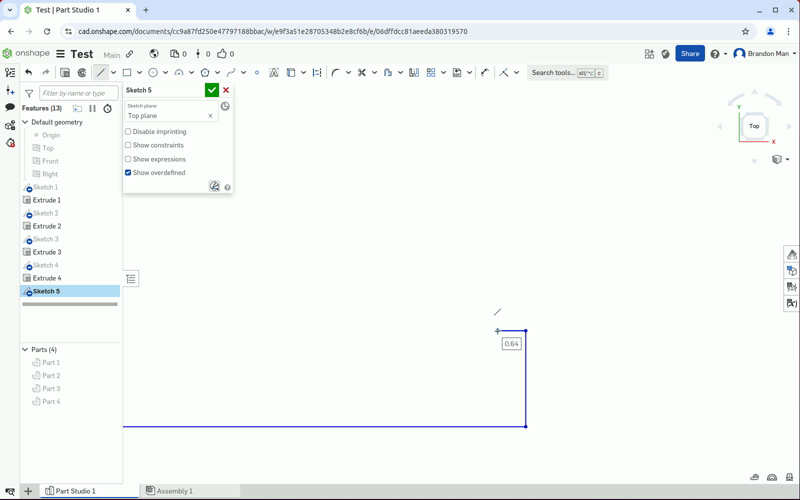
scroll(-6)
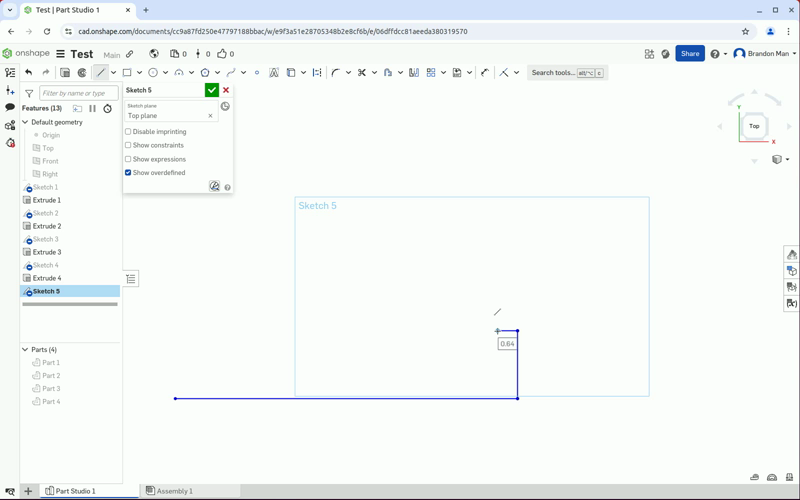
scroll(-6)
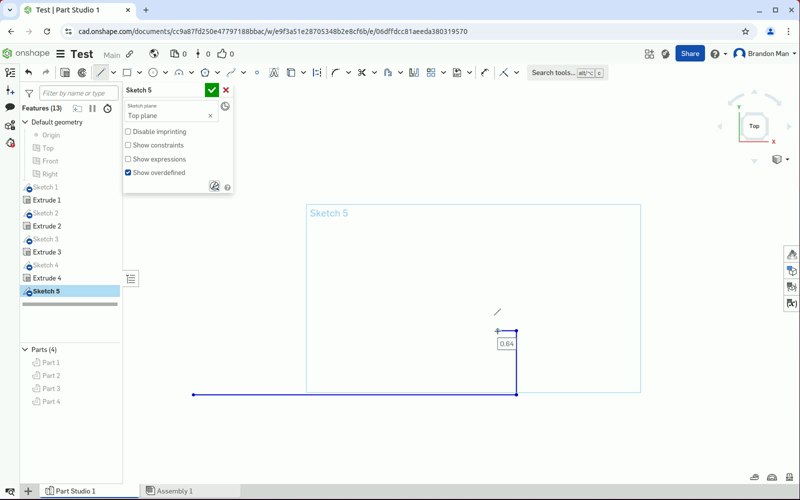
scroll(-6)
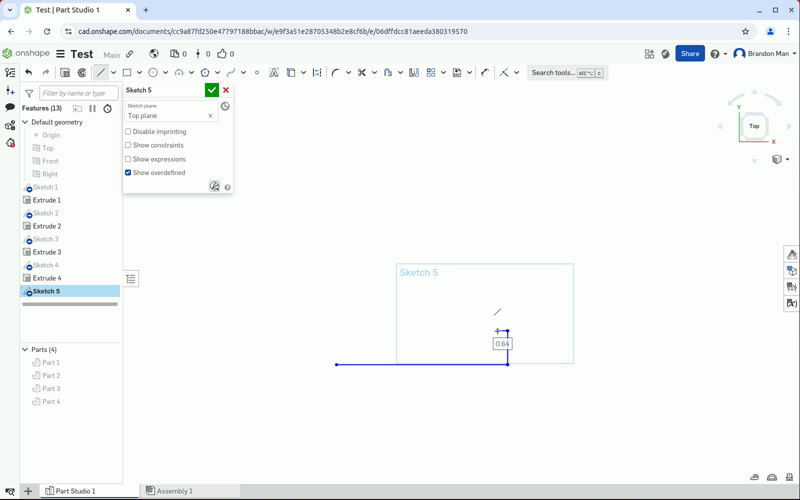
scroll(-6)
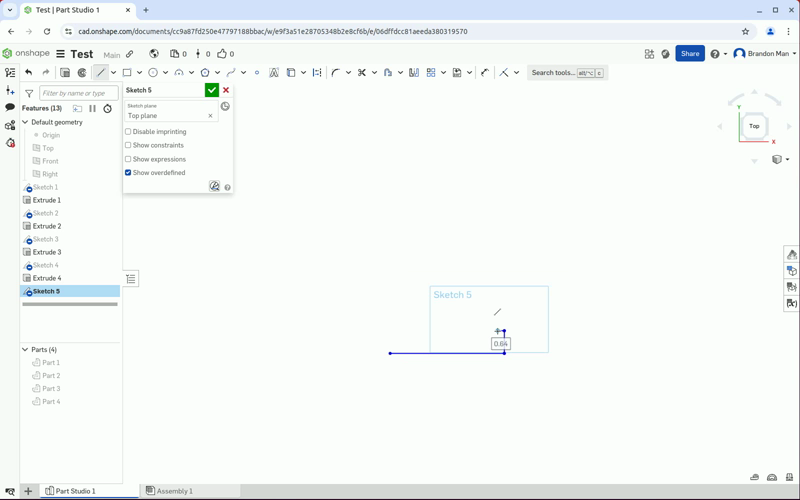
scroll(-6)
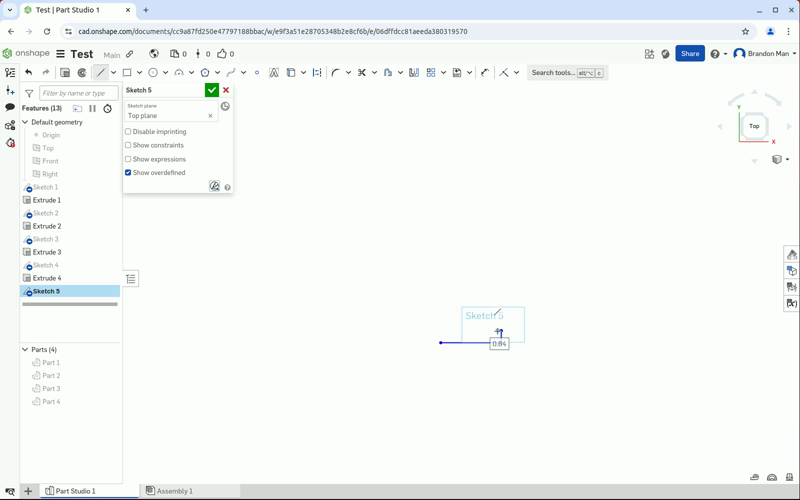
key_up(shift)
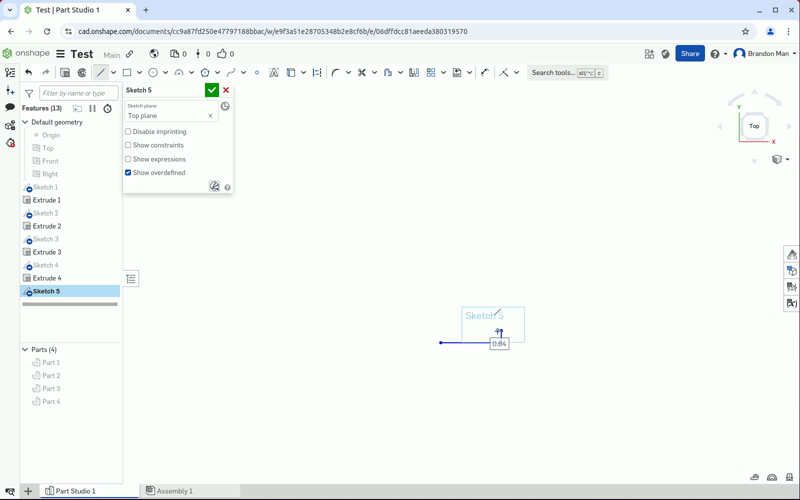
key_down(shift)
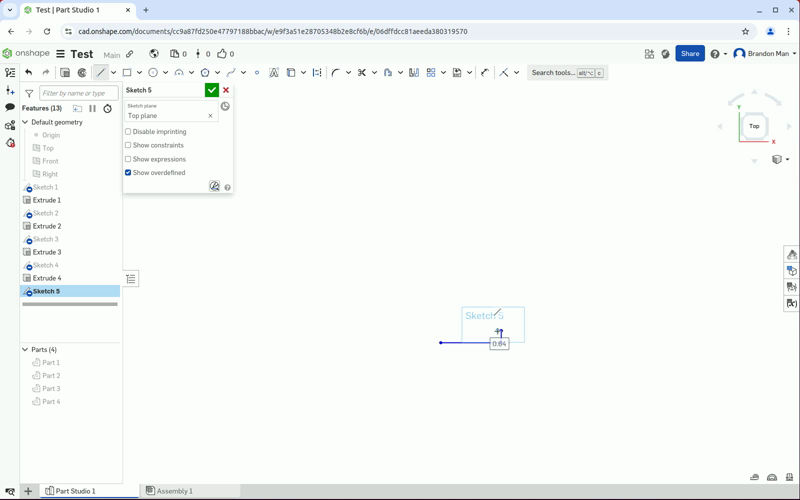
mouse_move(527, 330)
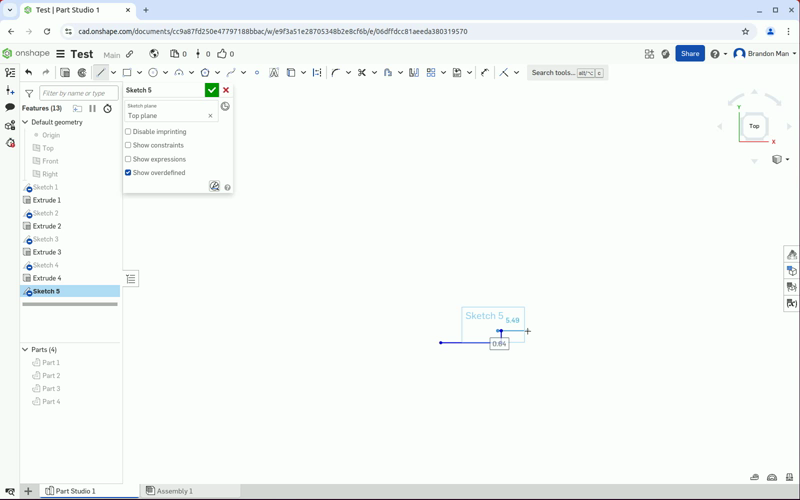
mouse_move(497, 282)
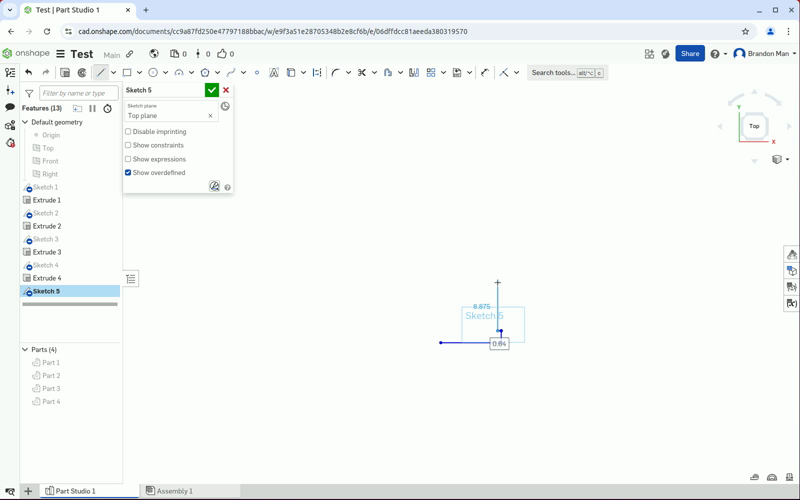
click(497, 282)
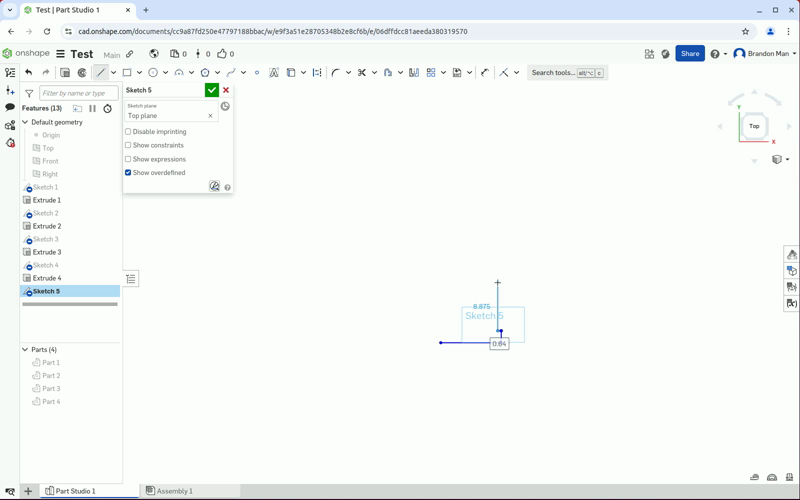
key_up(shift)
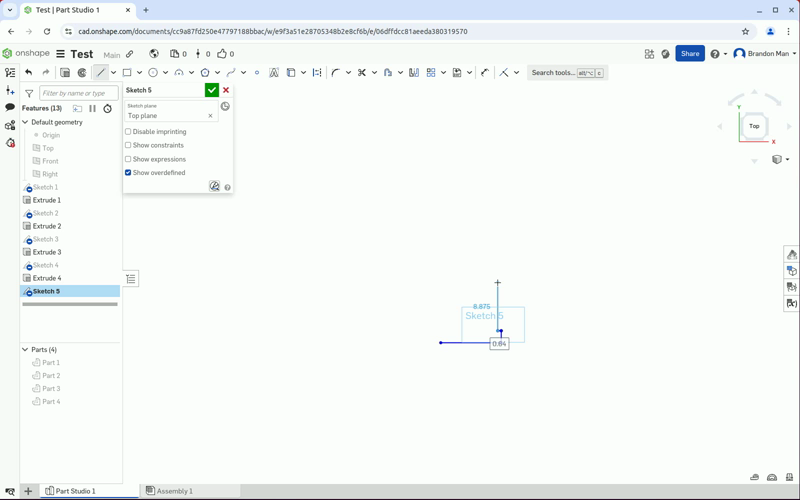
key_down(shift)
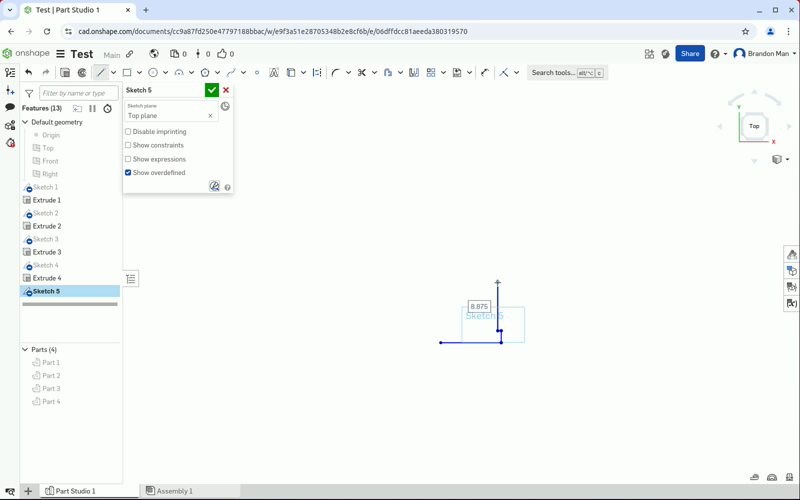
mouse_move(527, 282)
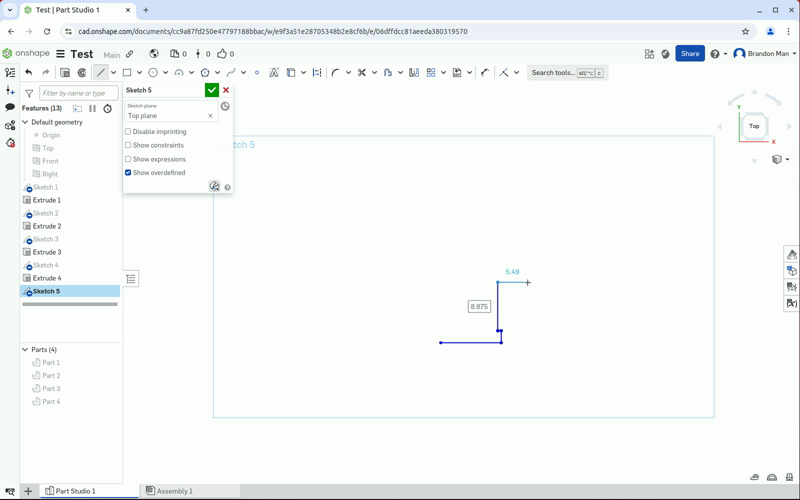
mouse_move(501, 282)
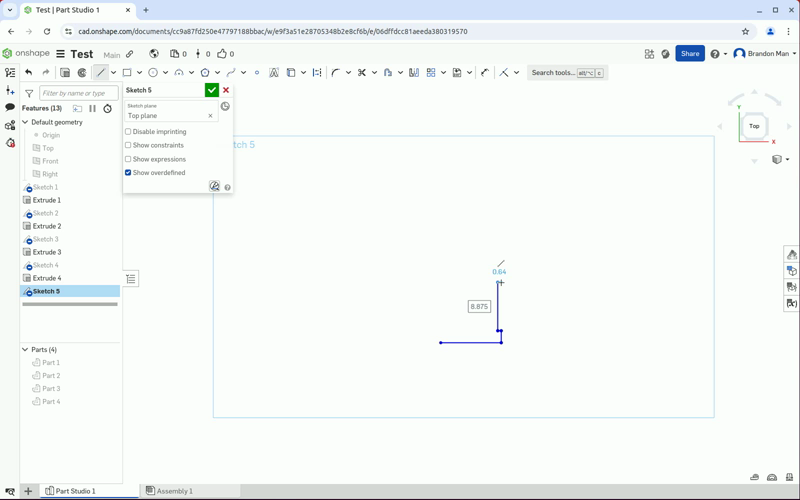
scroll(6)
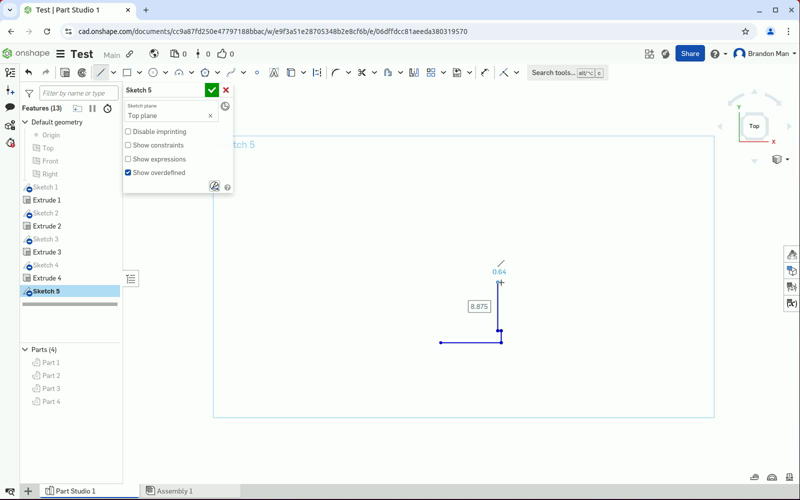
scroll(6)
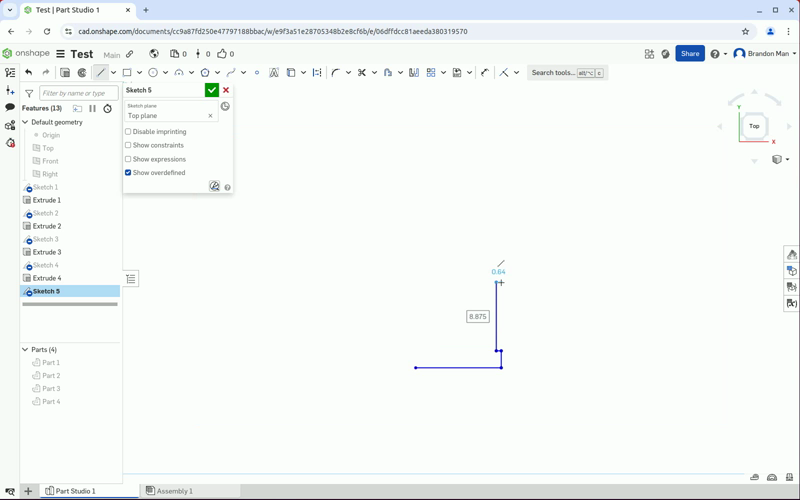
scroll(6)
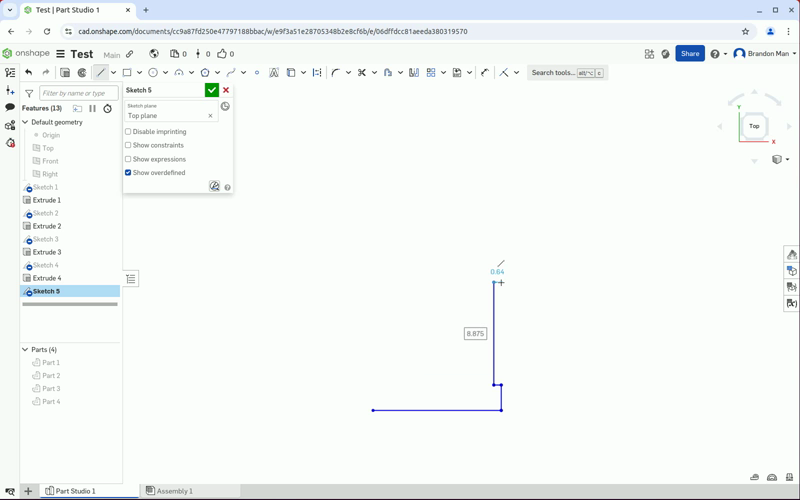
scroll(6)
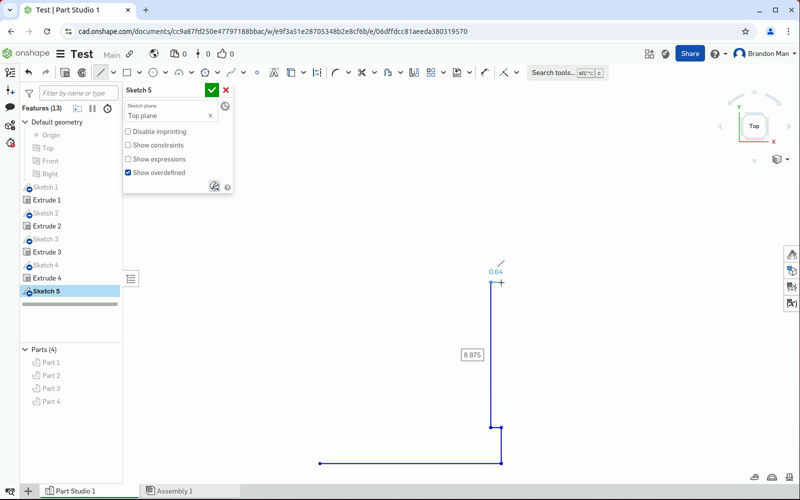
scroll(6)
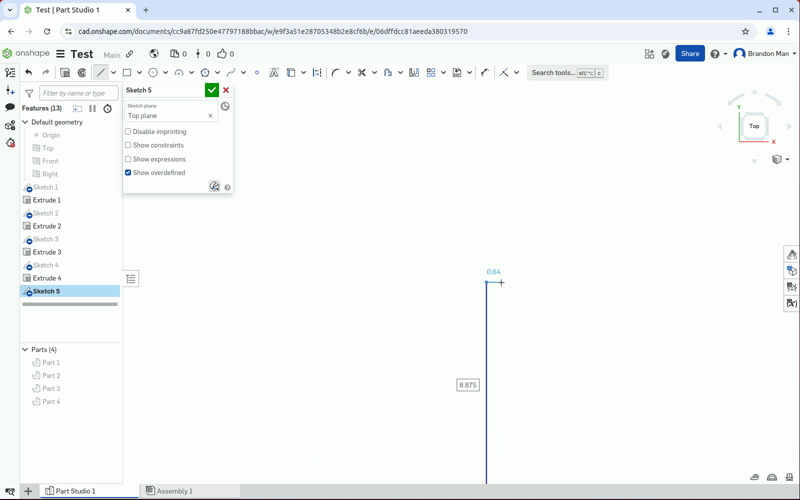
scroll(6)
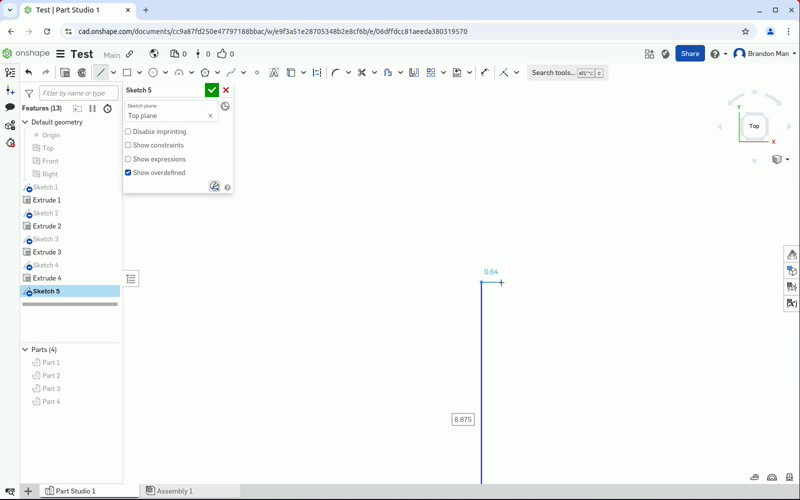
scroll(6)
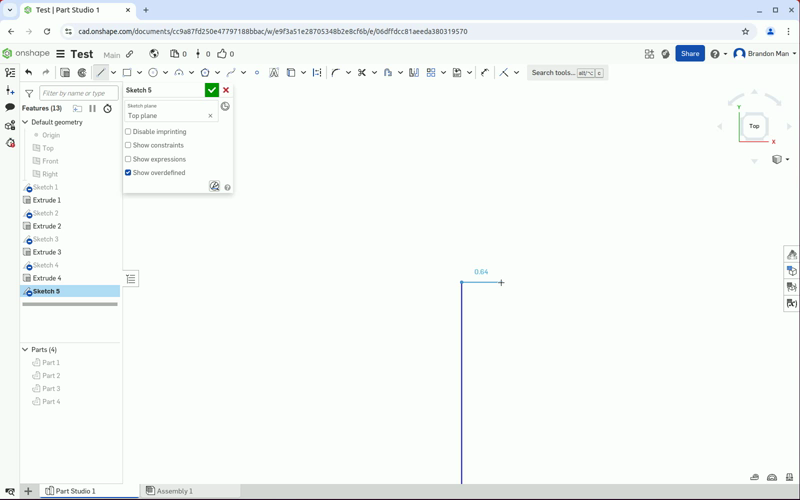
click(501, 282)
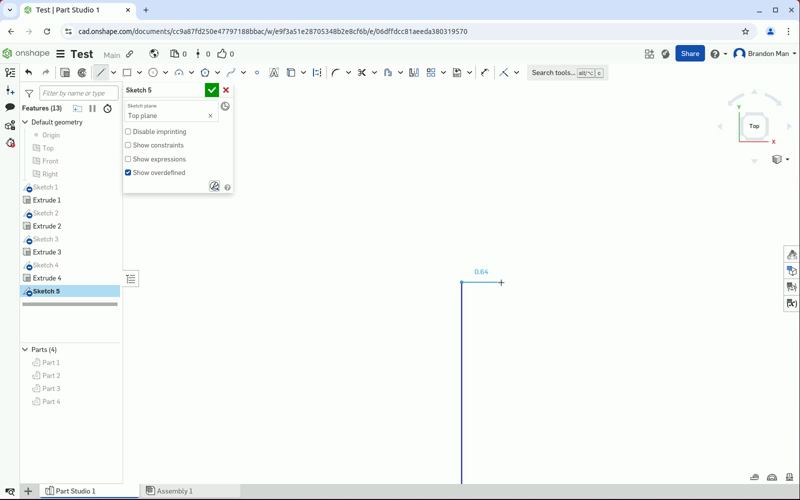
scroll(-6)
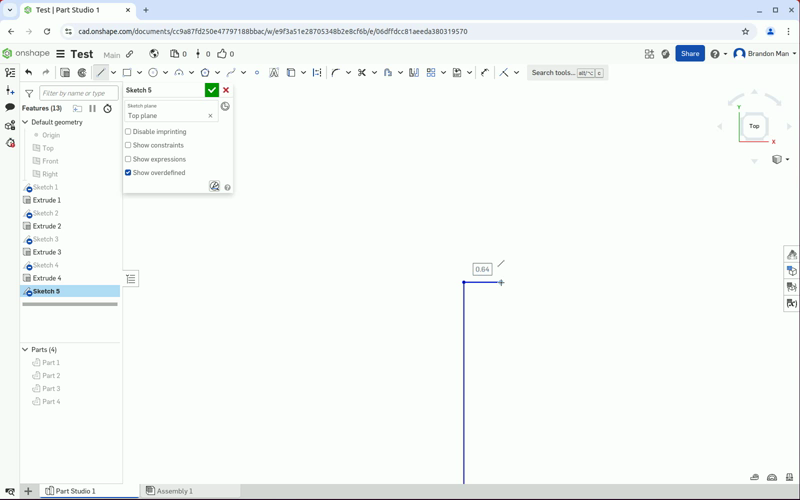
scroll(-6)
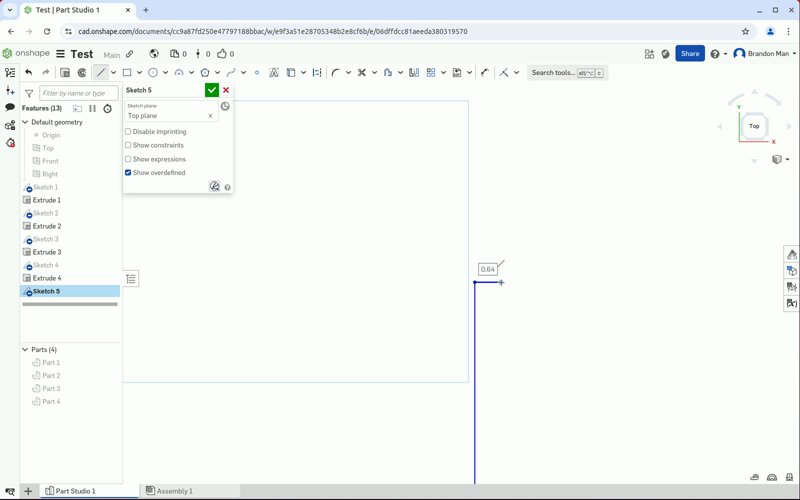
scroll(-6)
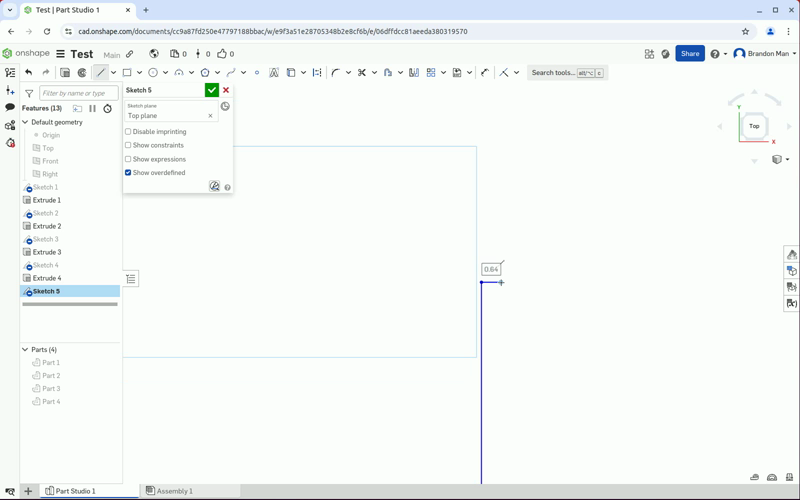
scroll(-6)
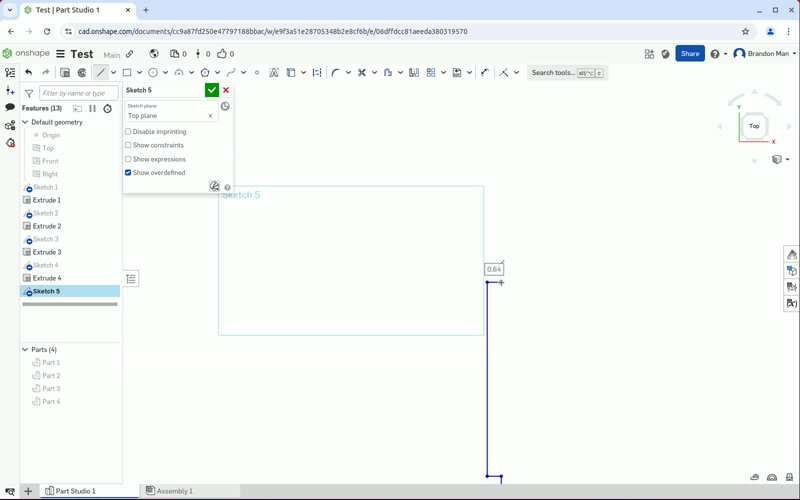
scroll(-6)
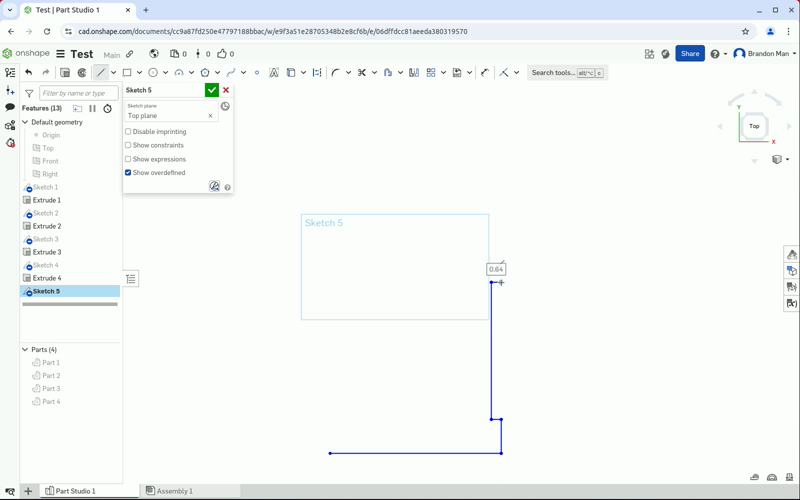
scroll(-6)
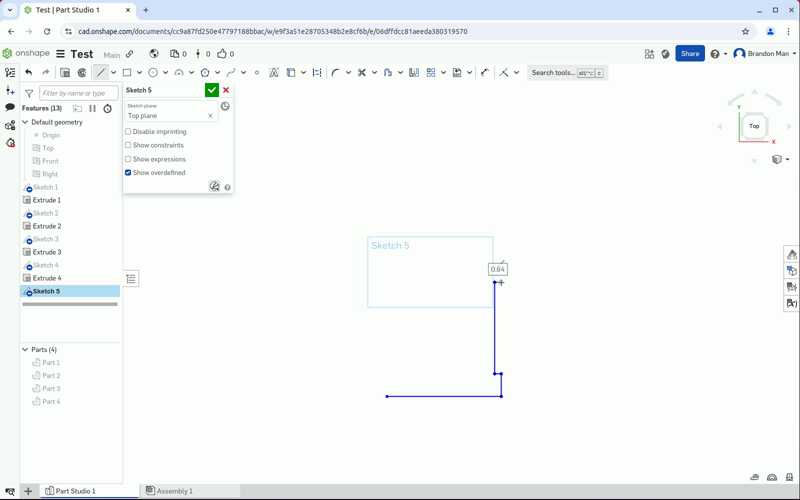
scroll(-6)
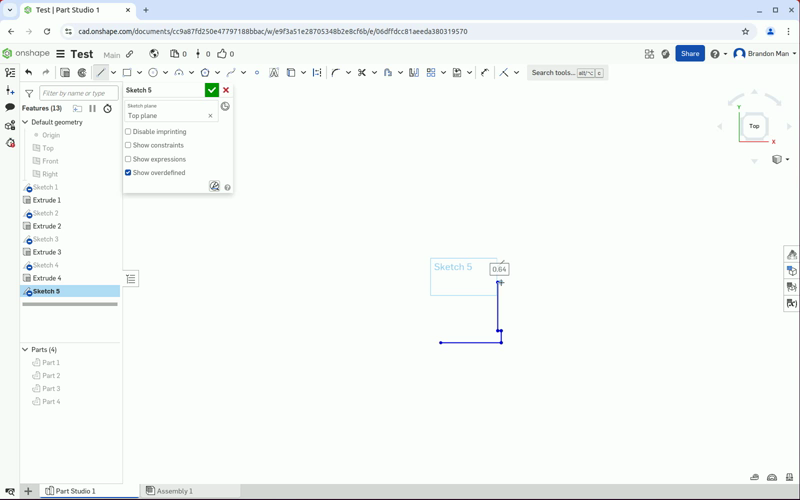
key_up(shift)
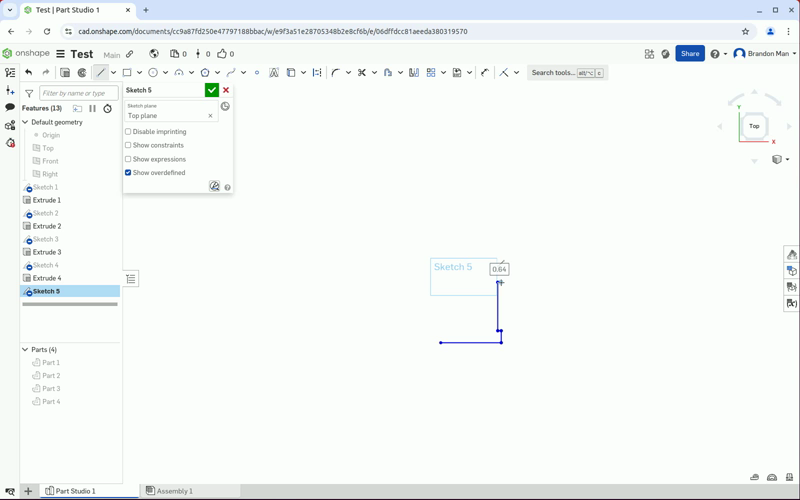
key_down(shift)
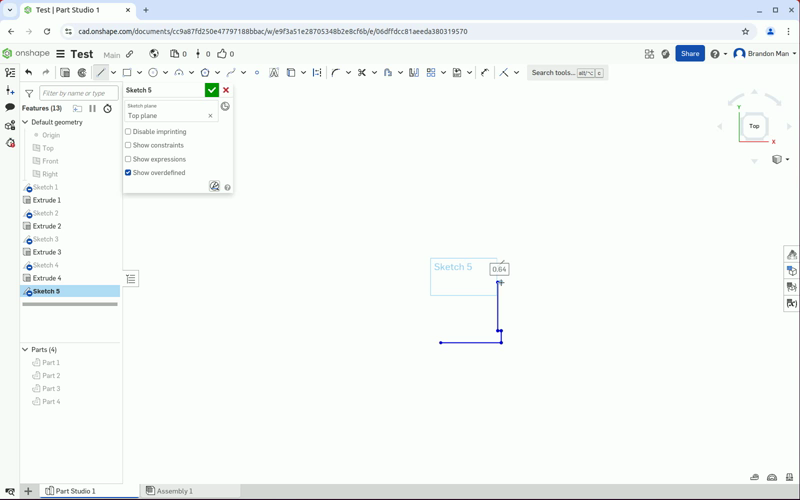
mouse_move(531, 282)
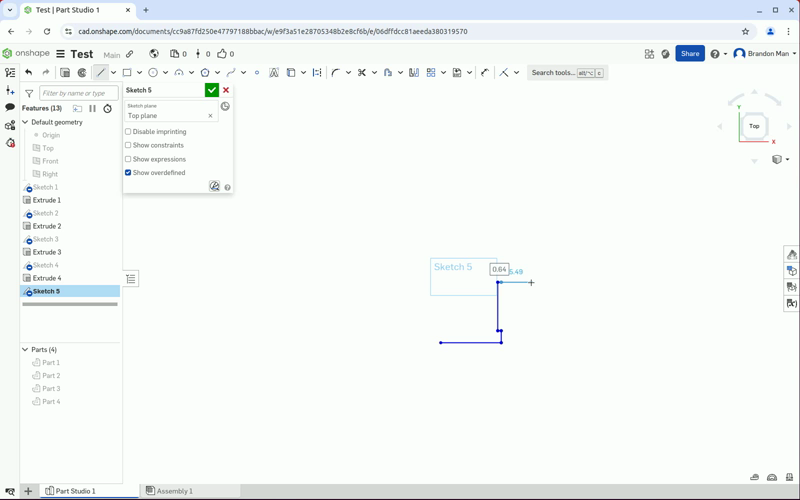
mouse_move(501, 270)
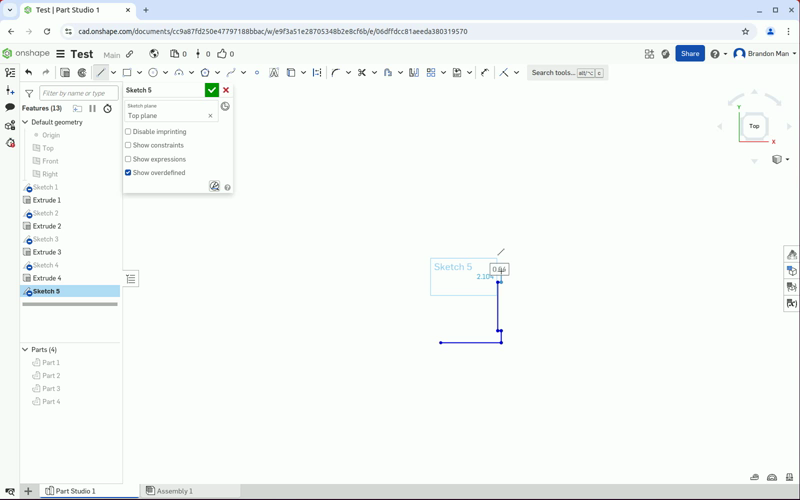
click(501, 270)
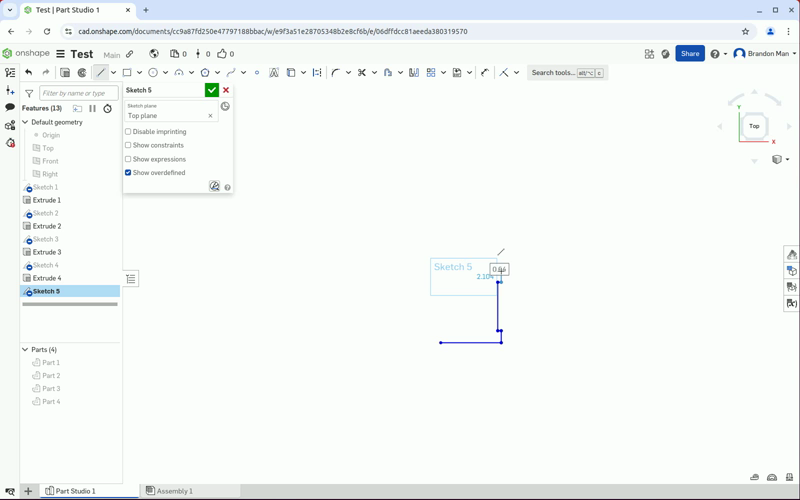
key_up(shift)
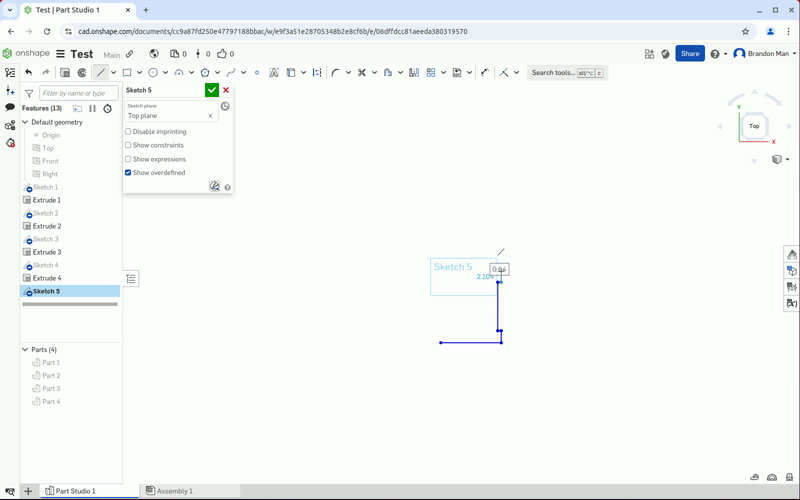
key_down(shift)
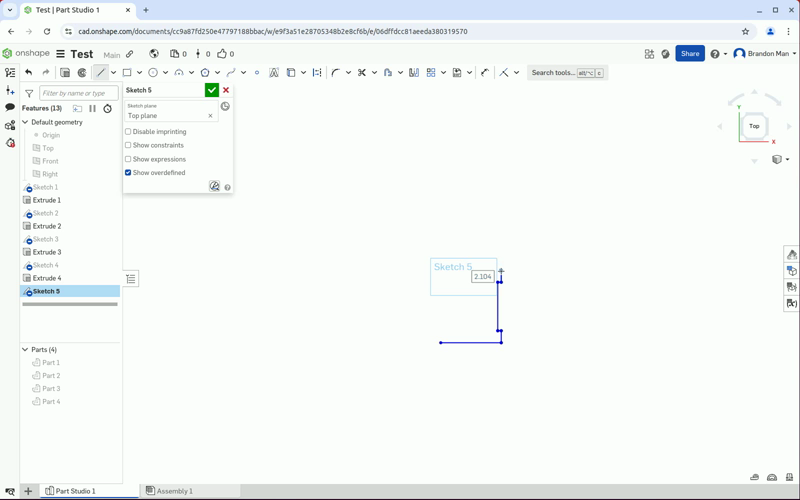
mouse_move(531, 270)
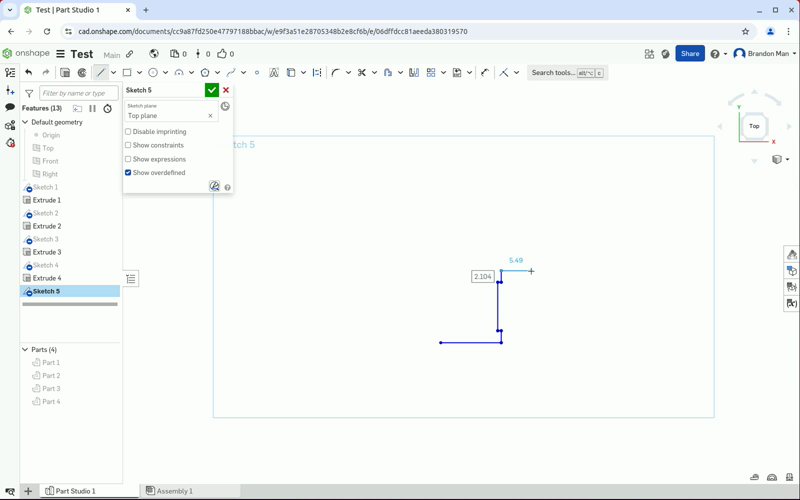
mouse_move(480, 240)
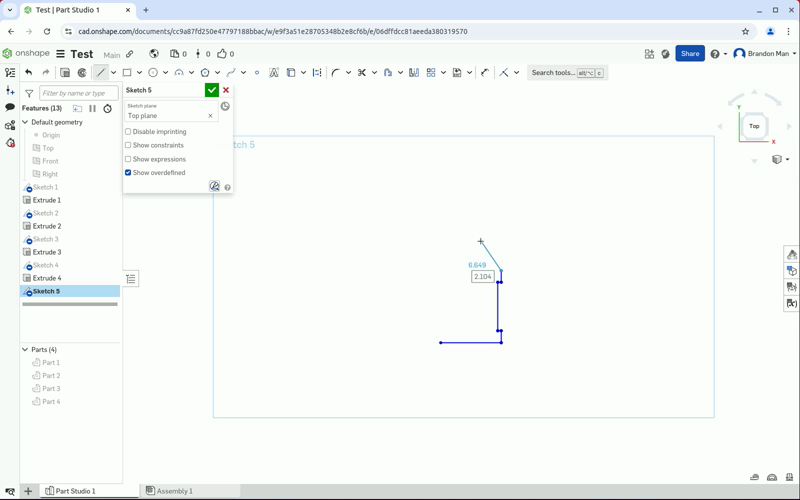
click(480, 240)
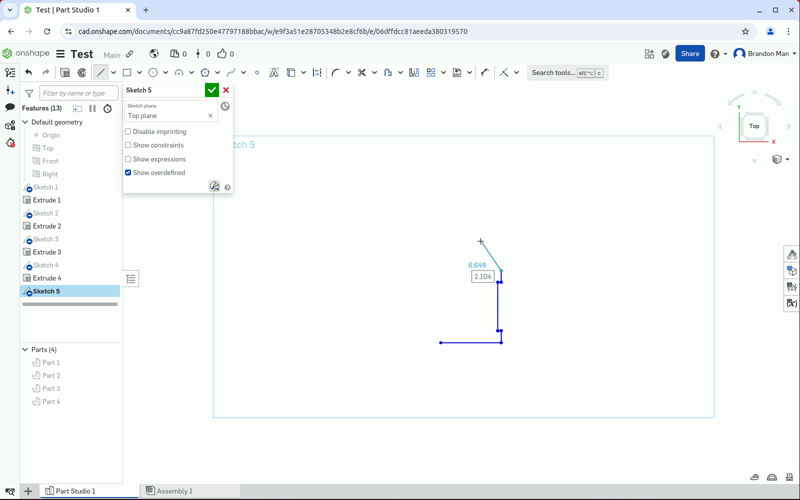
key_up(shift)
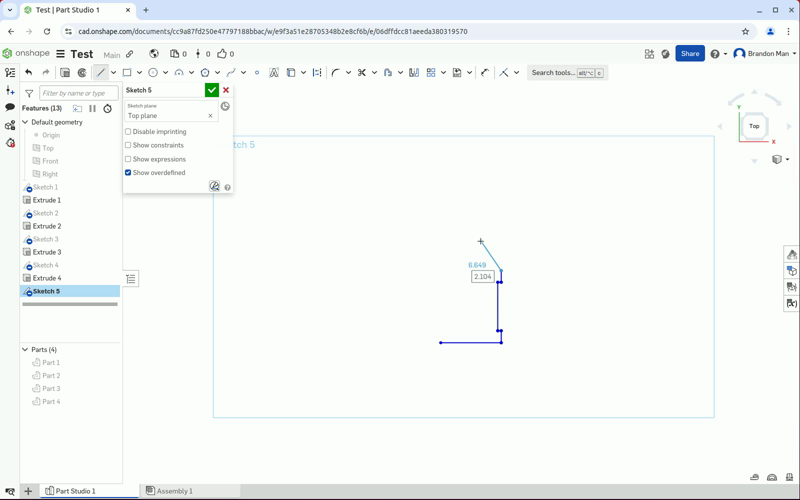
key_down(shift)
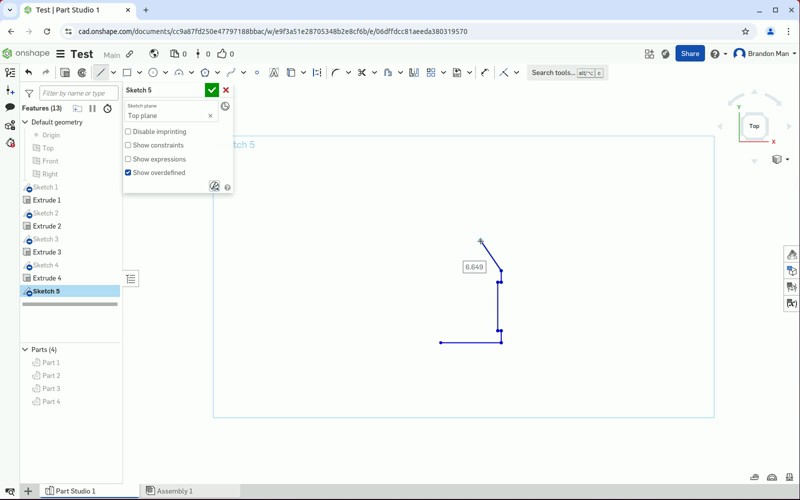
mouse_move(510, 240)
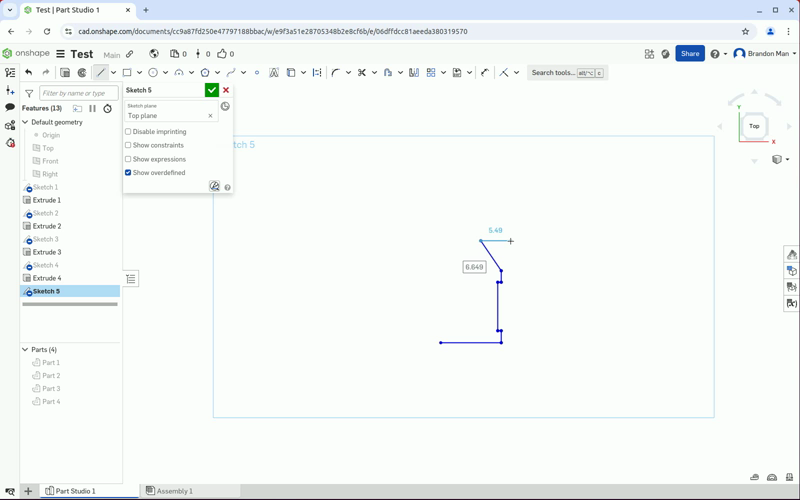
mouse_move(440, 240)
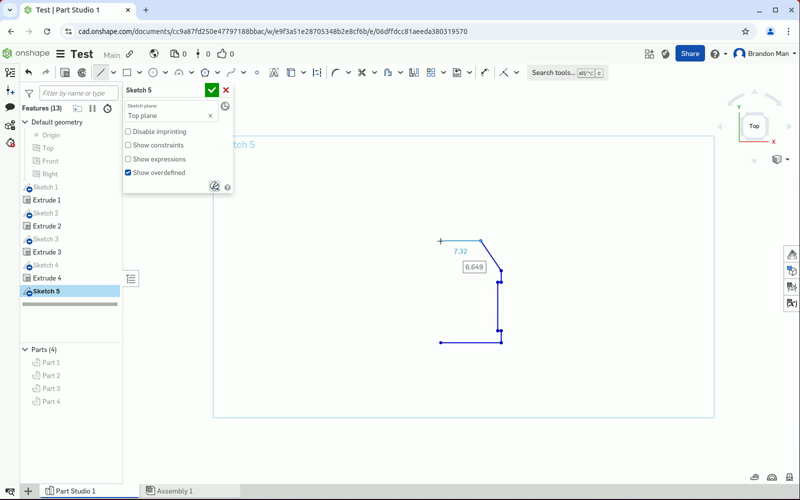
click(440, 240)
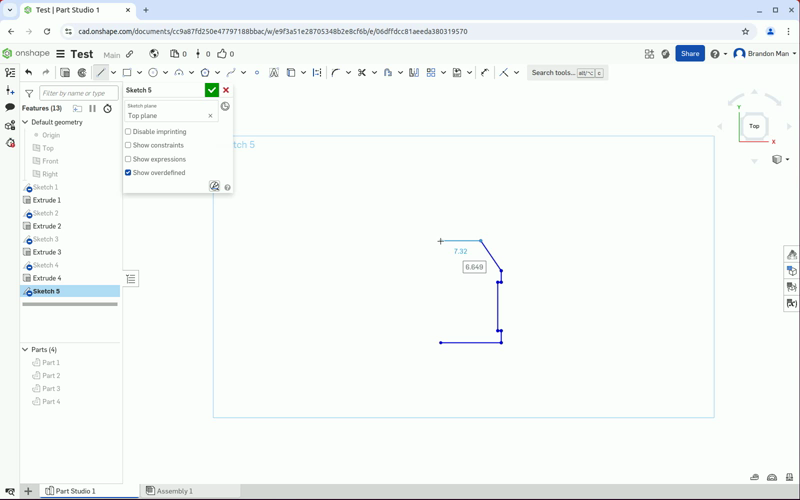
key_up(shift)
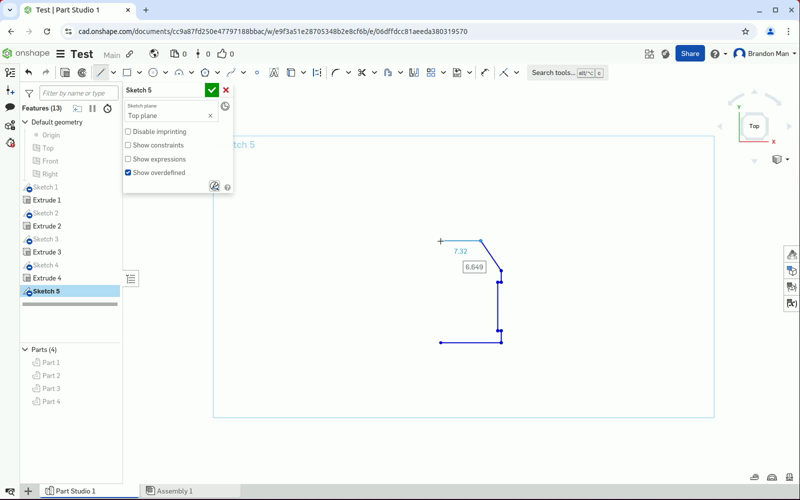
key_down(shift)
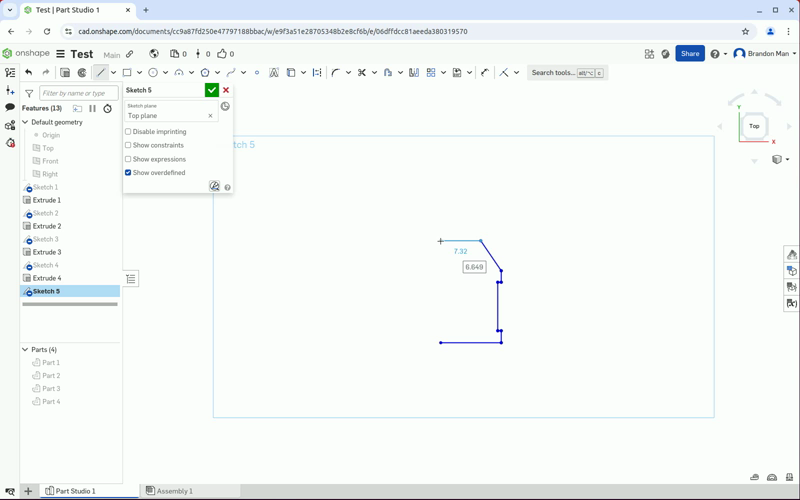
mouse_move(440, 342)
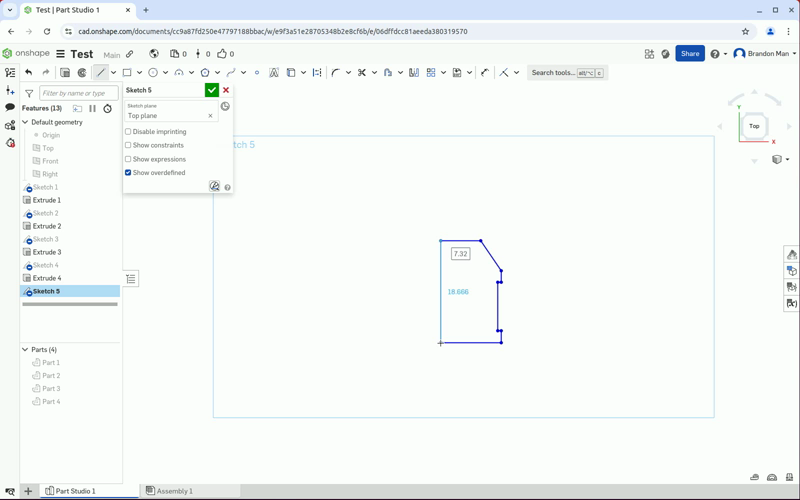
key_up(shift)
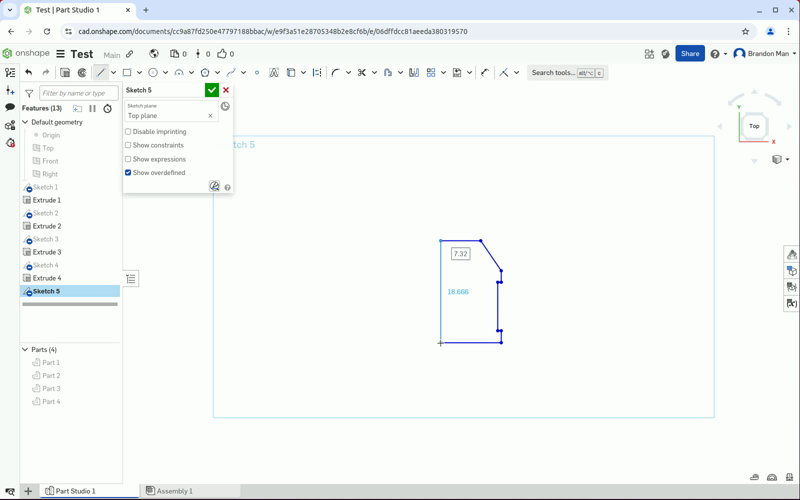
click(440, 342)
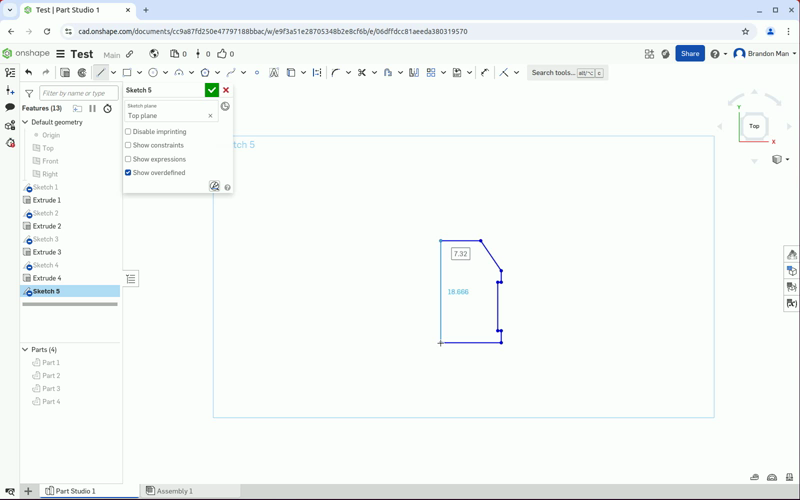
key(esc)
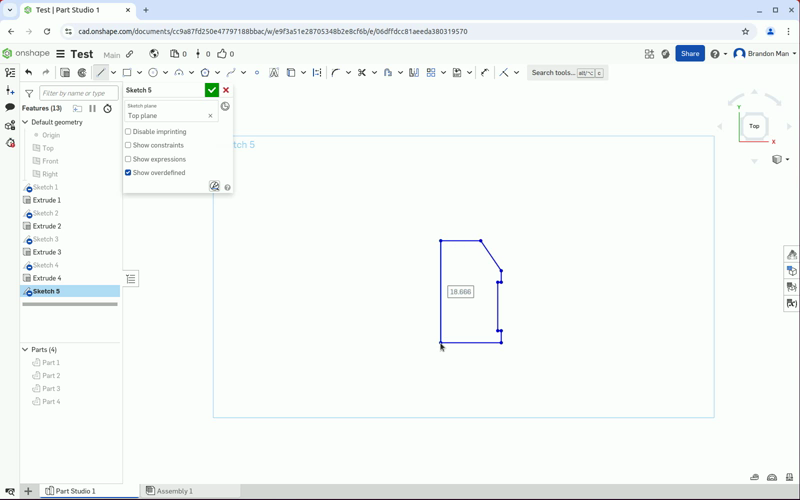
mouse_move(449, 293)
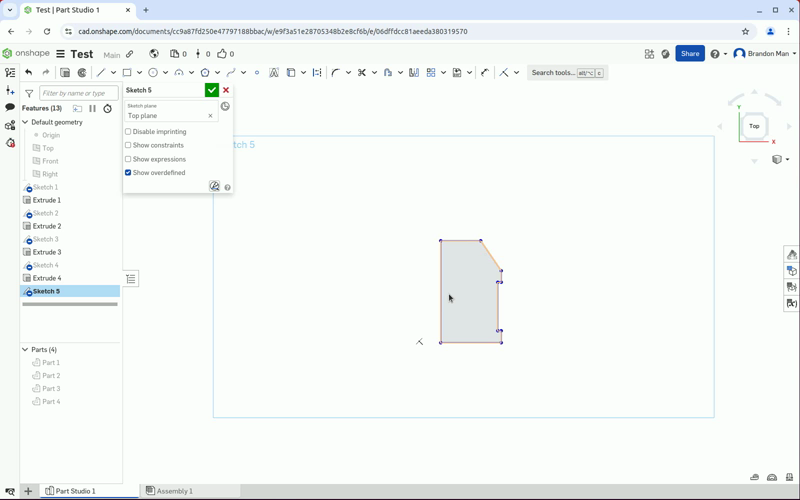
click(449, 293)
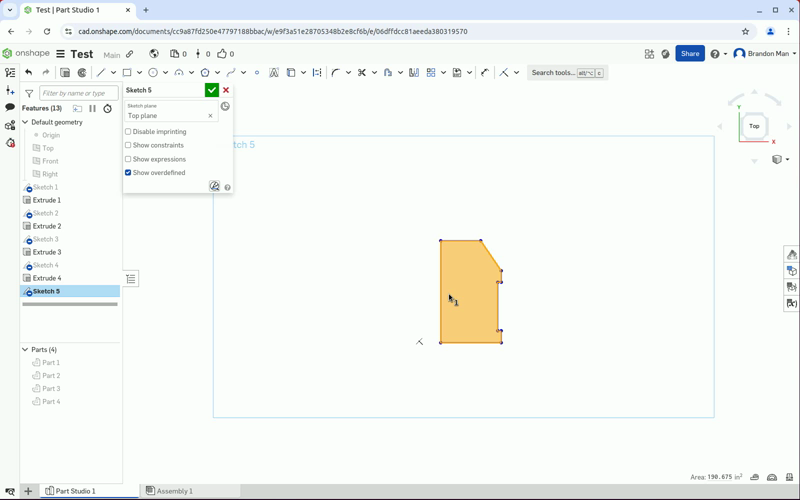
mouse_move(73, 352)
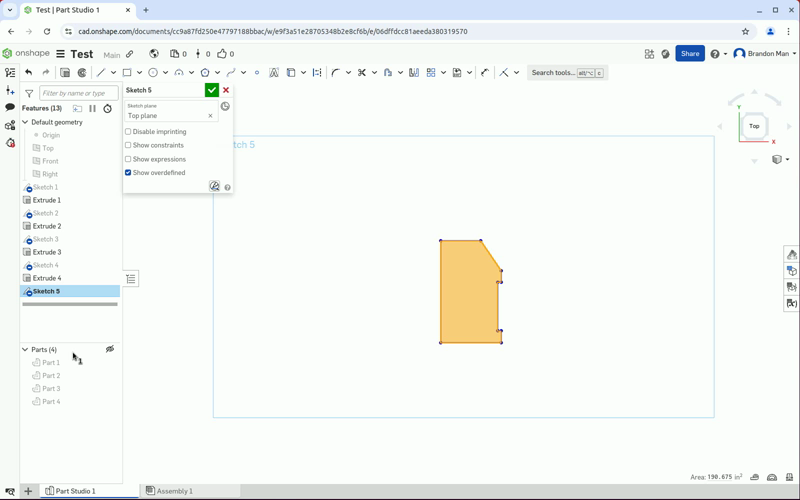
key(shift+y)
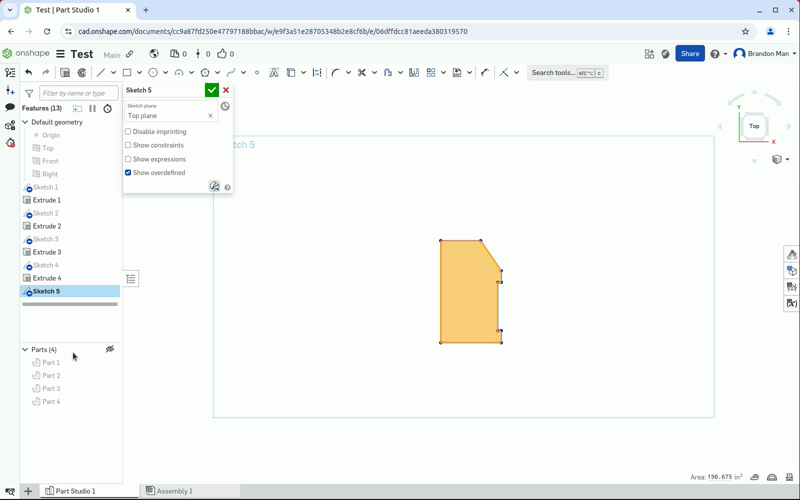
key(shift+e)
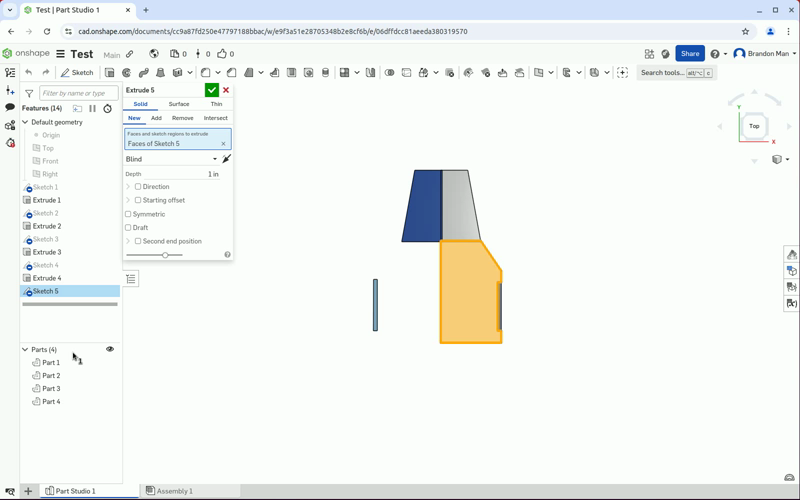
mouse_move(143, 106)
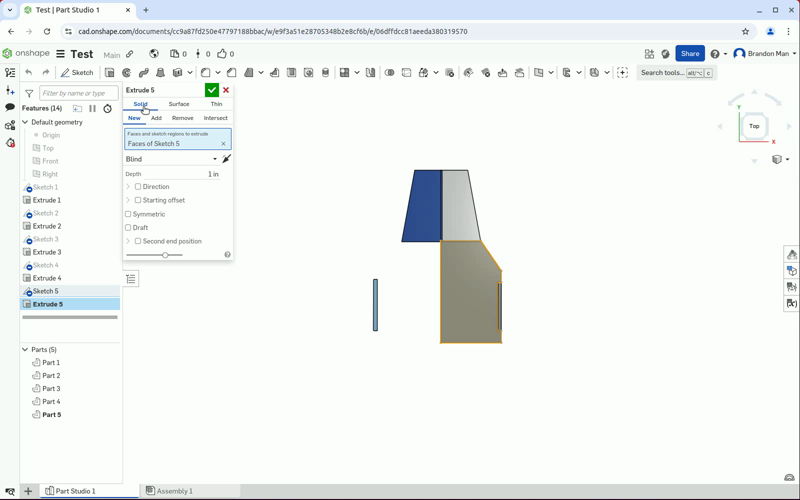
click(143, 106)
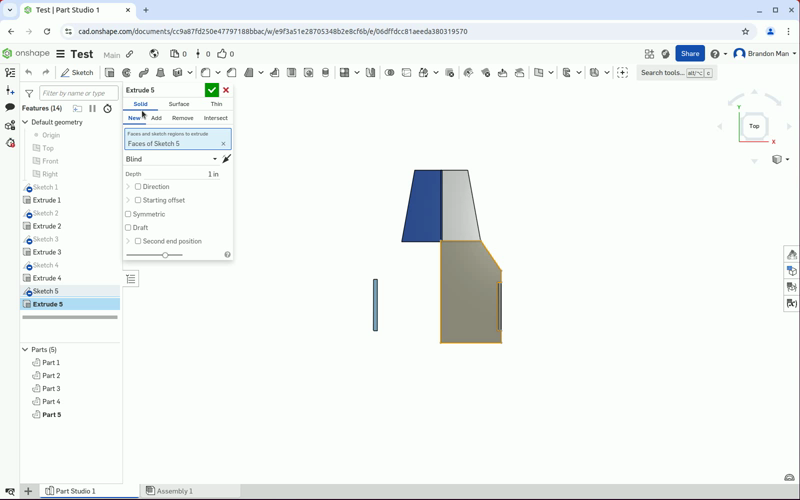
mouse_move(137, 120)
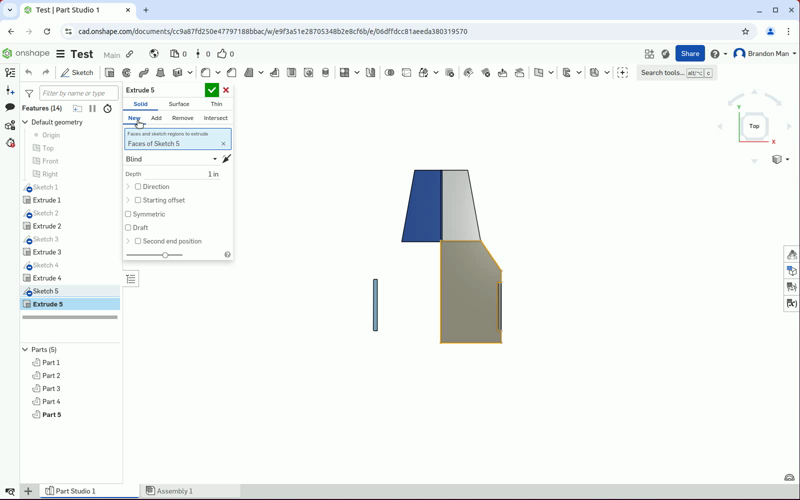
click(137, 120)
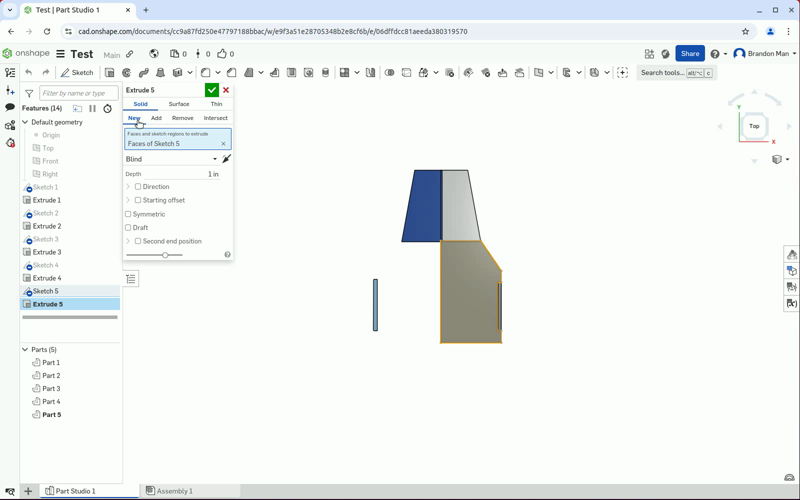
key(tab, 4)
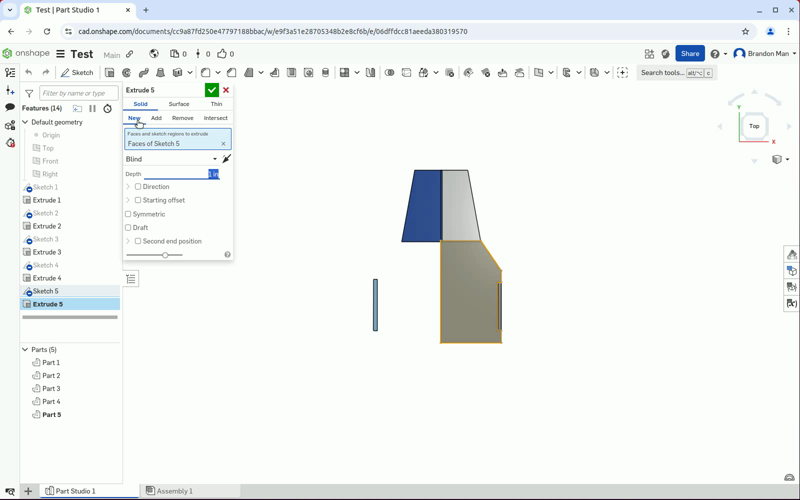
text(0.722)
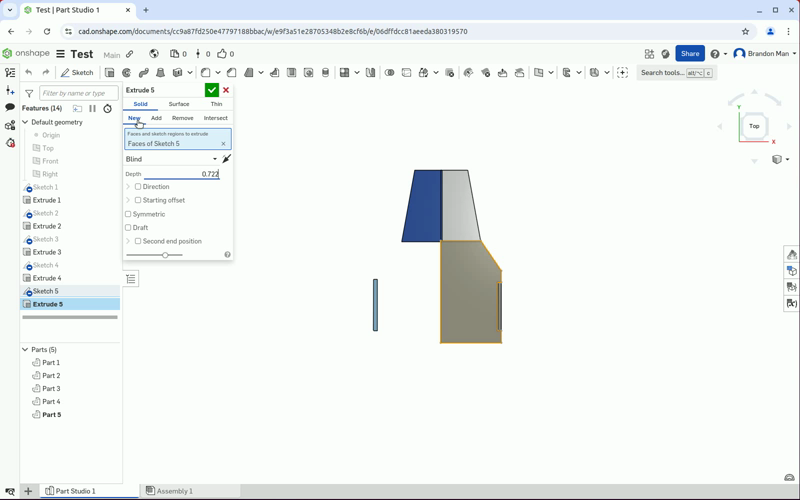
key(enter)
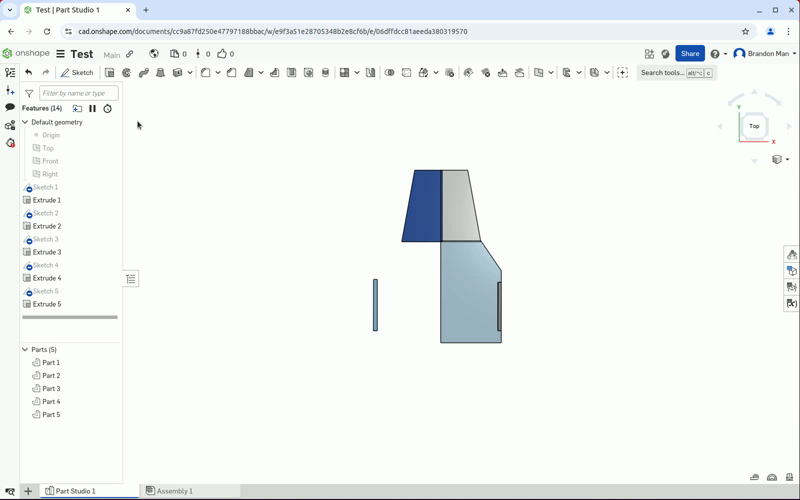
key(shift+h)
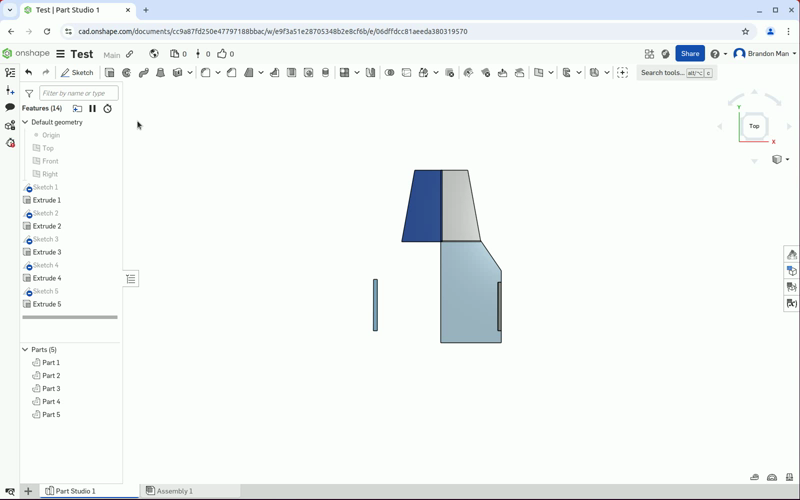
key(shift+h)
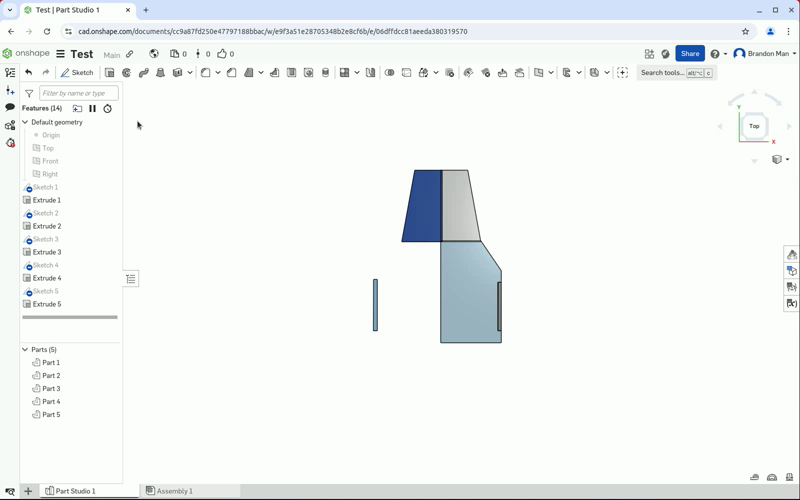
mouse_move(73, 189)
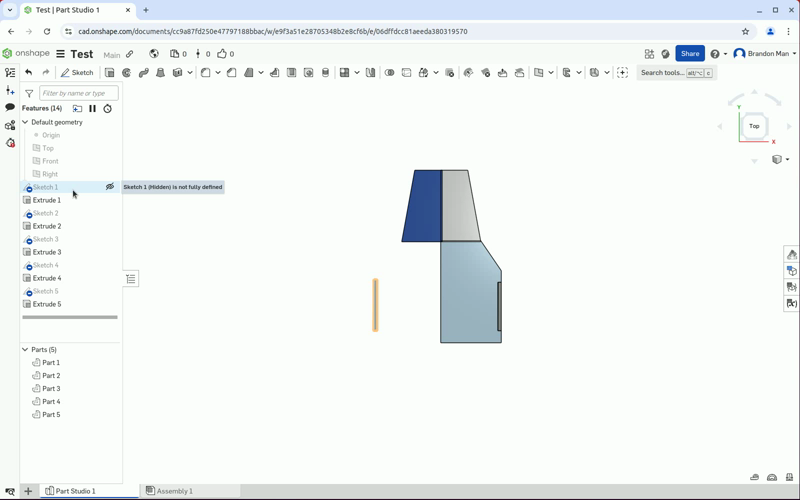
click(73, 189)
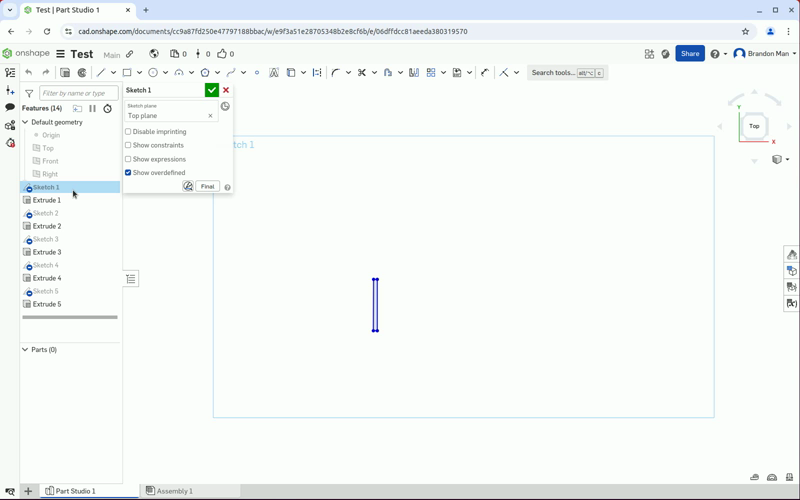
mouse_move(229, 92)
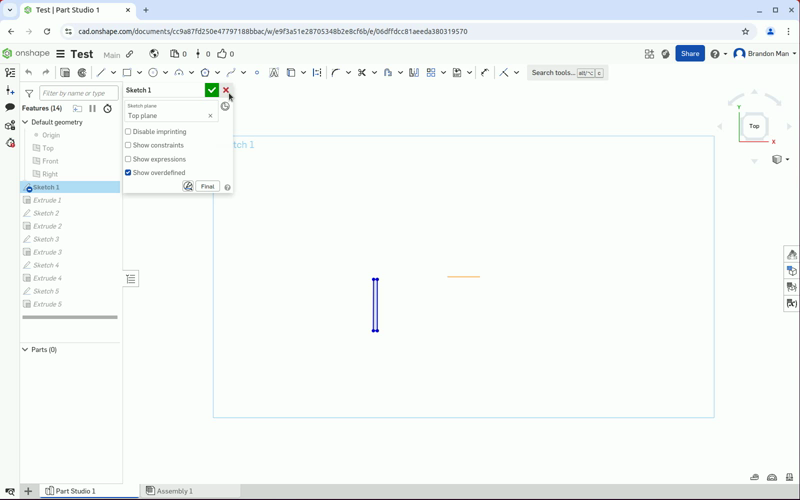
click(229, 92)
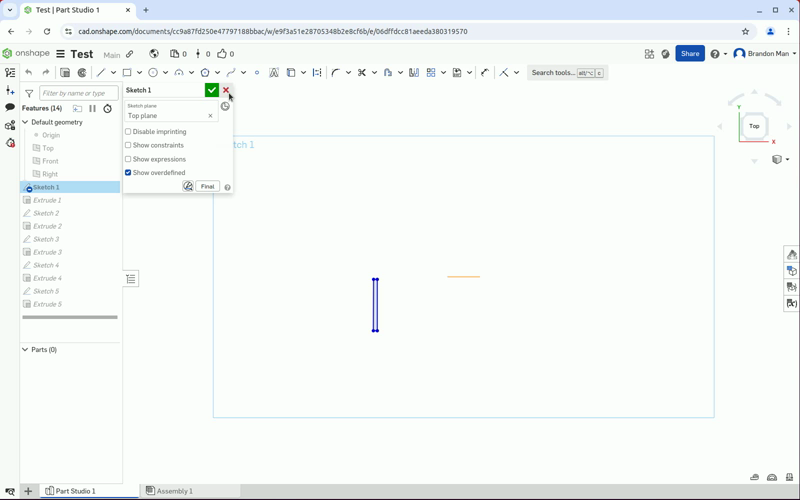
key(shift+s)
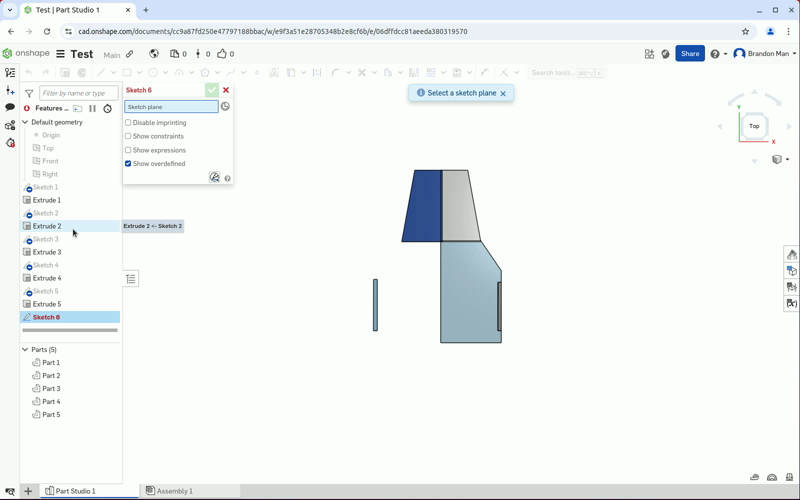
scroll(3)
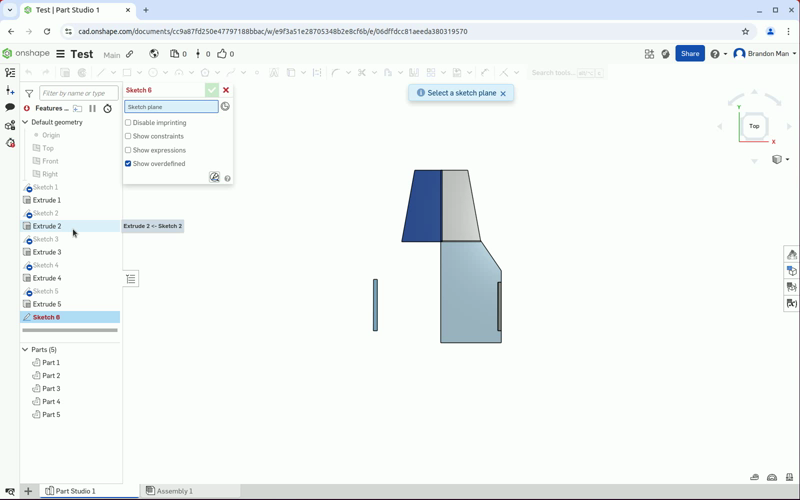
mouse_move(73, 150)
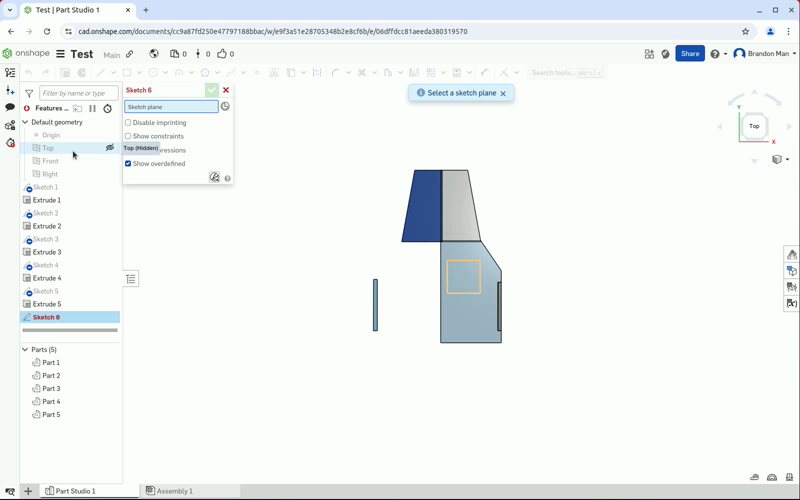
click(73, 150)
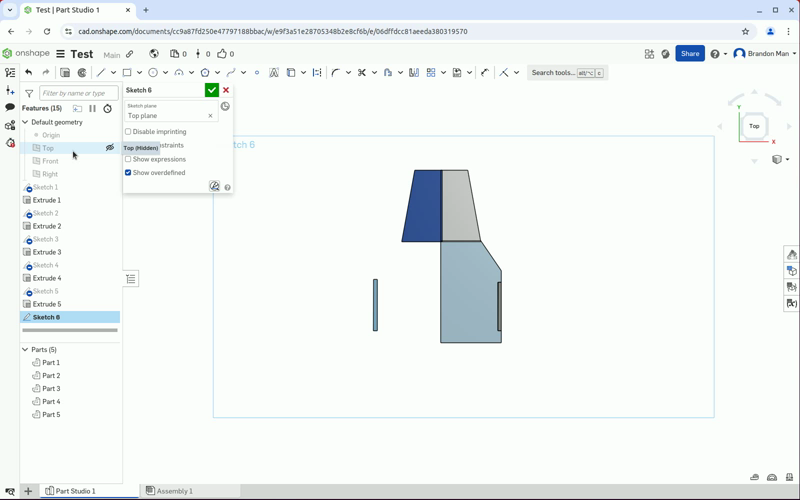
mouse_move(73, 352)
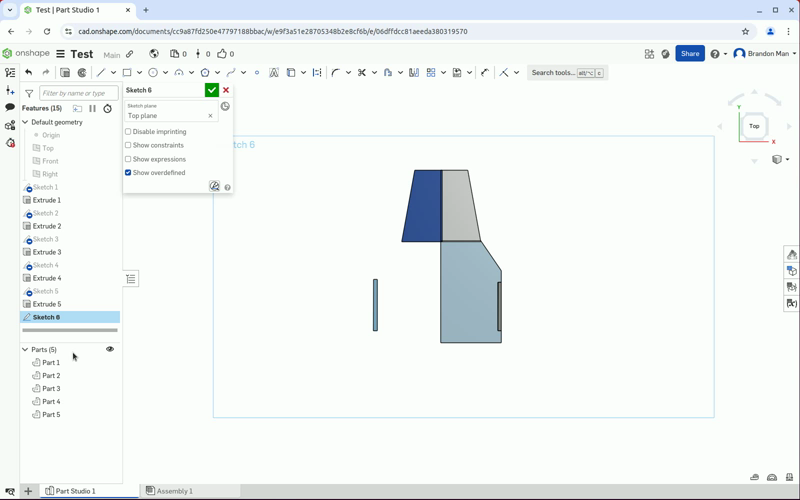
key(y)
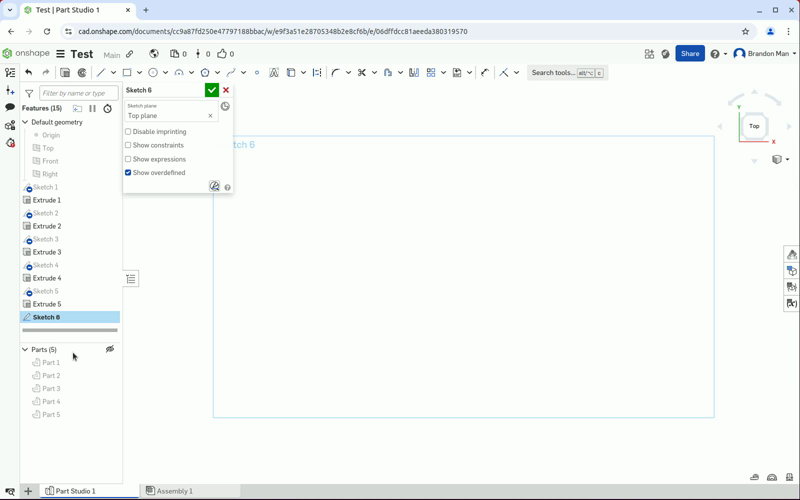
key(l)
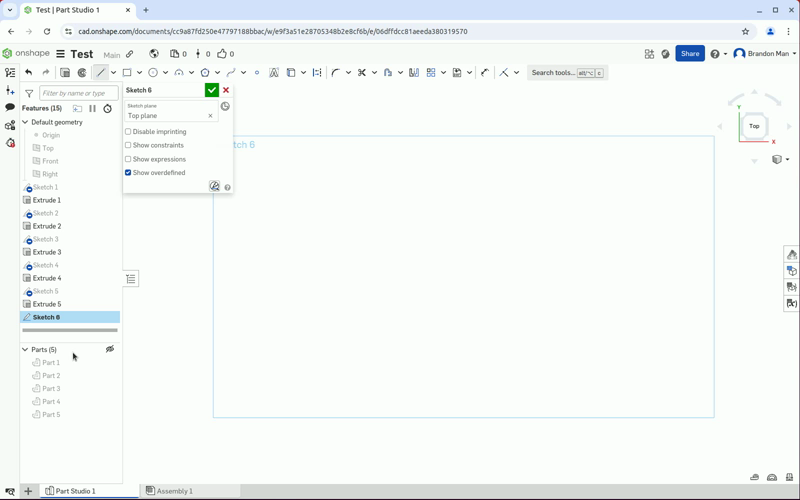
key_down(shift)
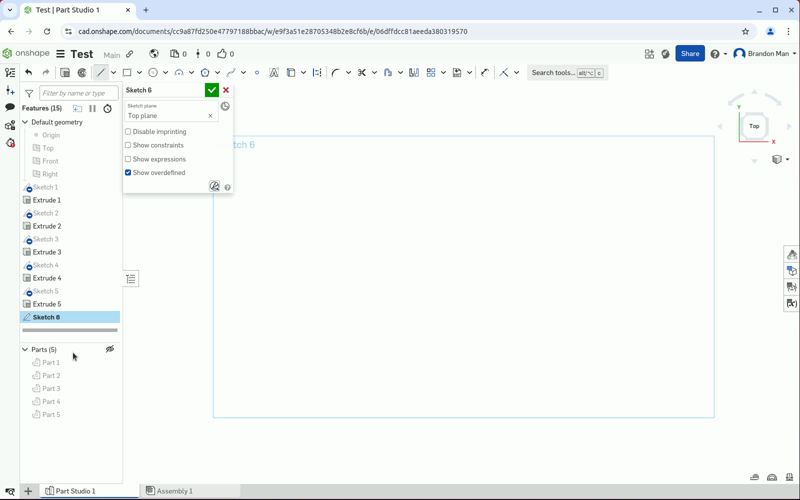
mouse_move(380, 342)
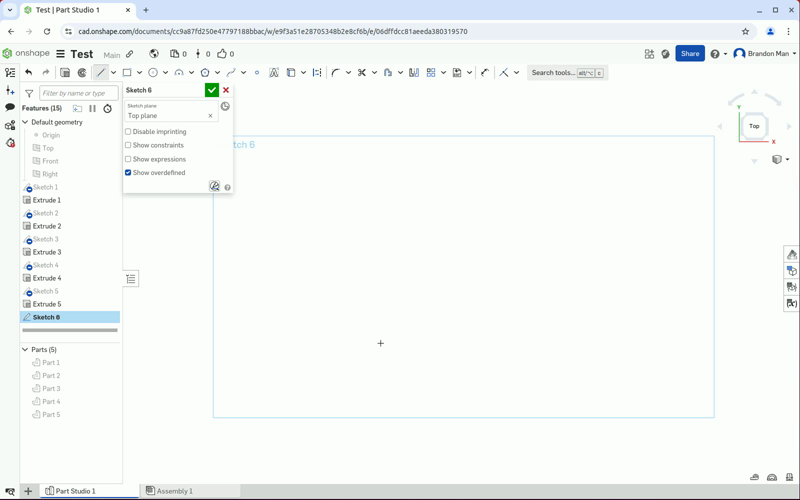
click(380, 342)
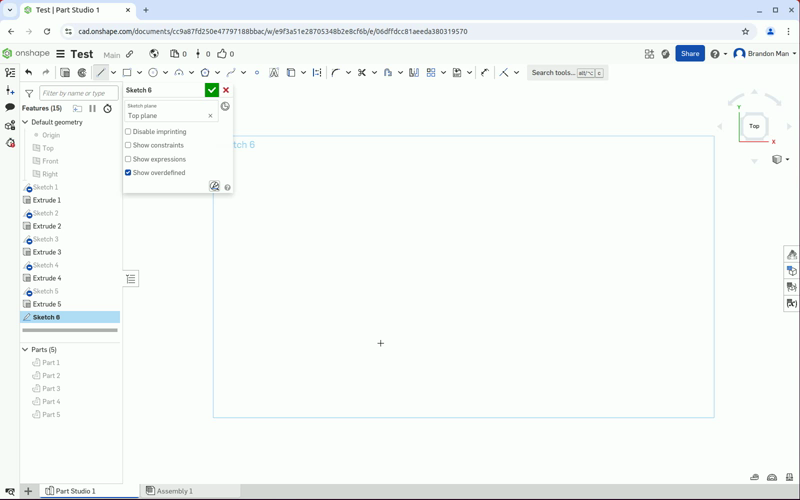
key_up(shift)
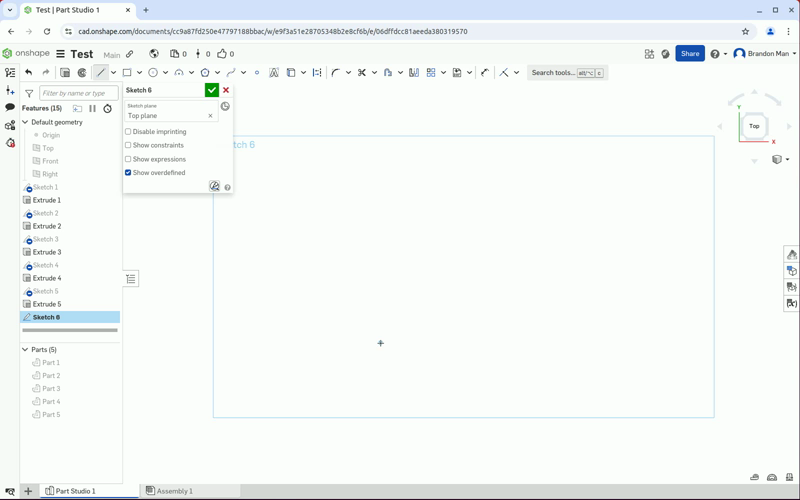
key_down(shift)
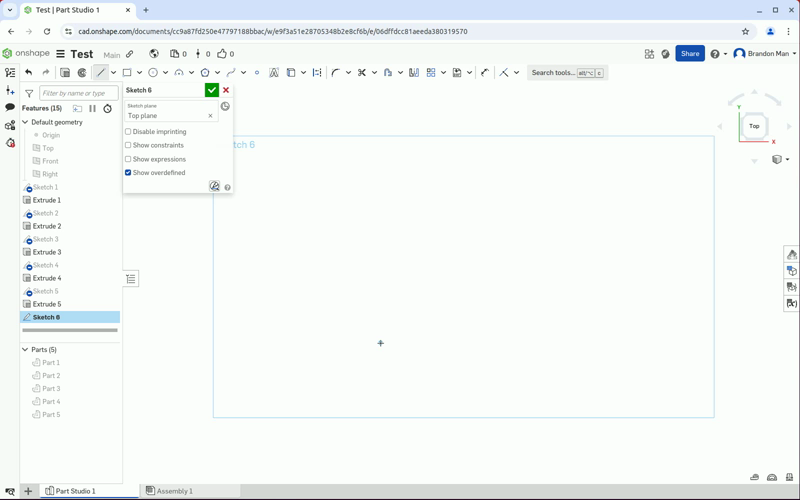
mouse_move(441, 342)
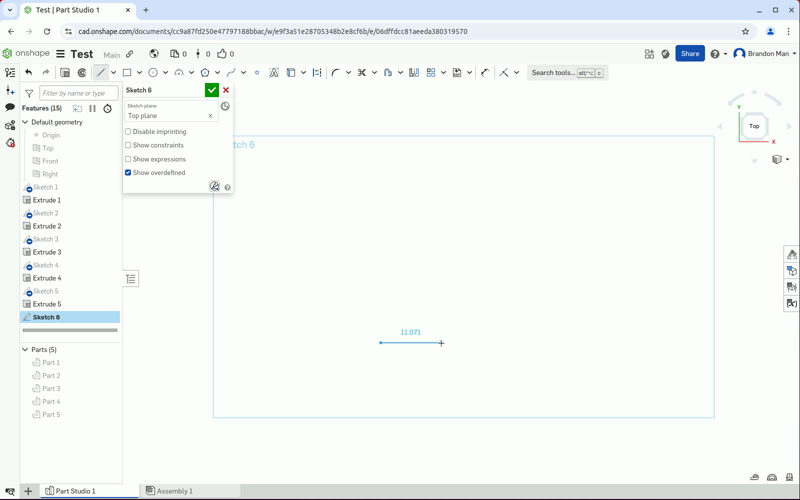
click(441, 342)
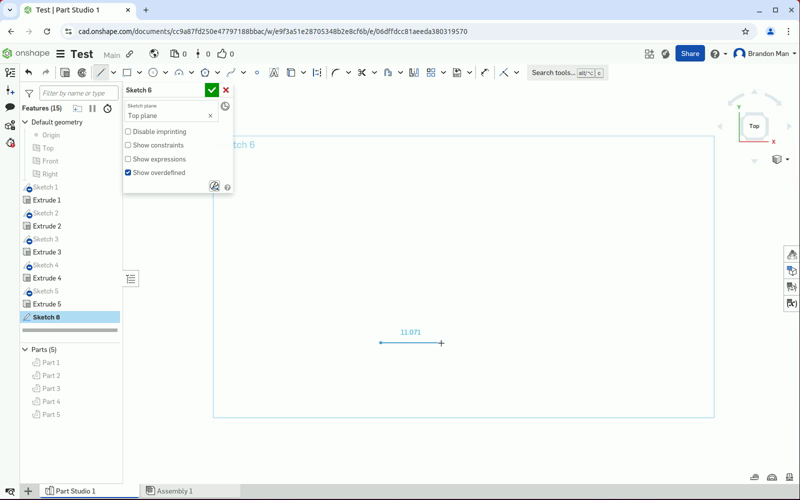
key_up(shift)
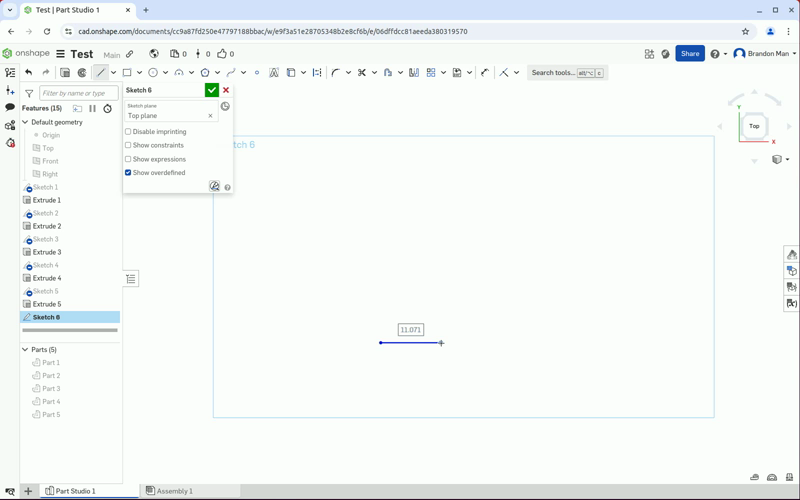
key_down(shift)
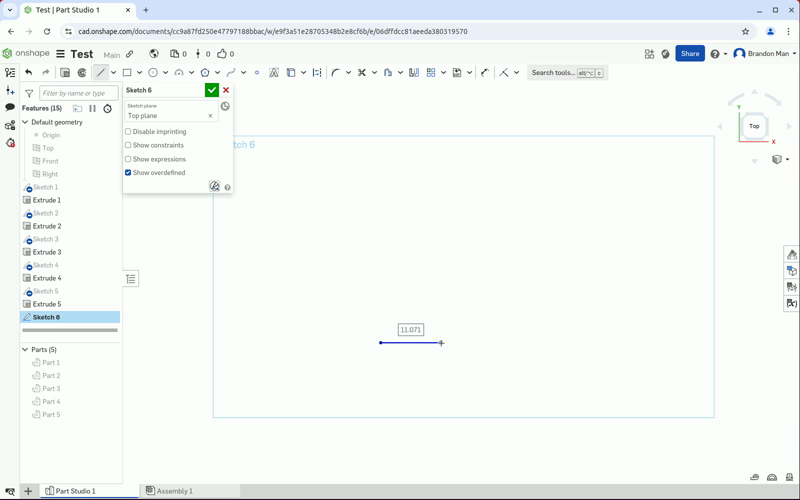
mouse_move(441, 240)
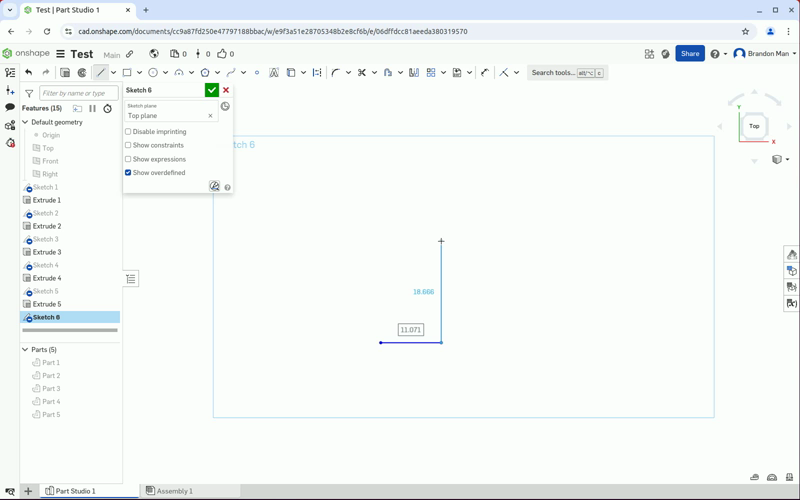
click(441, 240)
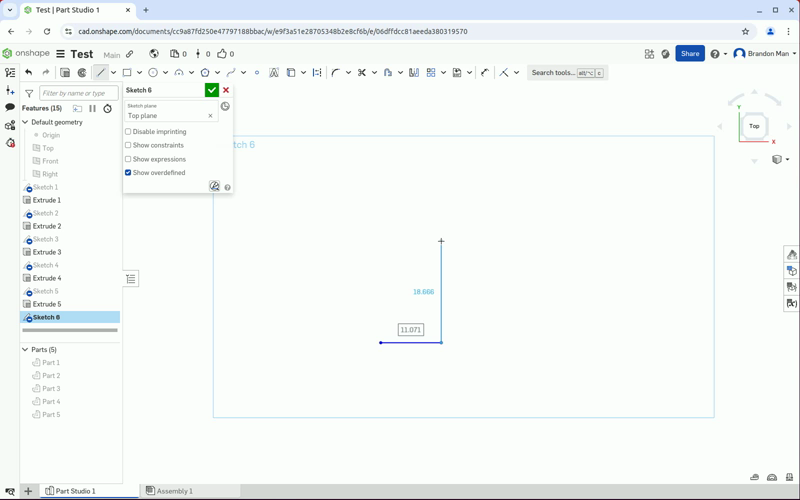
key_up(shift)
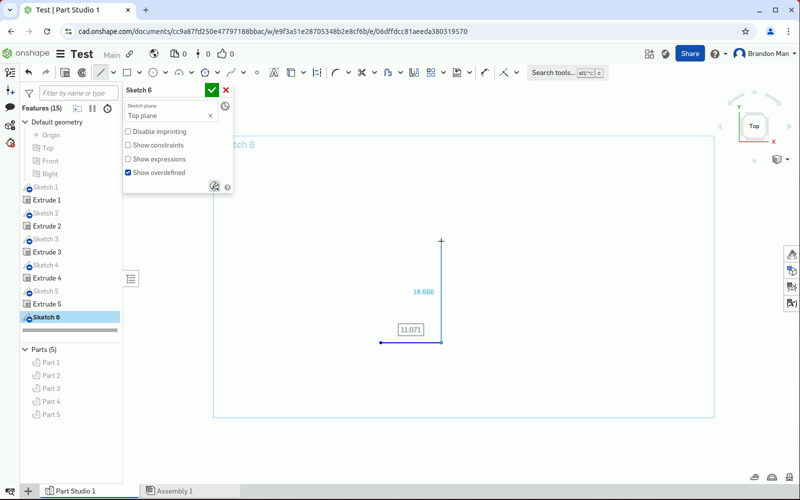
key_down(shift)
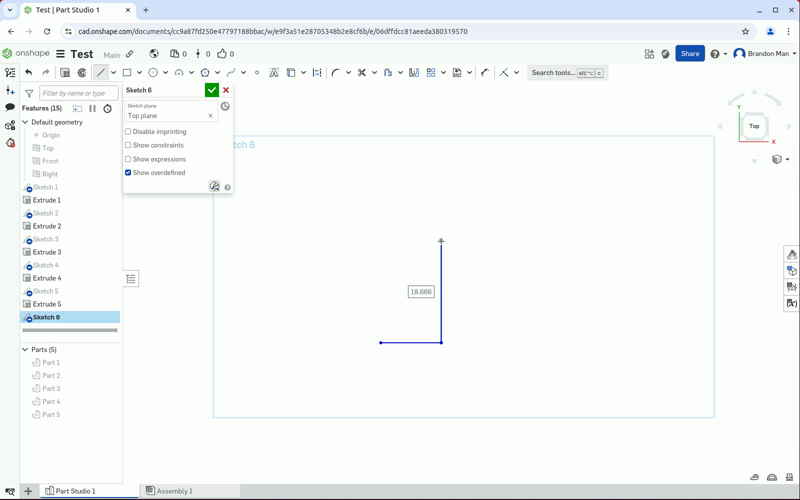
mouse_move(471, 240)
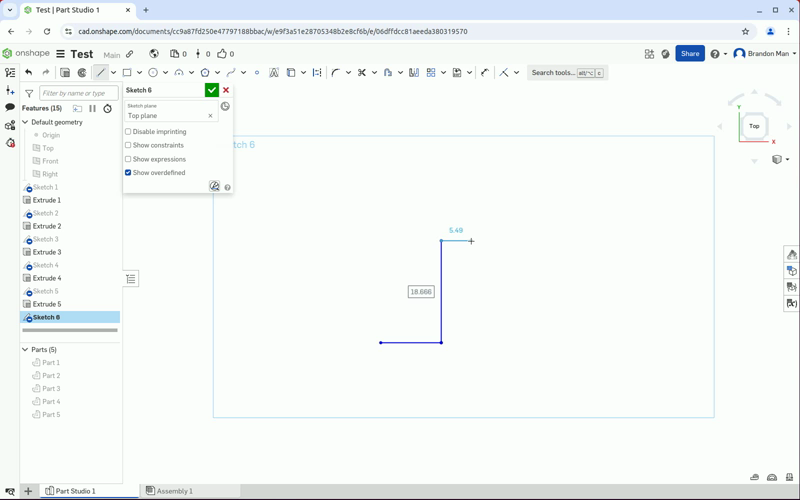
mouse_move(401, 240)
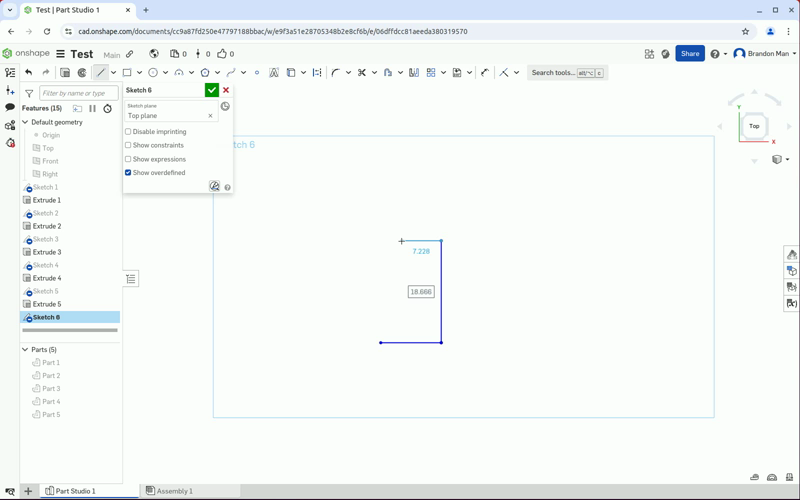
click(401, 240)
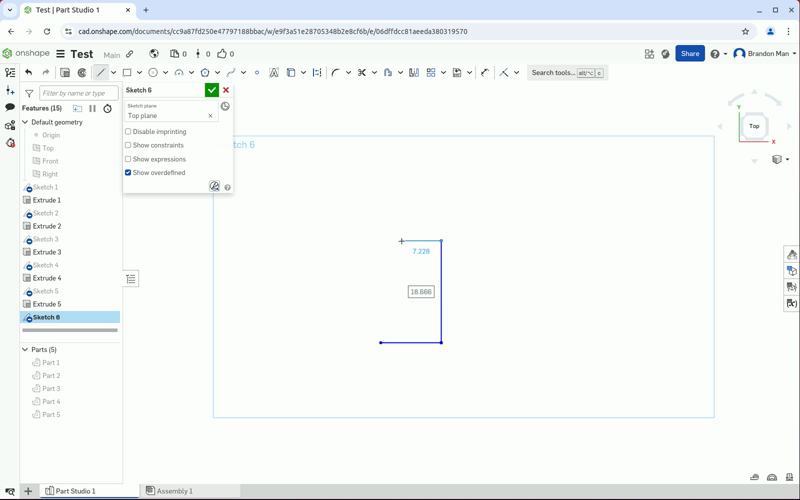
key_up(shift)
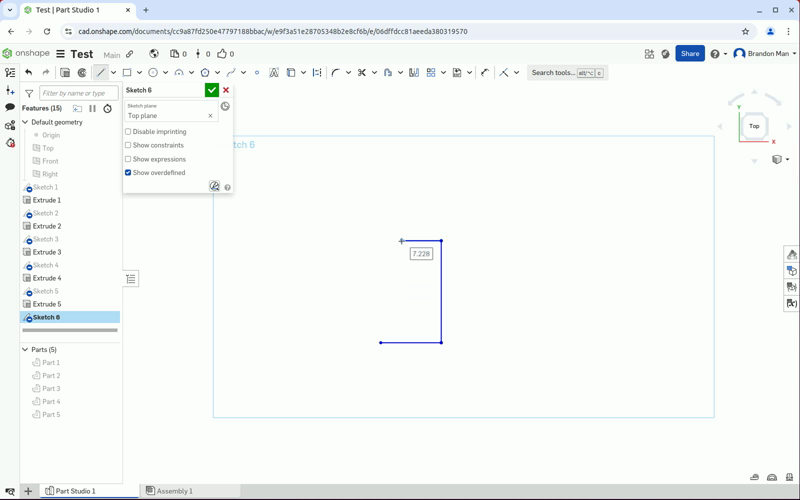
key_down(shift)
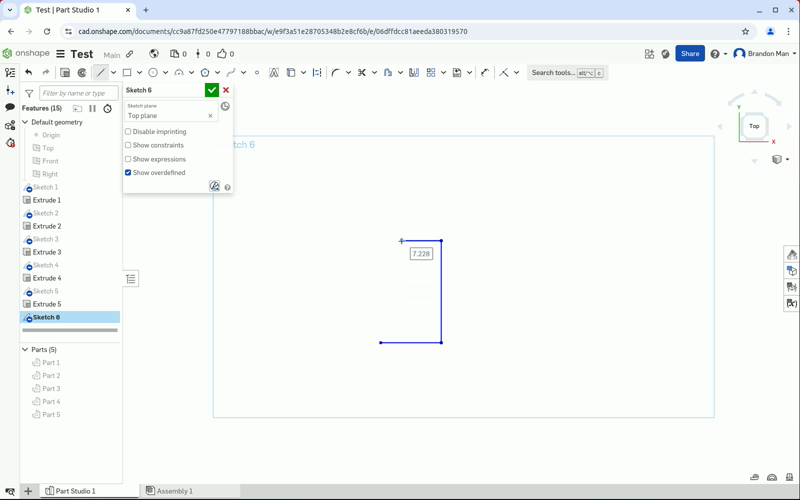
mouse_move(431, 240)
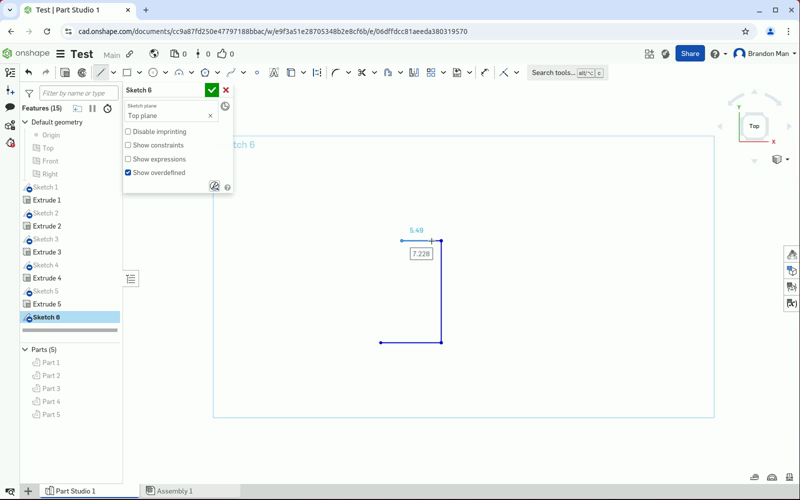
mouse_move(380, 270)
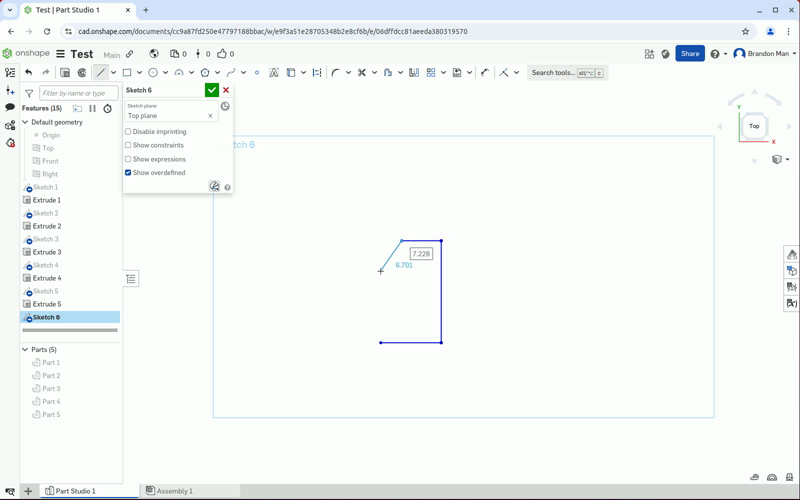
click(380, 270)
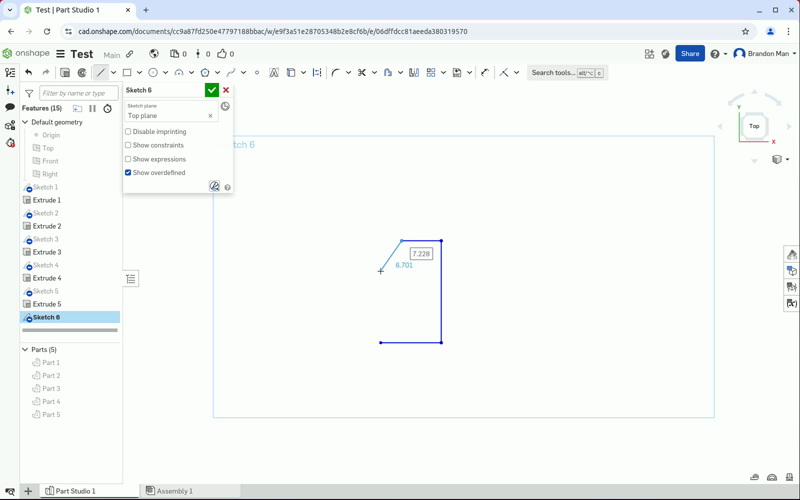
key_up(shift)
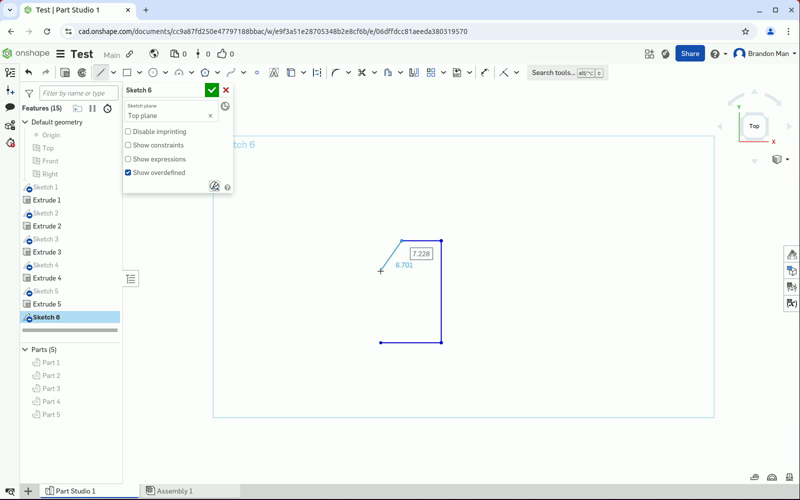
key_down(shift)
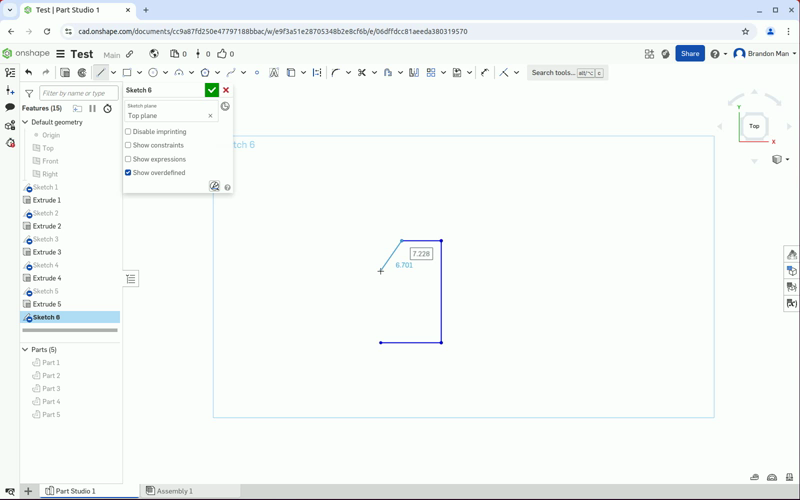
mouse_move(410, 270)
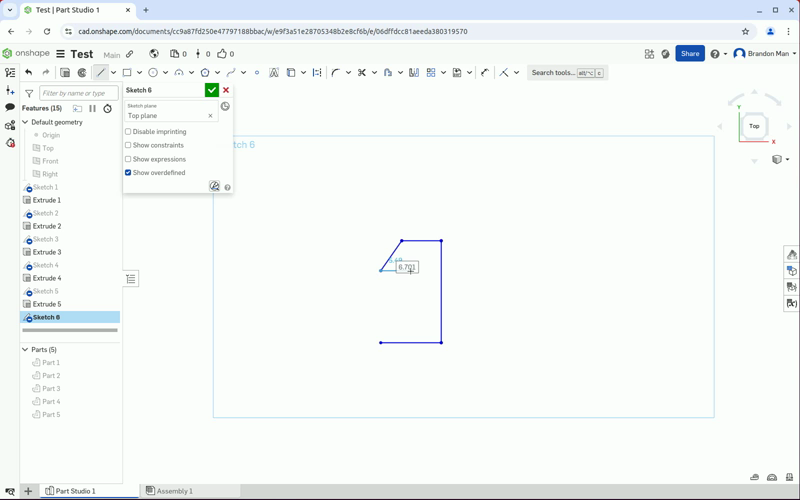
mouse_move(380, 282)
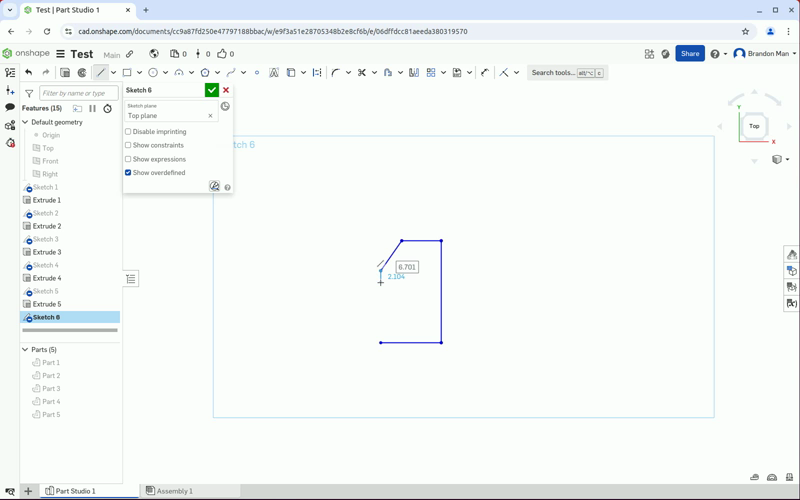
click(380, 282)
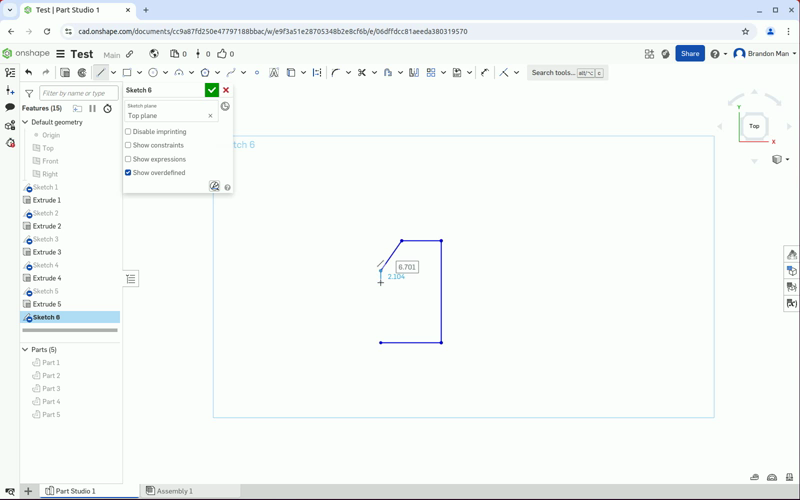
key_up(shift)
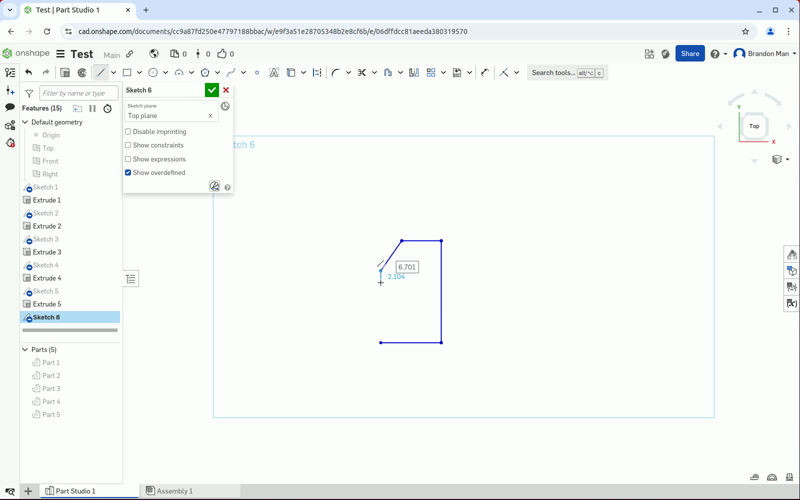
key_down(shift)
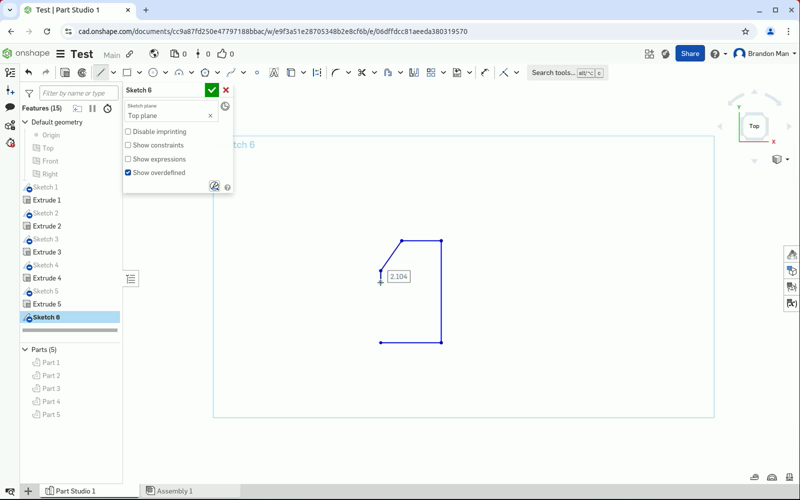
mouse_move(410, 282)
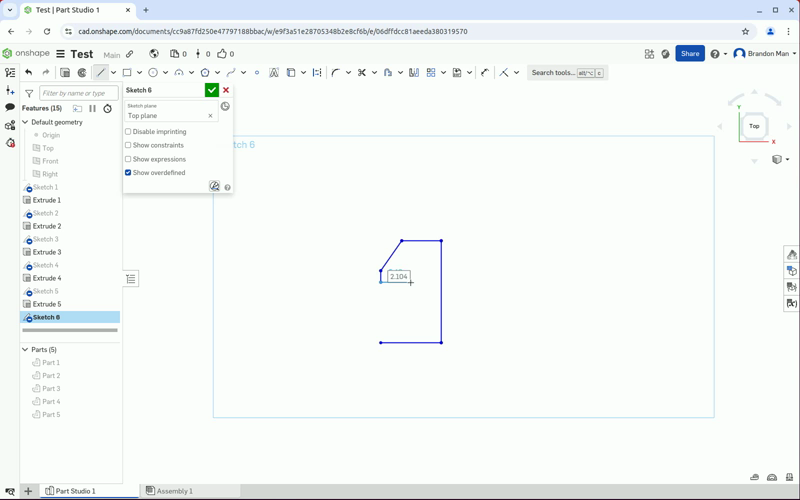
mouse_move(384, 282)
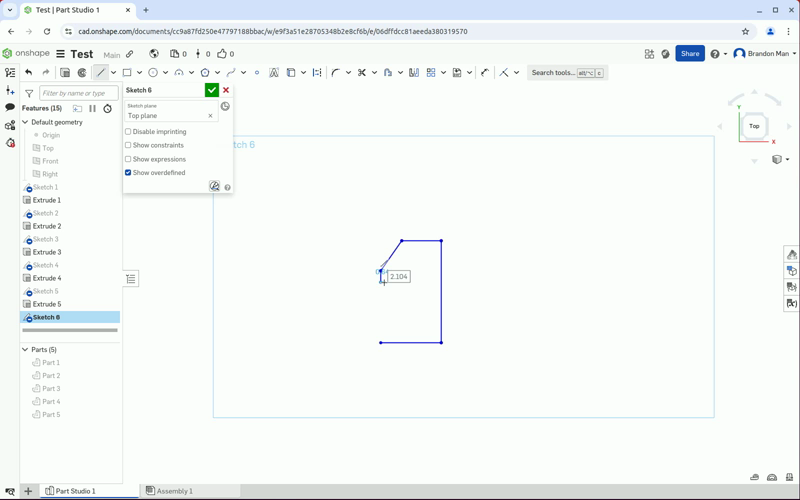
scroll(6)
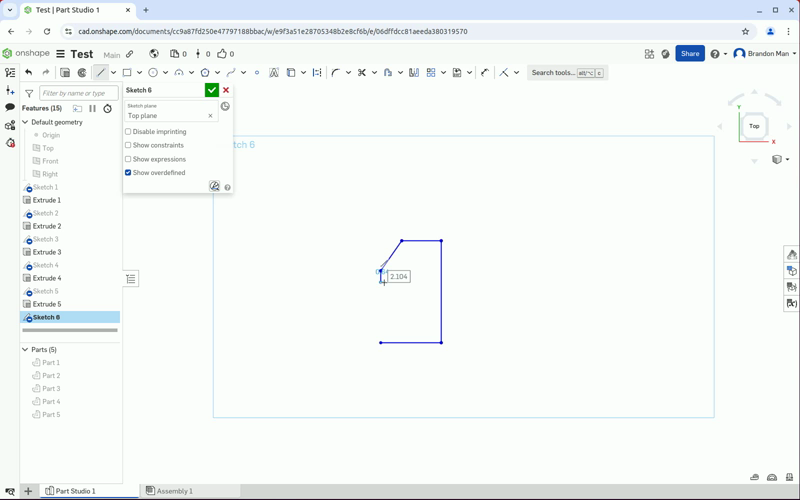
scroll(6)
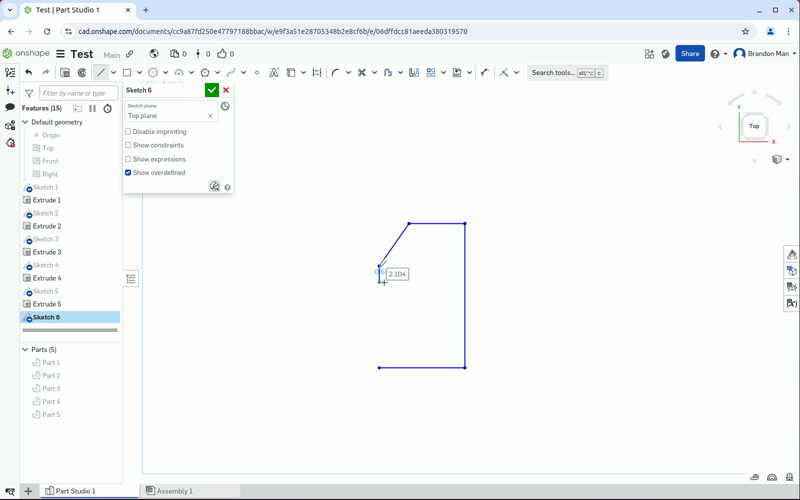
scroll(6)
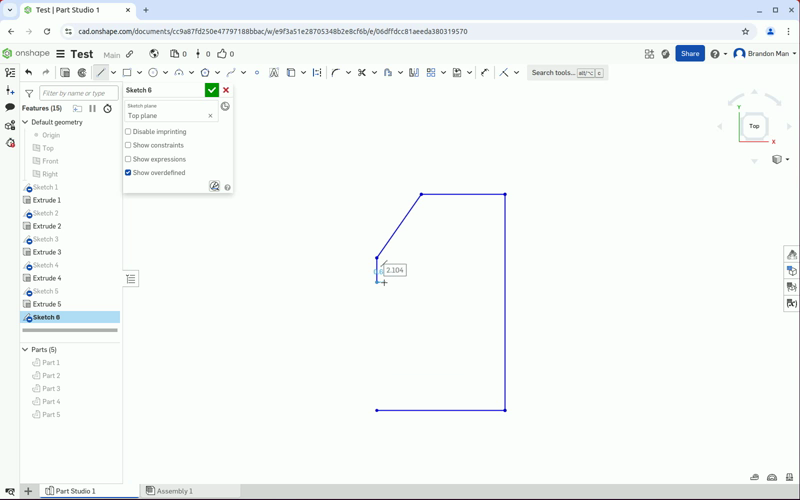
scroll(6)
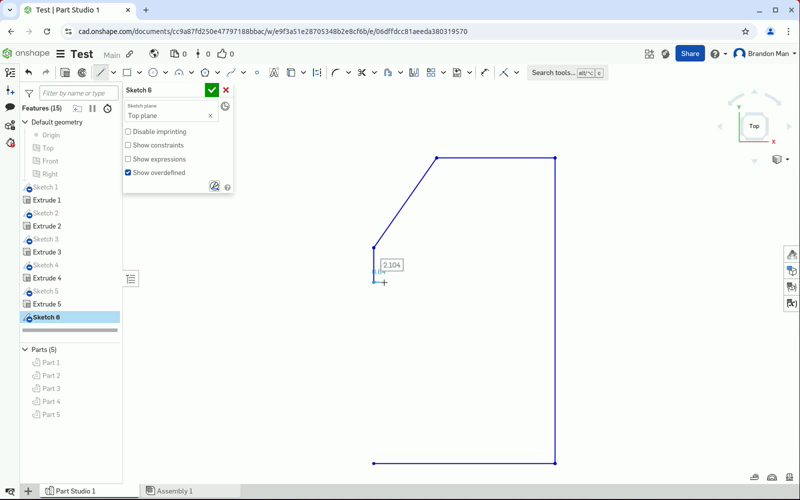
scroll(6)
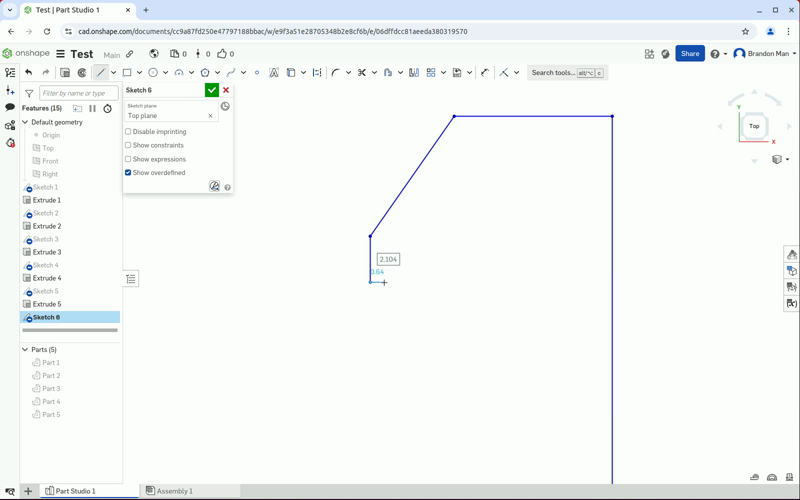
scroll(6)
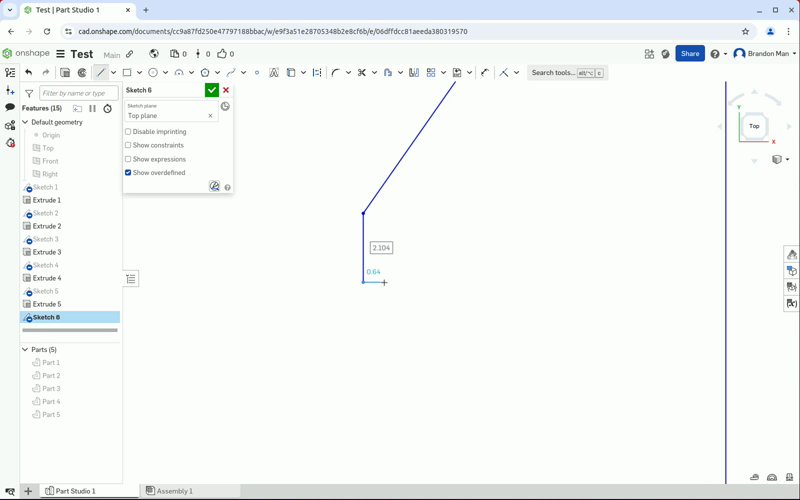
scroll(6)
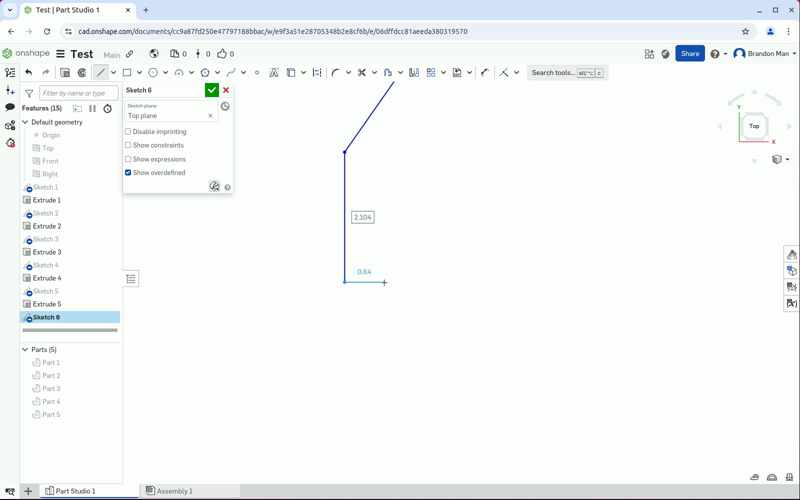
click(384, 282)
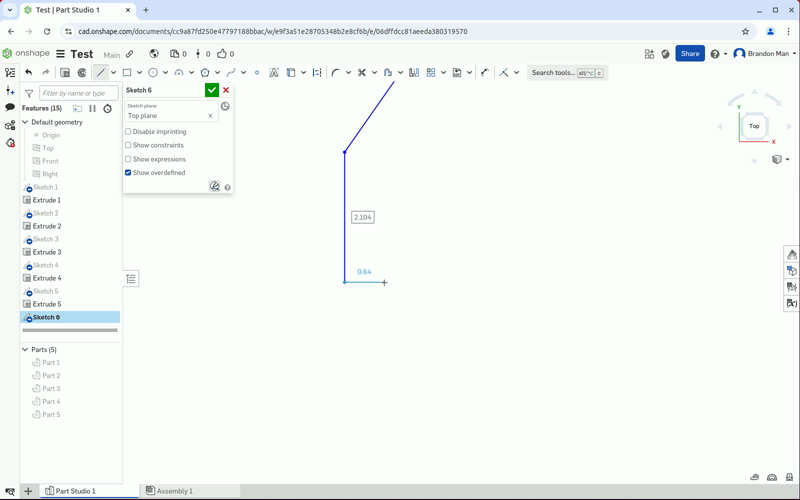
scroll(-6)
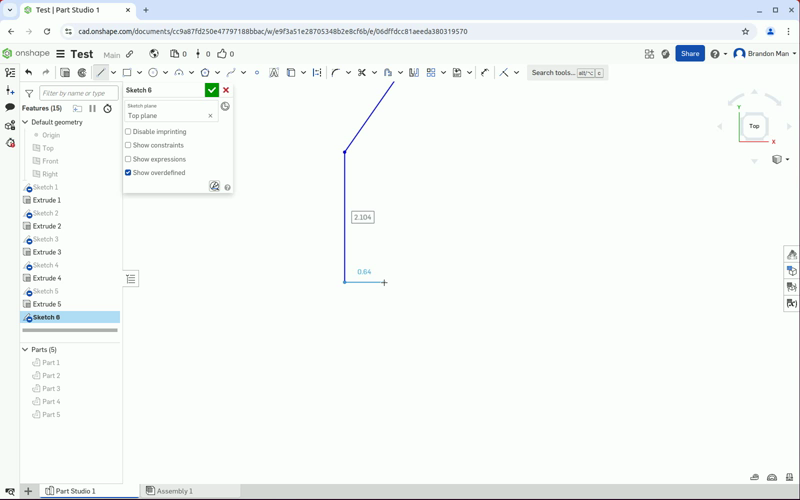
scroll(-6)
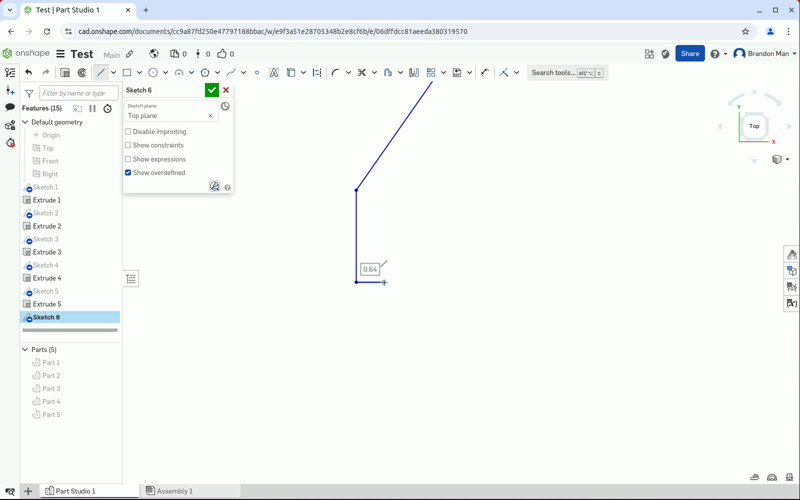
scroll(-6)
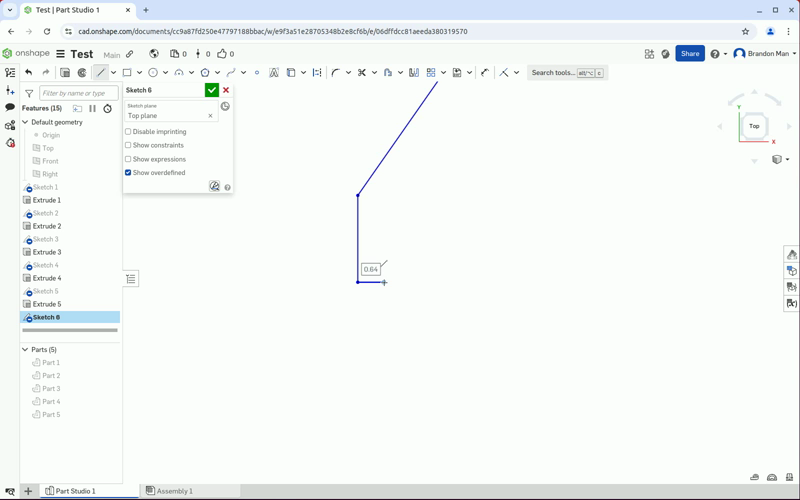
scroll(-6)
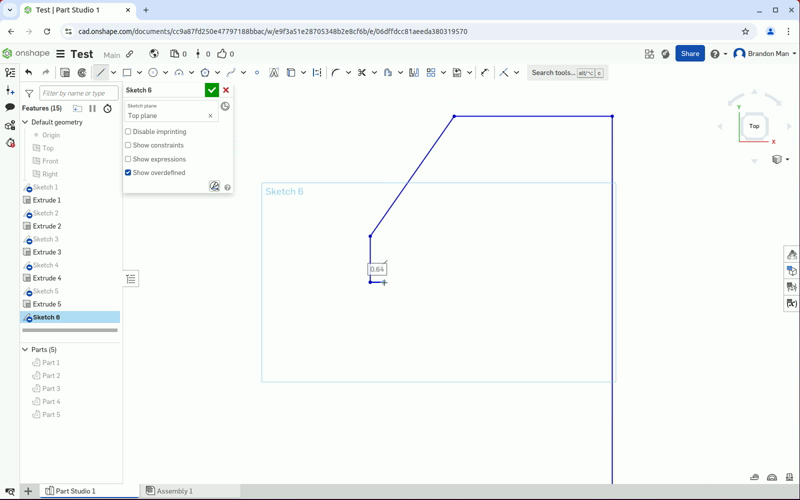
scroll(-6)
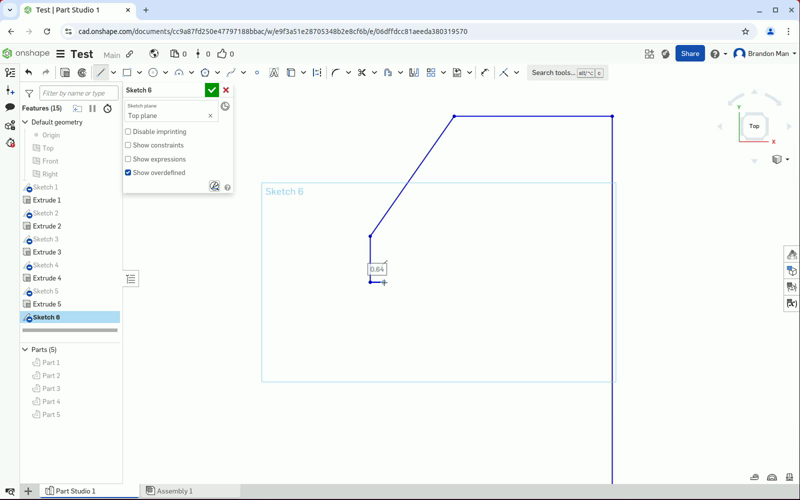
scroll(-6)
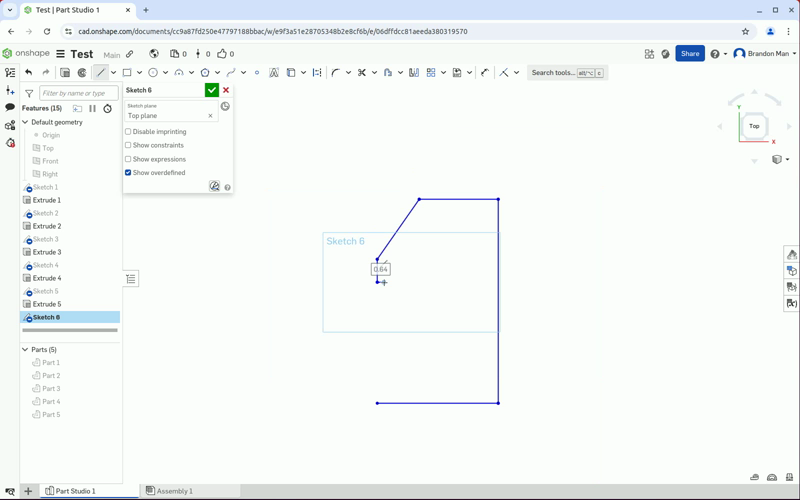
scroll(-6)
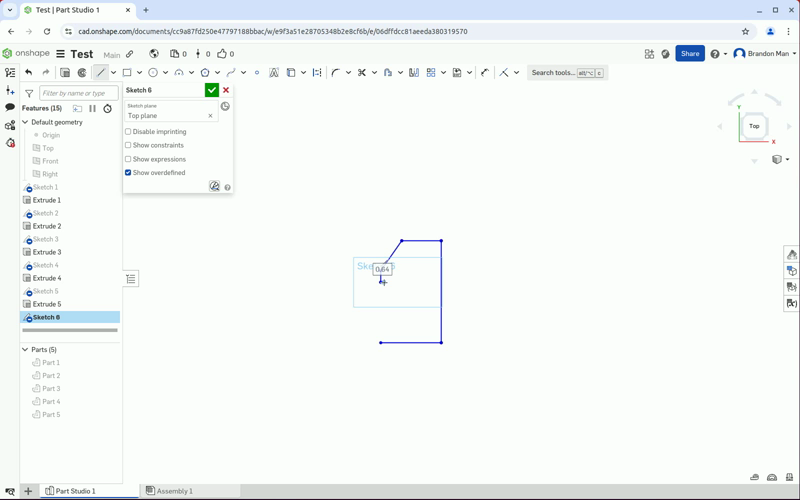
key_up(shift)
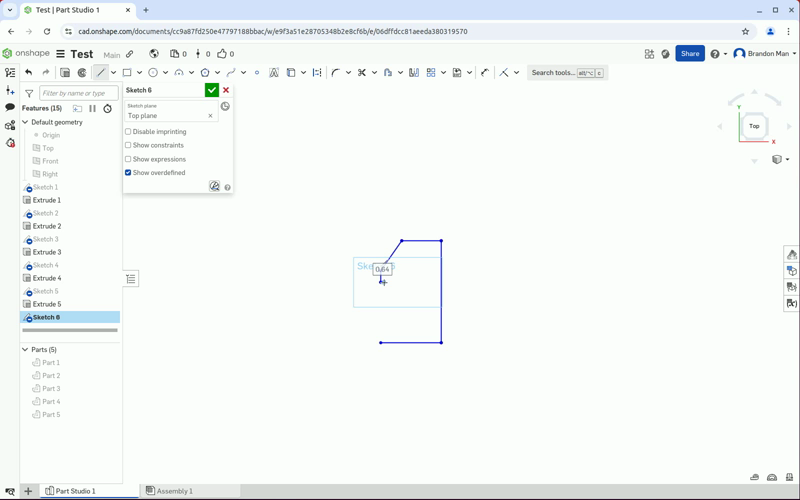
key_down(shift)
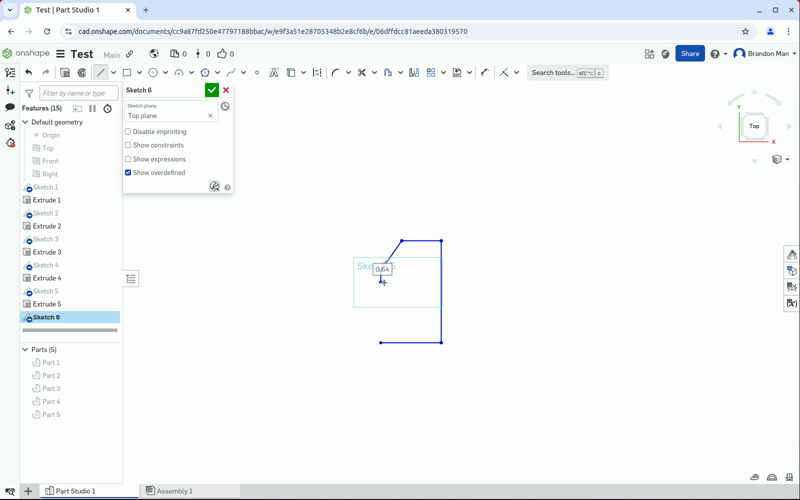
mouse_move(414, 282)
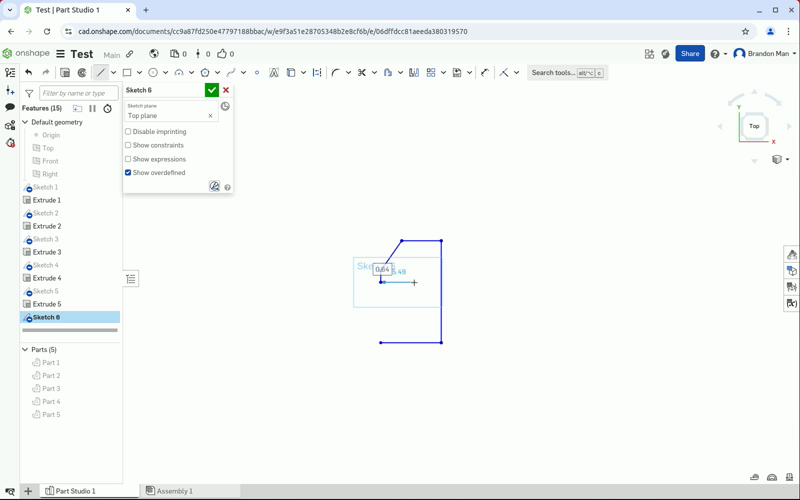
mouse_move(384, 330)
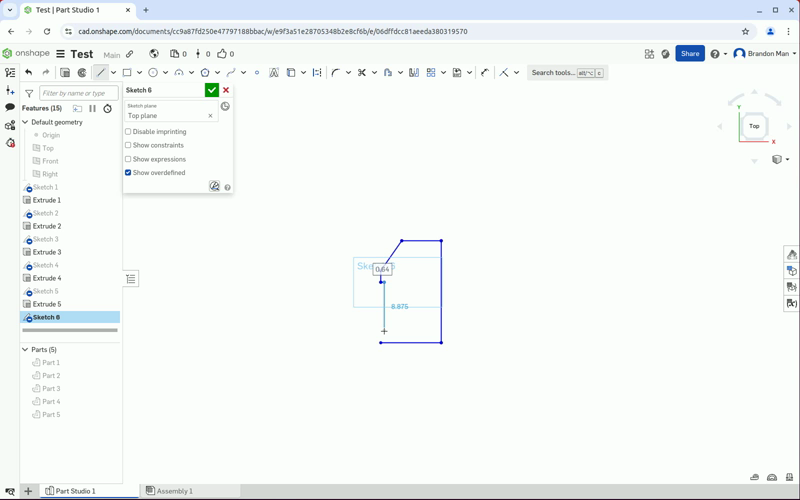
click(384, 330)
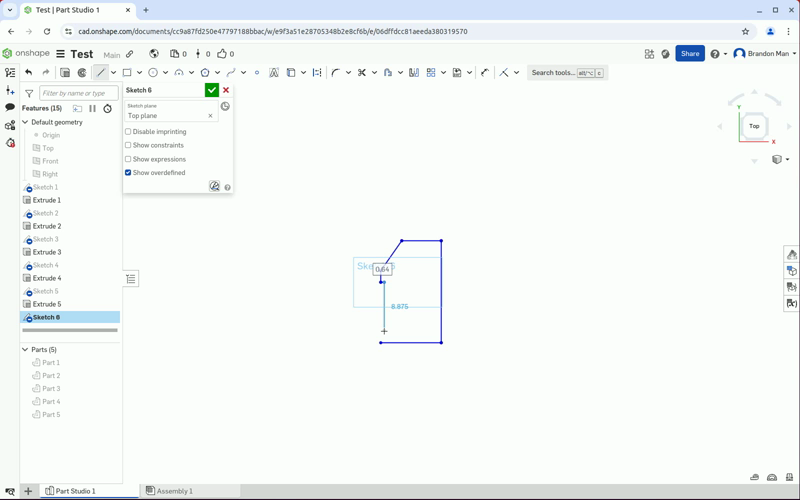
key_up(shift)
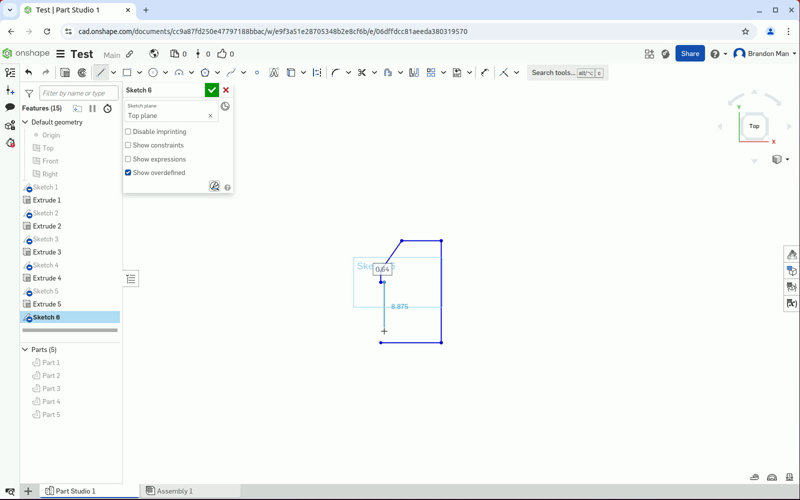
key_down(shift)
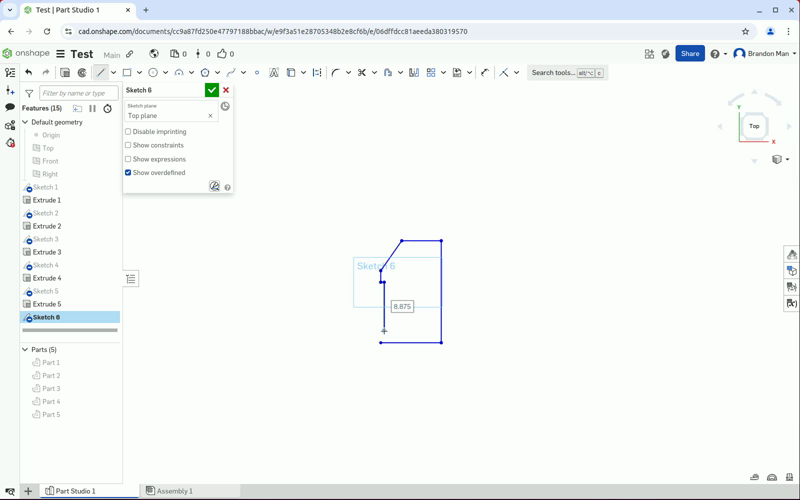
mouse_move(414, 330)
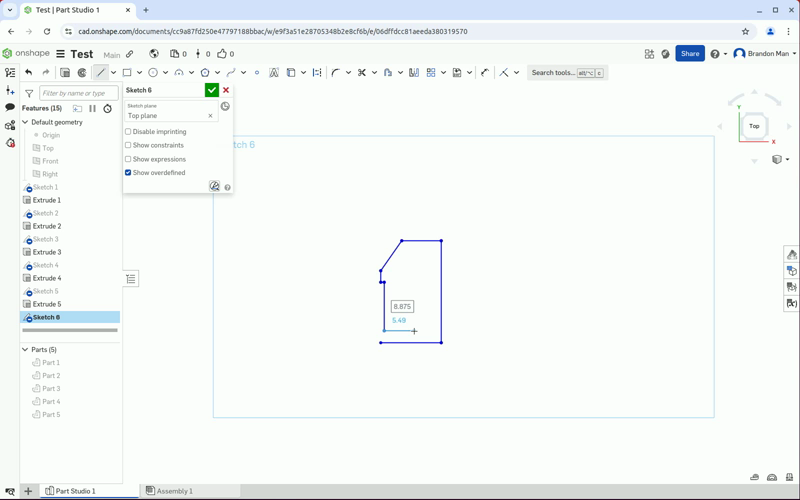
mouse_move(380, 330)
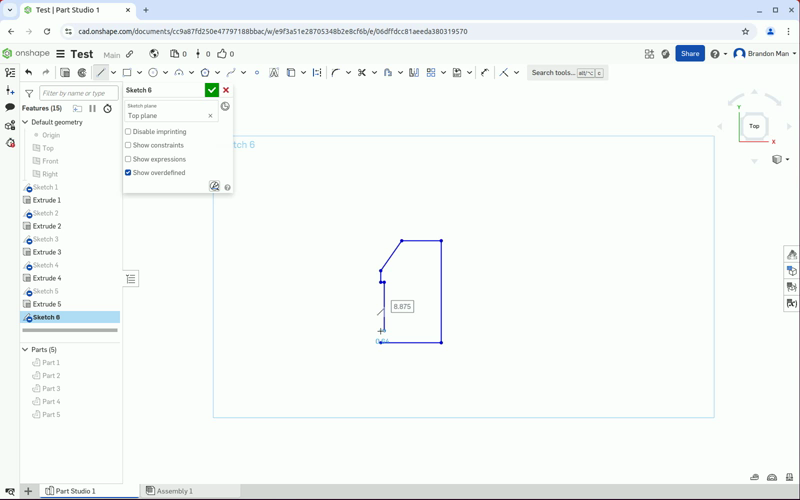
scroll(6)
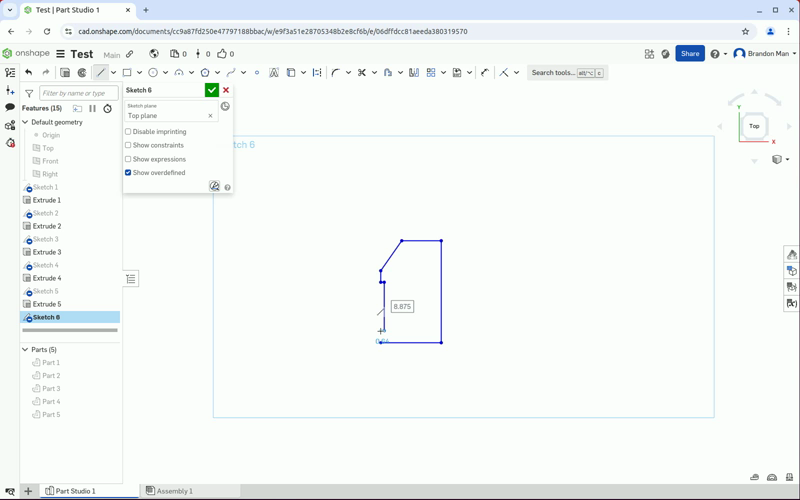
scroll(6)
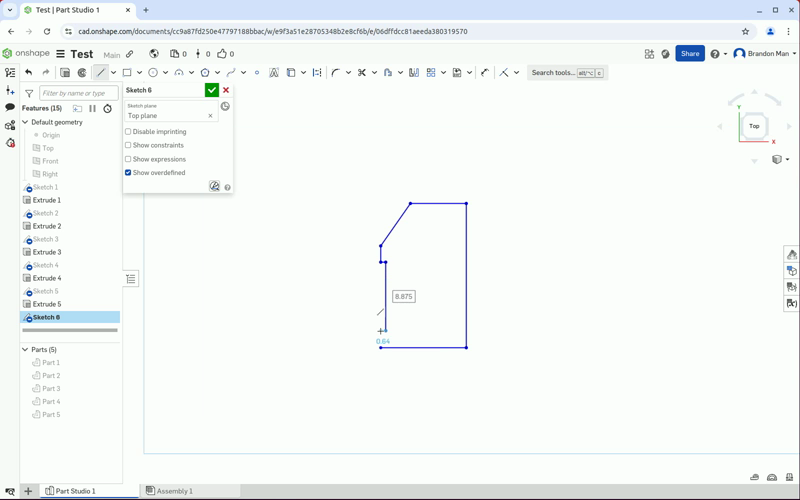
scroll(6)
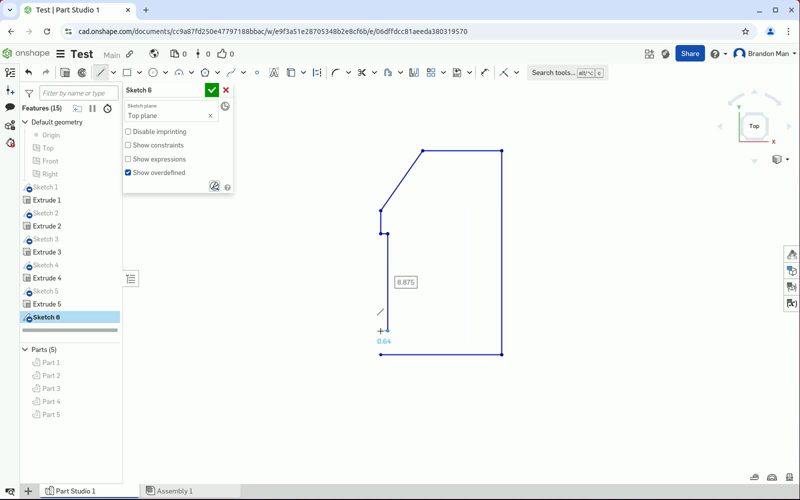
scroll(6)
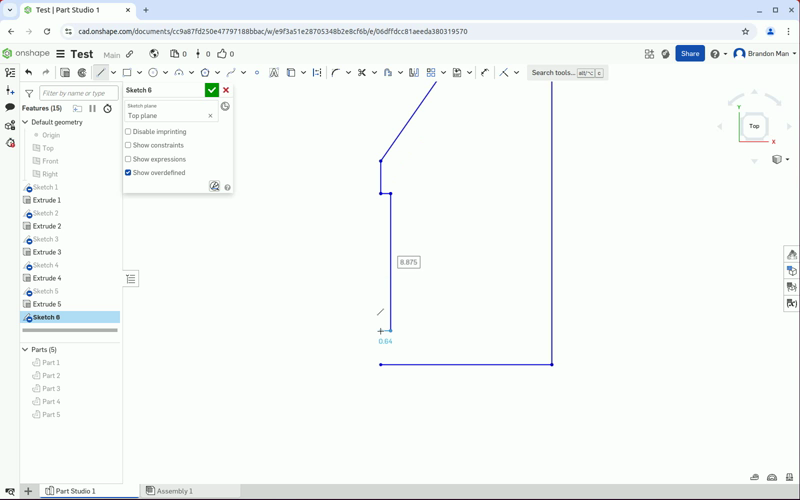
scroll(6)
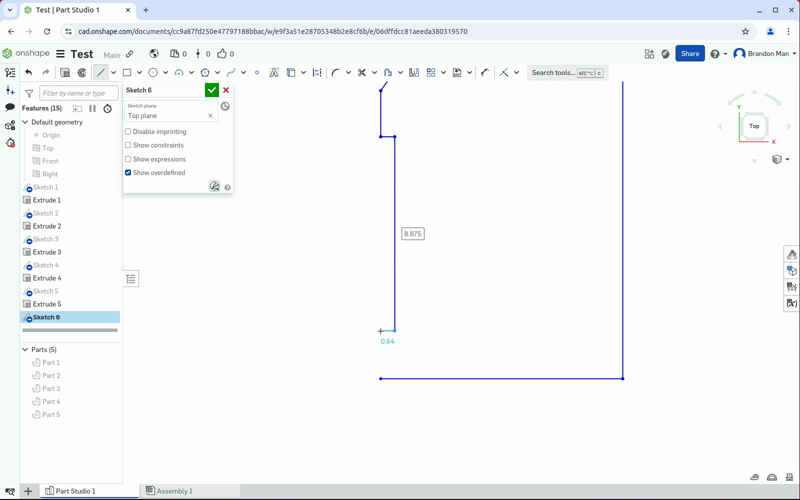
scroll(6)
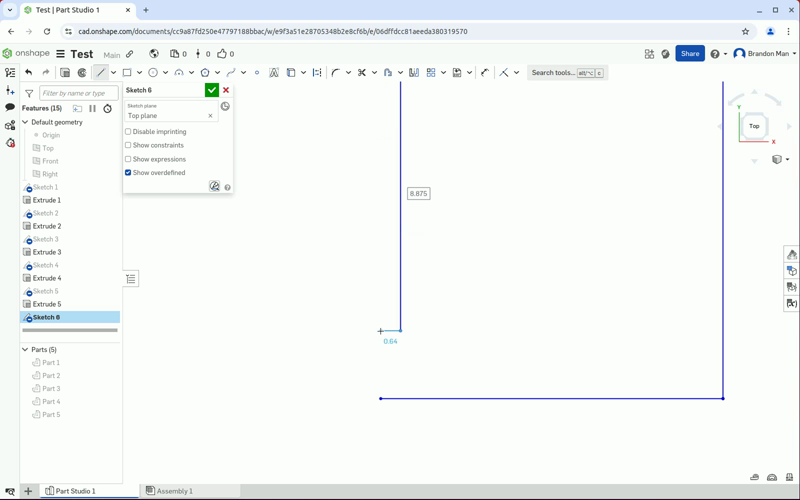
scroll(6)
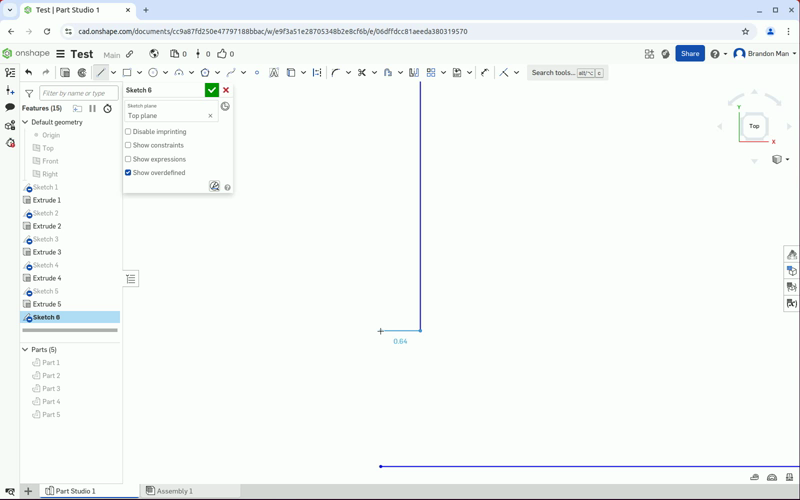
click(380, 330)
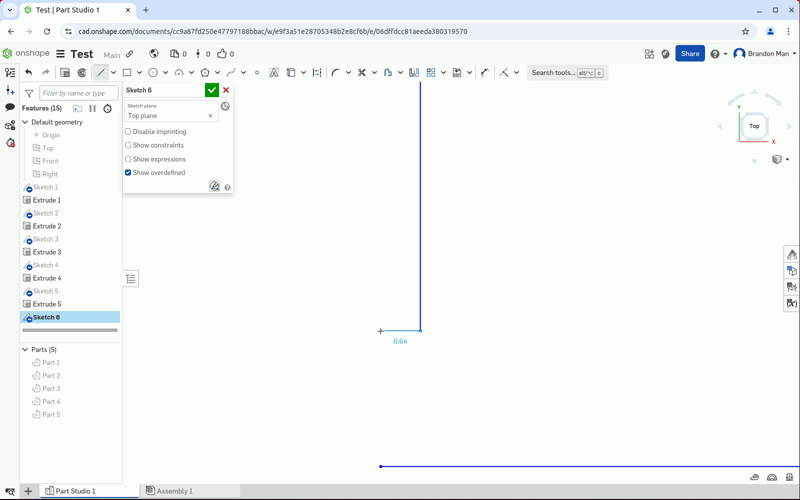
scroll(-6)
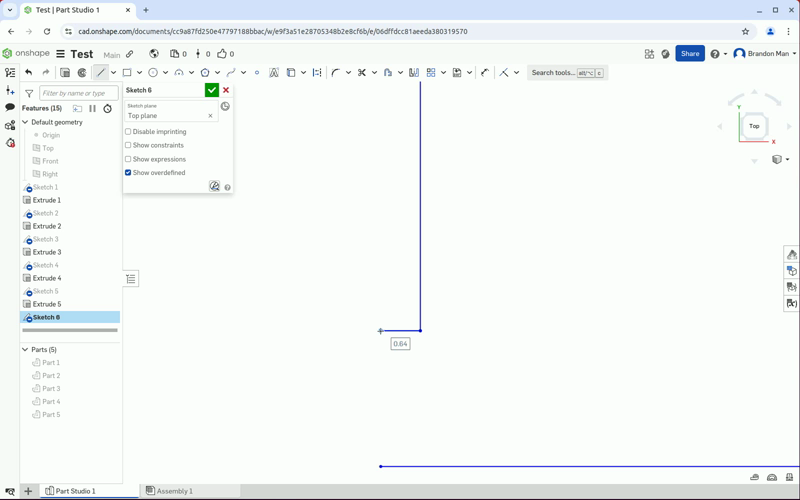
scroll(-6)
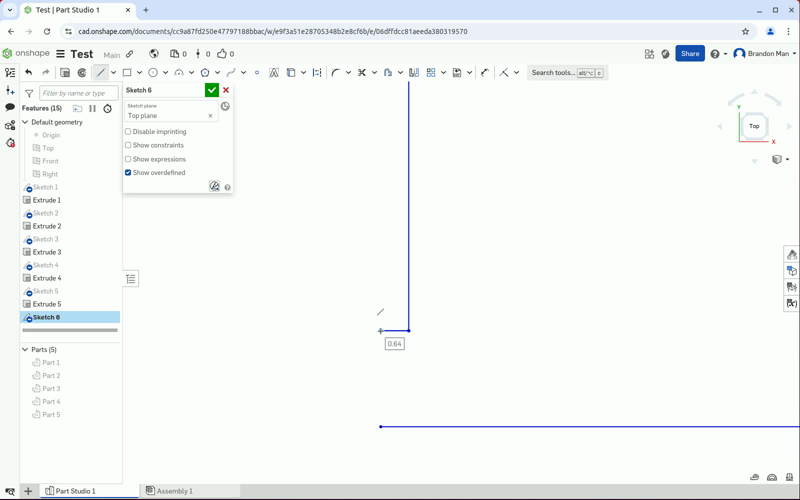
scroll(-6)
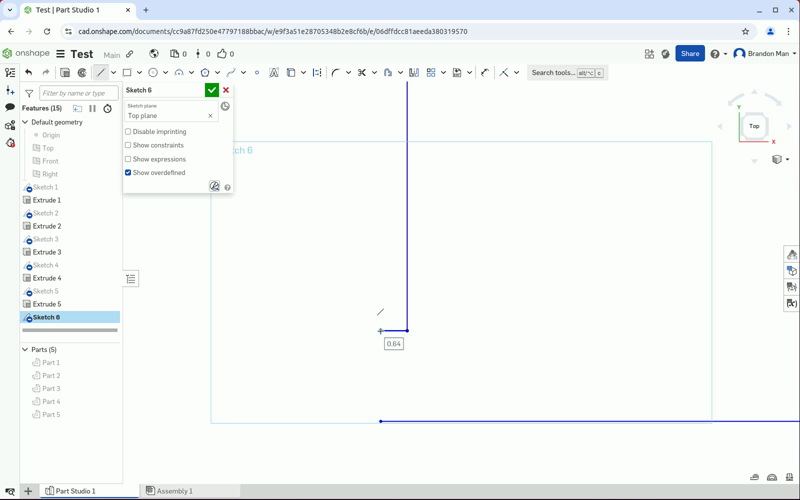
scroll(-6)
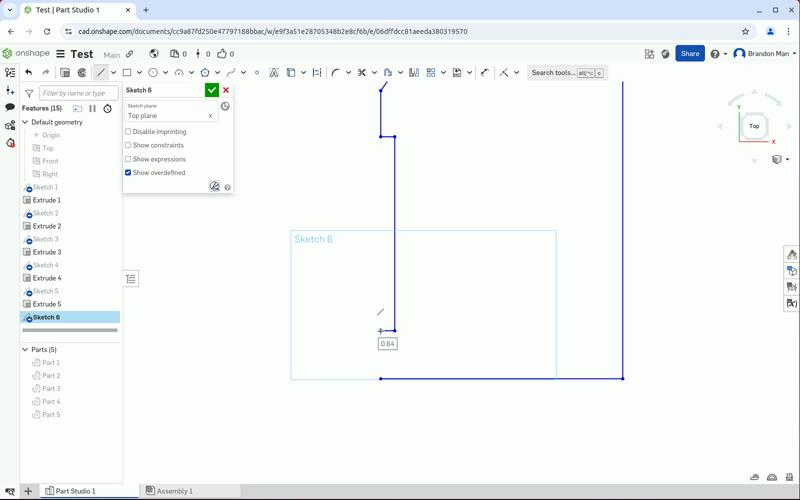
scroll(-6)
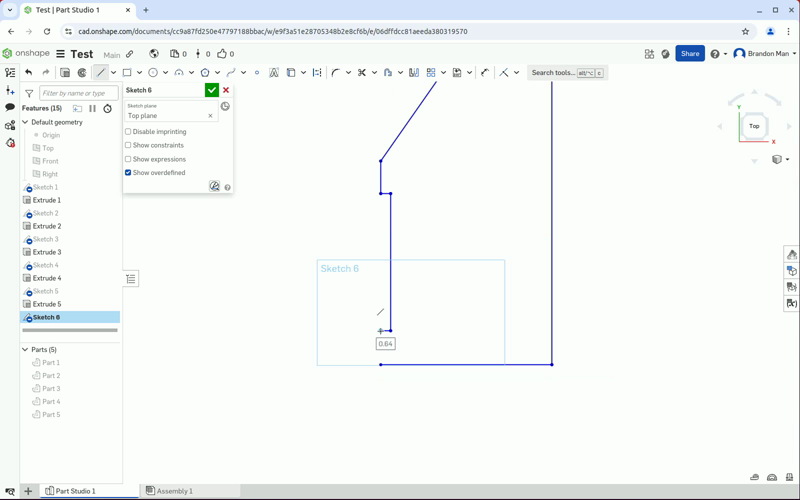
scroll(-6)
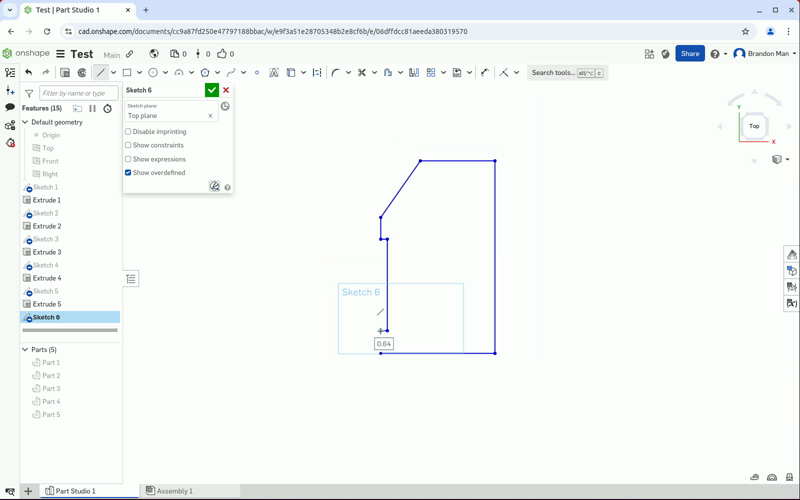
scroll(-6)
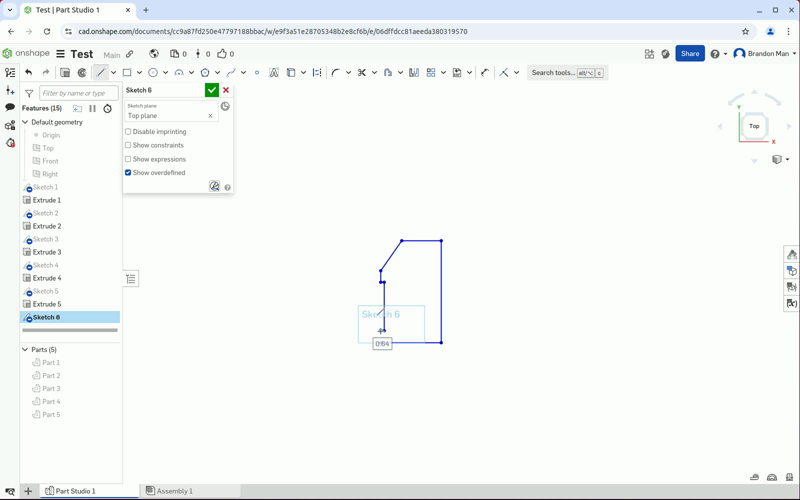
key_up(shift)
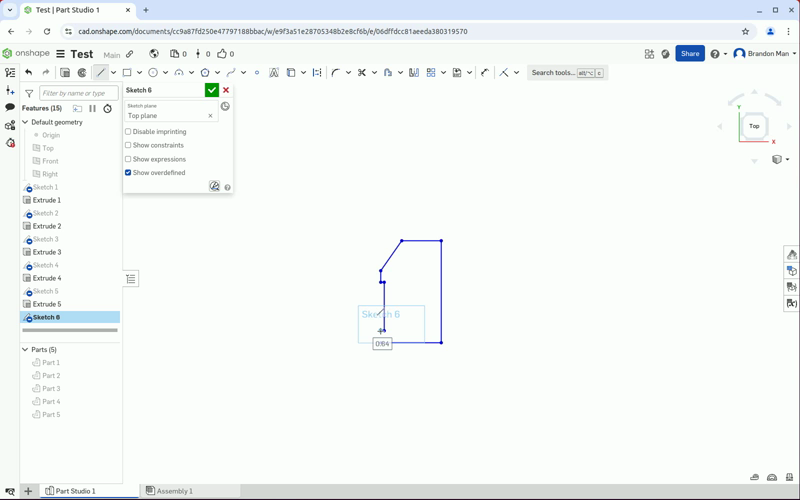
mouse_move(410, 330)
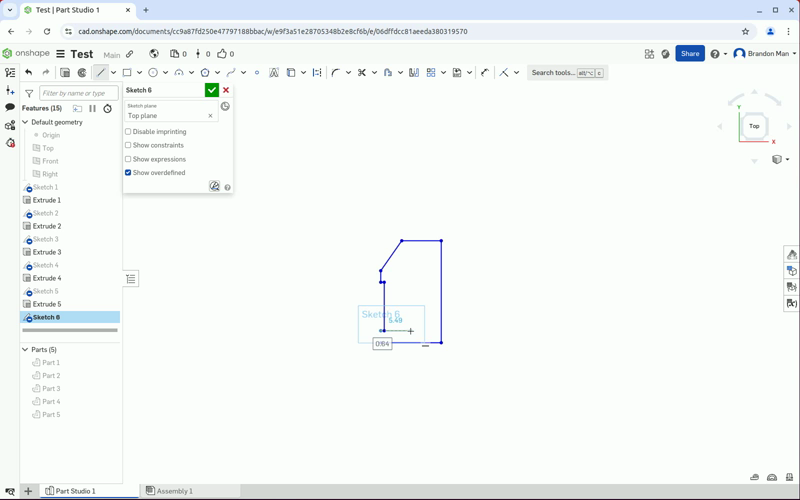
key_down(shift)
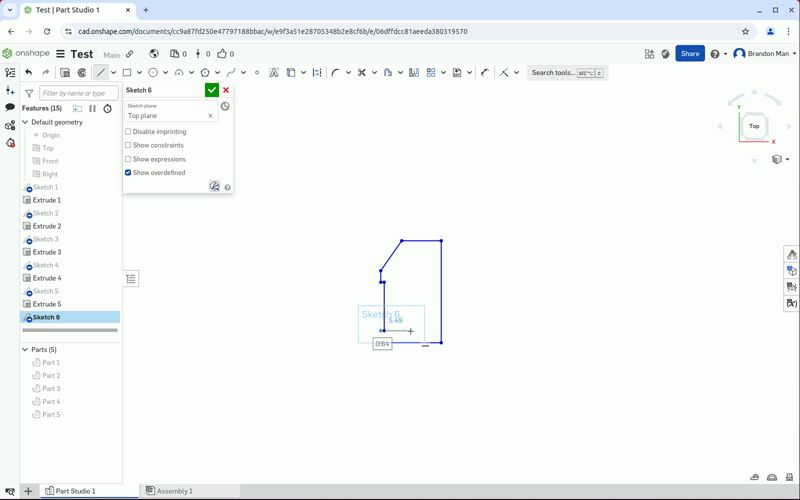
mouse_move(380, 342)
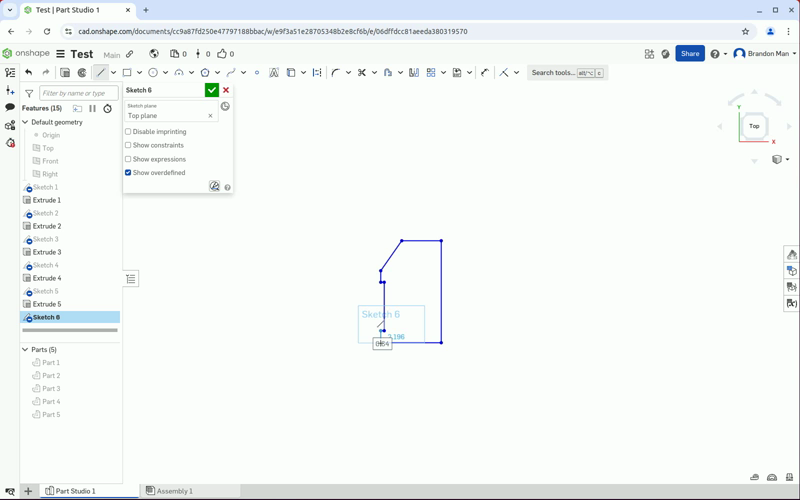
key_up(shift)
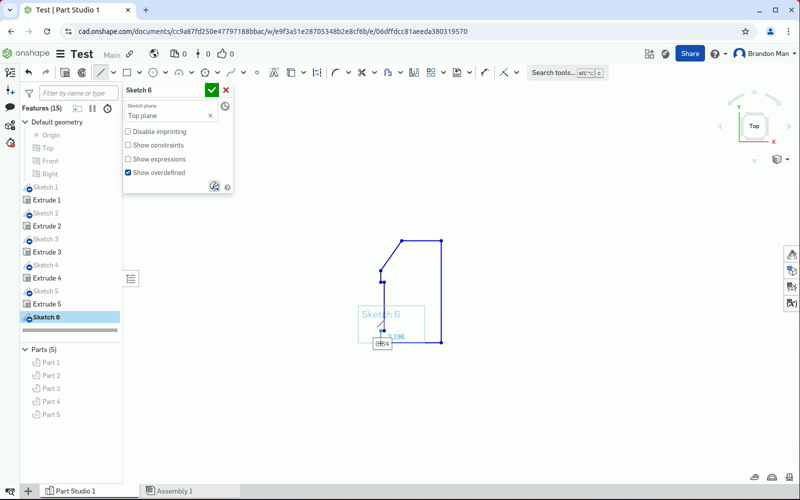
click(380, 342)
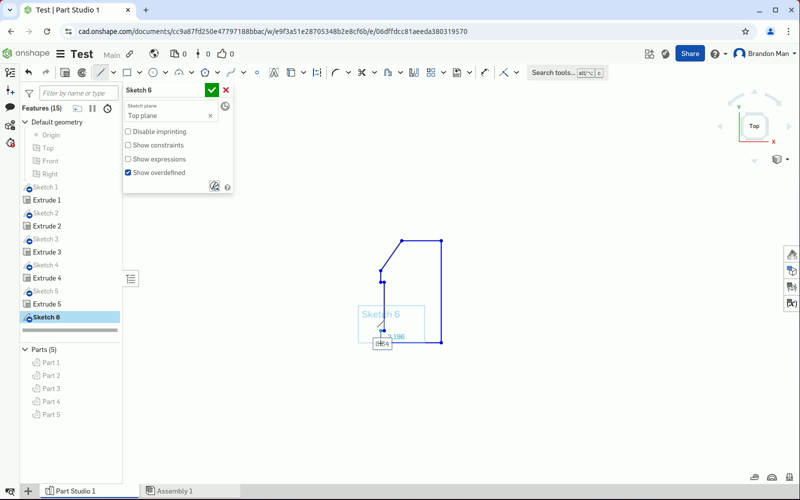
key(esc)
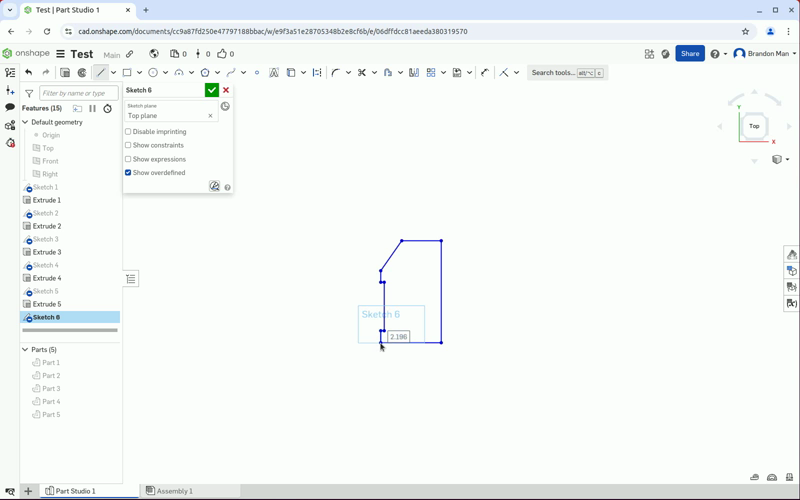
mouse_move(437, 311)
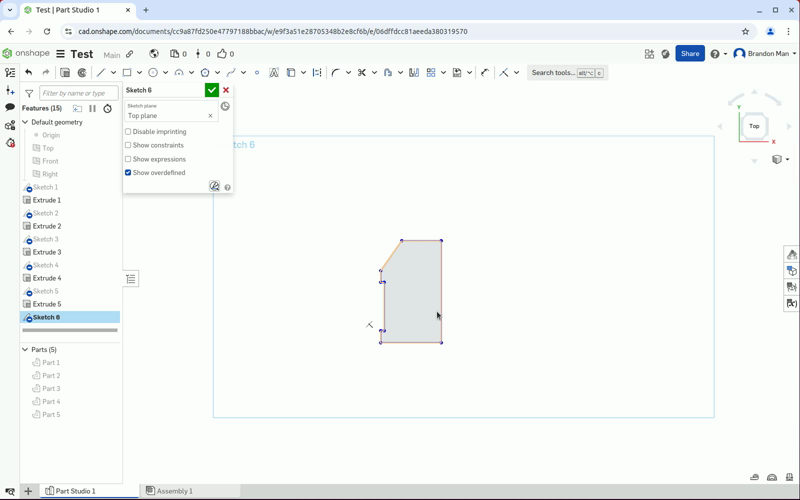
click(437, 311)
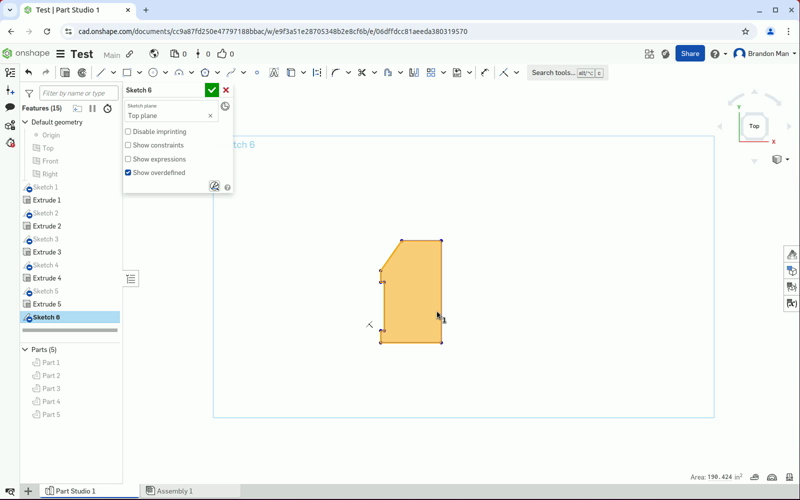
mouse_move(73, 352)
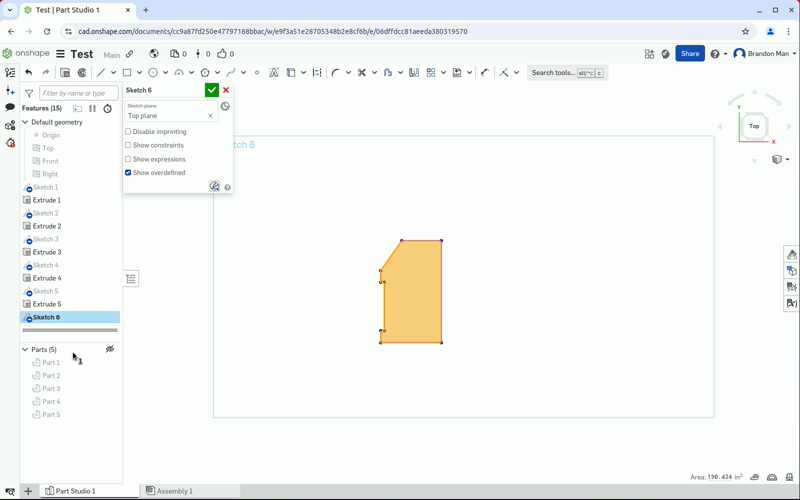
key(shift+y)
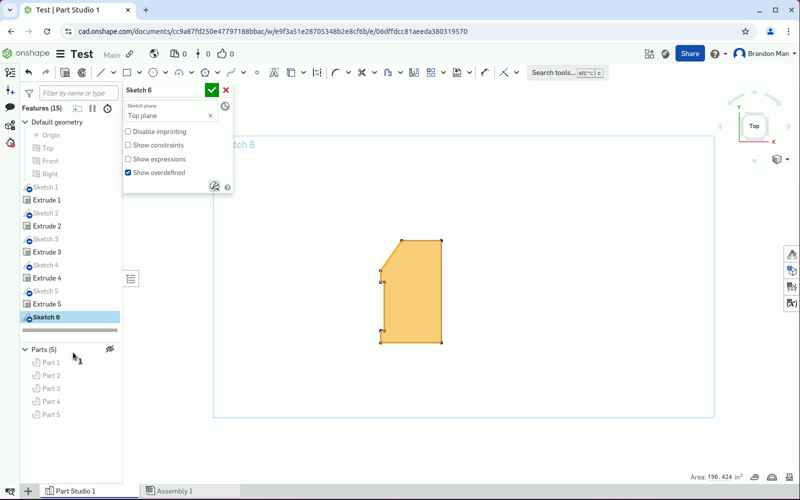
key(shift+e)
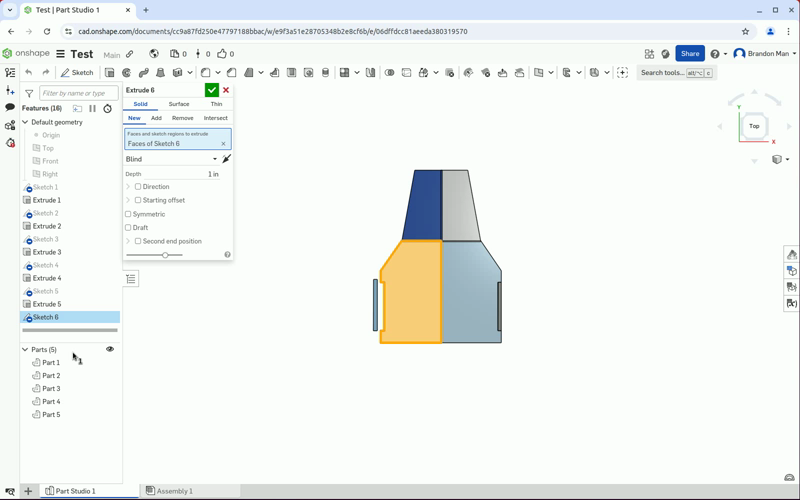
mouse_move(143, 106)
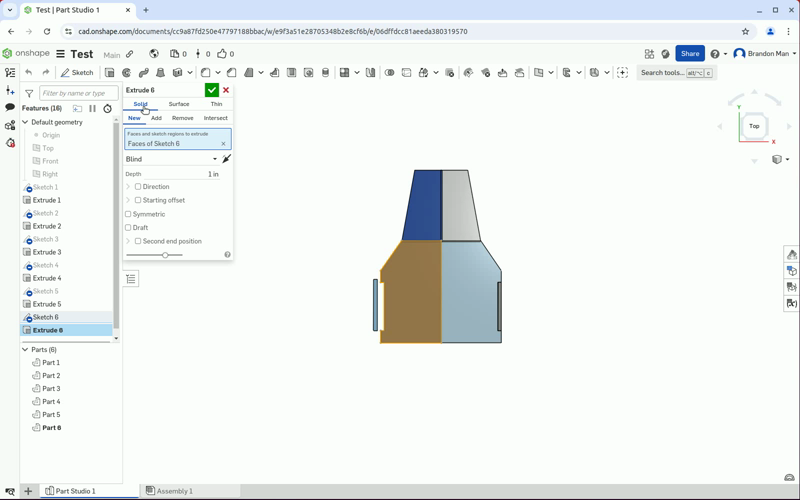
click(143, 106)
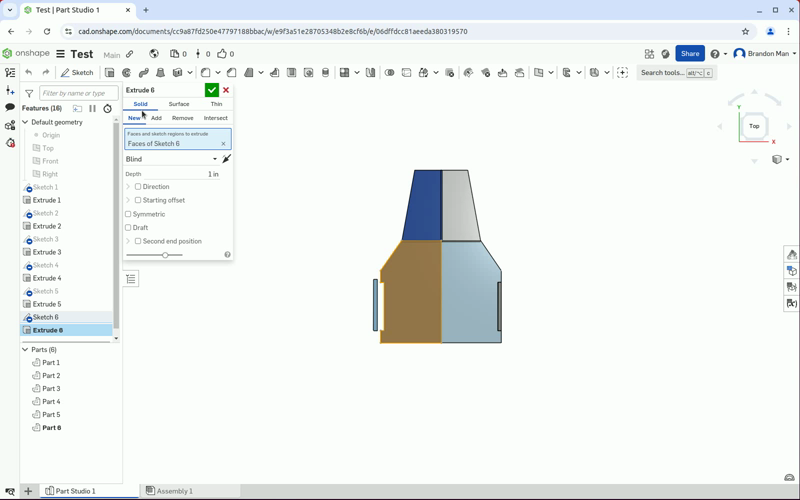
mouse_move(137, 120)
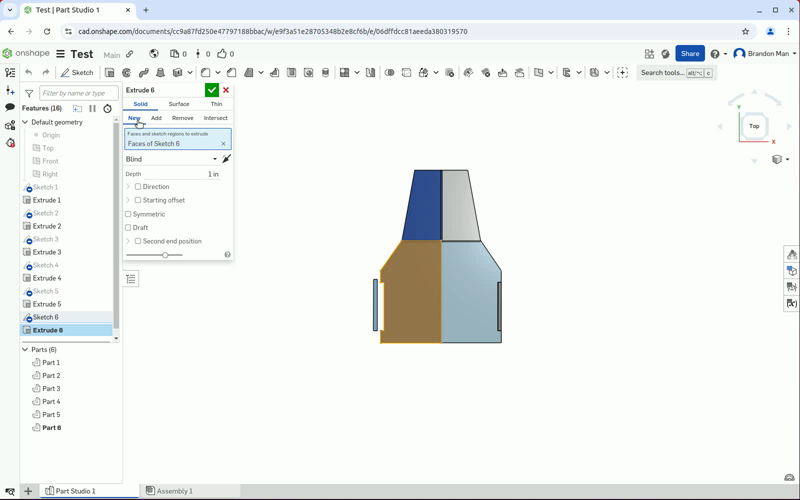
click(137, 120)
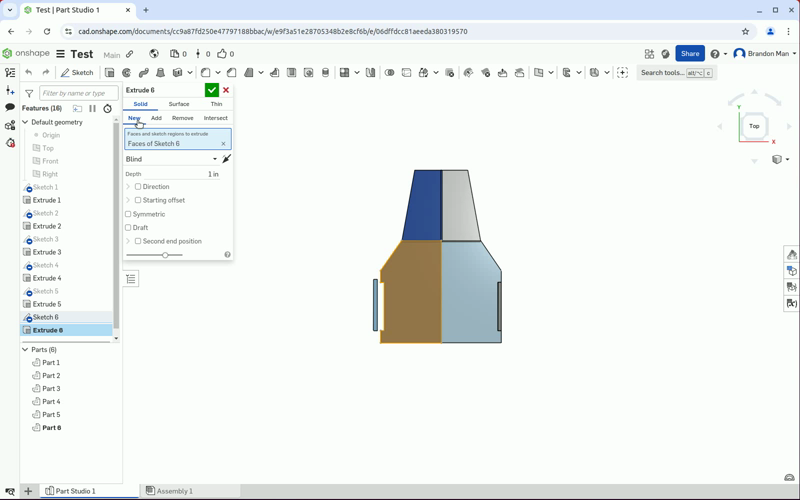
key(tab, 4)
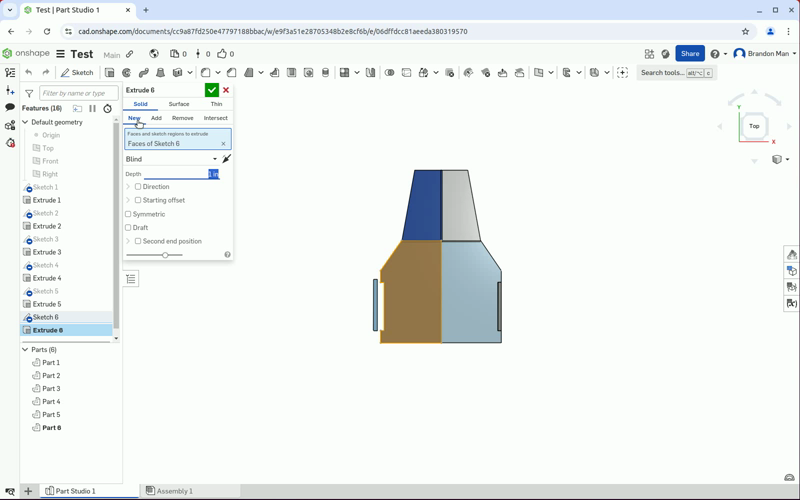
text(0.722)
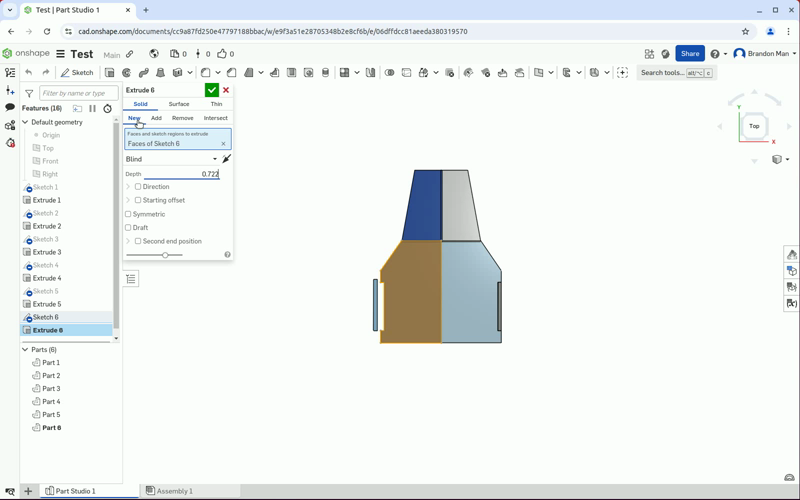
key(enter)
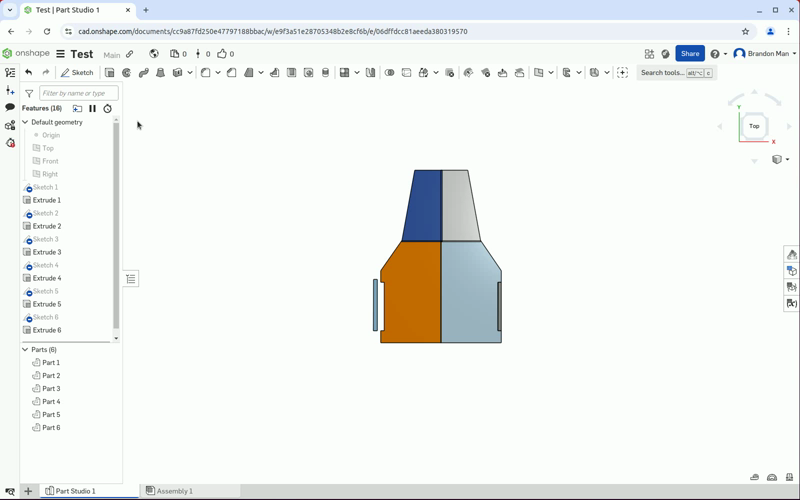
key(shift+h)
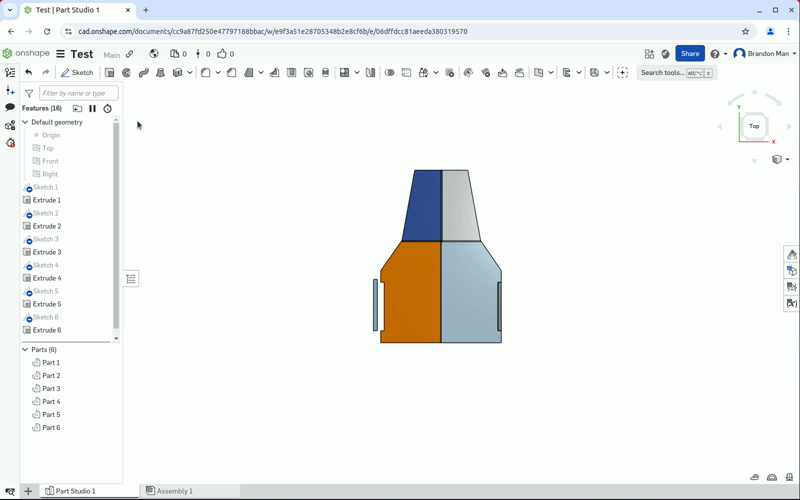
key(shift+h)
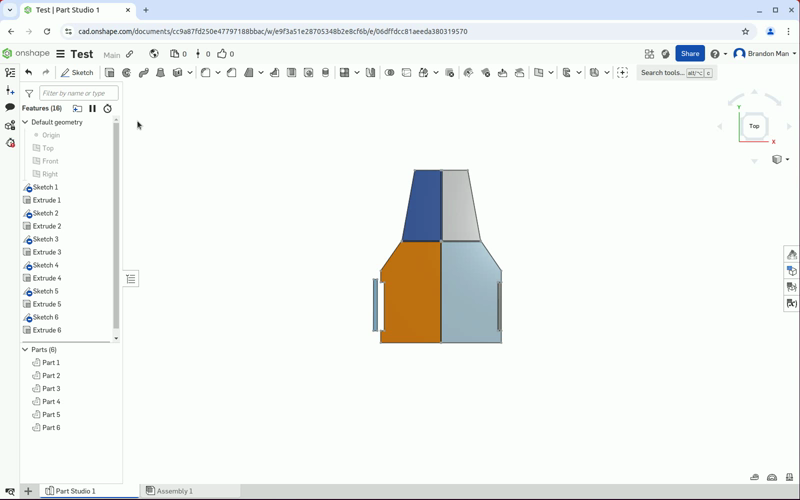
key(shift+7)
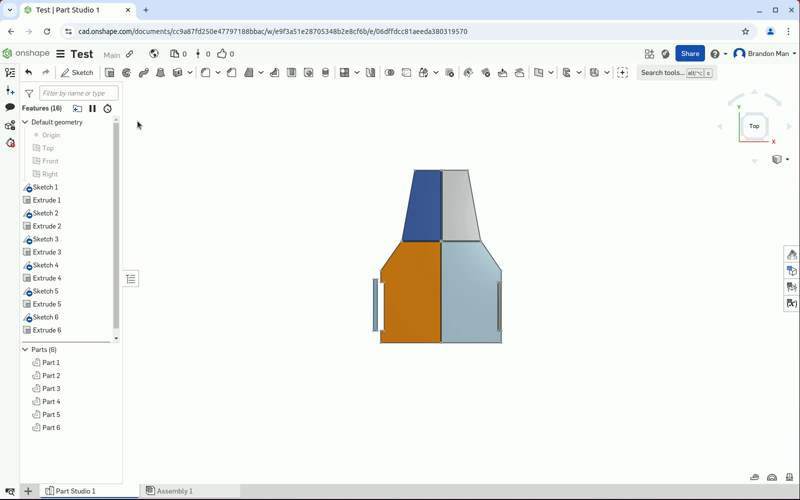
key(up, 3)
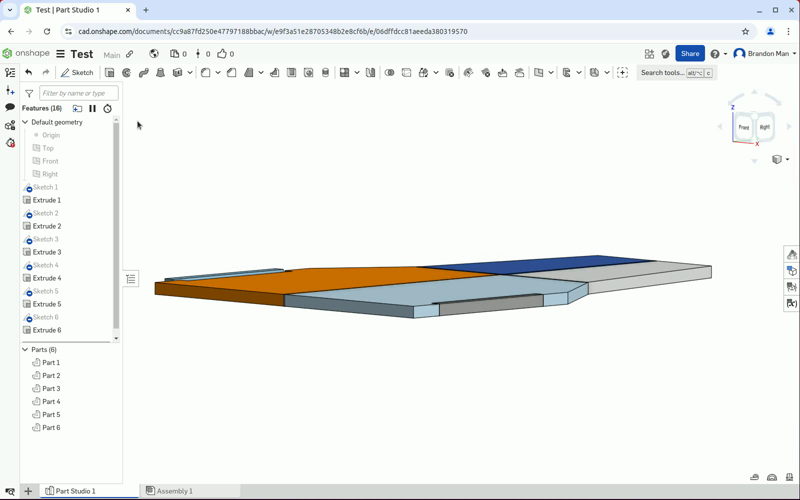
key(left, 3)
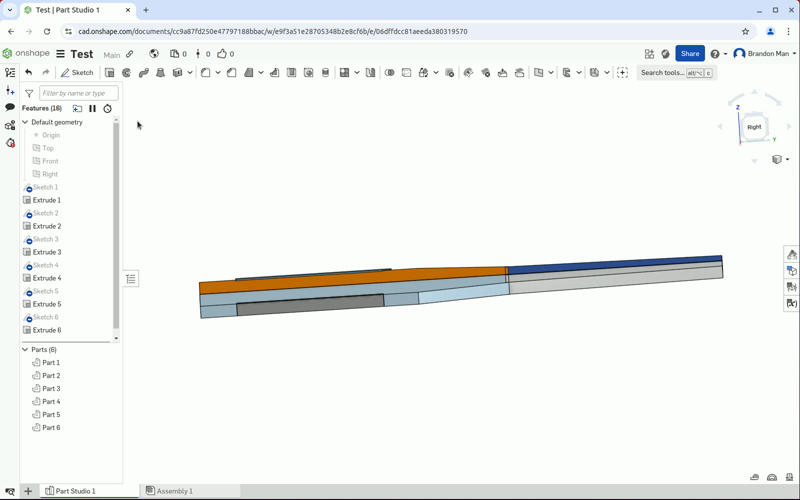
key(right, 3)
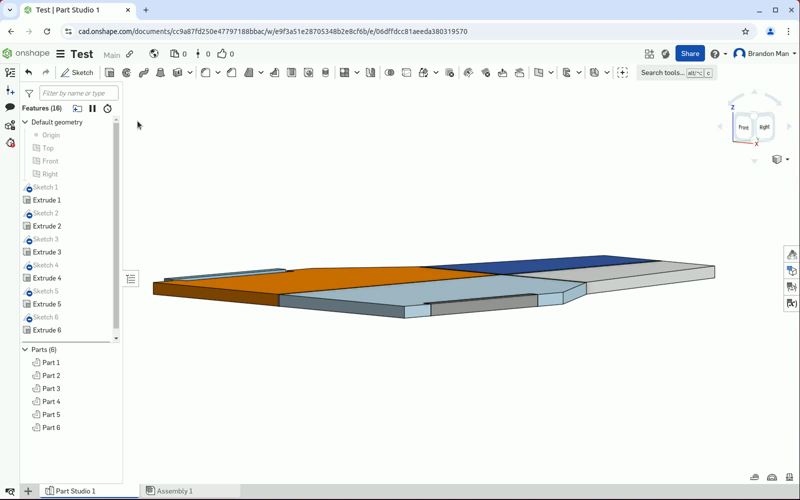
key(down, 3)
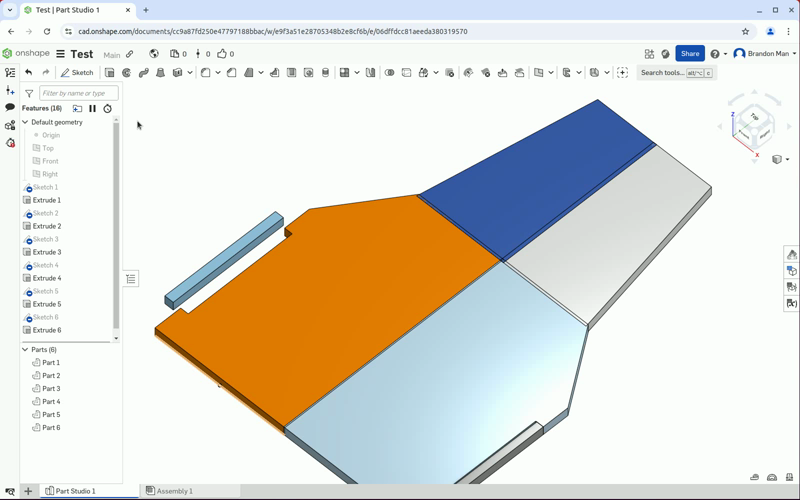
mouse_move(69, 189)
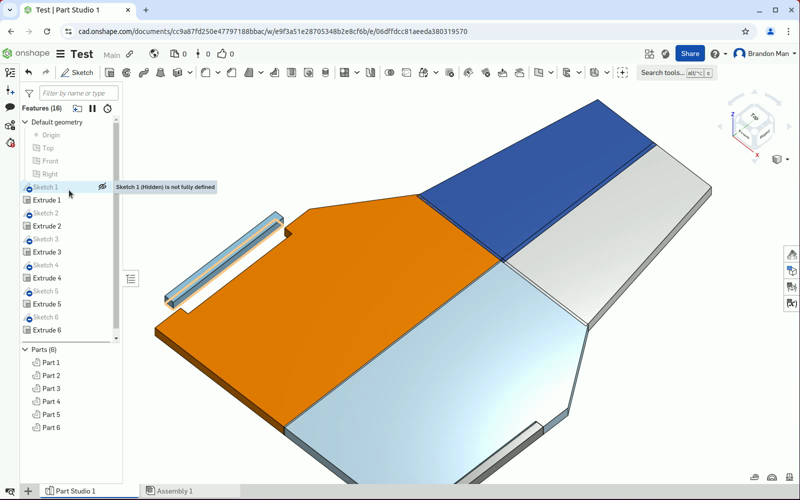
click(69, 189)